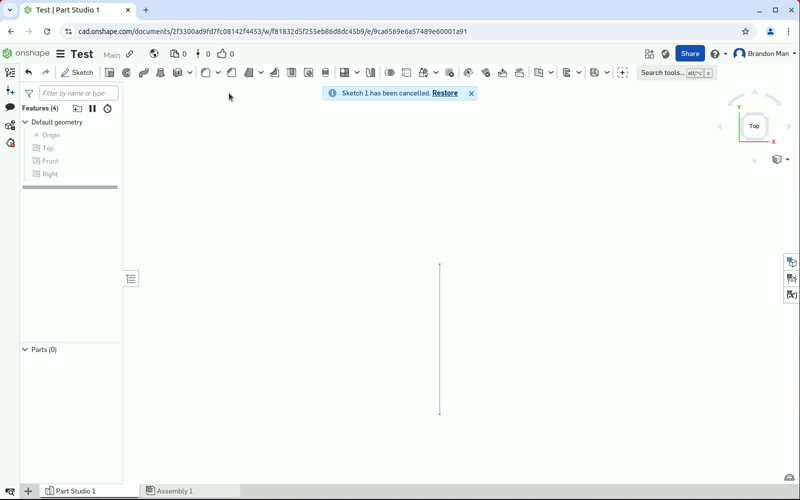
key(shift+h)
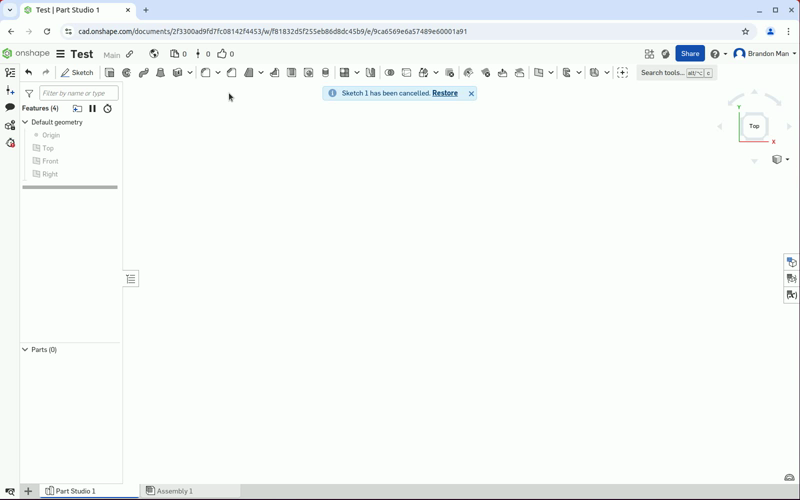
key(shift+s)
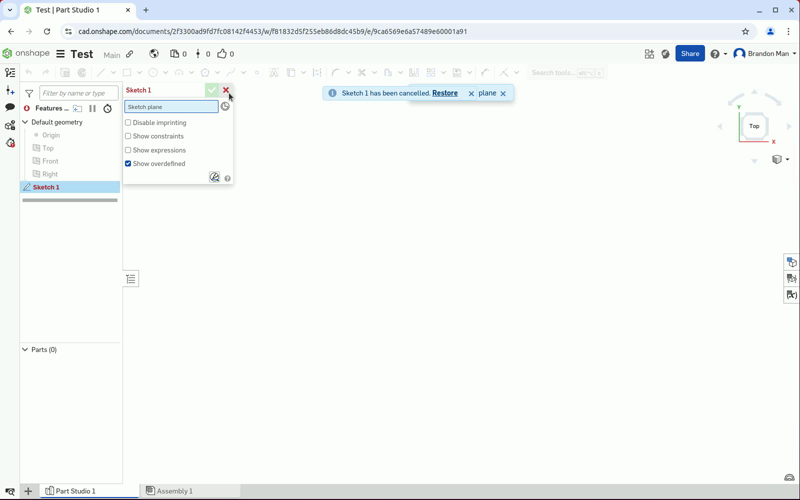
mouse_move(73, 150)
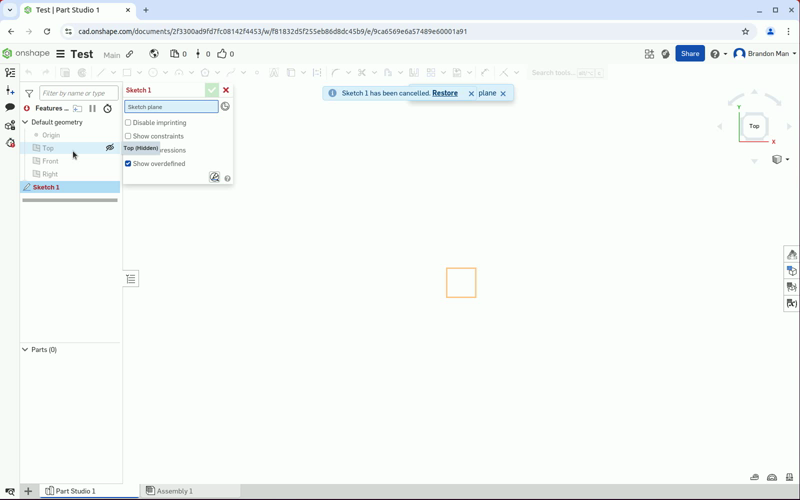
click(73, 150)
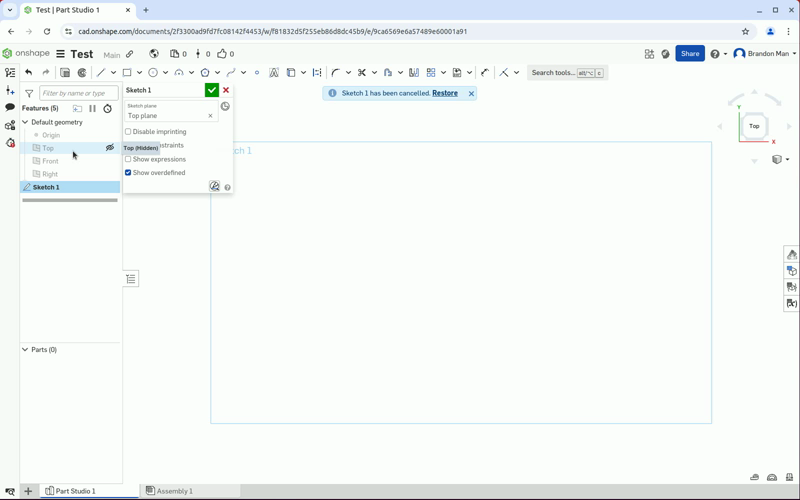
mouse_move(73, 352)
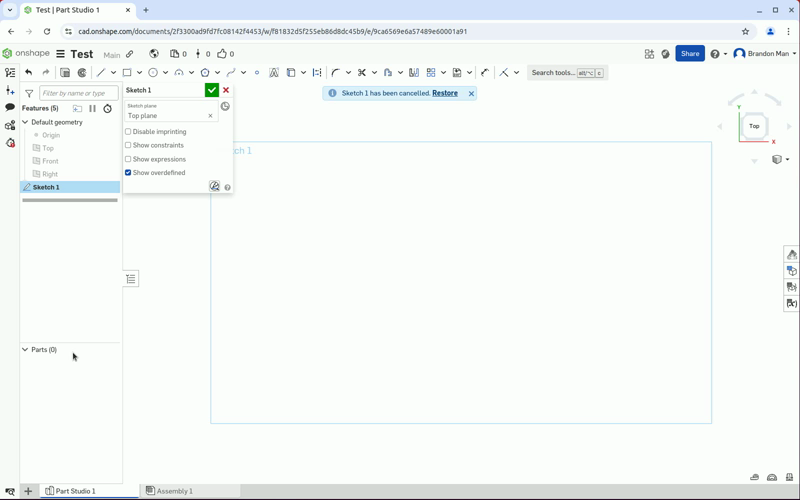
key(y)
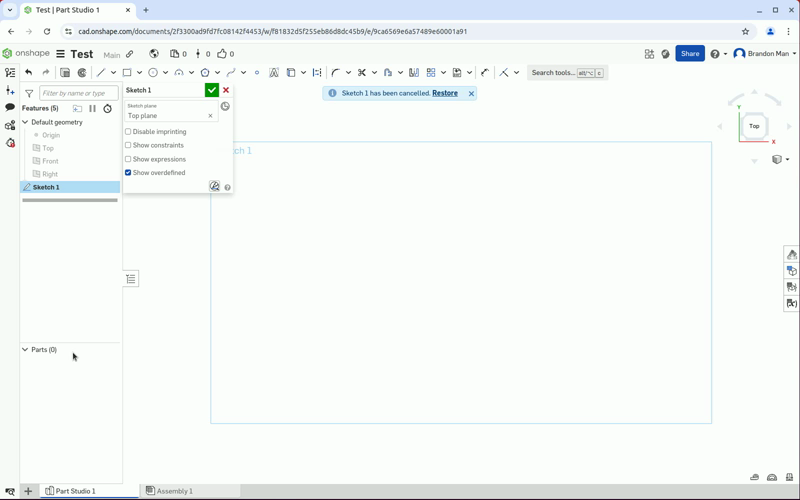
key(l)
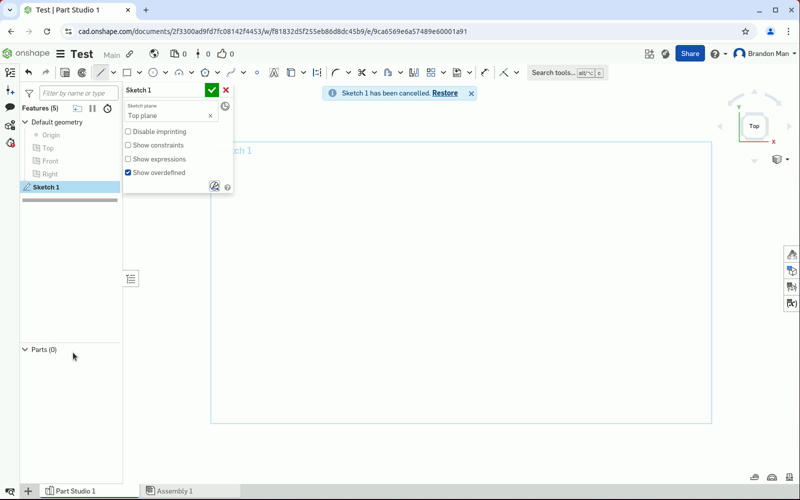
key_down(shift)
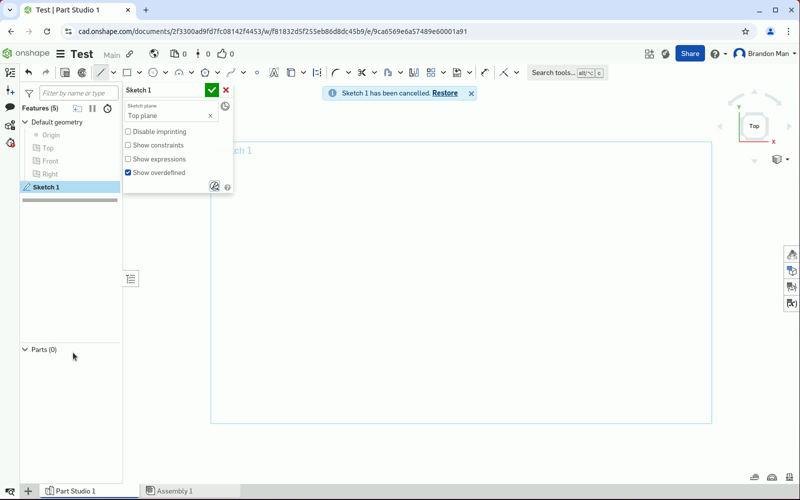
mouse_move(570, 294)
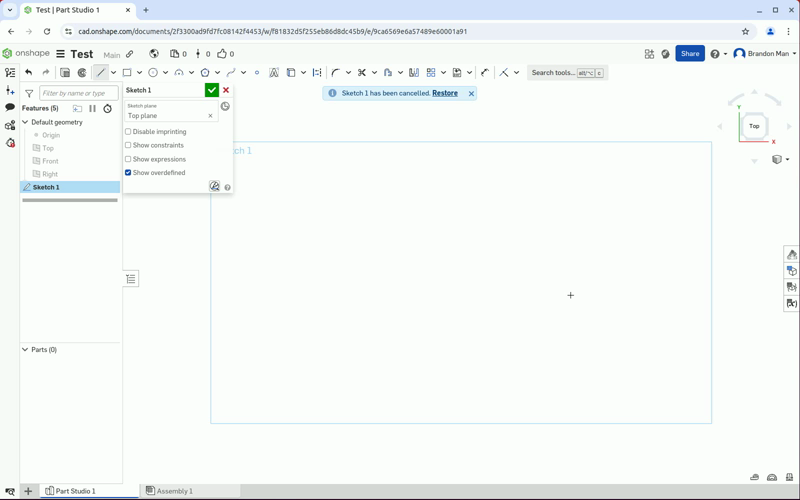
click(570, 294)
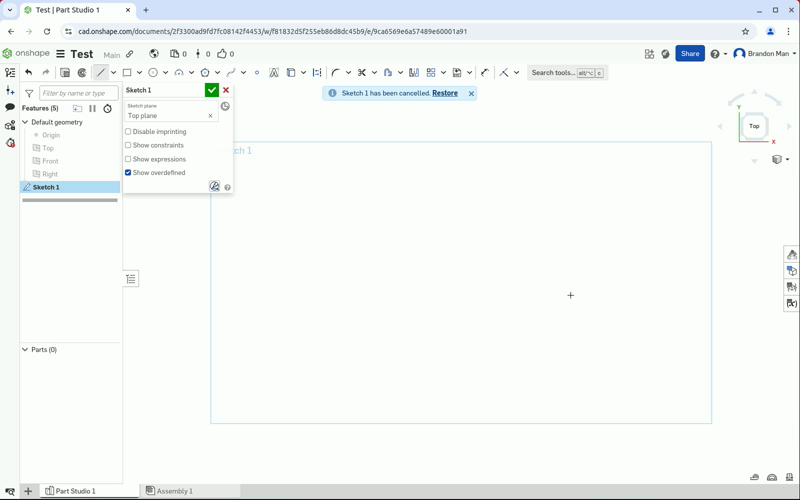
key_up(shift)
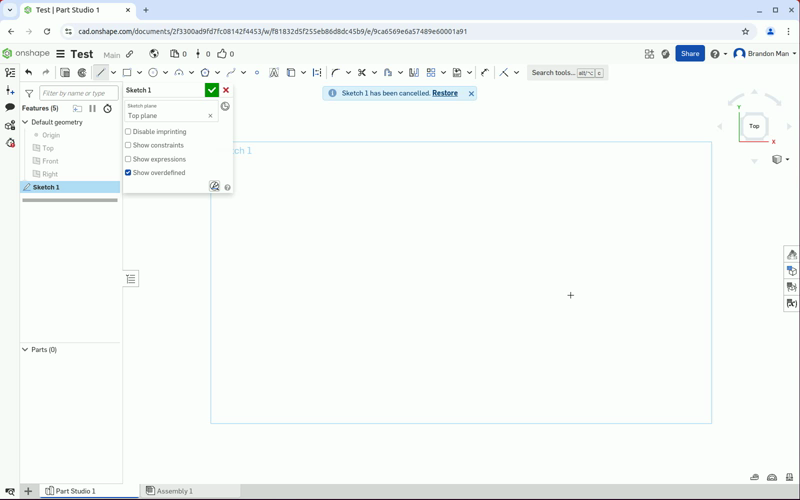
key_down(shift)
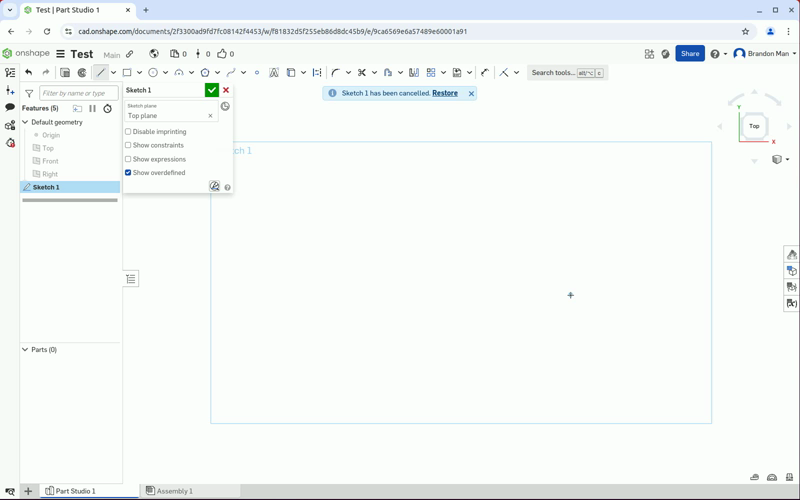
mouse_move(589, 294)
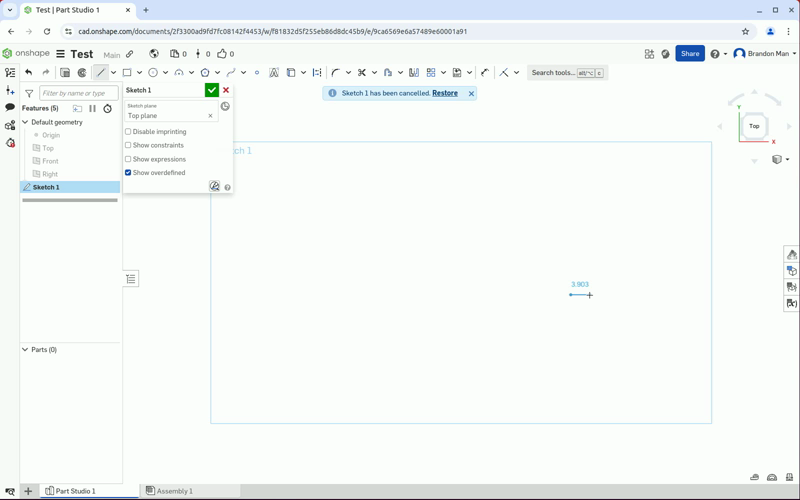
mouse_move(574, 294)
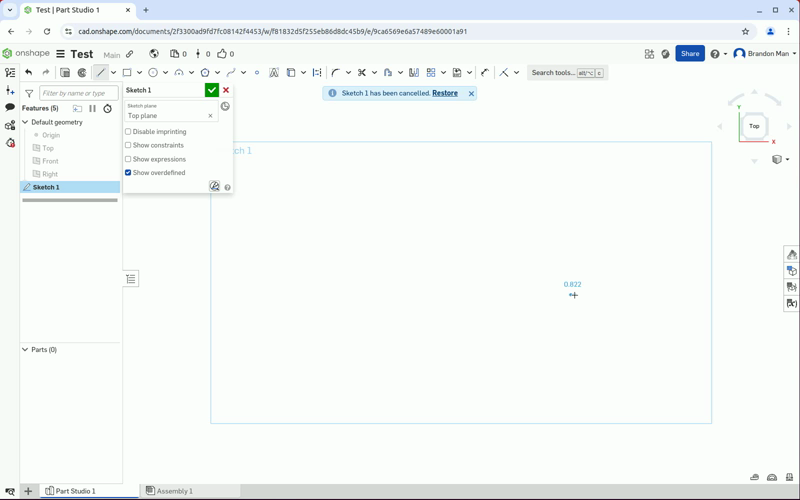
scroll(6)
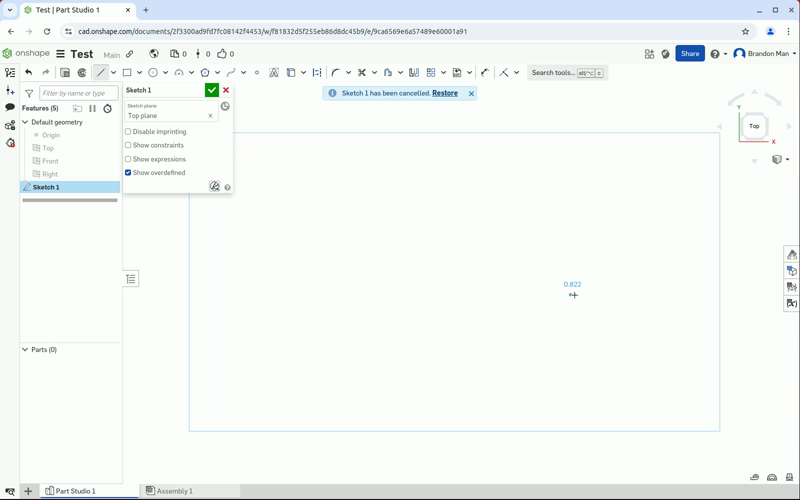
scroll(6)
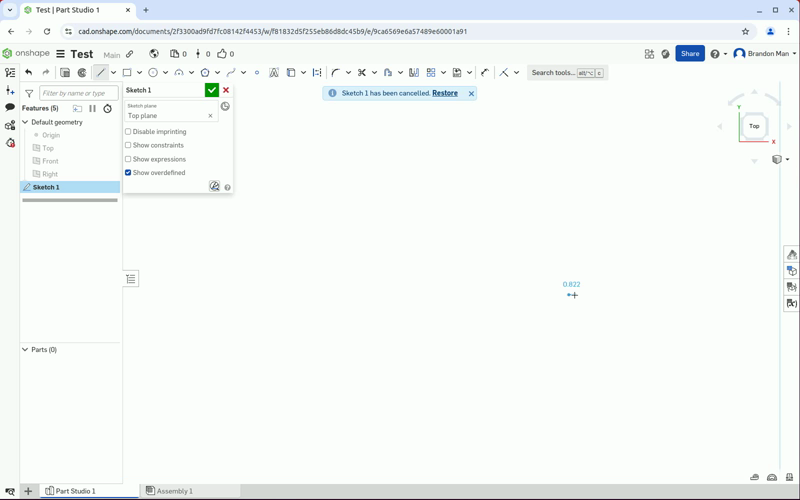
scroll(6)
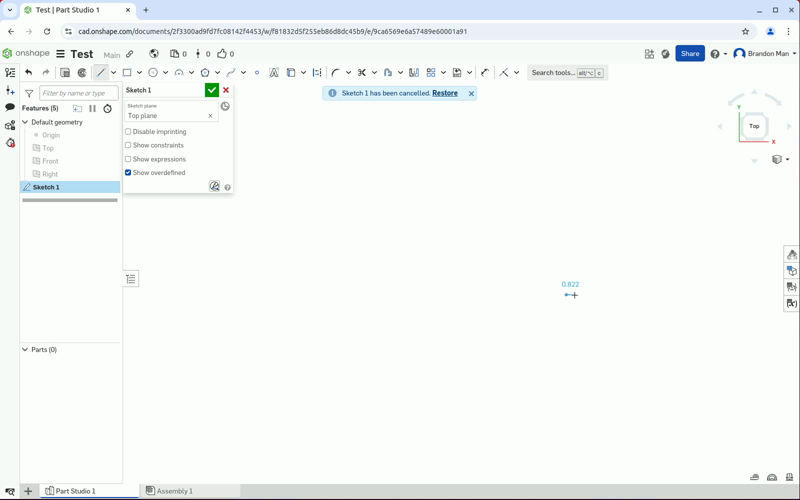
scroll(6)
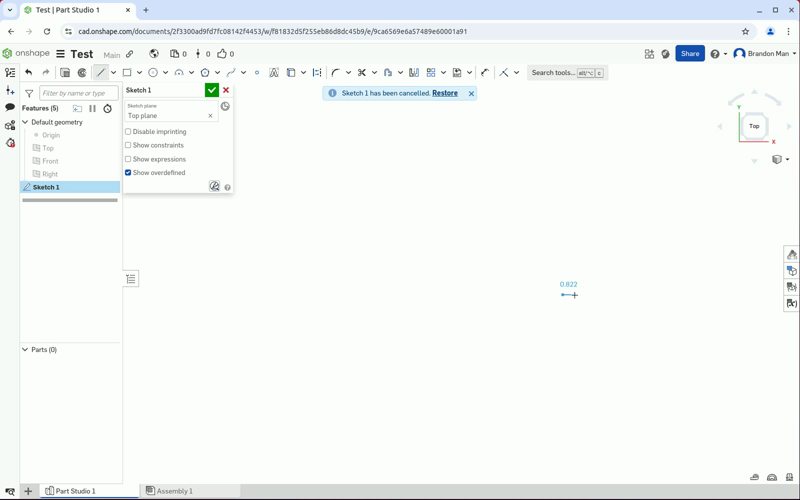
scroll(6)
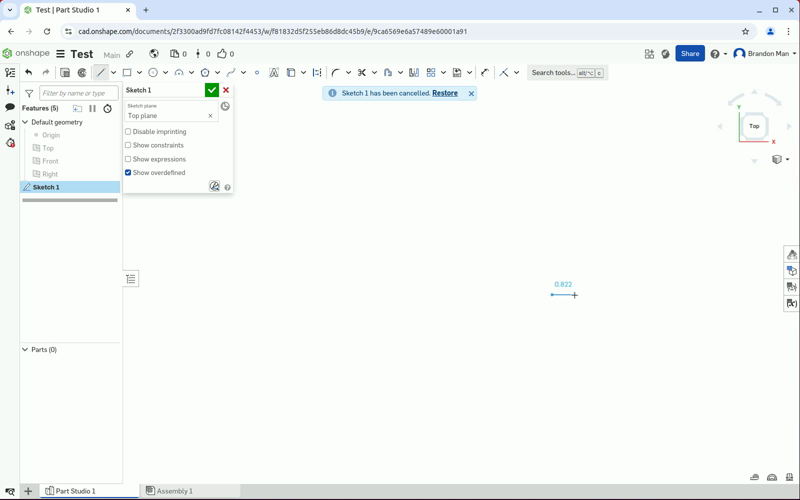
scroll(6)
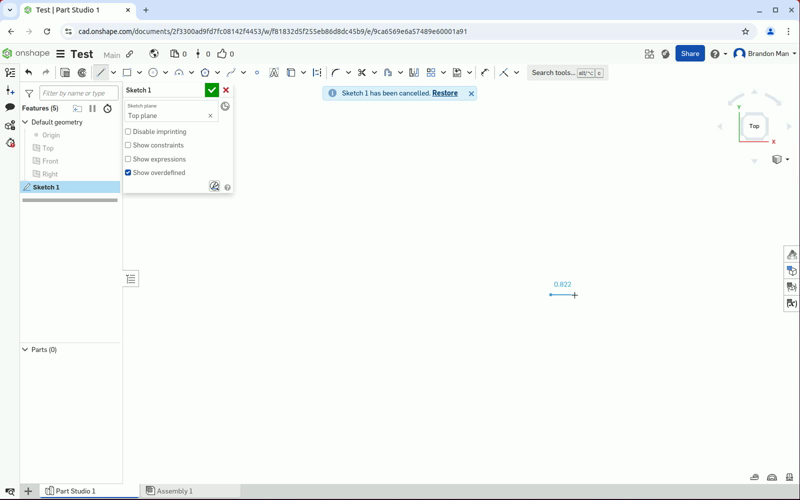
scroll(6)
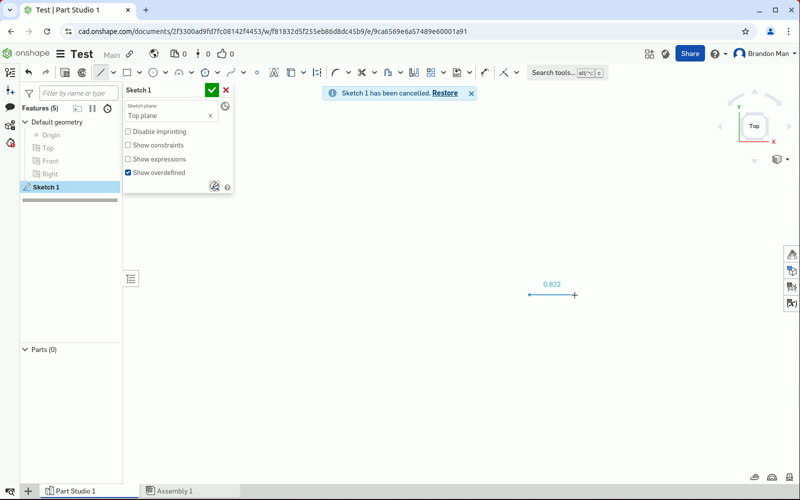
click(574, 294)
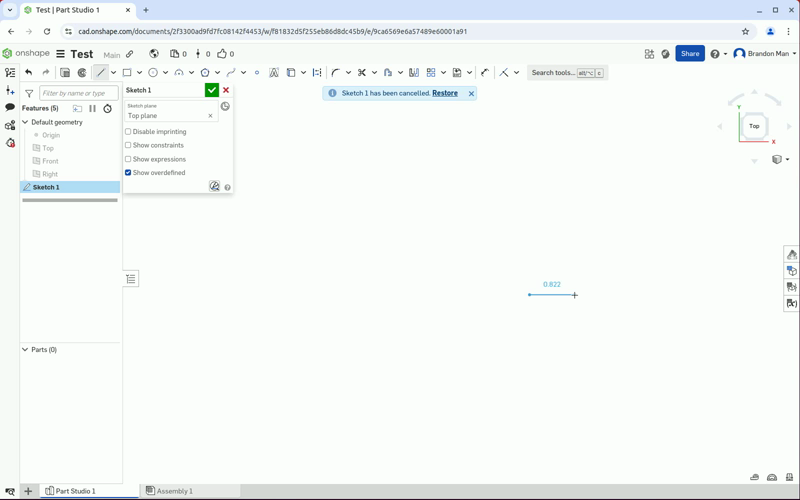
scroll(-6)
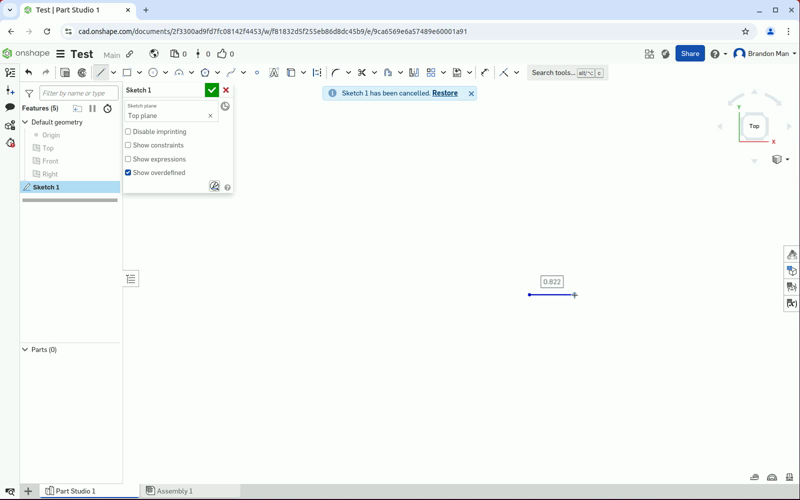
scroll(-6)
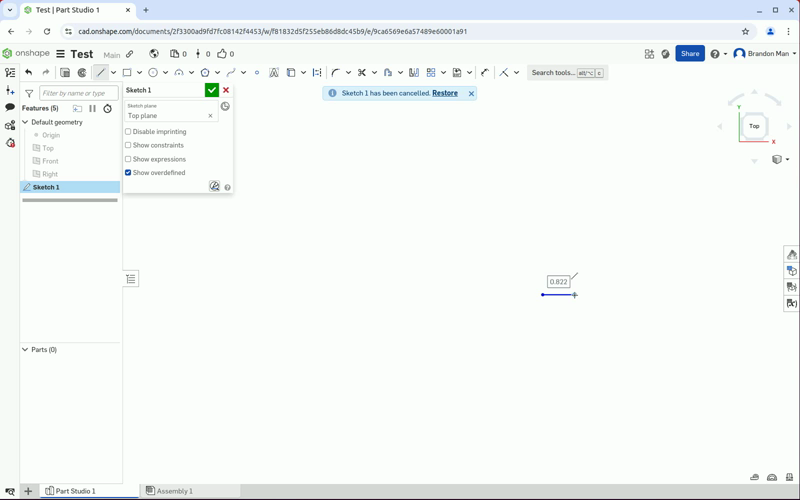
scroll(-6)
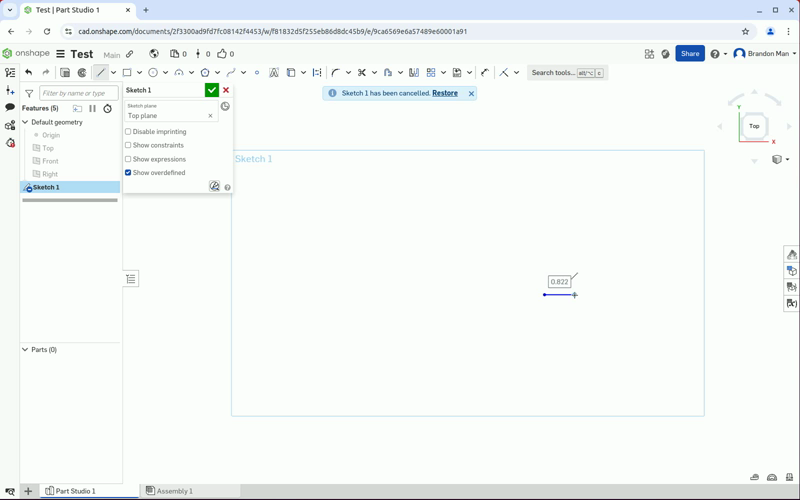
scroll(-6)
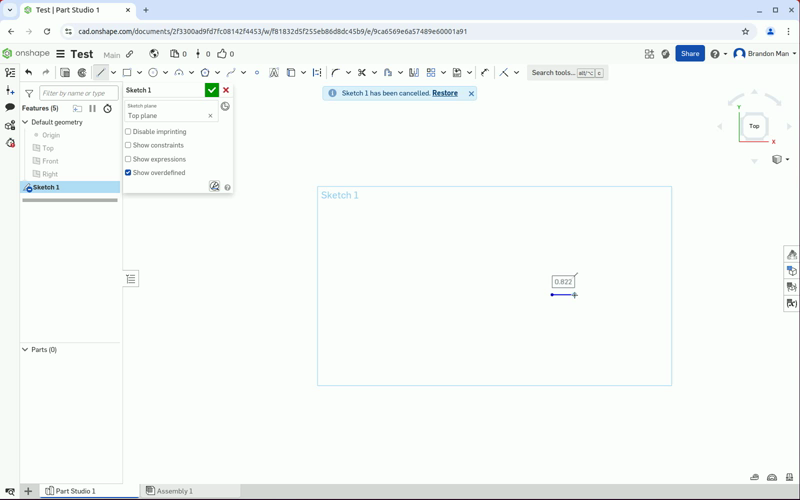
scroll(-6)
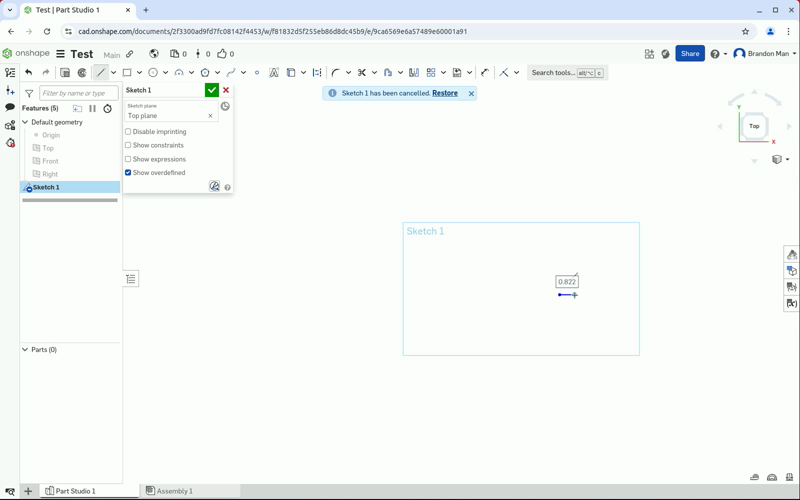
scroll(-6)
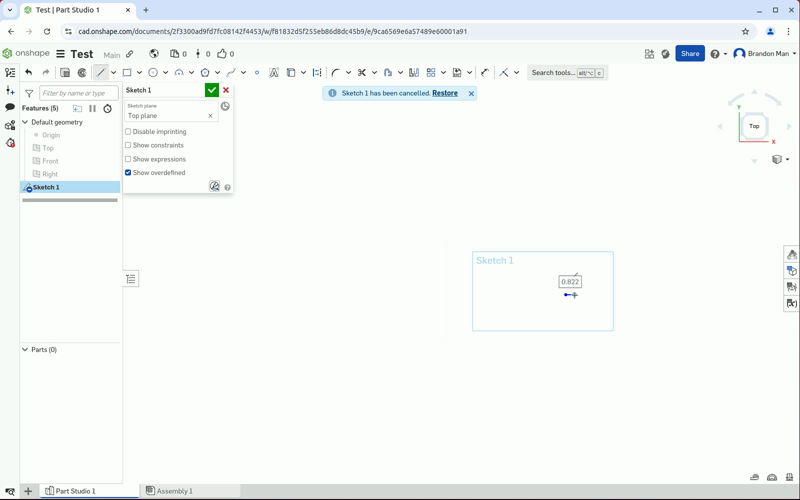
scroll(-6)
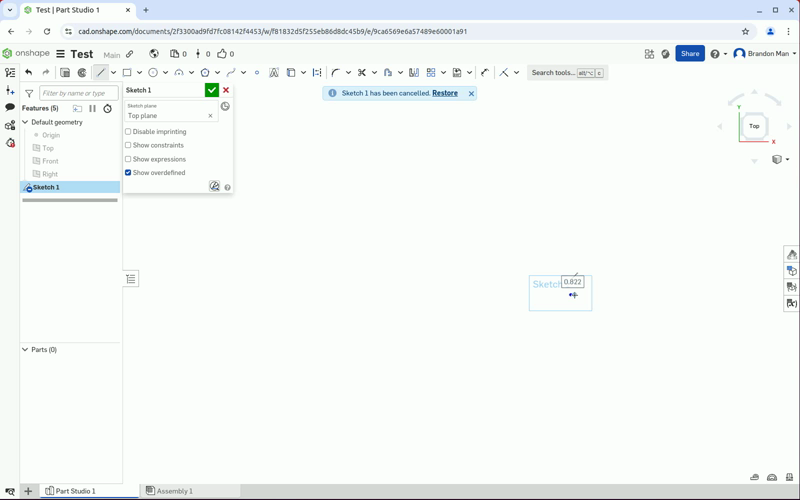
key_up(shift)
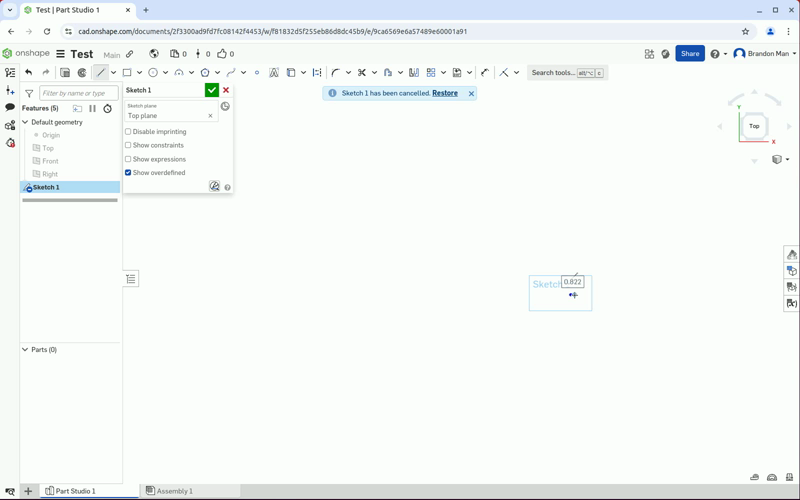
key_down(shift)
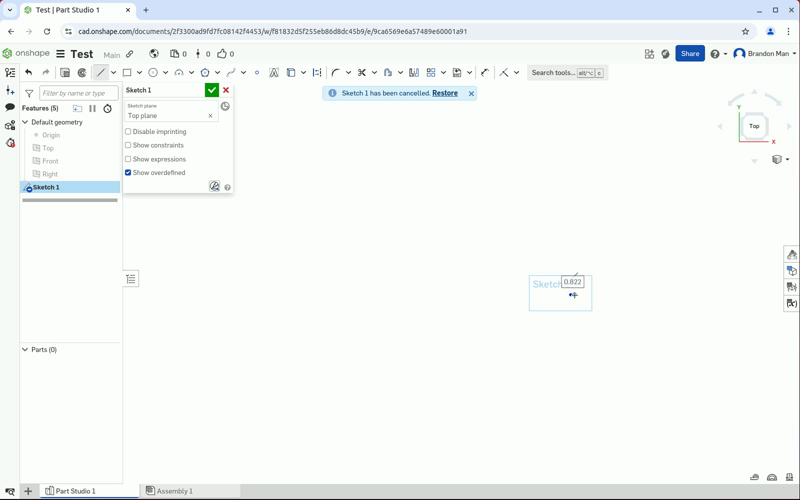
mouse_move(589, 294)
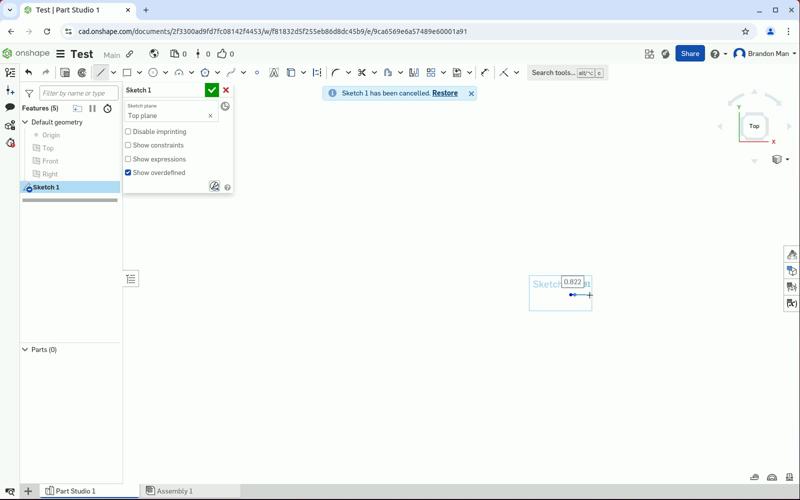
mouse_move(574, 291)
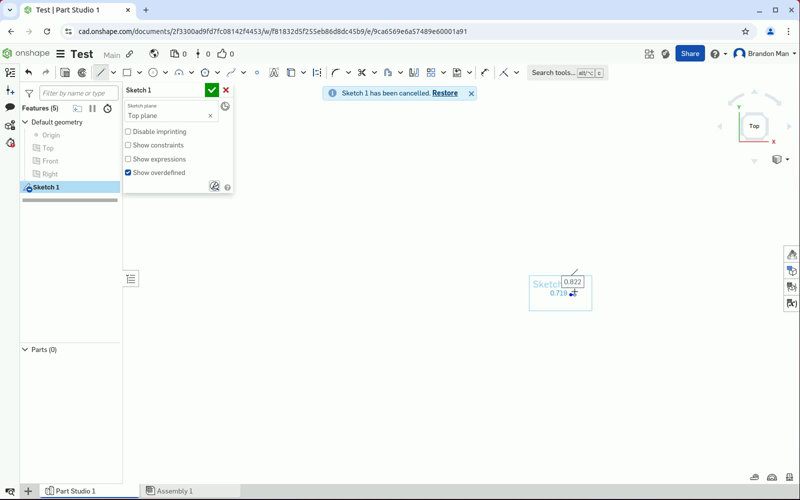
scroll(6)
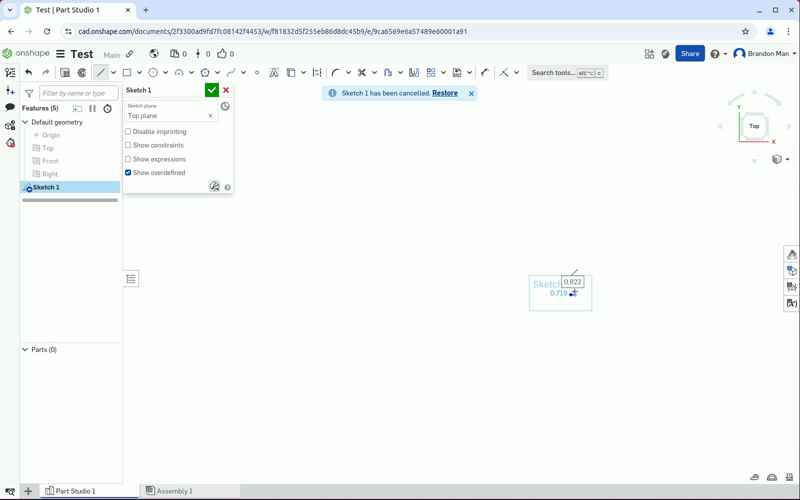
scroll(6)
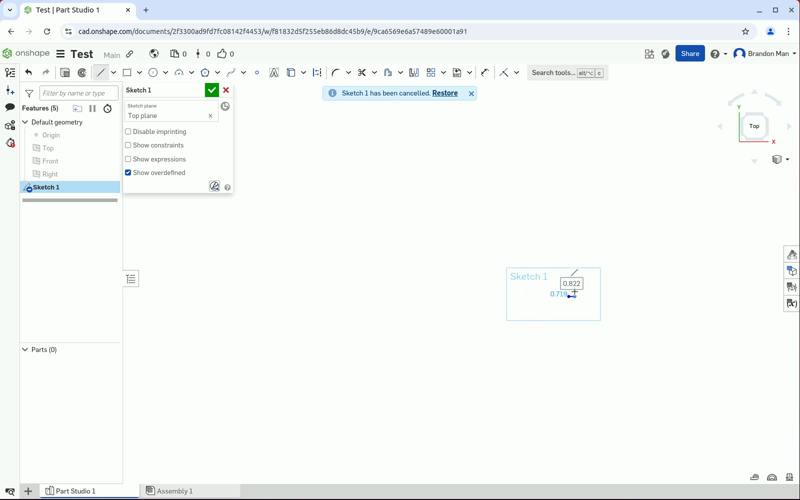
scroll(6)
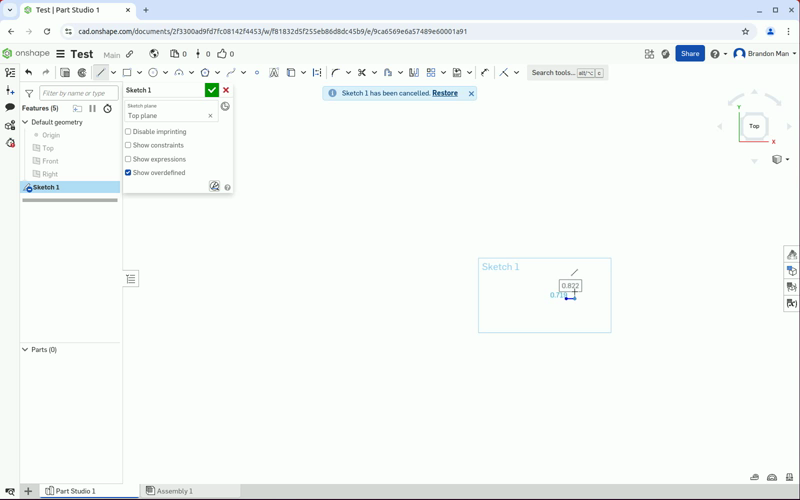
scroll(6)
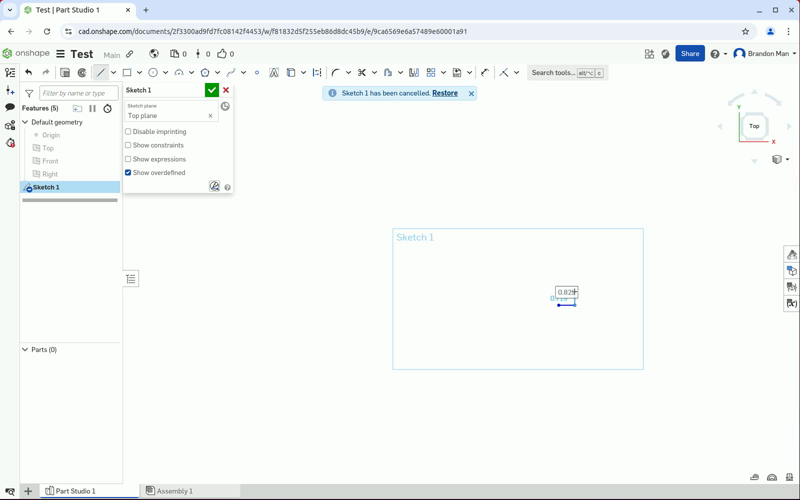
scroll(6)
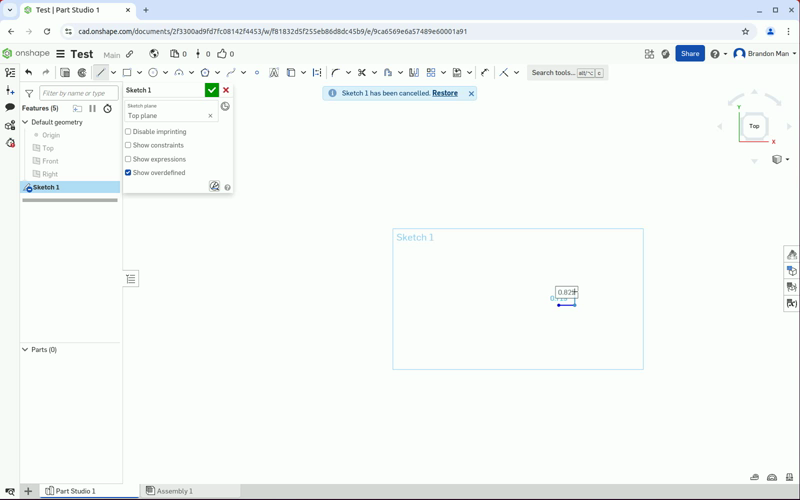
scroll(6)
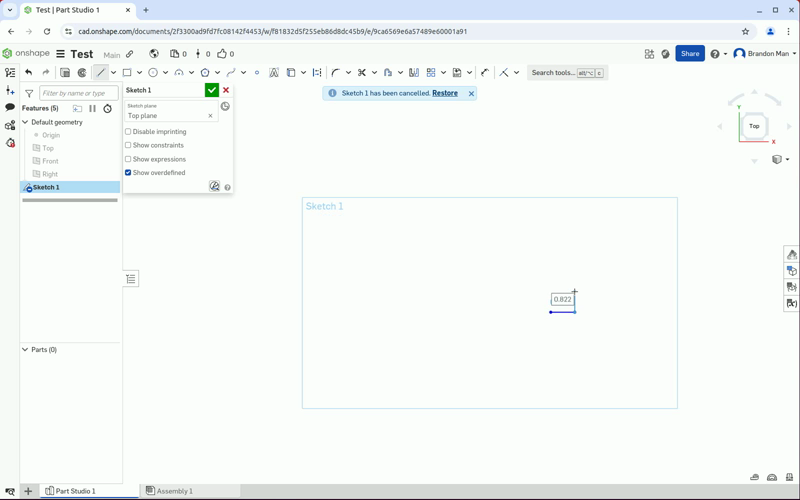
scroll(6)
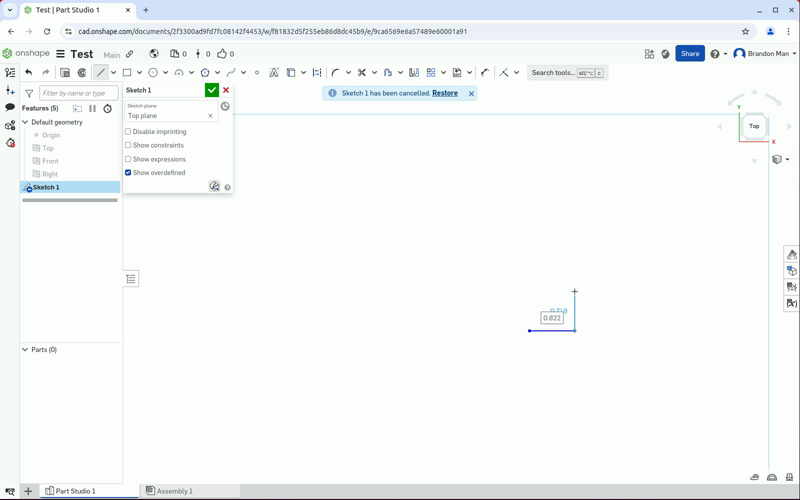
click(574, 291)
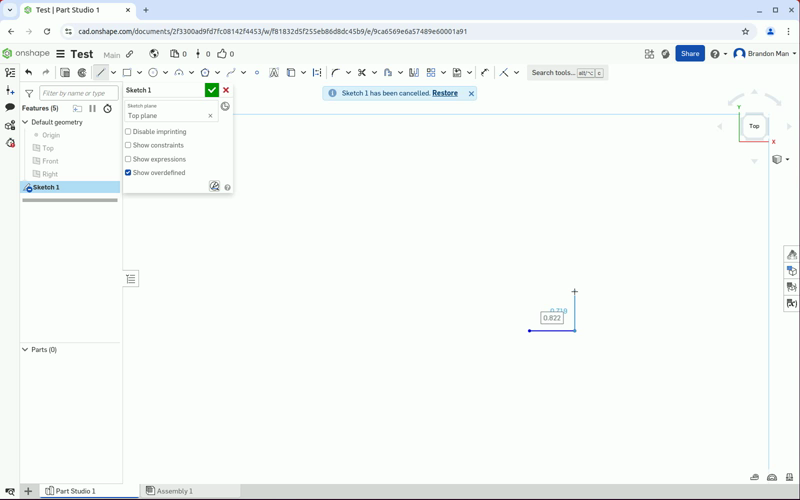
scroll(-6)
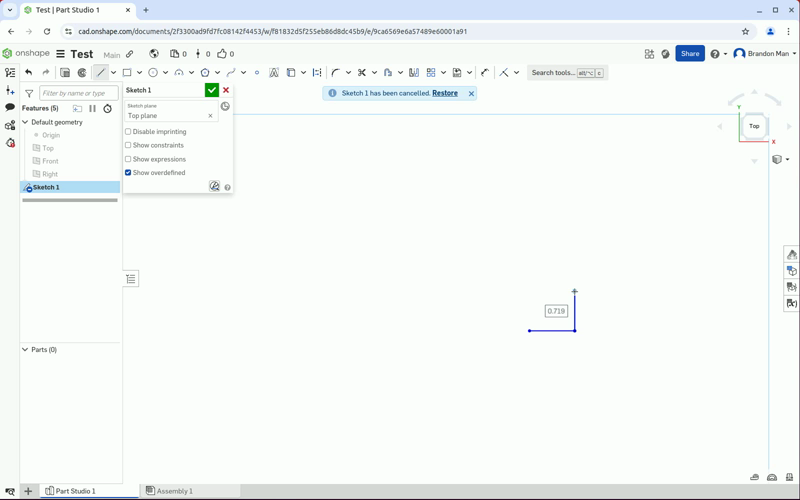
scroll(-6)
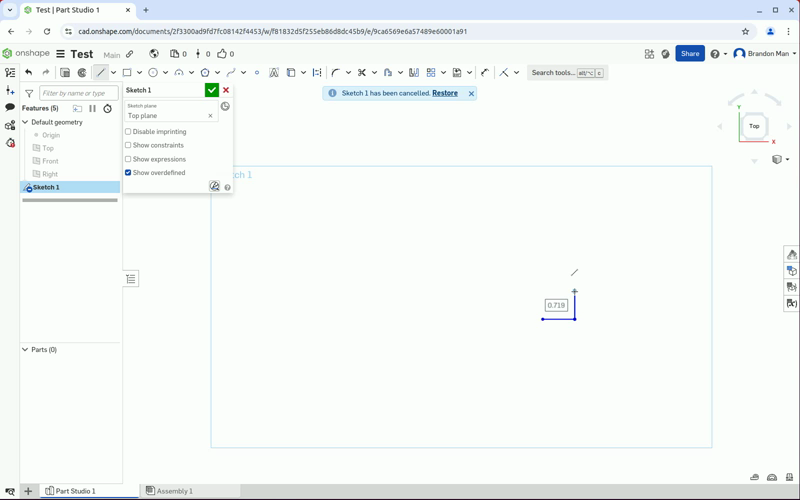
scroll(-6)
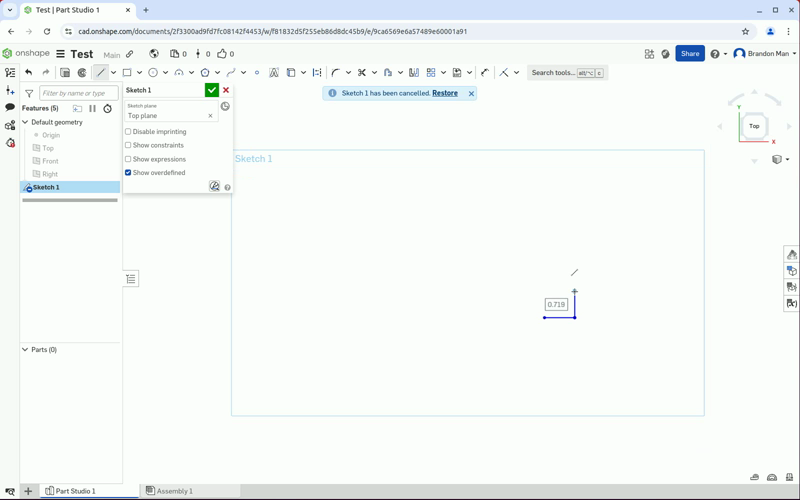
scroll(-6)
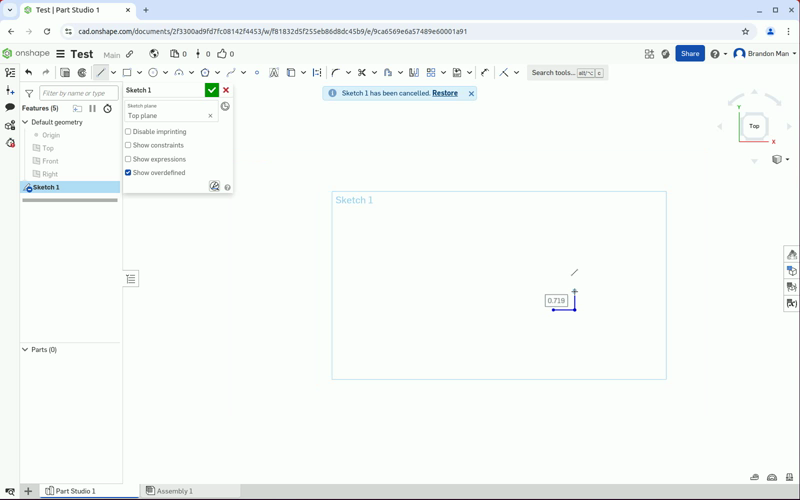
scroll(-6)
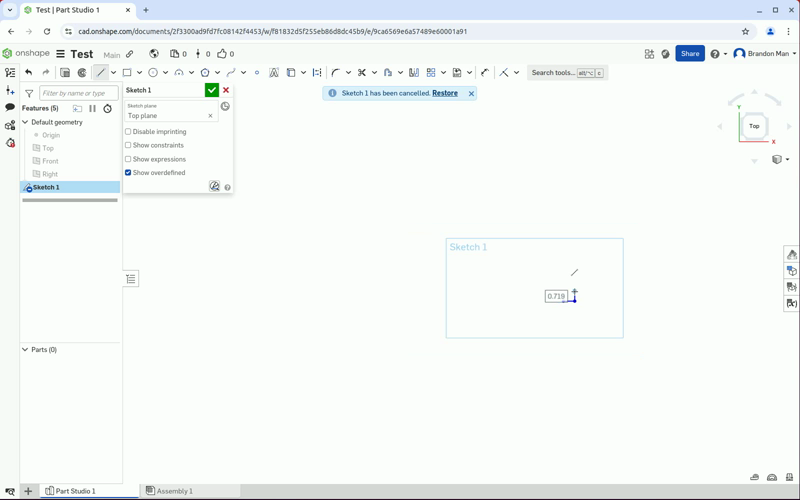
scroll(-6)
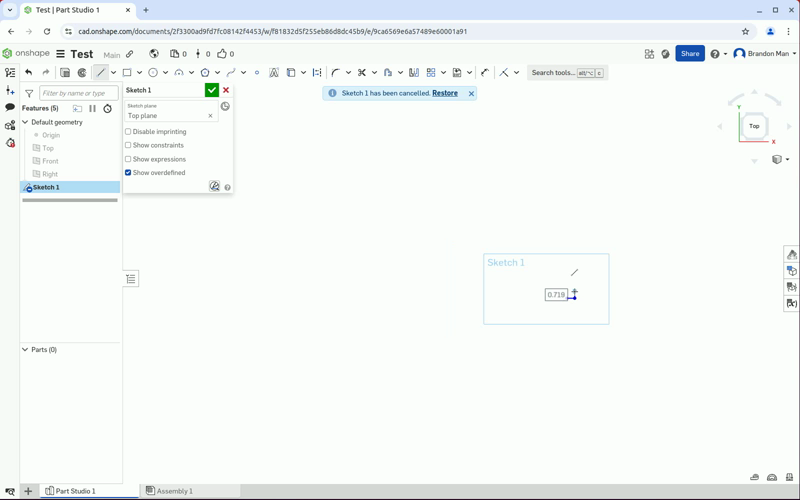
scroll(-6)
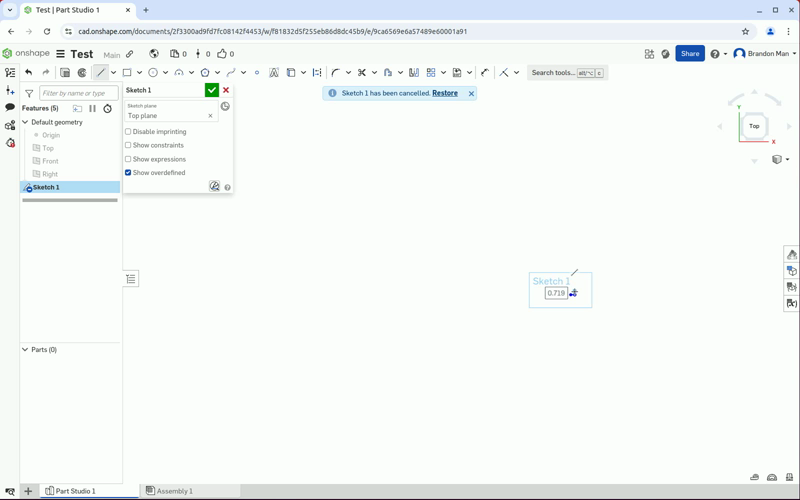
key_up(shift)
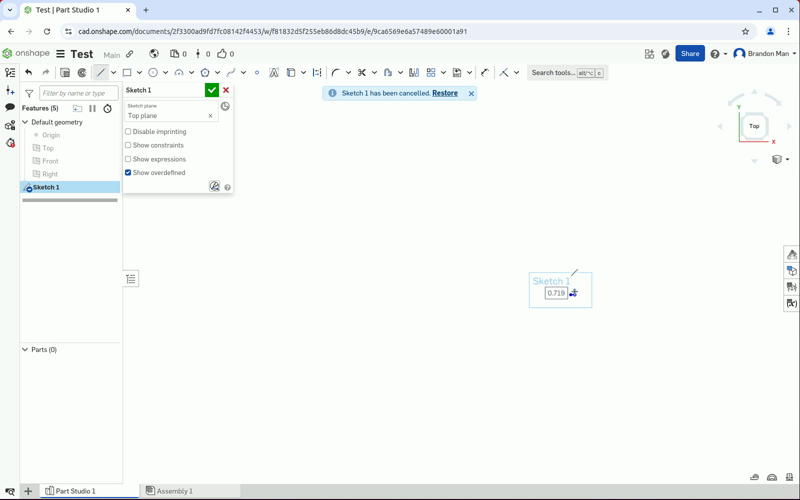
key_down(shift)
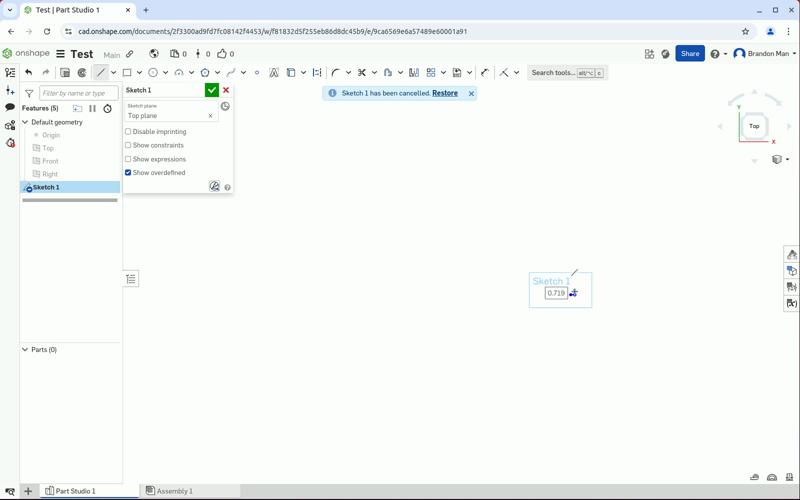
mouse_move(589, 291)
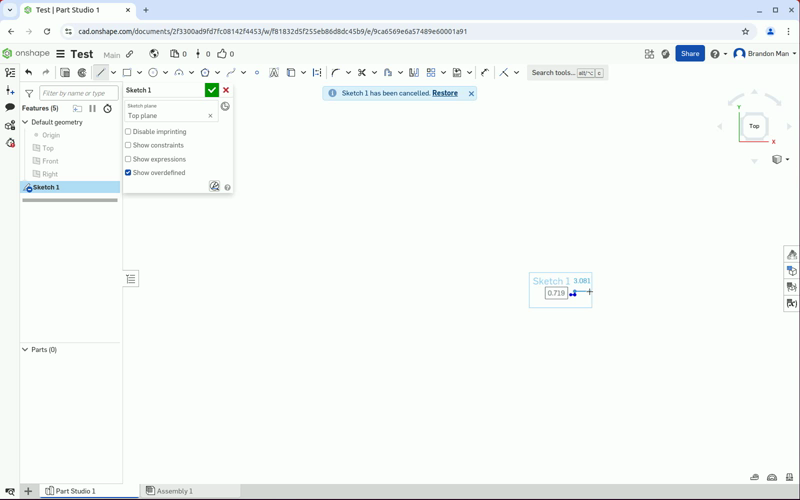
mouse_move(570, 291)
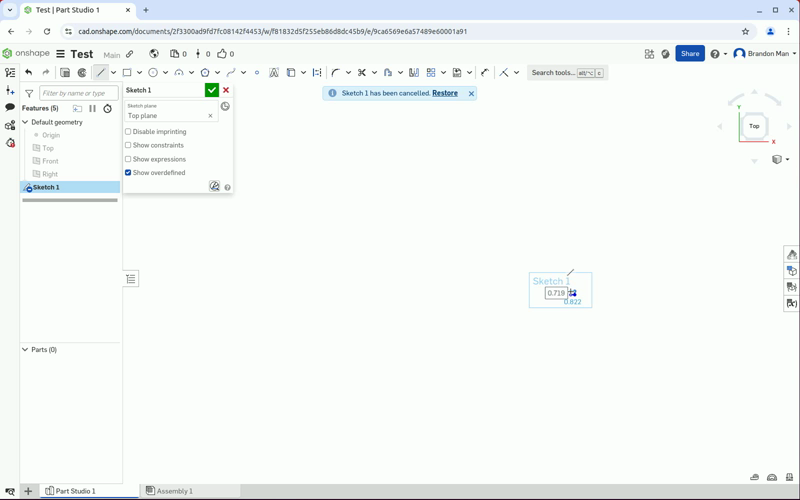
scroll(6)
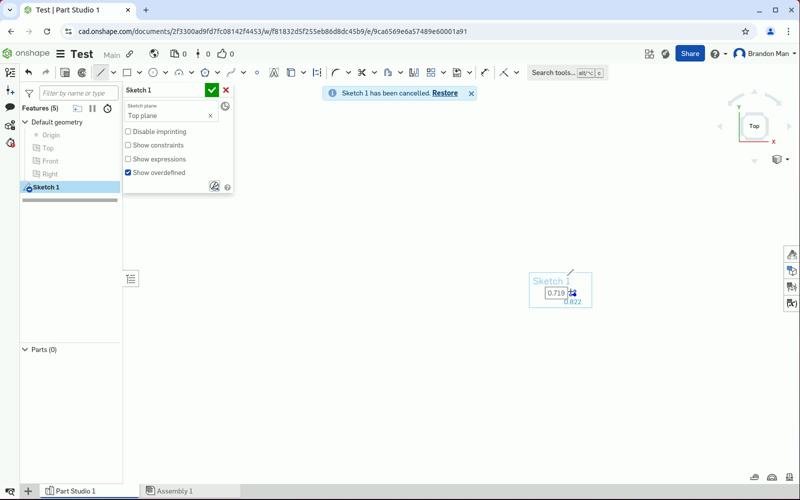
scroll(6)
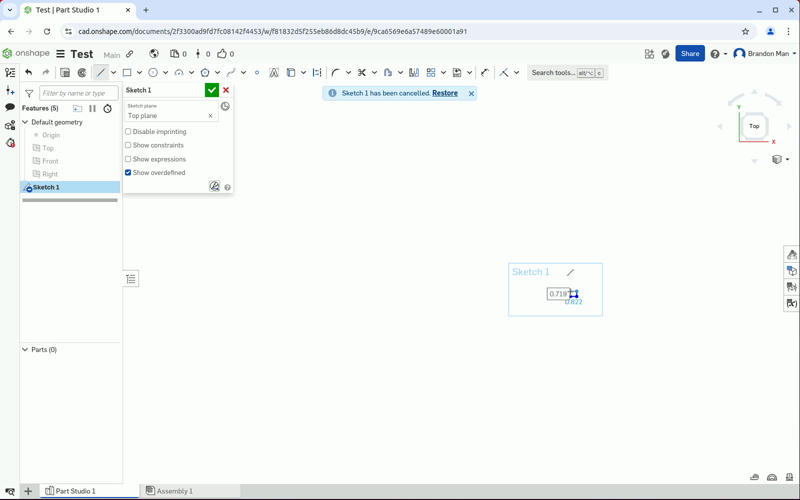
scroll(6)
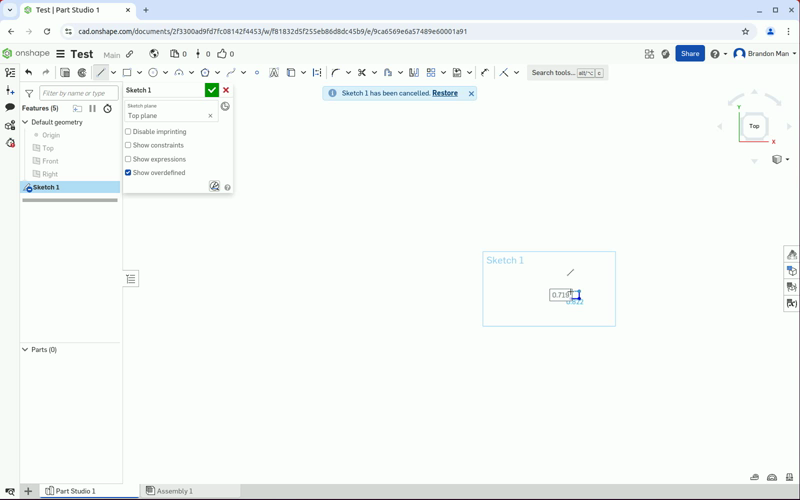
scroll(6)
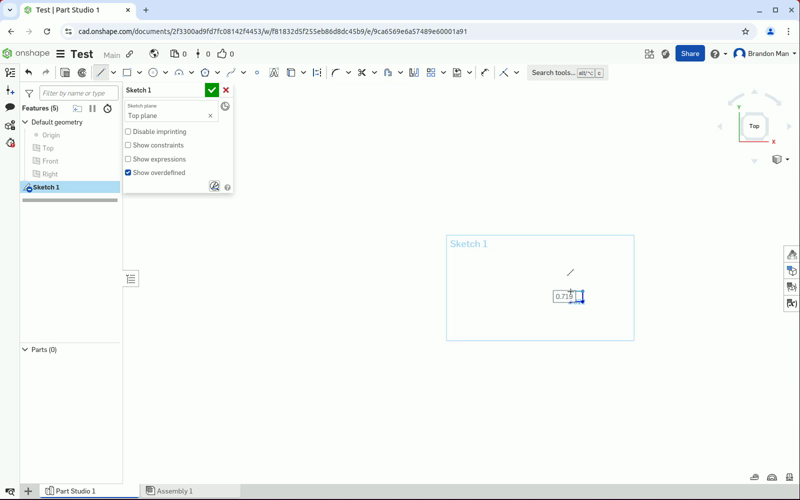
scroll(6)
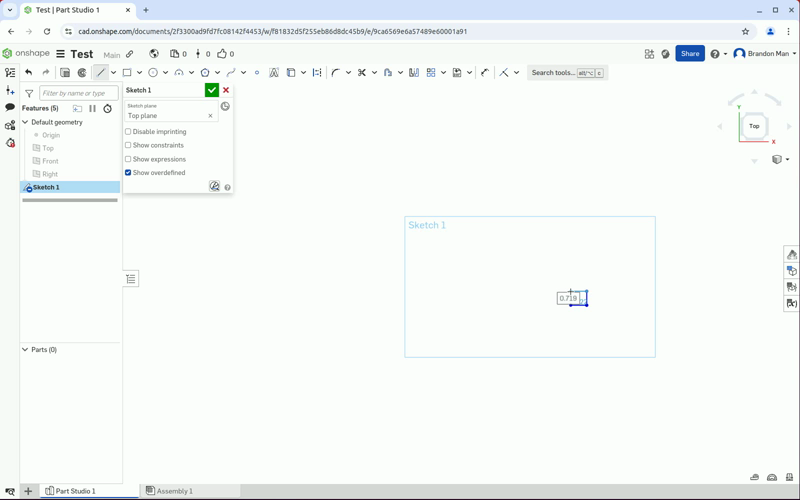
scroll(6)
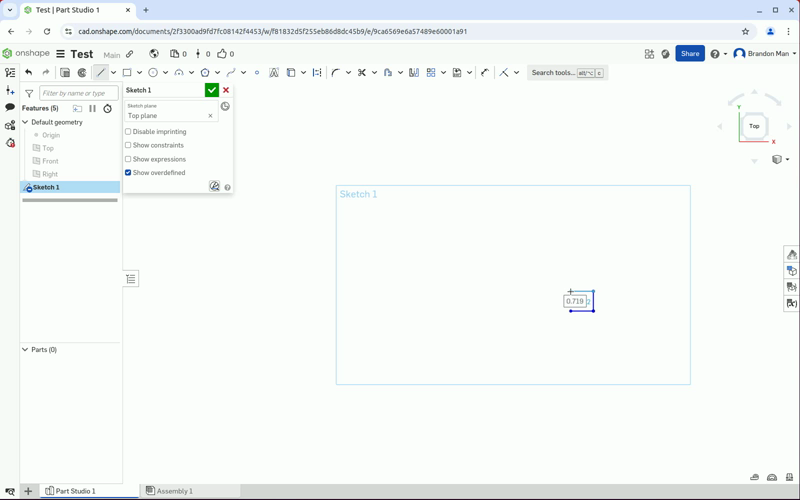
scroll(6)
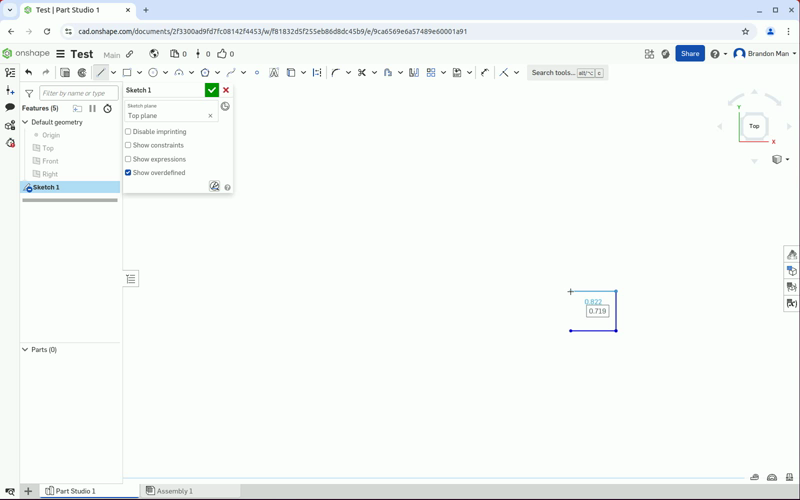
click(570, 291)
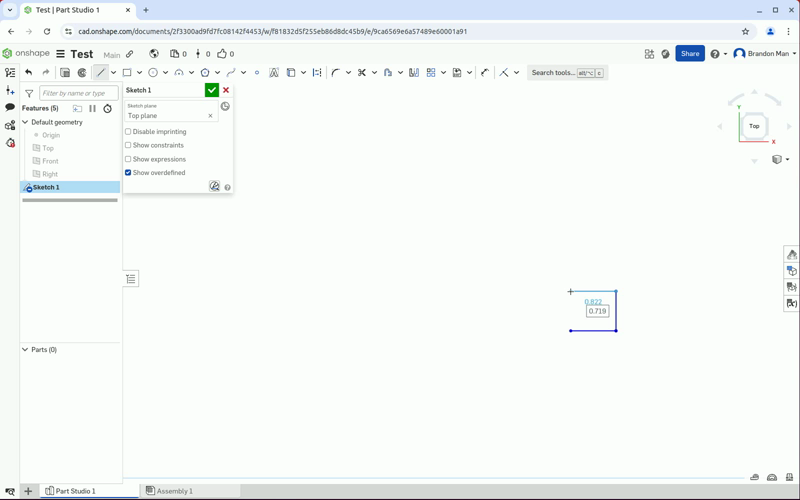
scroll(-6)
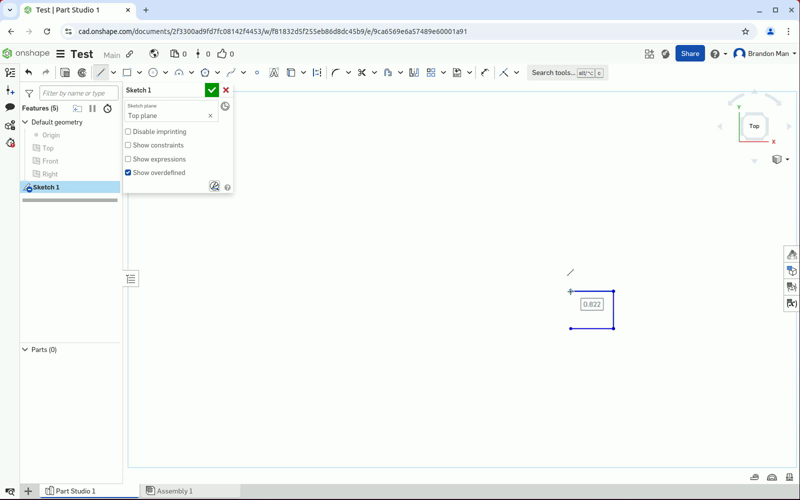
scroll(-6)
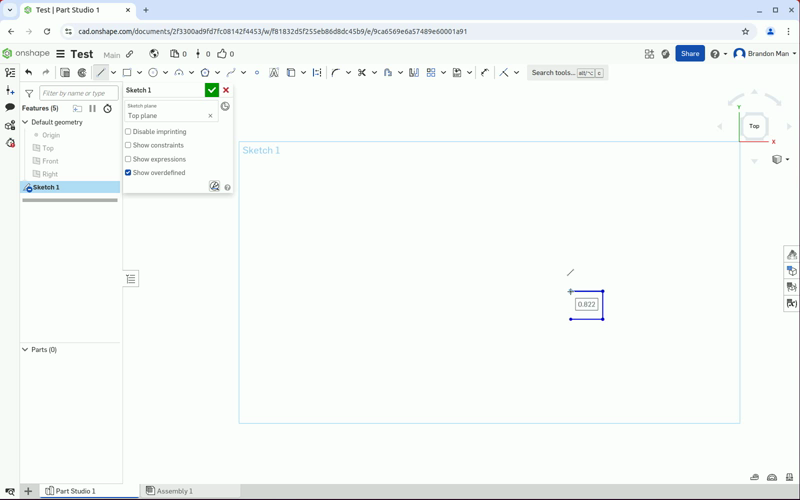
scroll(-6)
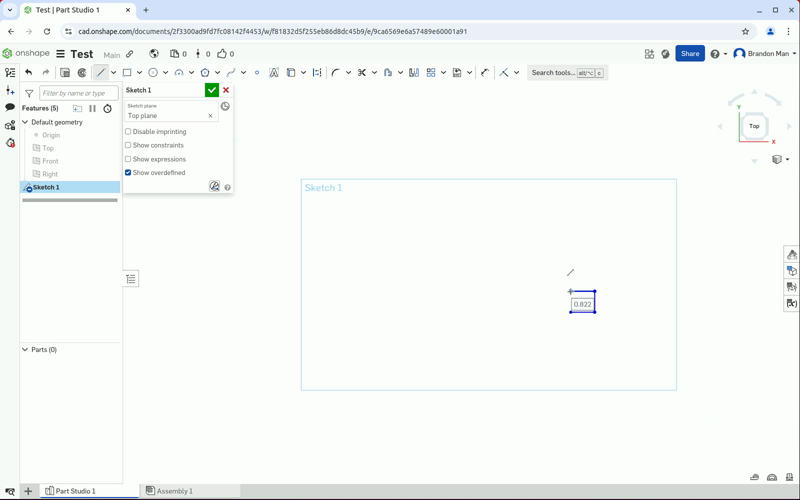
scroll(-6)
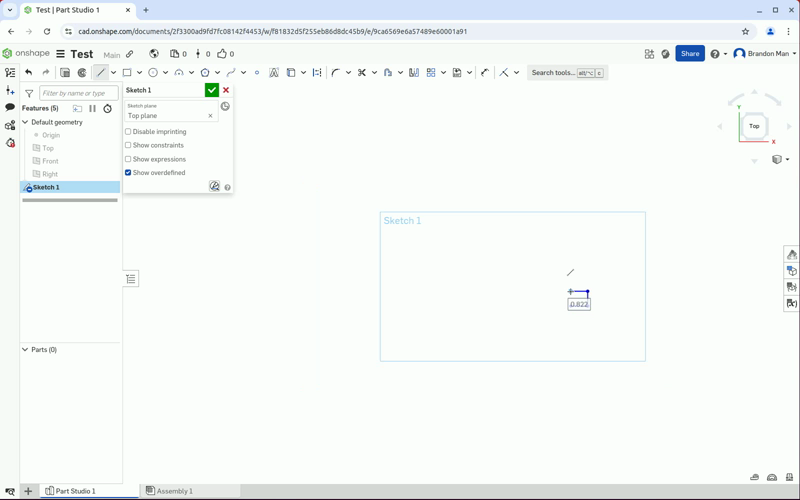
scroll(-6)
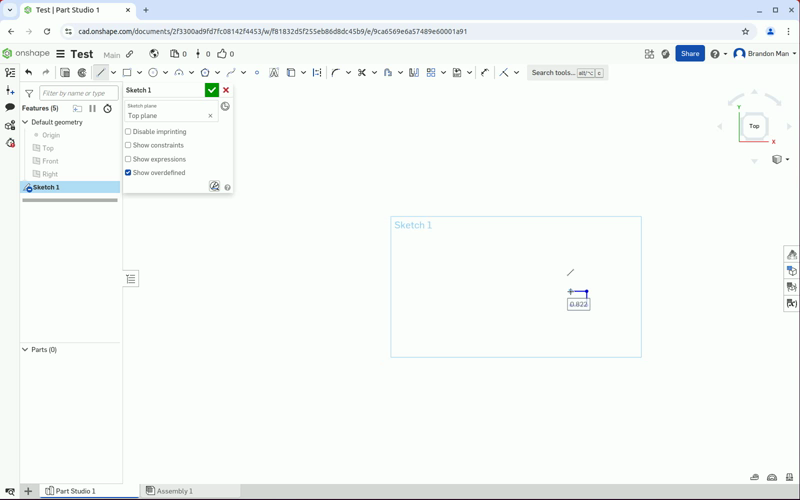
scroll(-6)
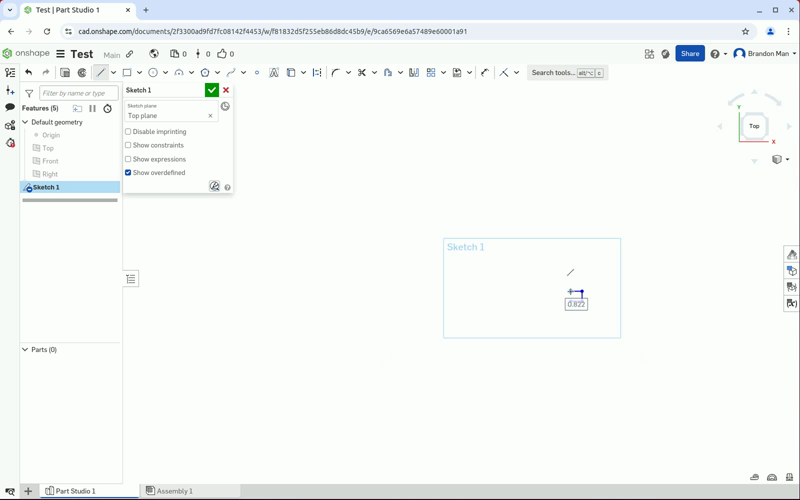
scroll(-6)
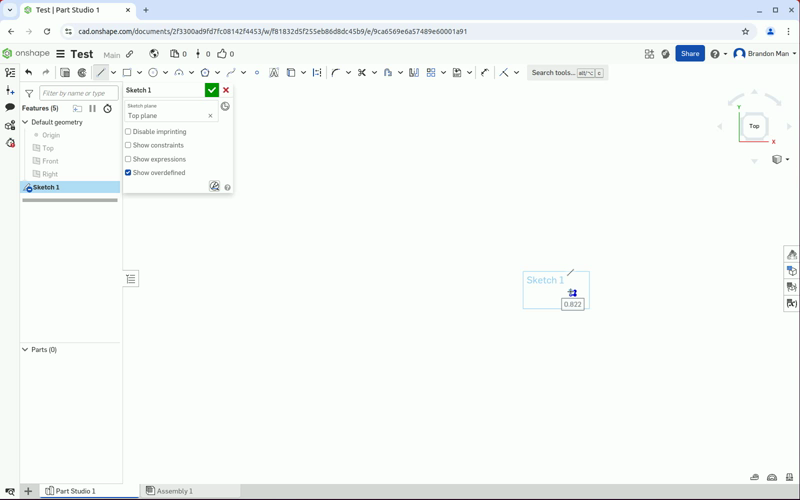
key_up(shift)
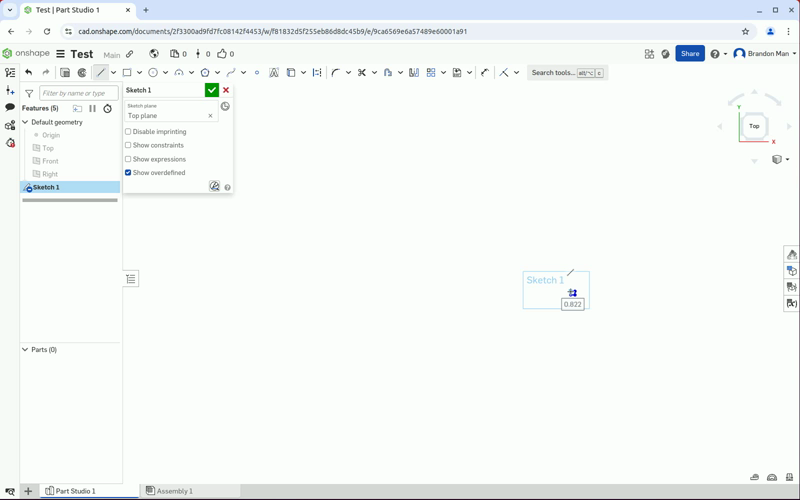
mouse_move(589, 291)
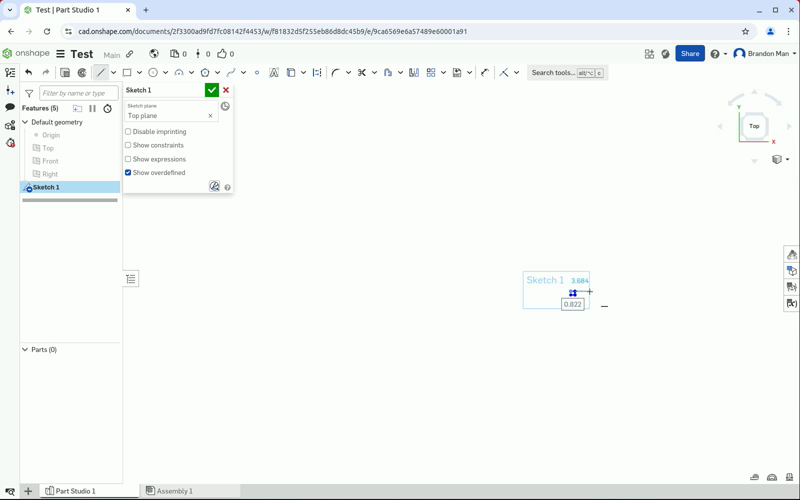
key_down(shift)
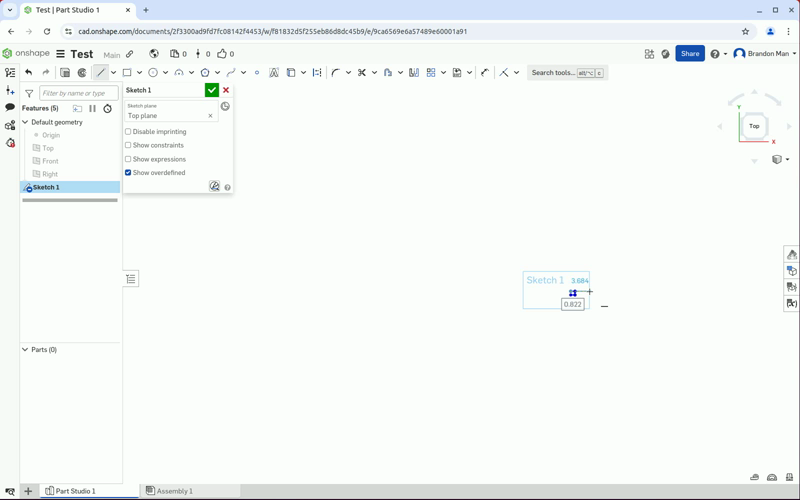
mouse_move(570, 294)
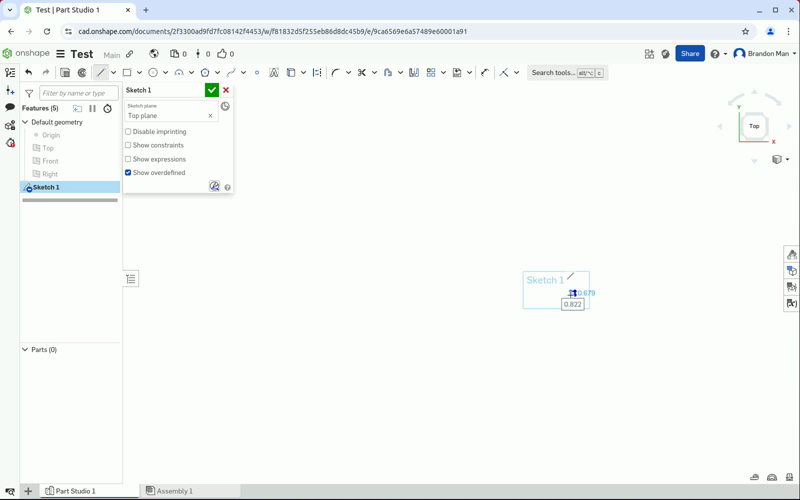
scroll(6)
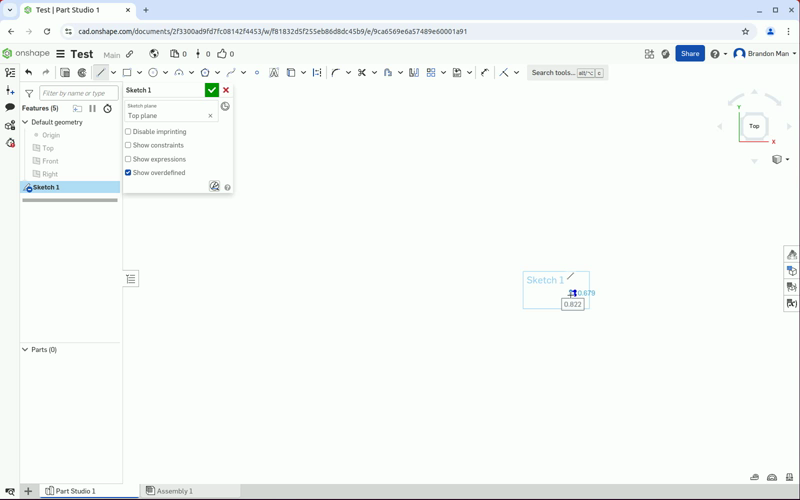
scroll(6)
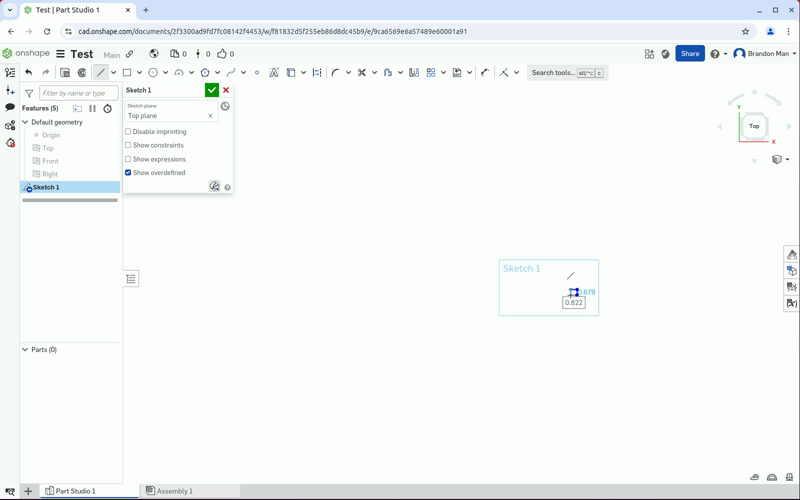
scroll(6)
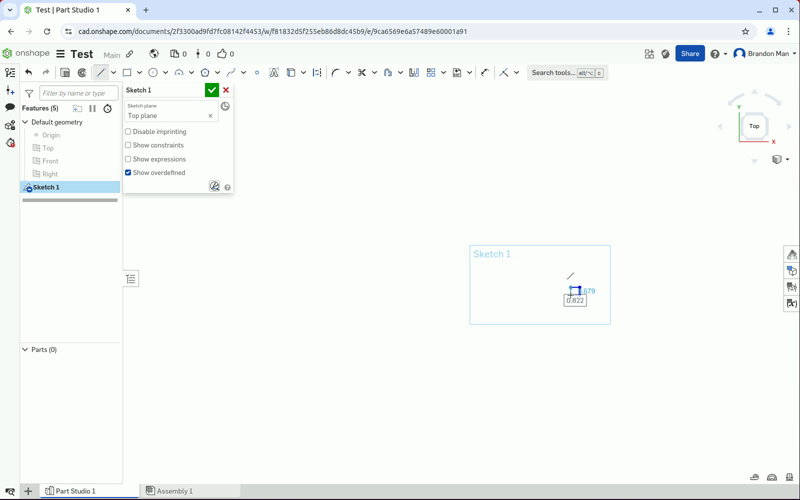
scroll(6)
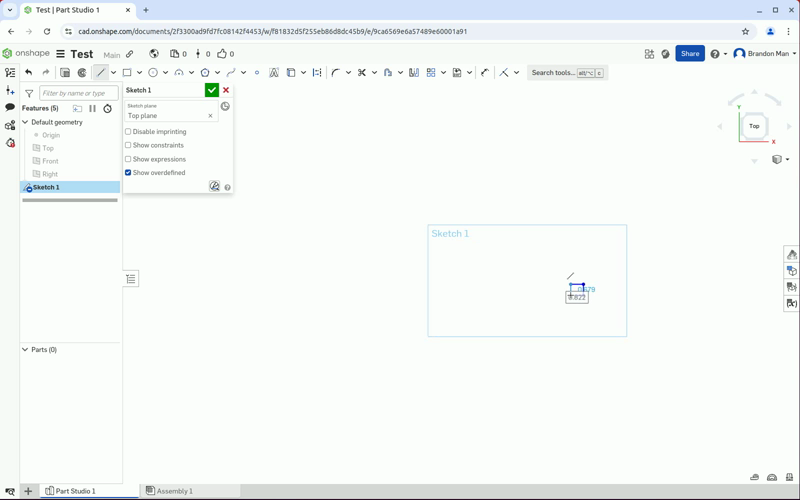
scroll(6)
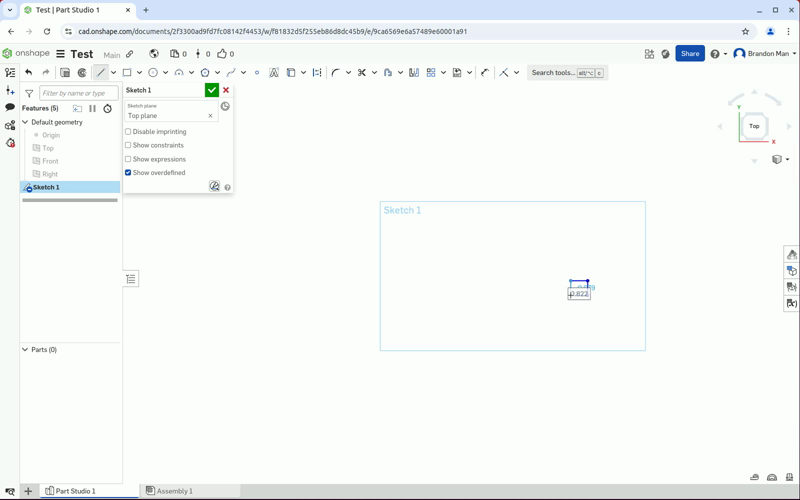
scroll(6)
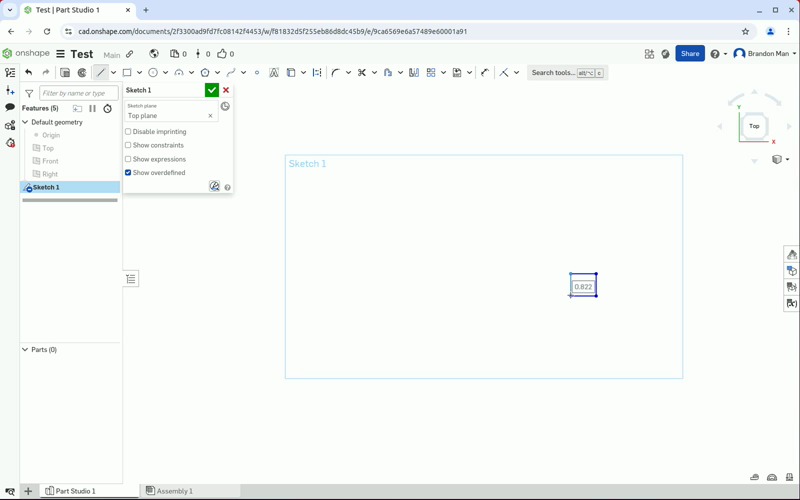
scroll(6)
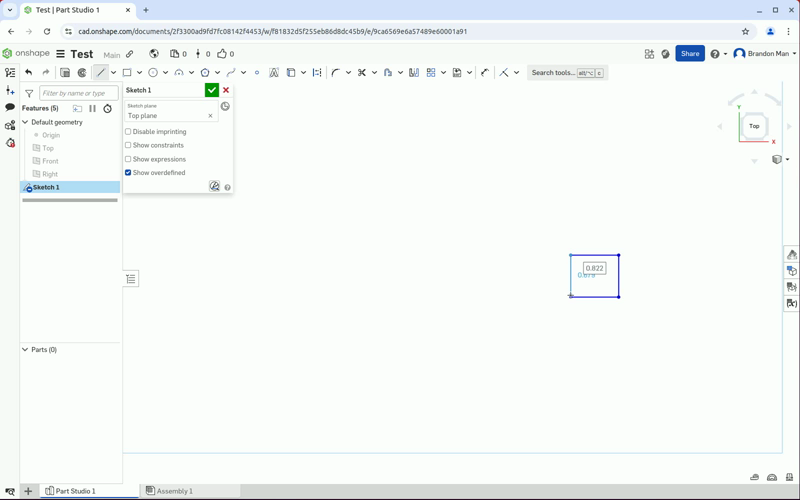
key_up(shift)
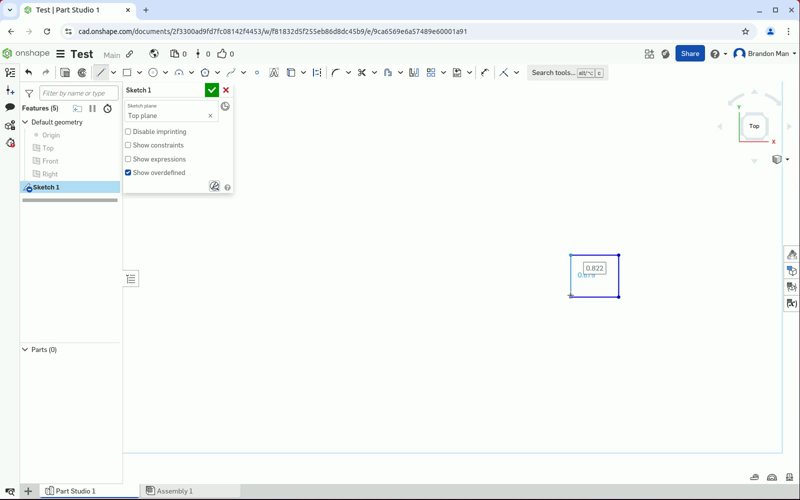
click(570, 294)
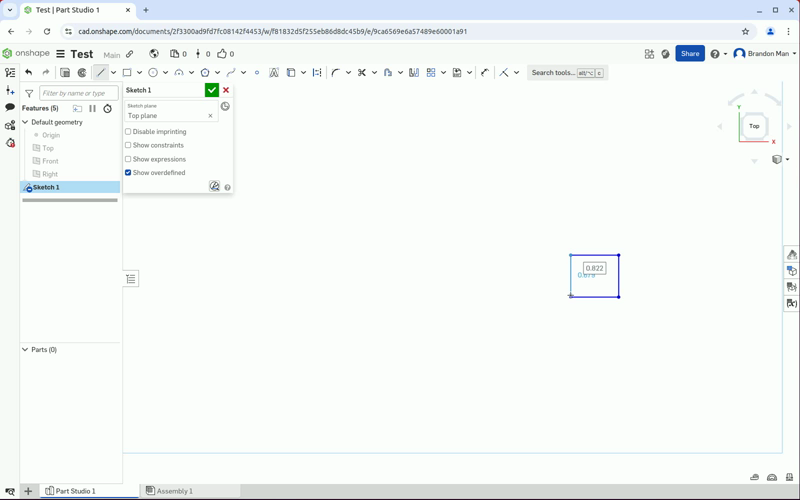
scroll(-6)
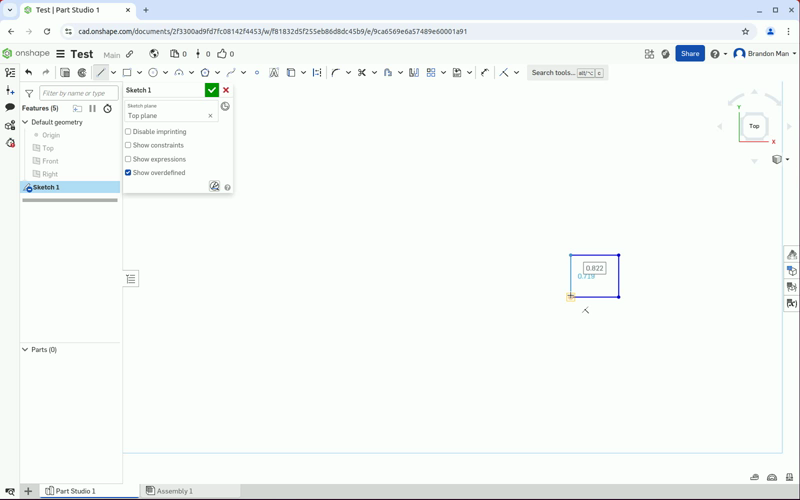
scroll(-6)
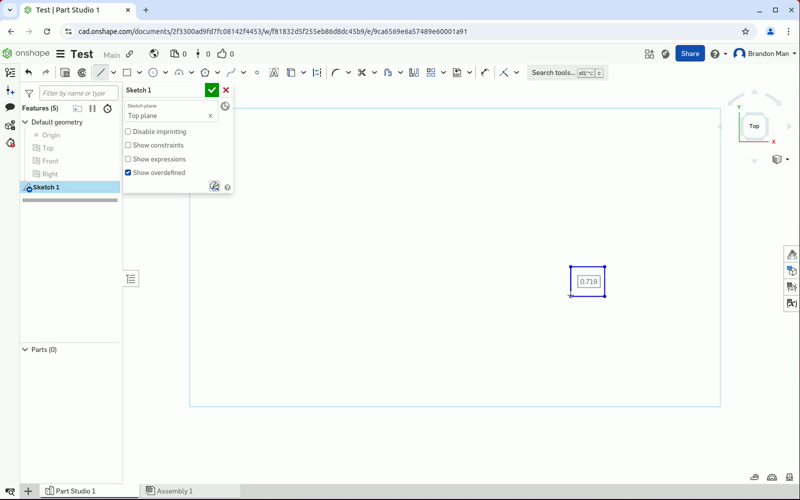
scroll(-6)
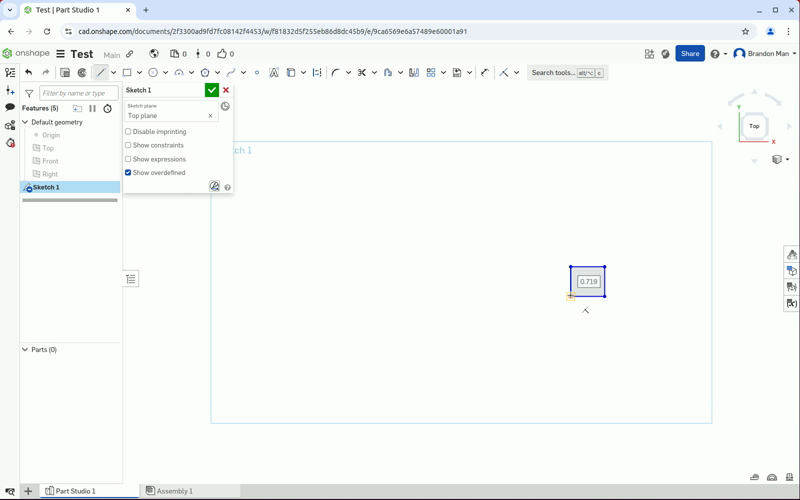
scroll(-6)
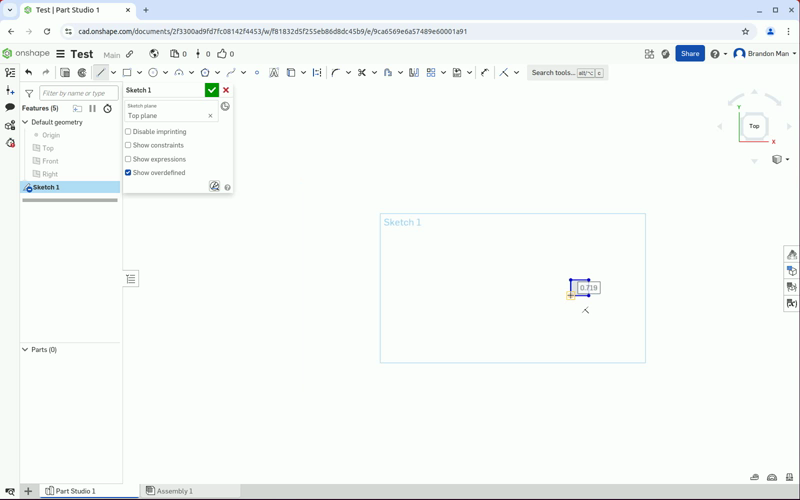
scroll(-6)
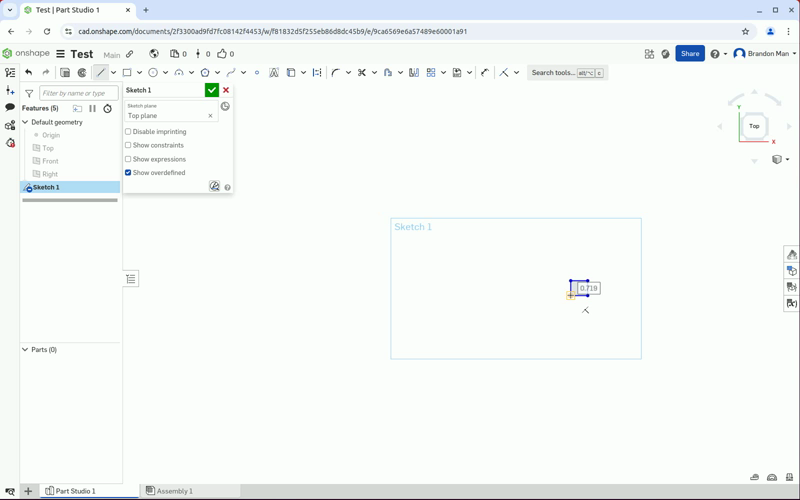
scroll(-6)
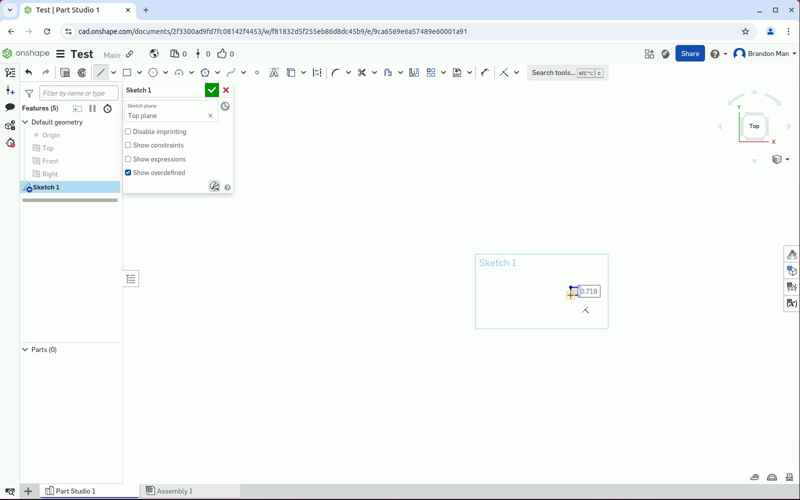
scroll(-6)
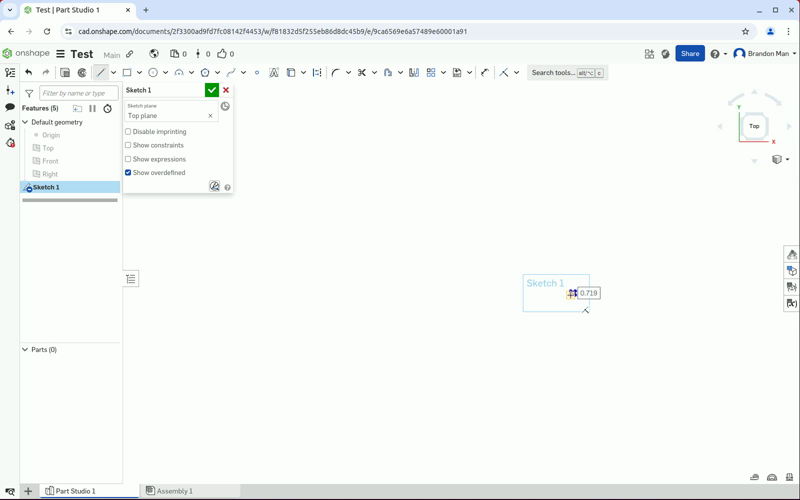
key(esc)
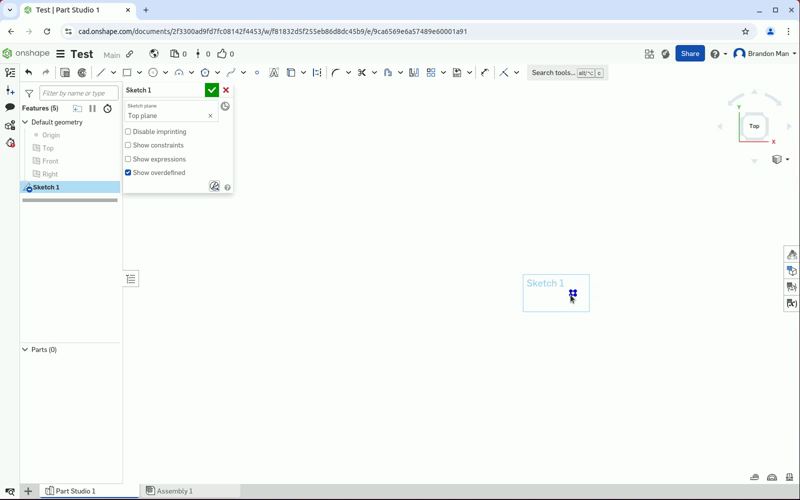
mouse_move(573, 293)
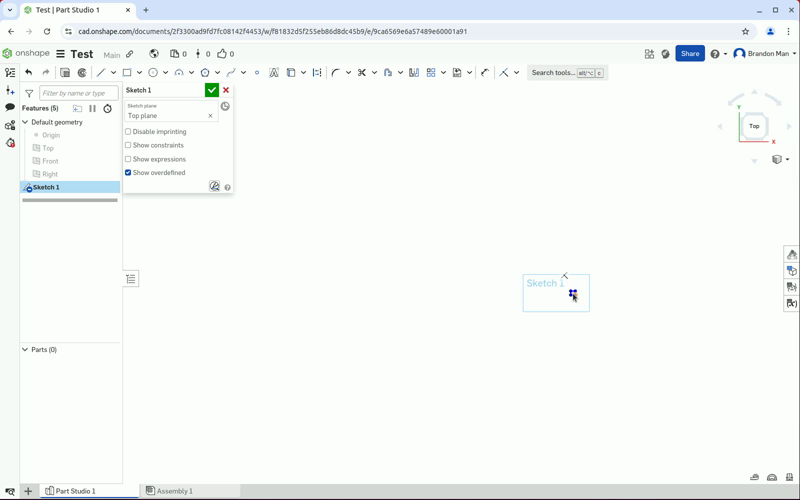
scroll(6)
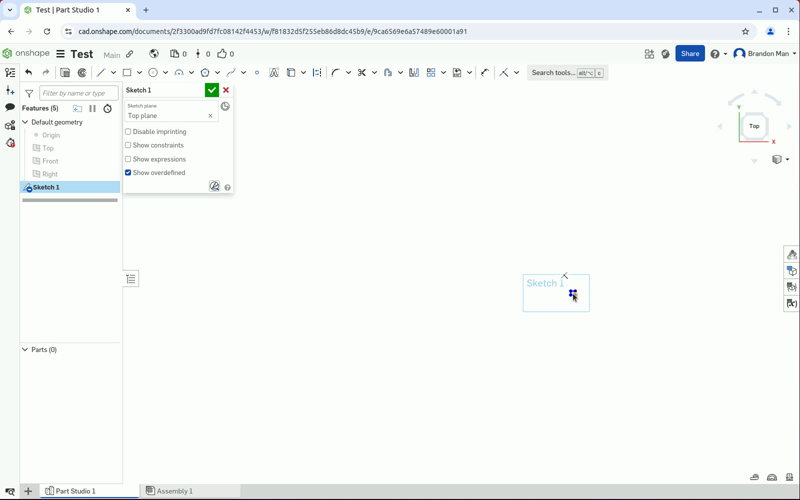
scroll(6)
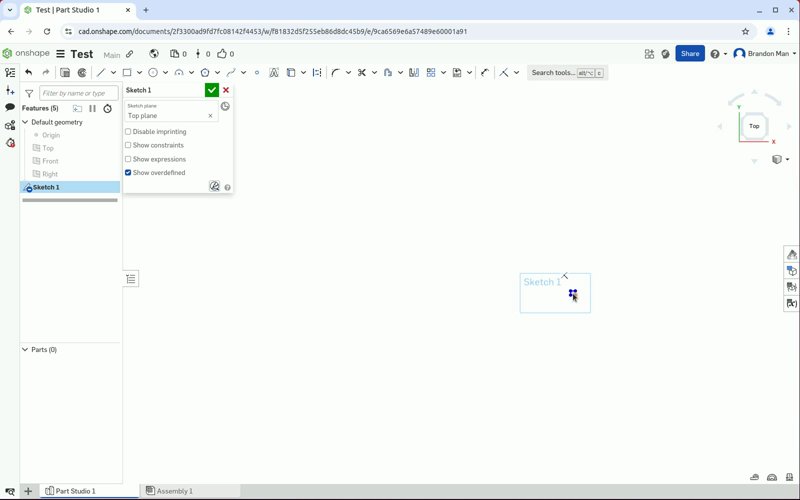
scroll(6)
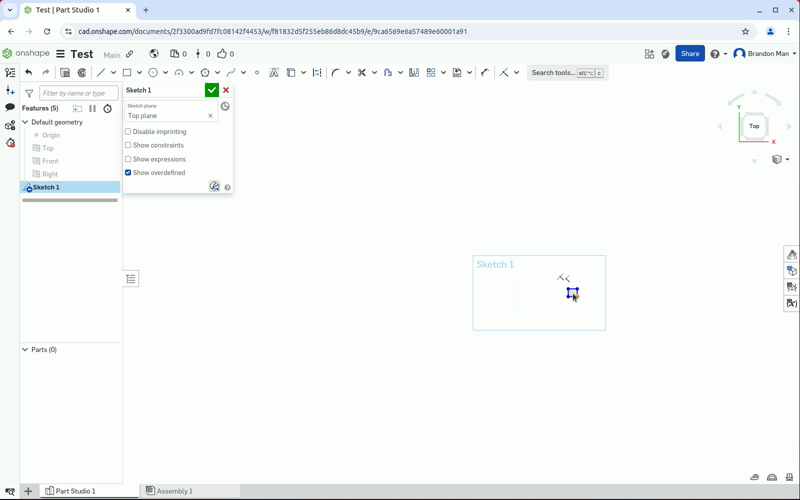
scroll(6)
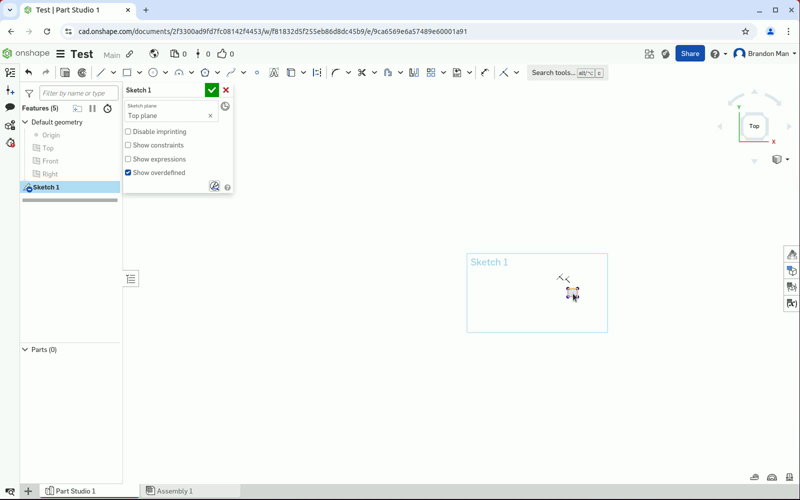
scroll(6)
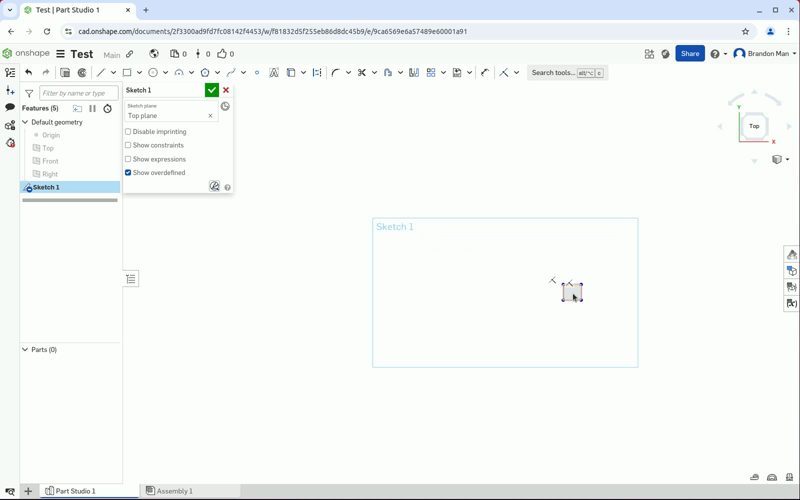
scroll(6)
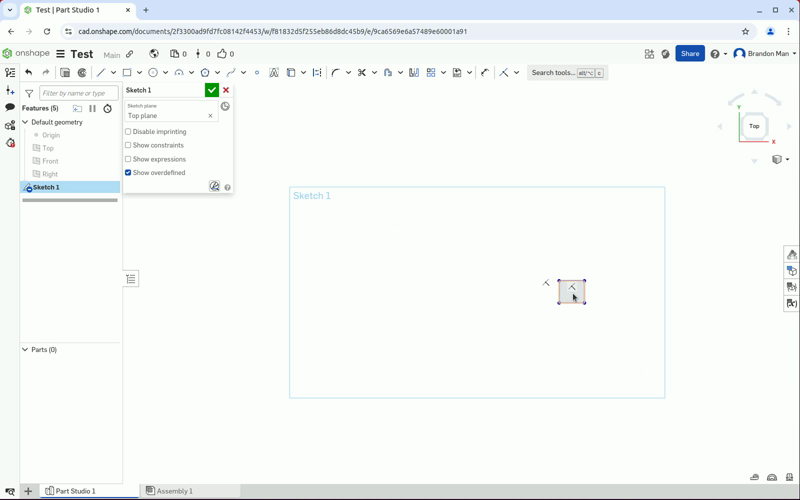
scroll(6)
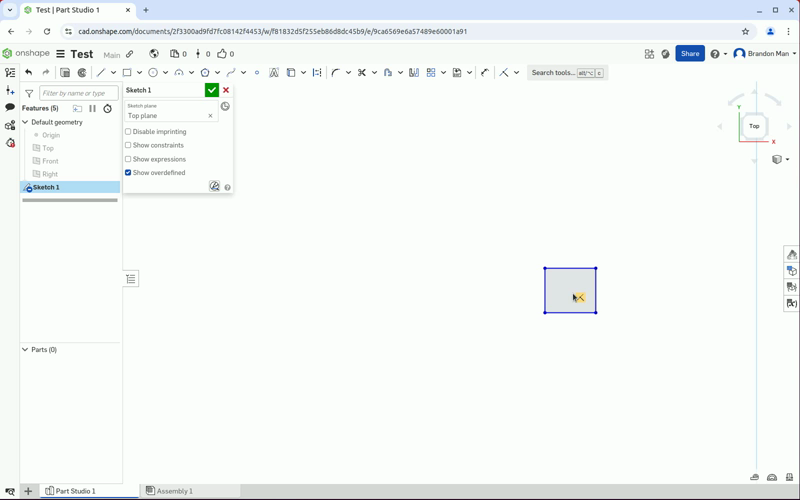
click(573, 293)
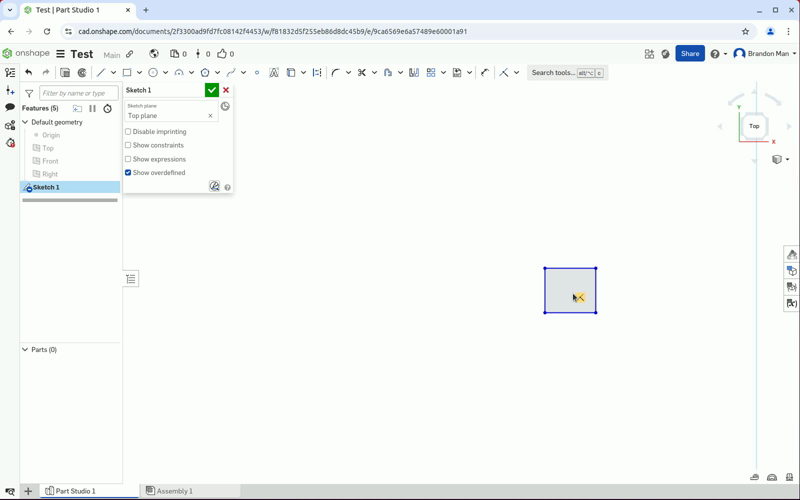
scroll(-6)
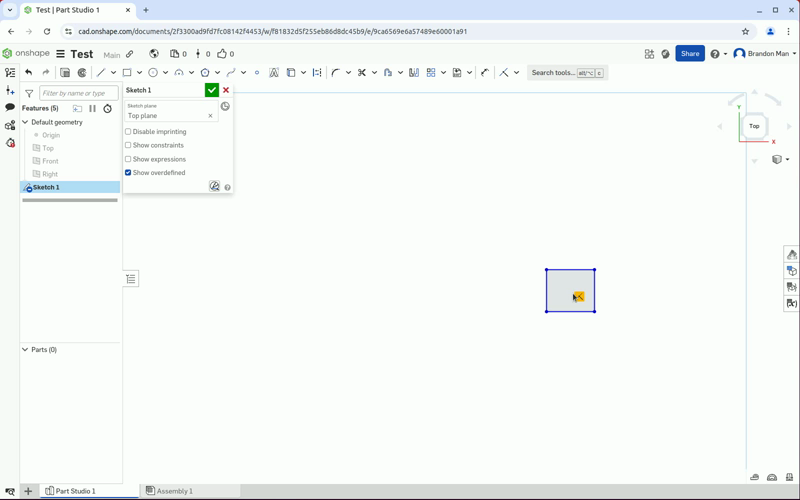
scroll(-6)
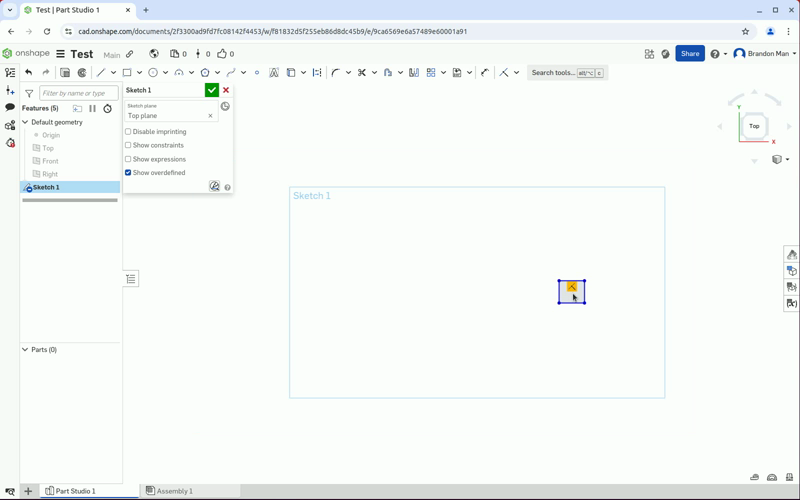
scroll(-6)
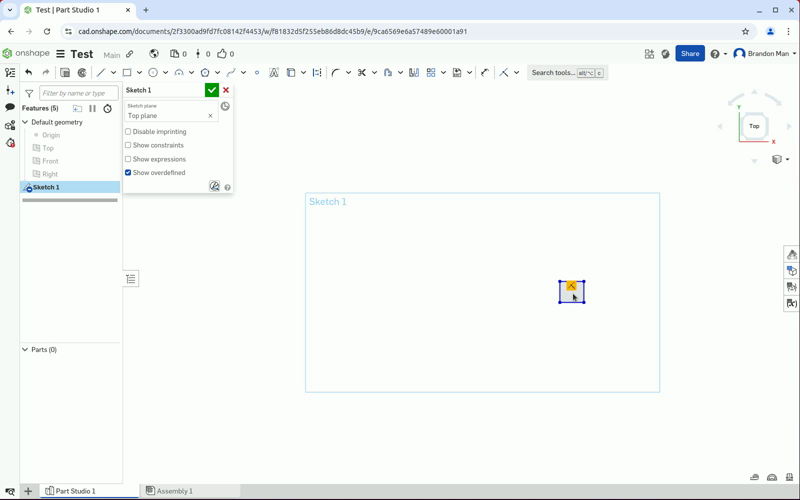
scroll(-6)
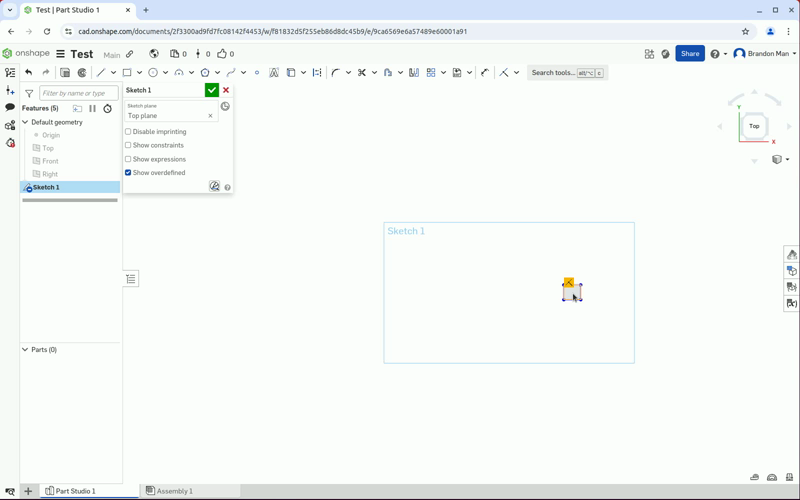
scroll(-6)
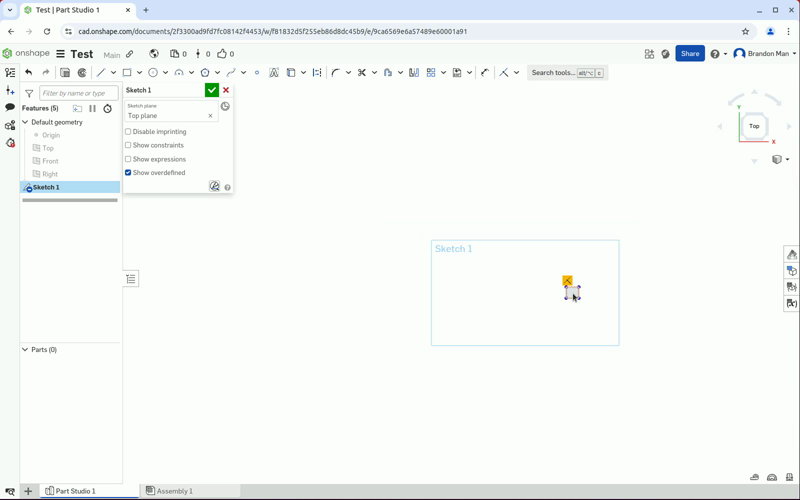
scroll(-6)
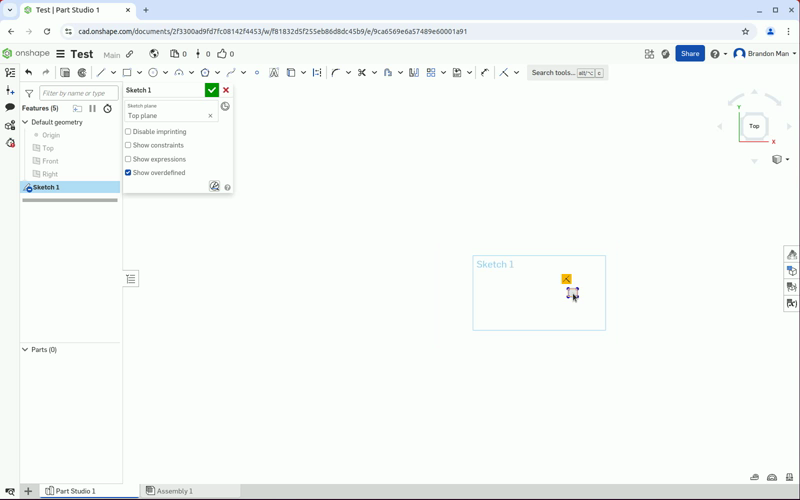
scroll(-6)
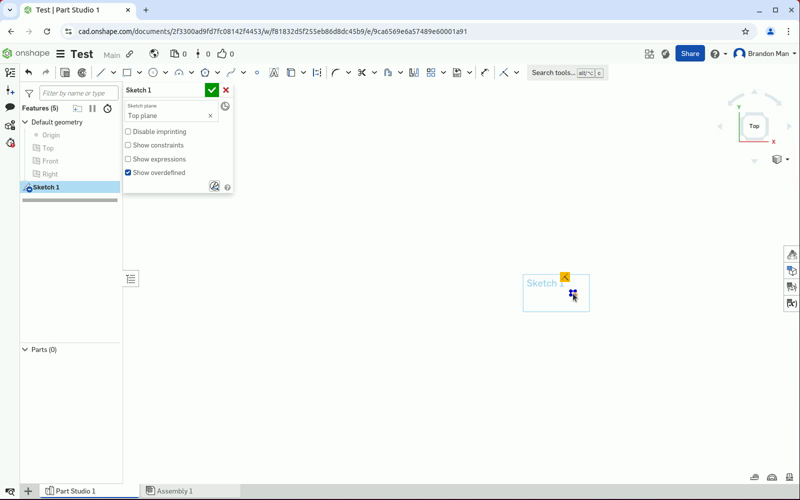
mouse_move(73, 352)
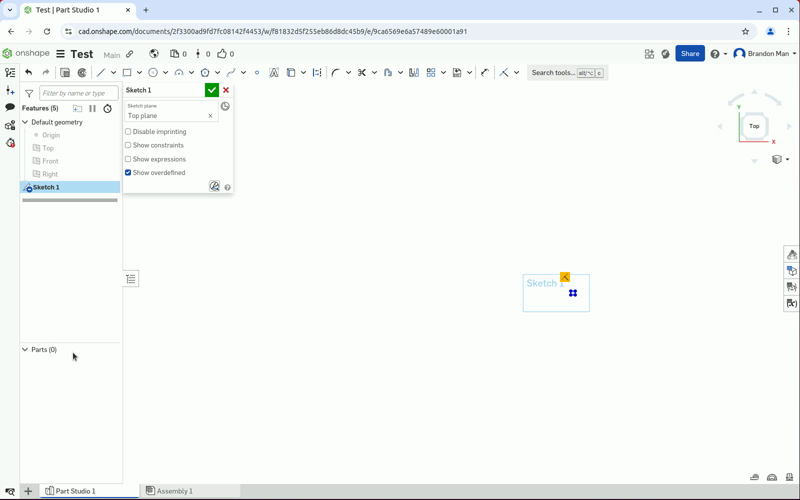
key(shift+y)
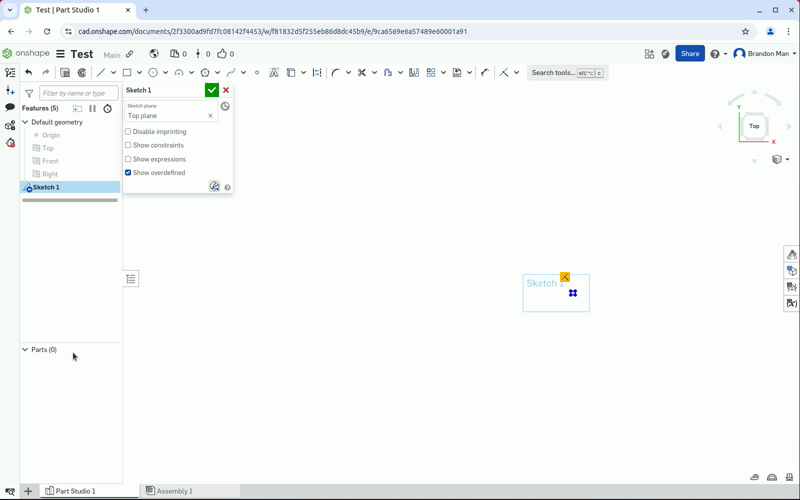
key(shift+e)
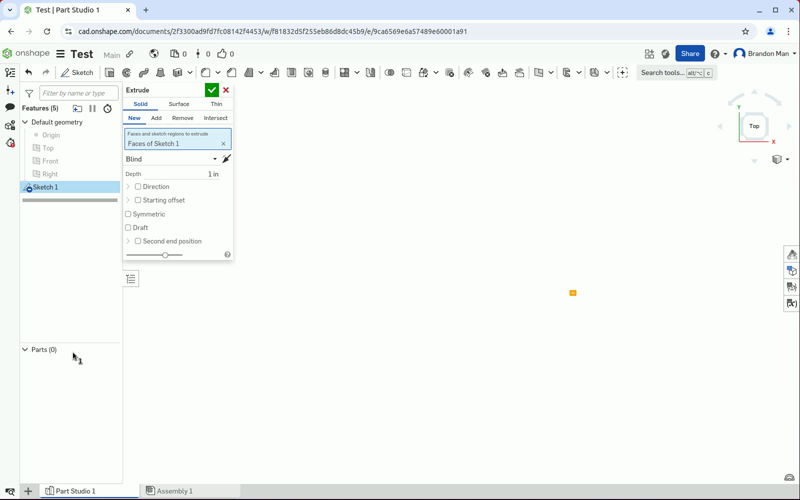
mouse_move(143, 106)
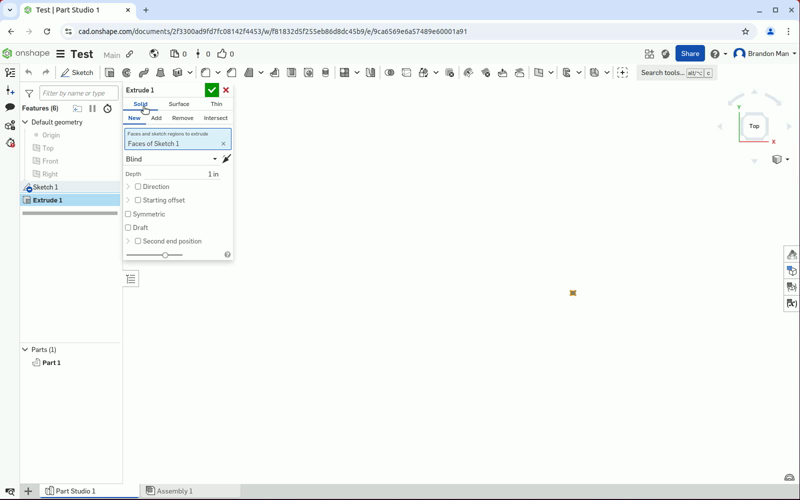
click(143, 106)
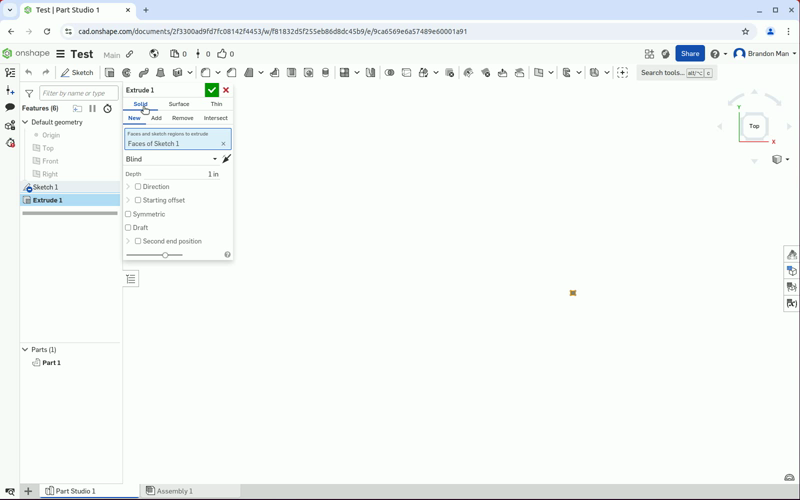
mouse_move(137, 120)
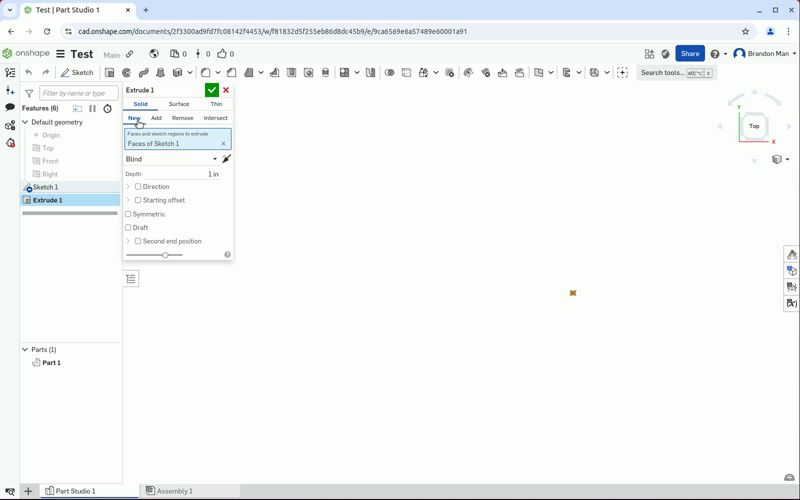
click(137, 120)
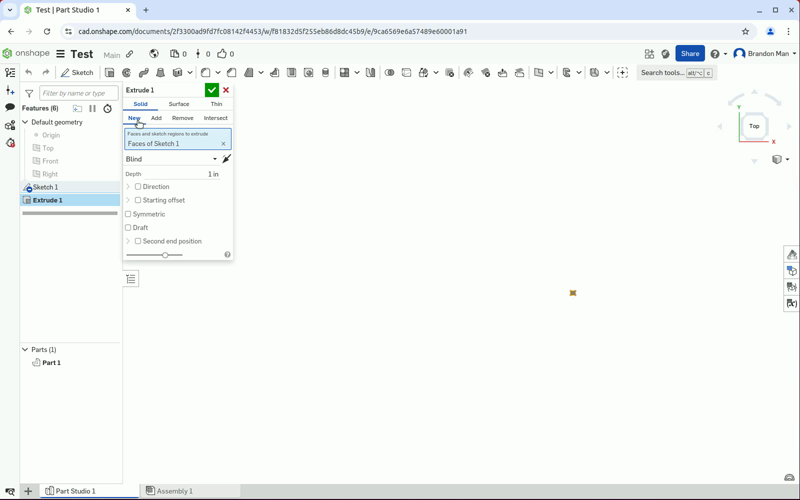
key(tab, 4)
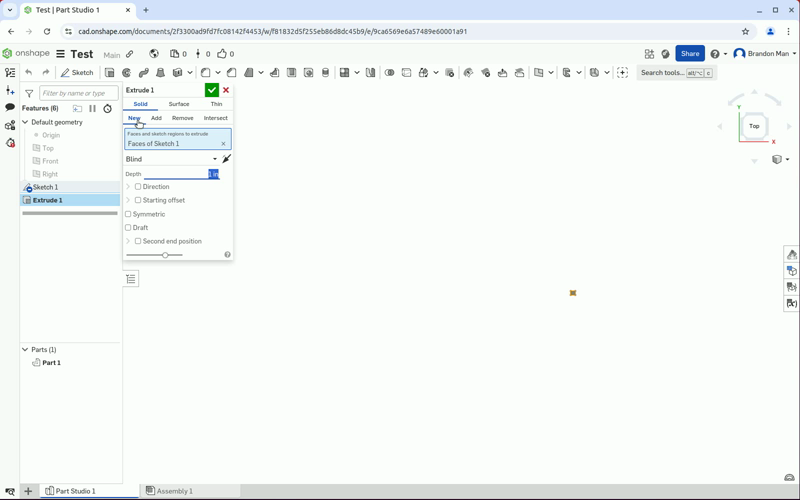
text(23.108)
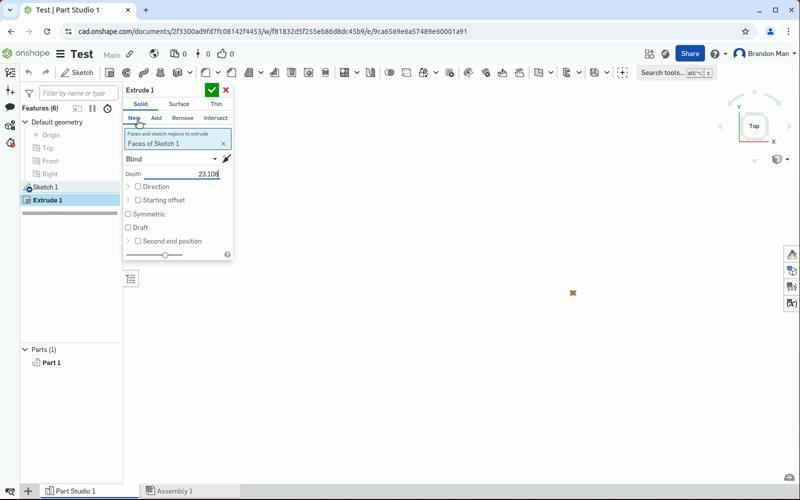
key(tab, 3)
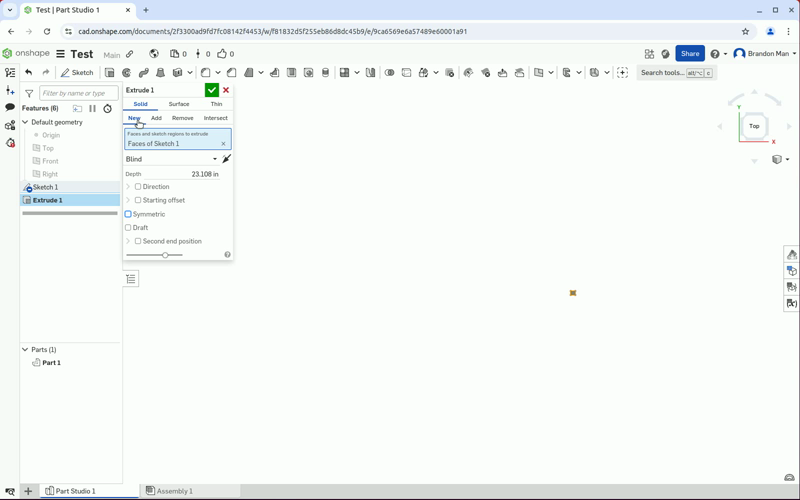
key(space)
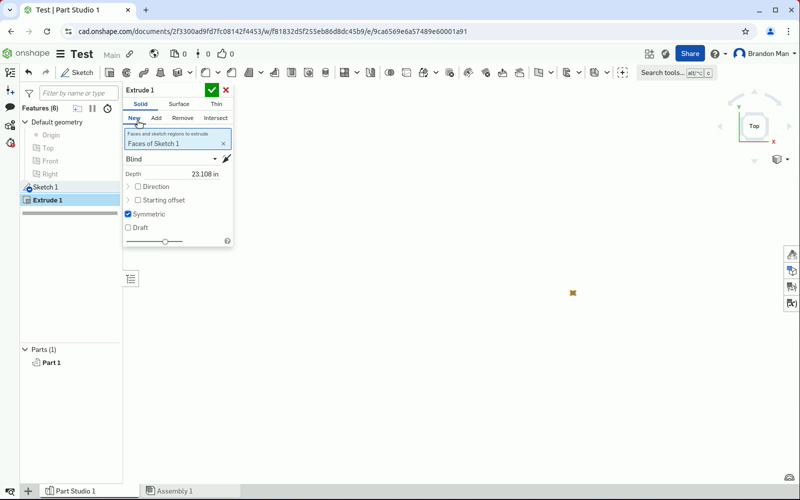
key(enter)
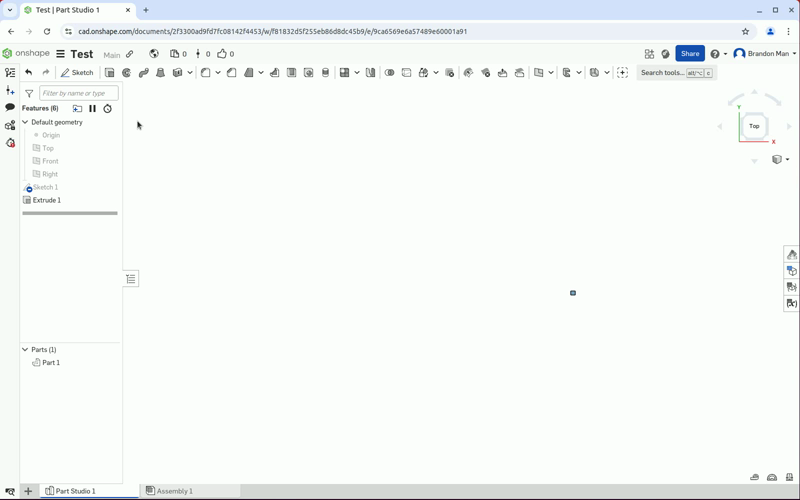
key(shift+h)
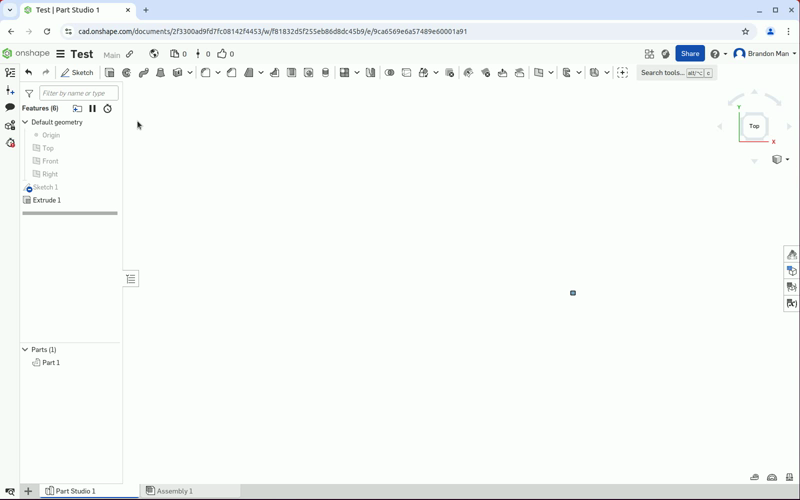
key(shift+h)
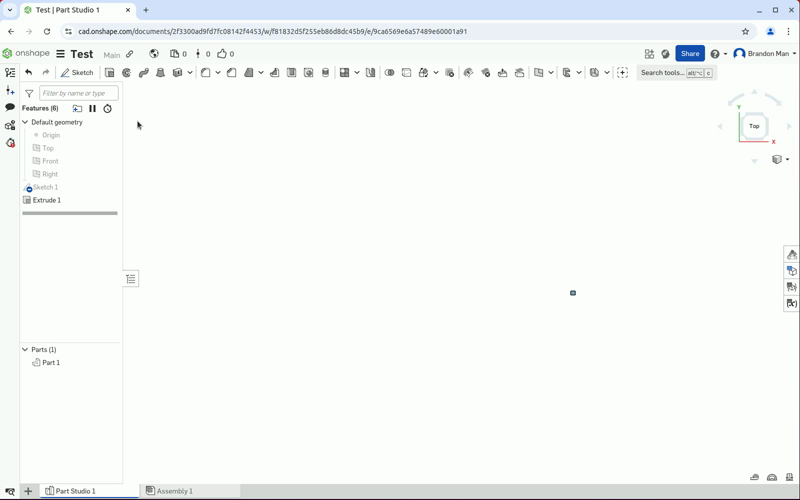
mouse_move(73, 189)
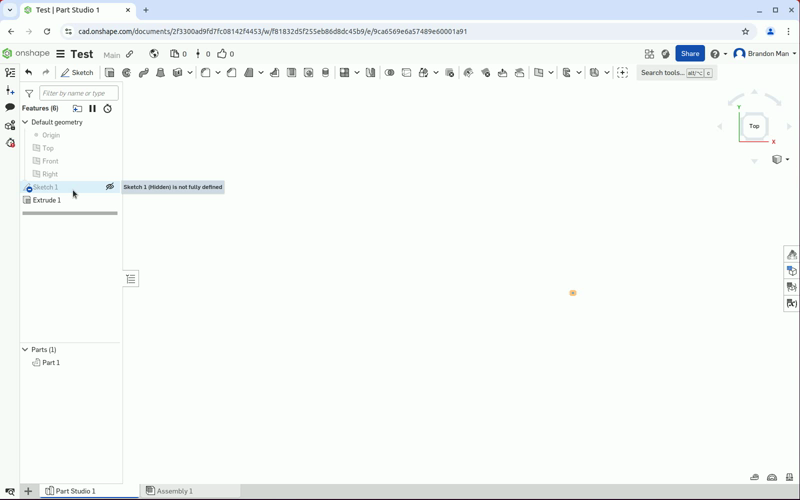
click(73, 189)
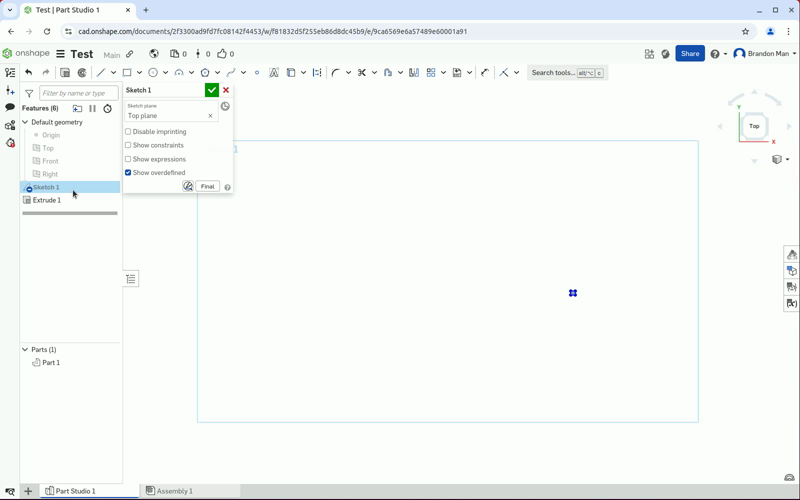
mouse_move(229, 92)
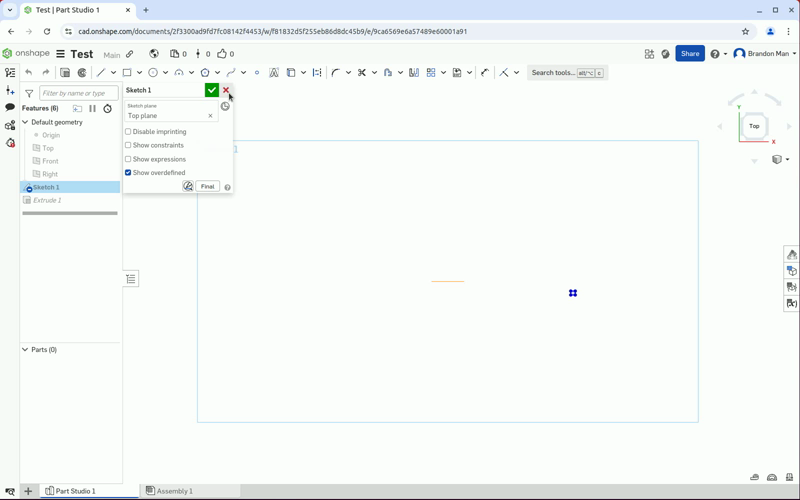
click(229, 92)
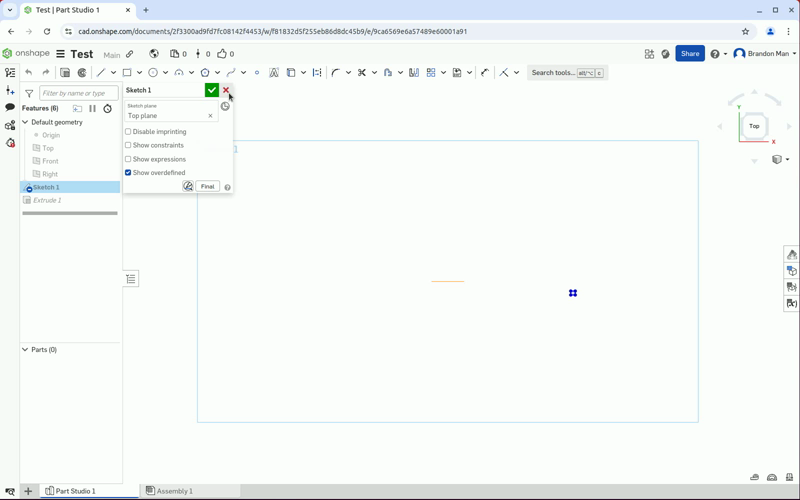
key(shift+s)
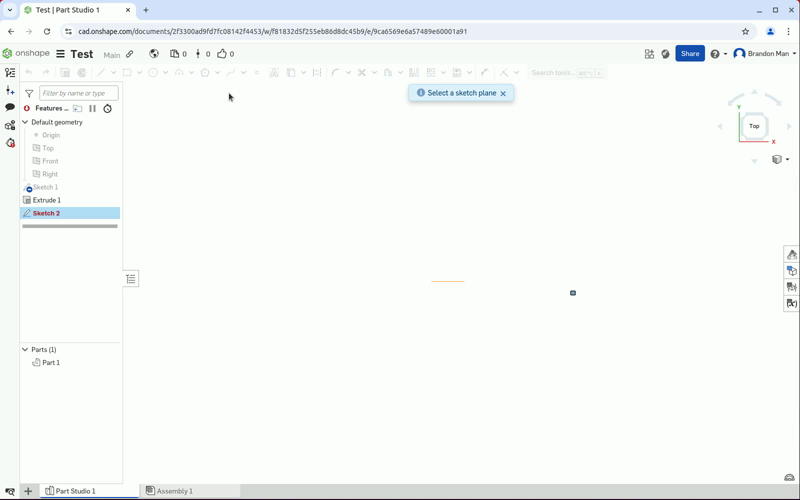
mouse_move(73, 150)
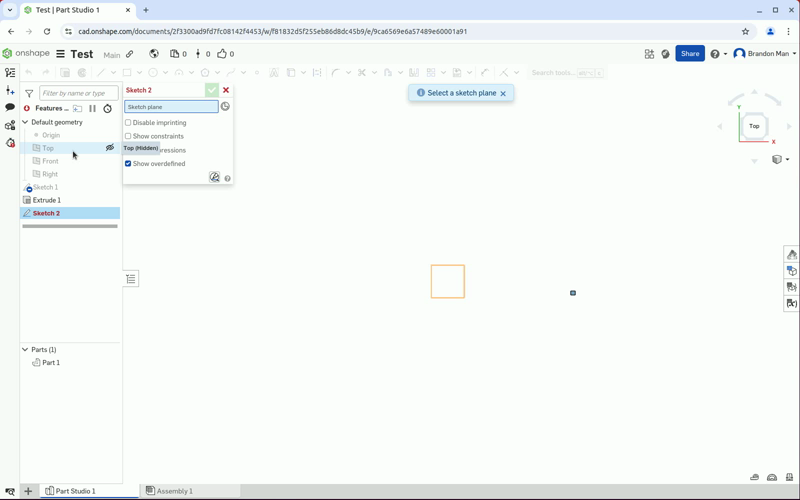
click(73, 150)
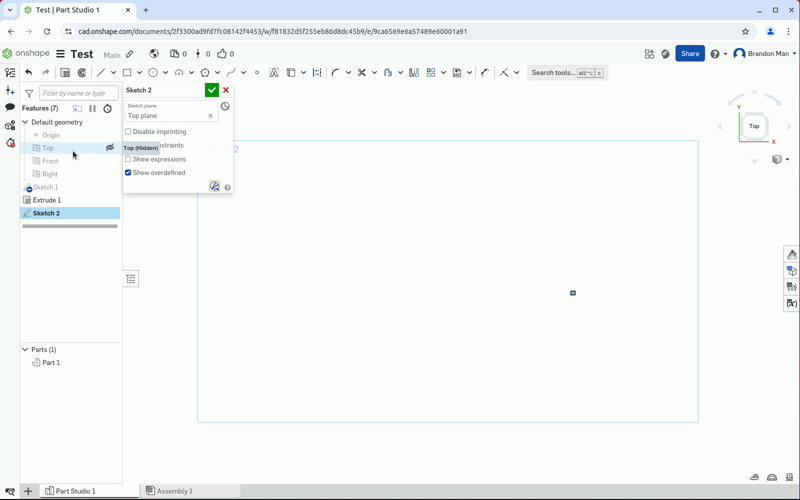
mouse_move(73, 352)
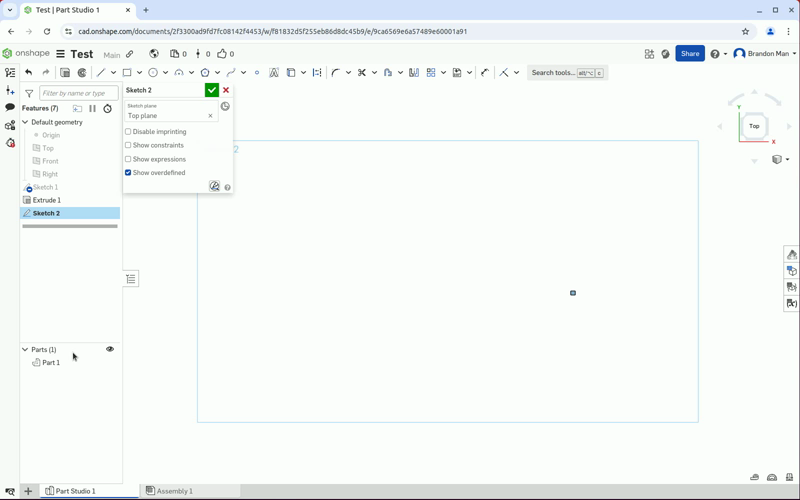
key(y)
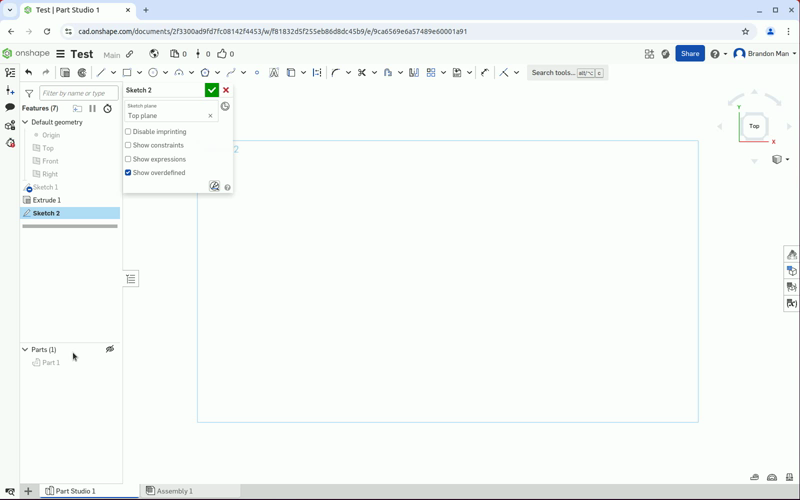
key(l)
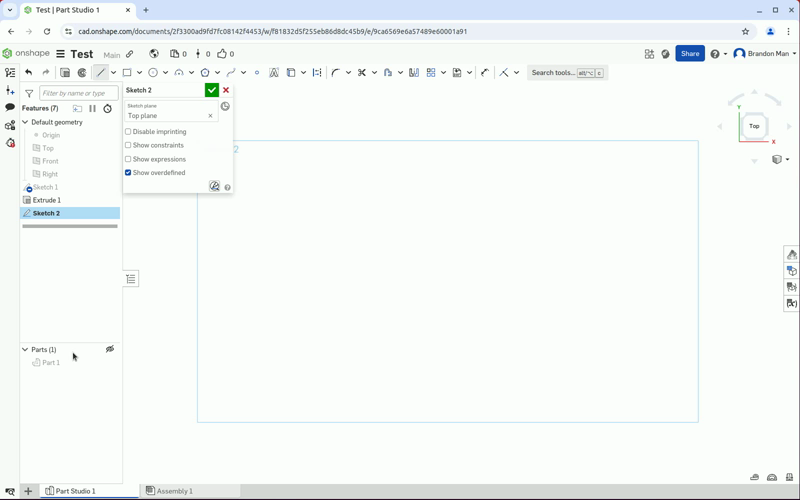
key_down(shift)
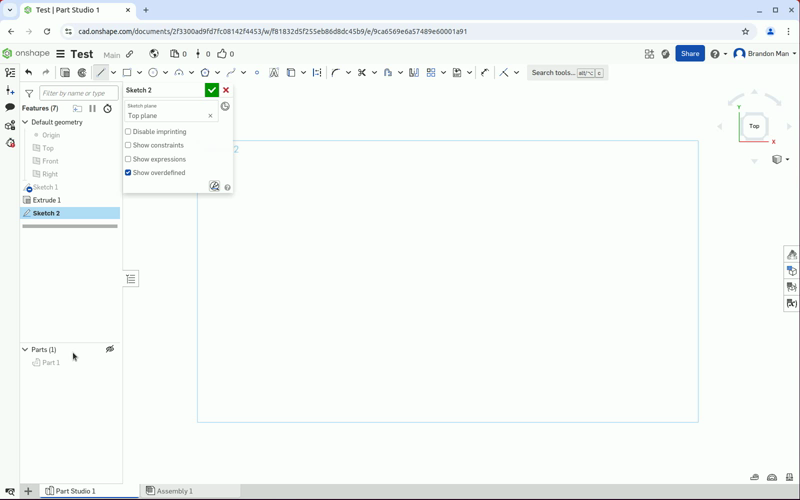
mouse_move(348, 294)
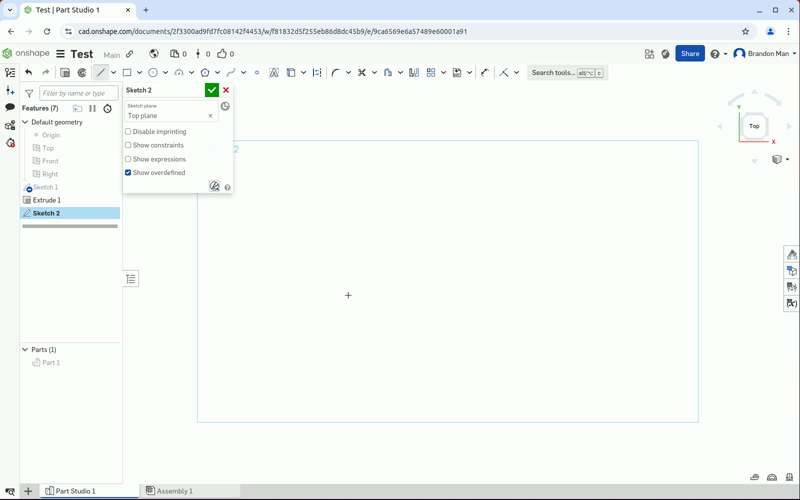
click(348, 294)
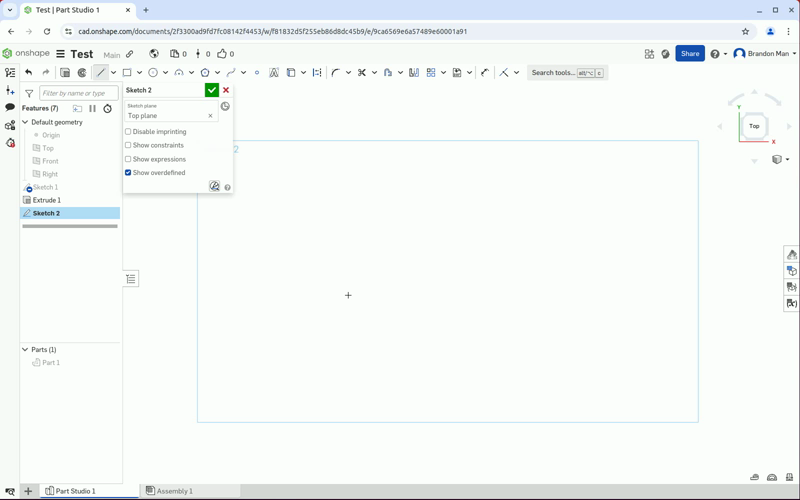
key_up(shift)
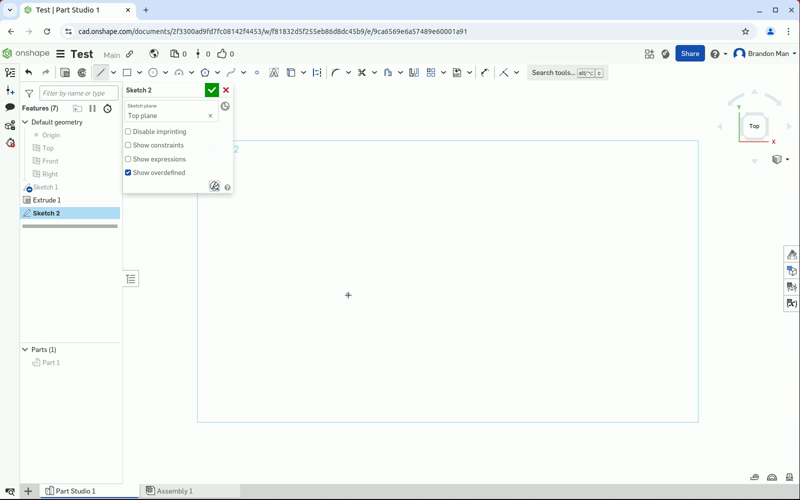
key_down(shift)
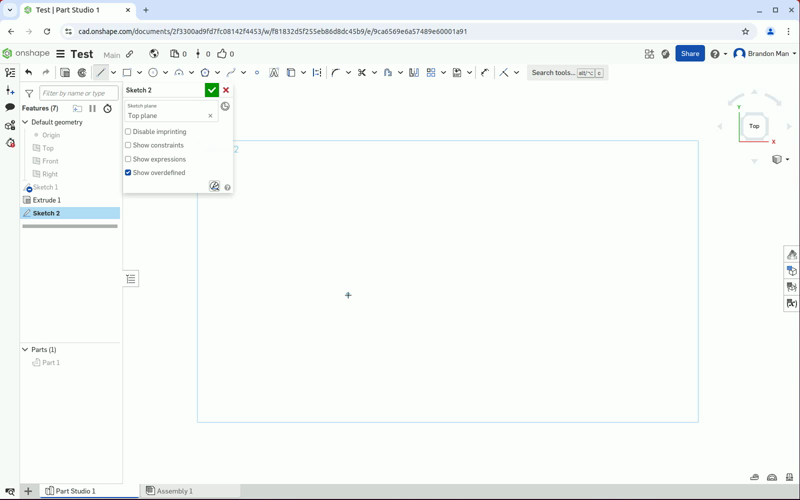
mouse_move(378, 294)
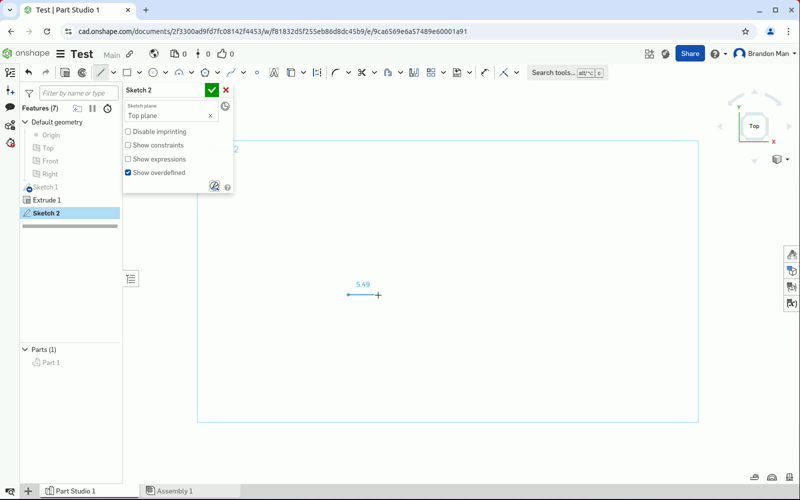
mouse_move(350, 294)
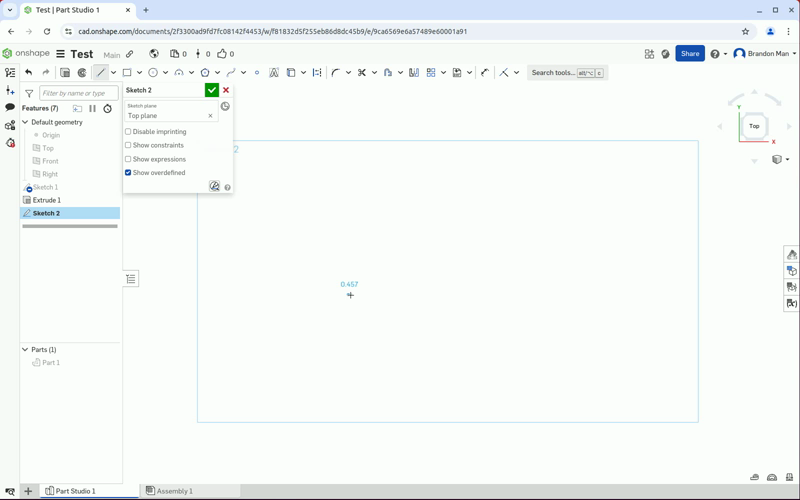
scroll(6)
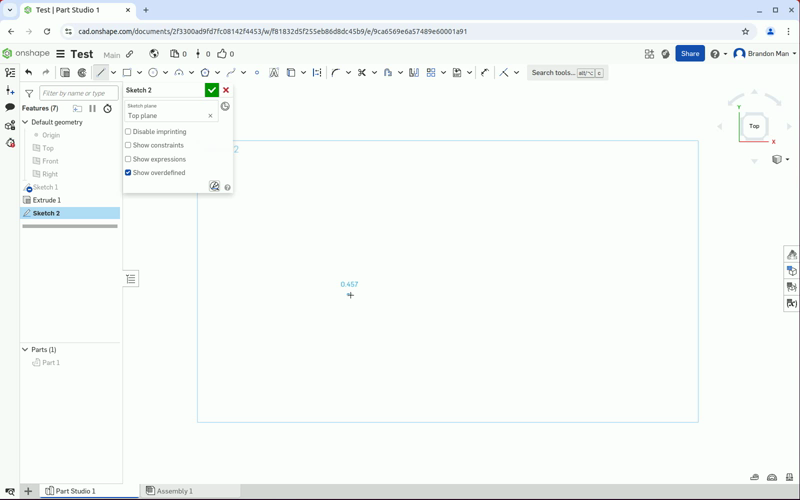
scroll(6)
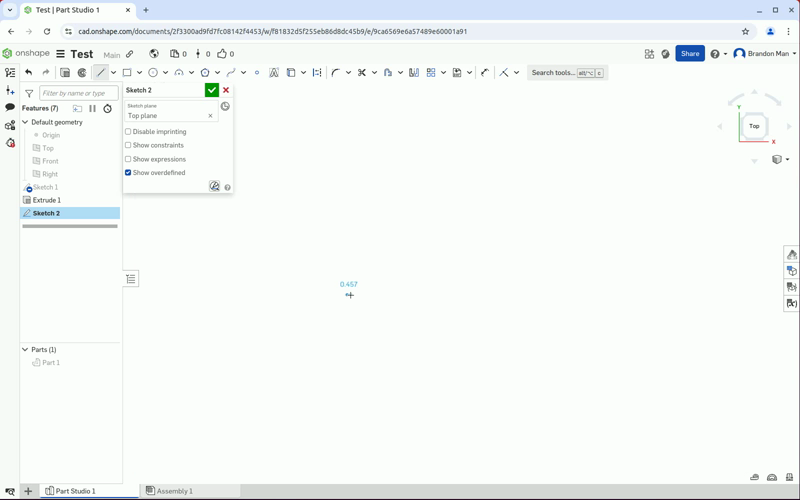
scroll(6)
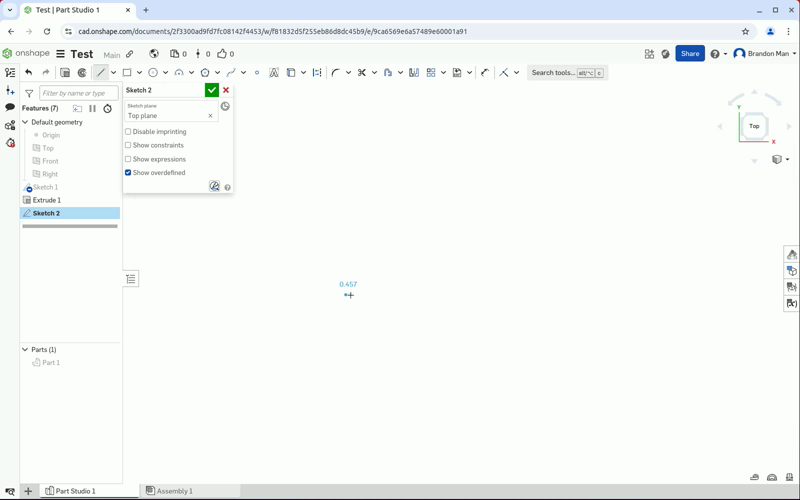
scroll(6)
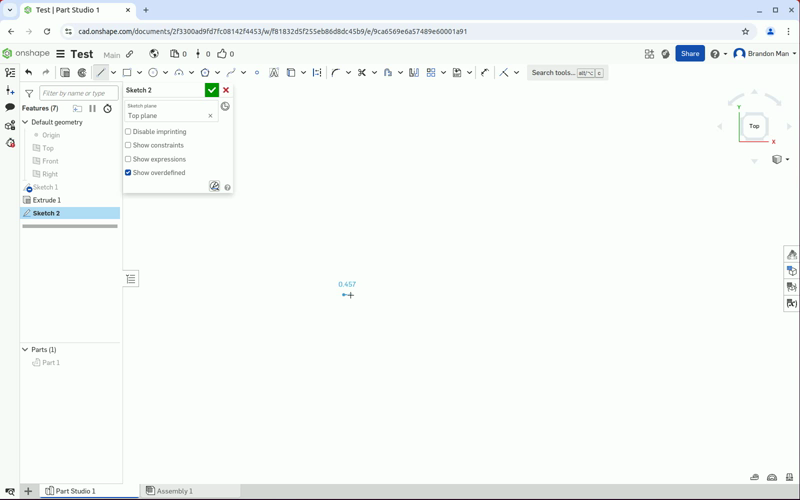
scroll(6)
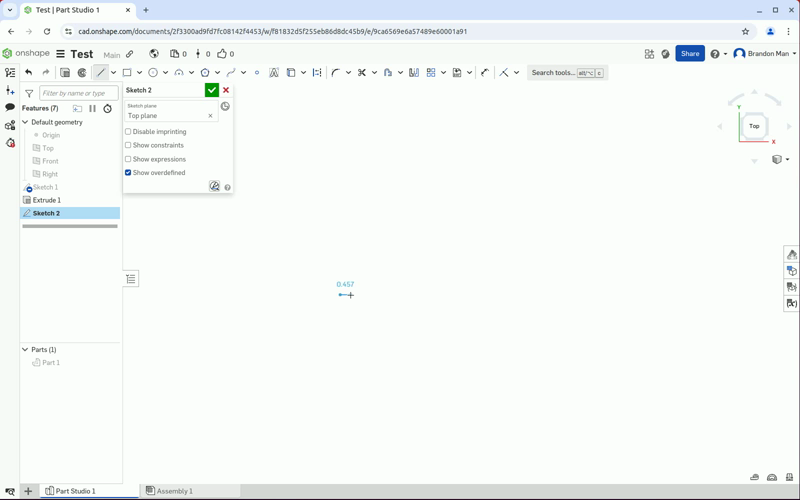
scroll(6)
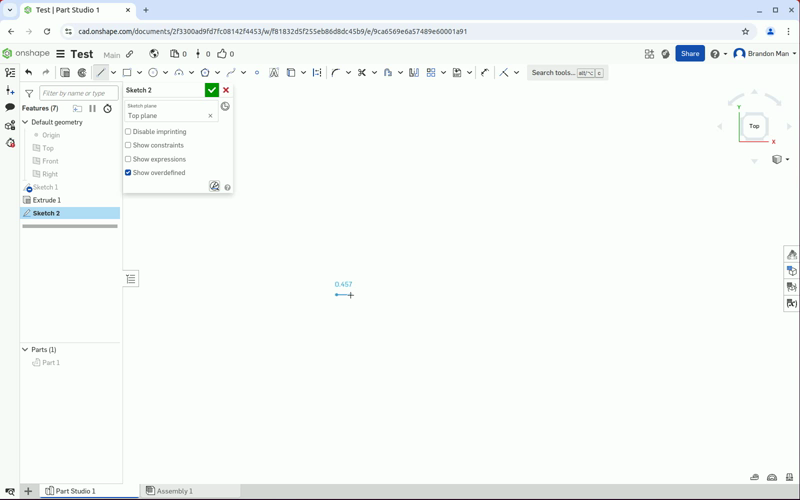
scroll(6)
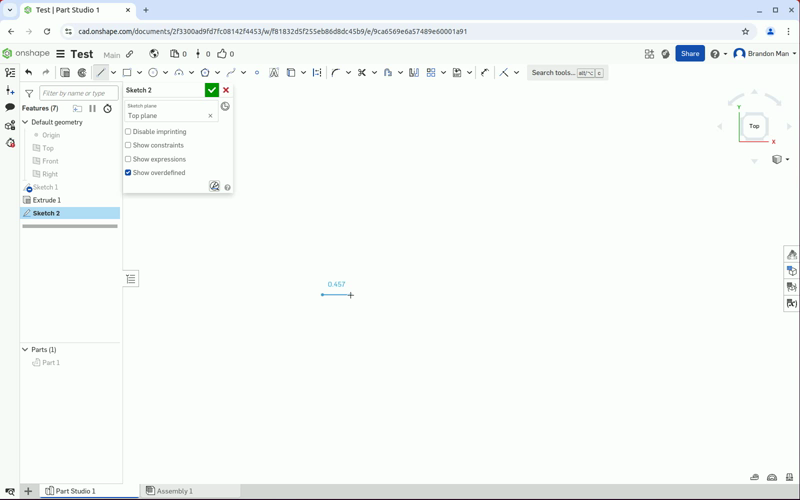
click(350, 294)
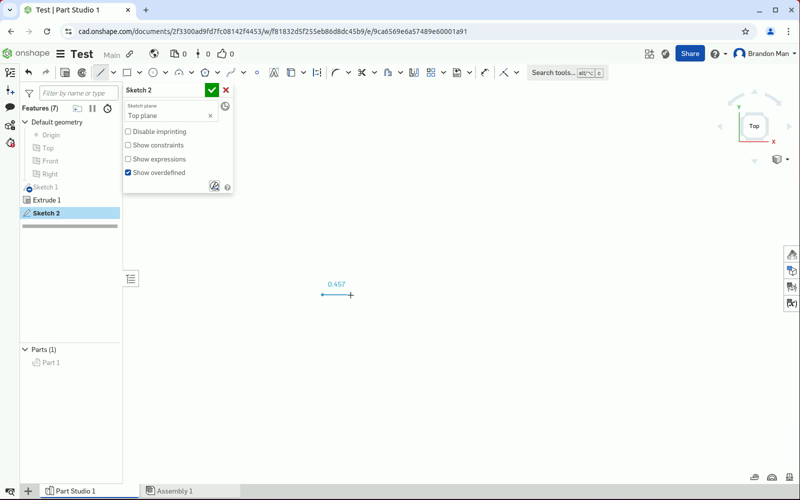
scroll(-6)
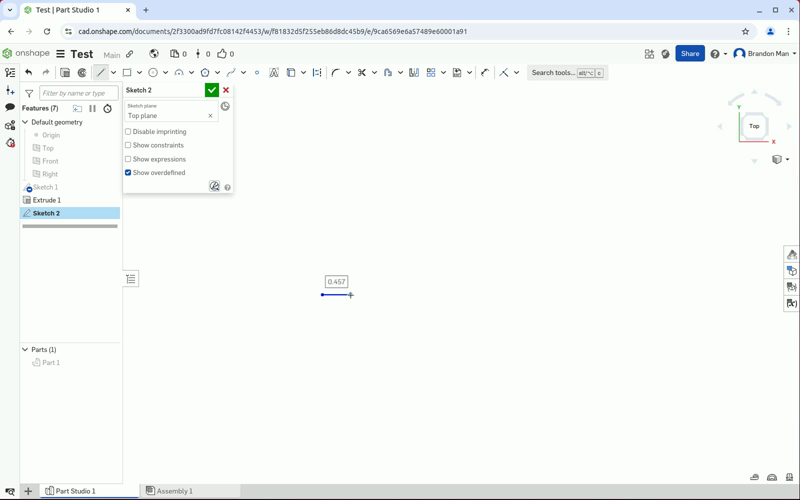
scroll(-6)
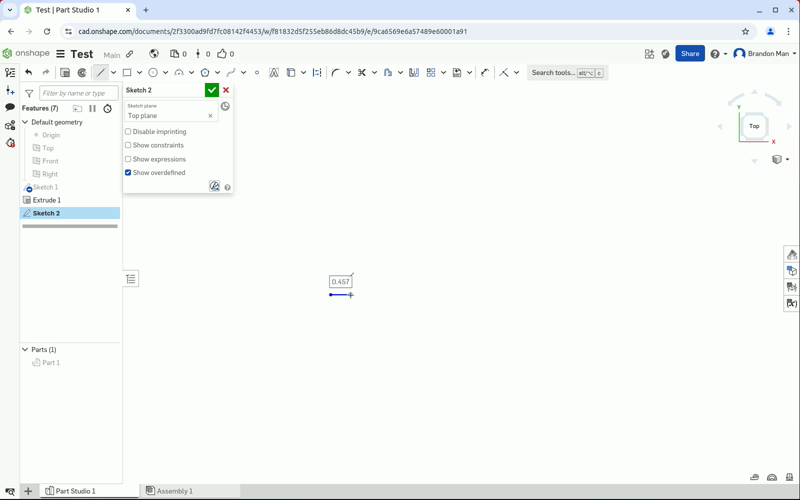
scroll(-6)
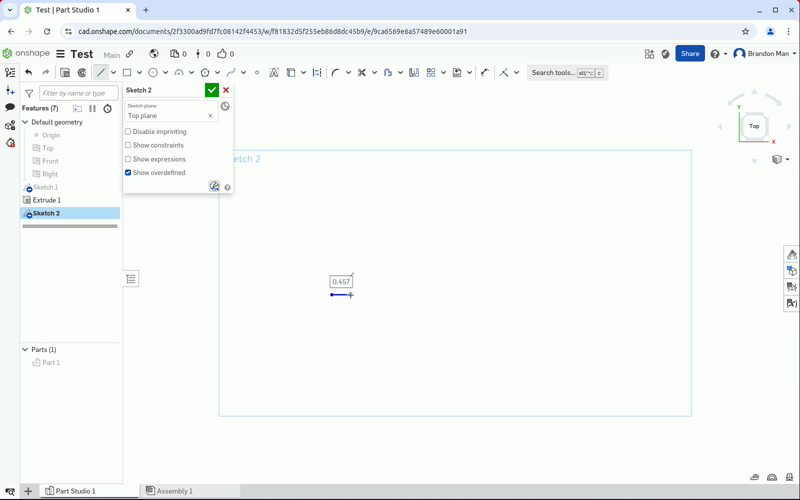
scroll(-6)
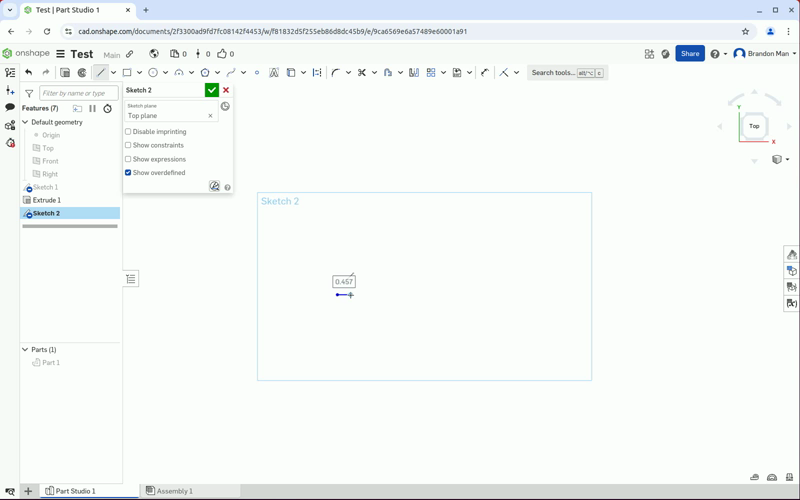
scroll(-6)
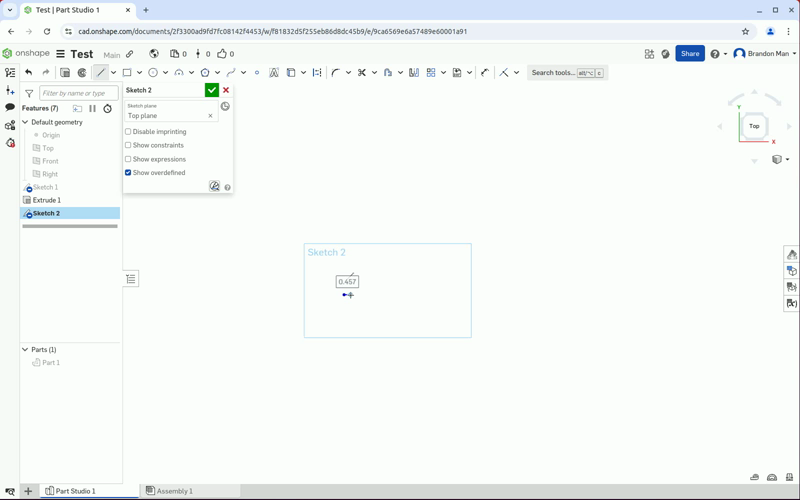
scroll(-6)
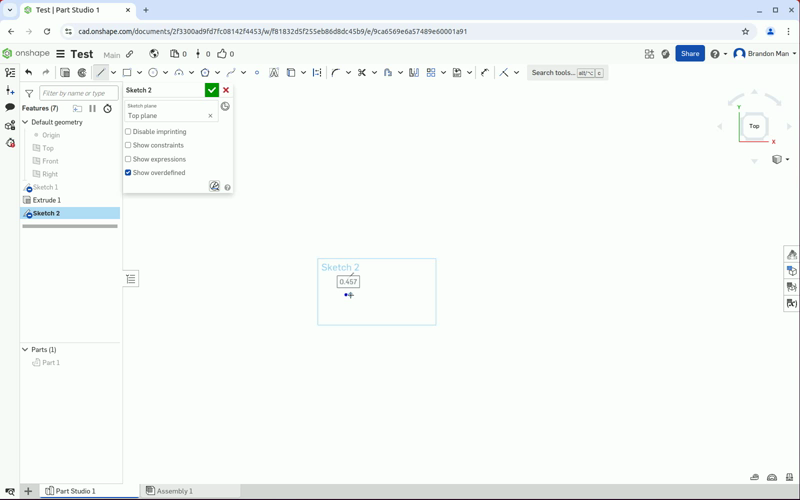
scroll(-6)
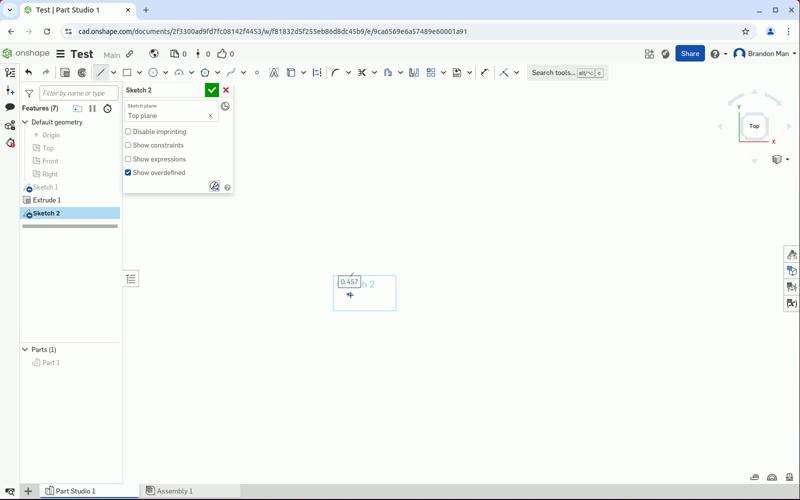
key_up(shift)
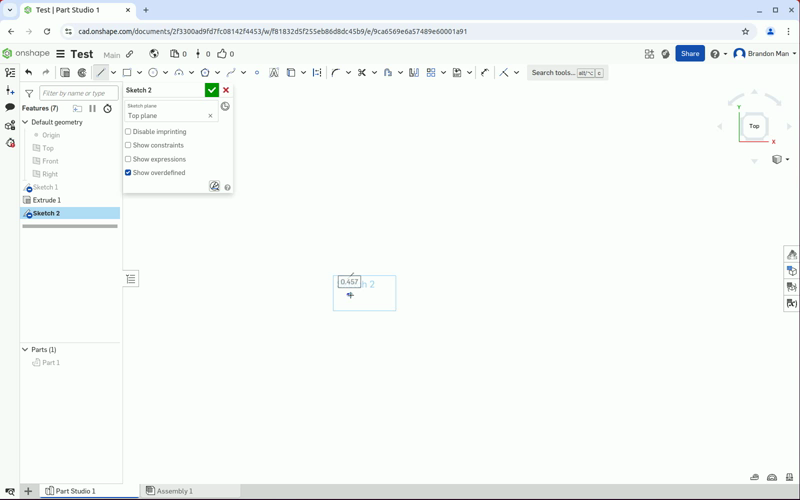
key_down(shift)
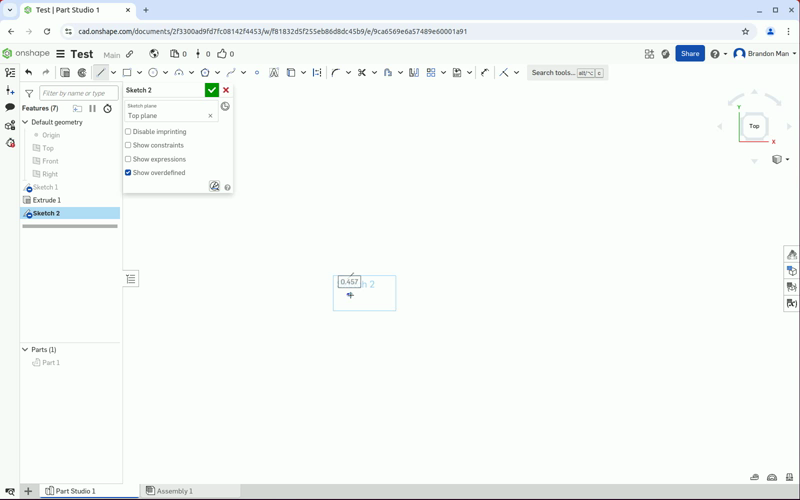
mouse_move(380, 294)
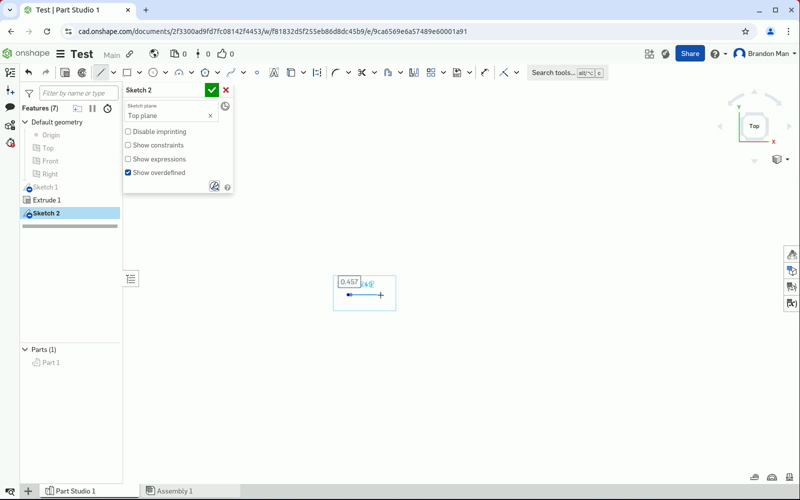
mouse_move(350, 292)
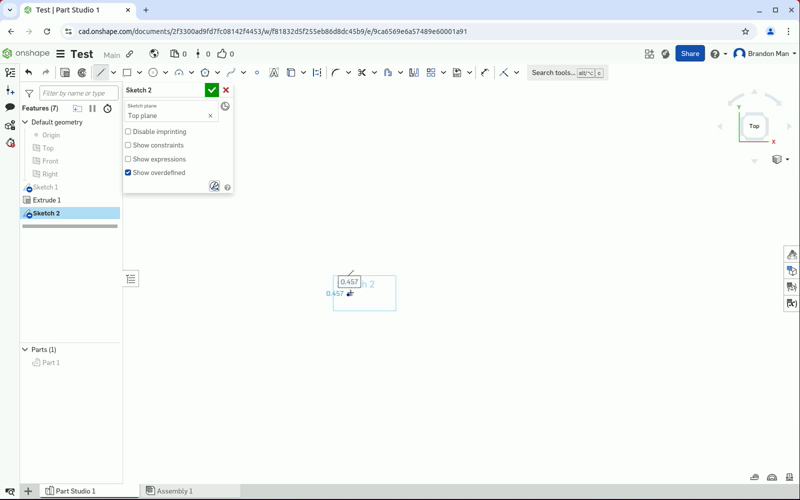
scroll(6)
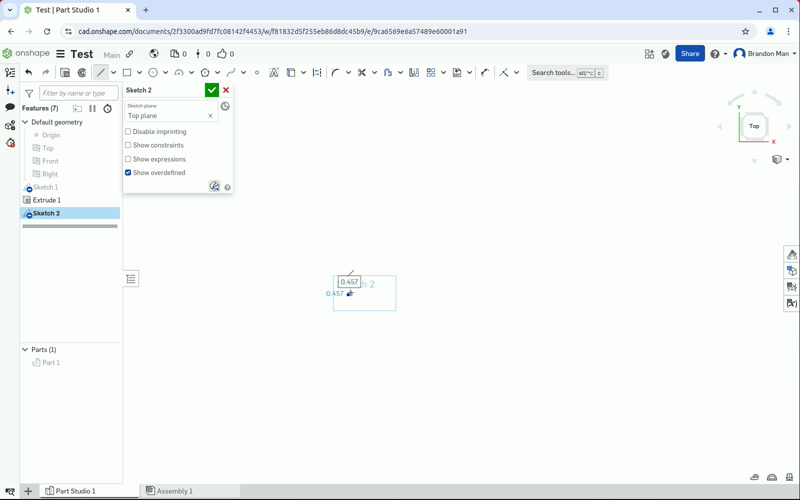
scroll(6)
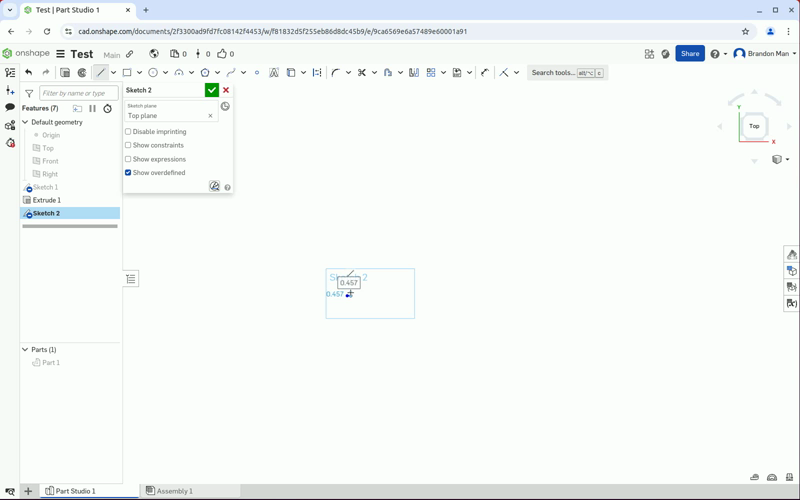
scroll(6)
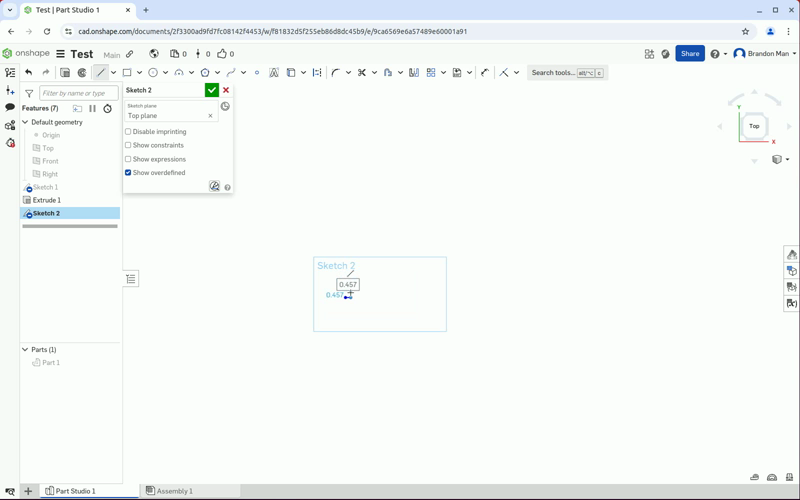
scroll(6)
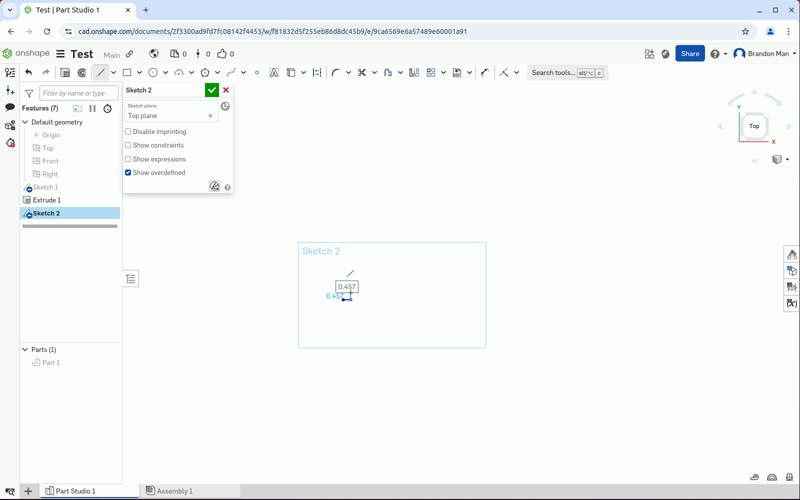
scroll(6)
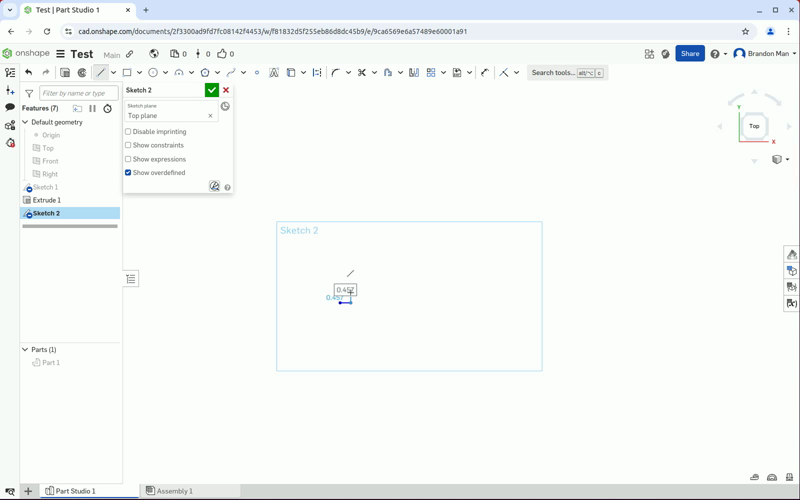
scroll(6)
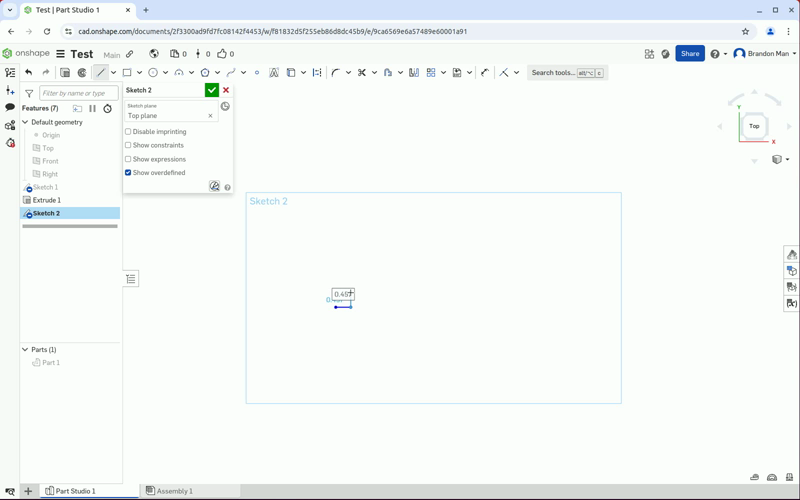
scroll(6)
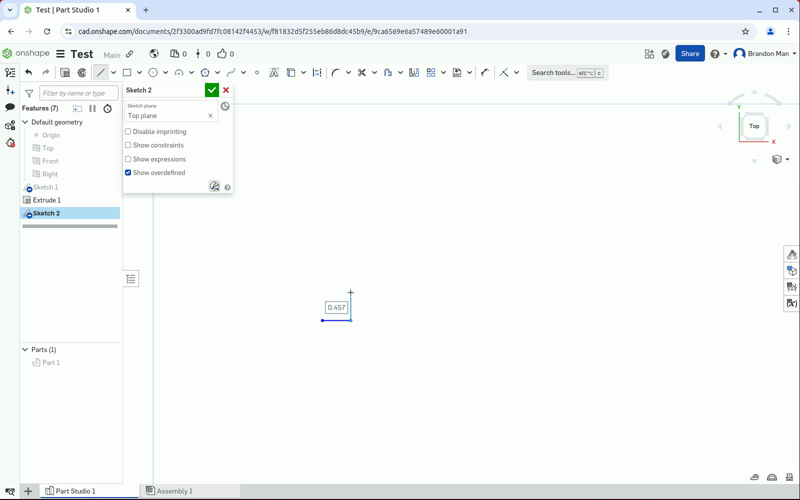
click(350, 292)
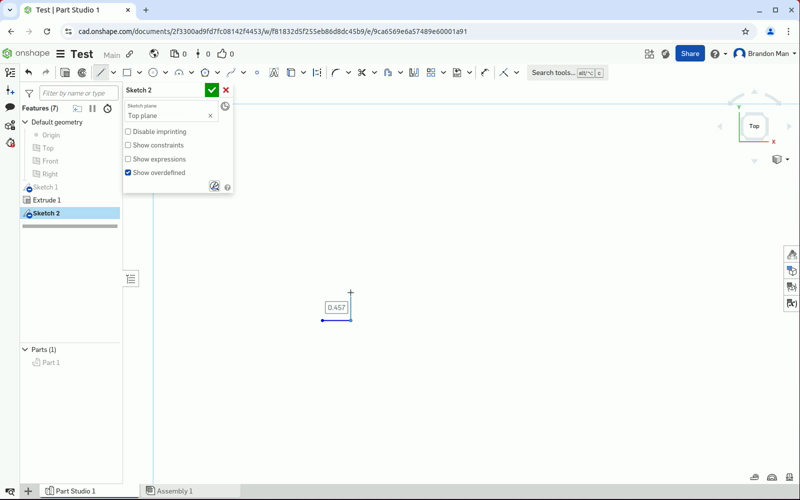
scroll(-6)
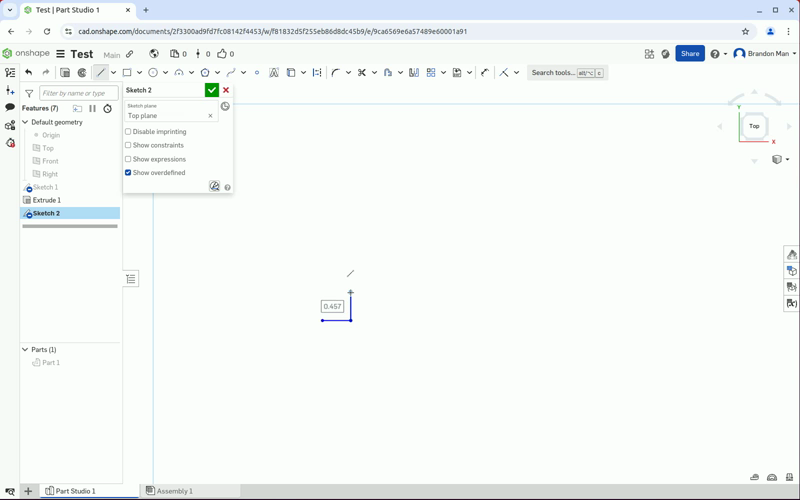
scroll(-6)
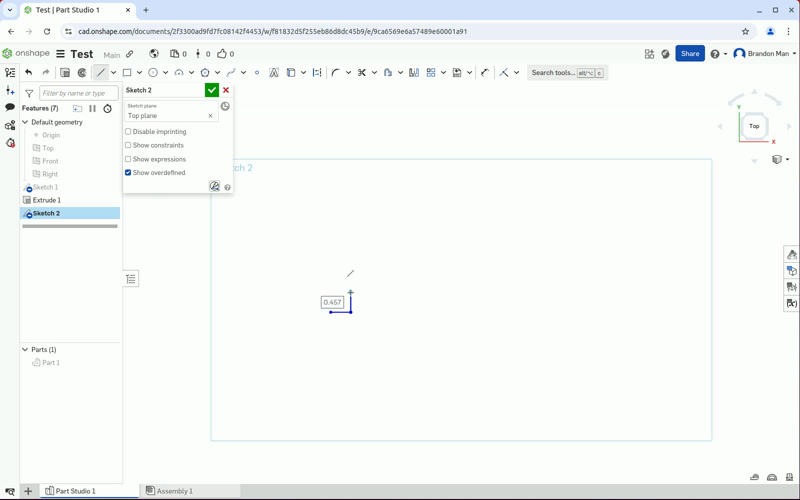
scroll(-6)
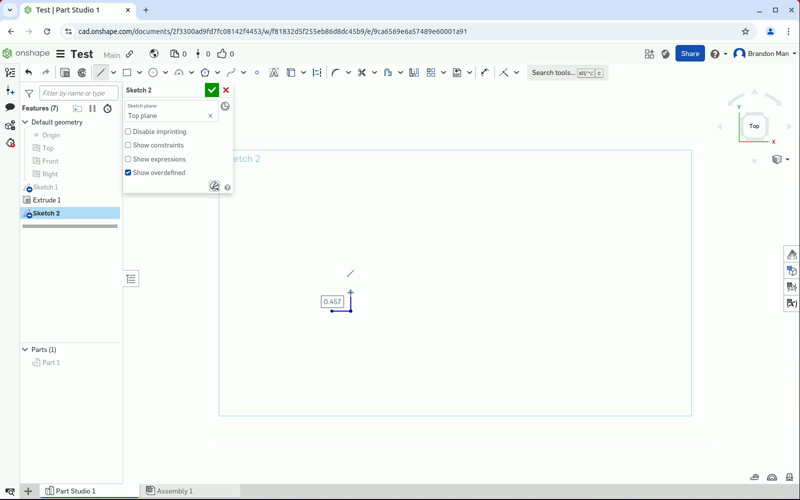
scroll(-6)
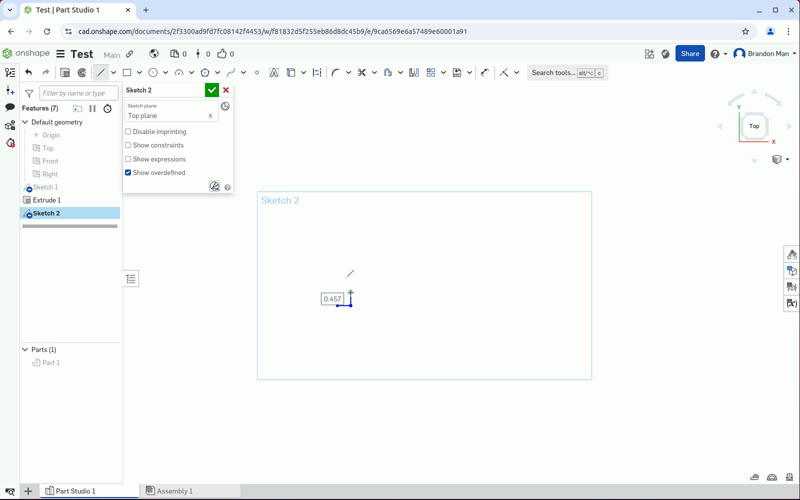
scroll(-6)
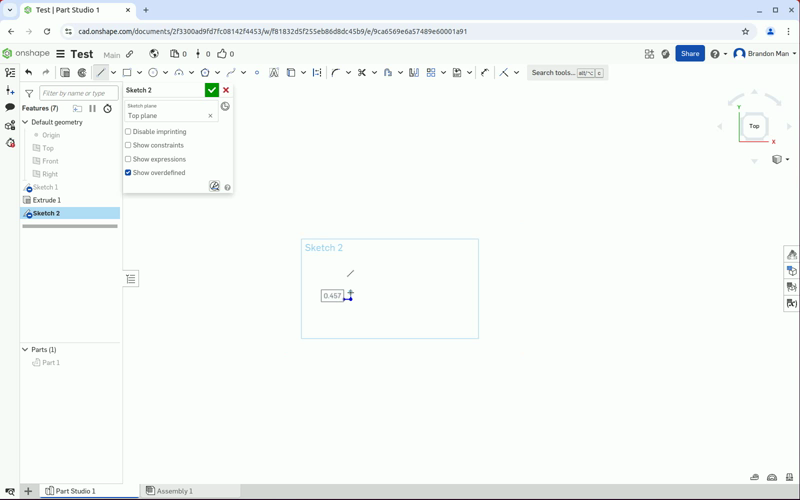
scroll(-6)
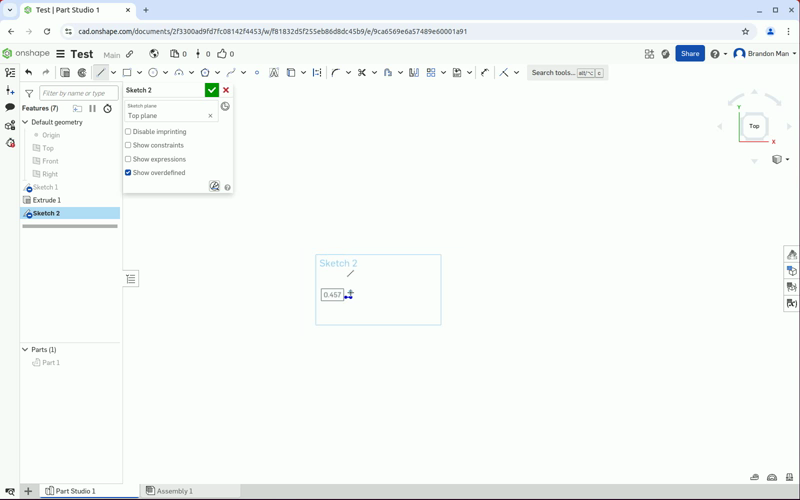
scroll(-6)
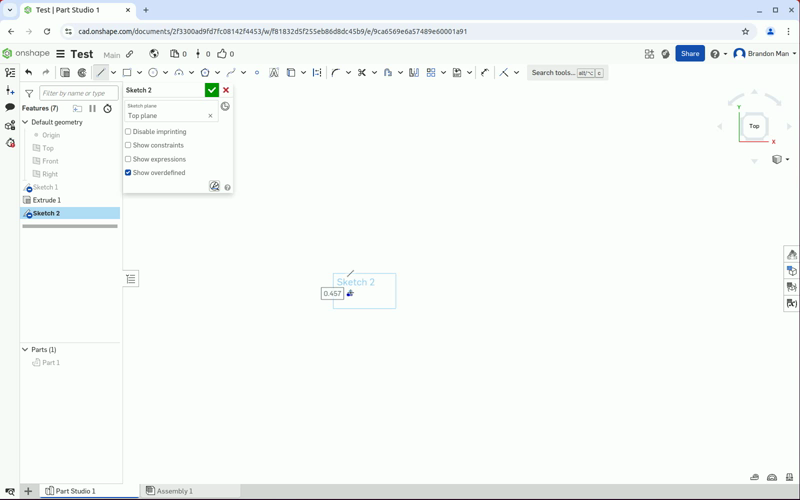
key_up(shift)
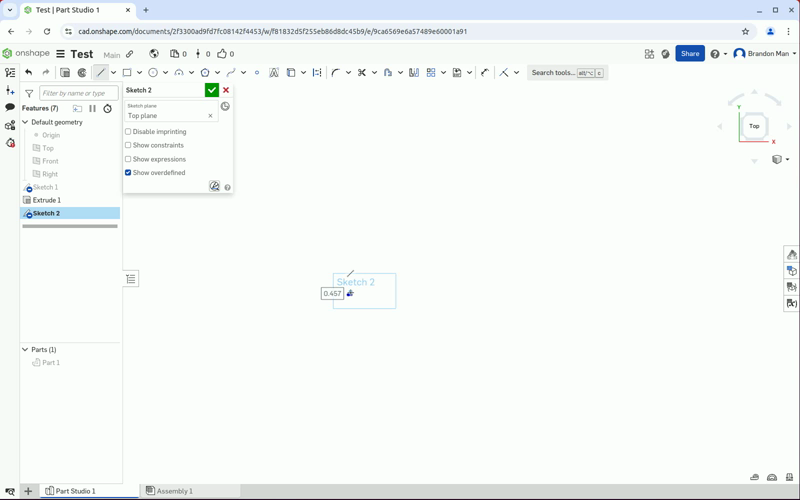
key_down(shift)
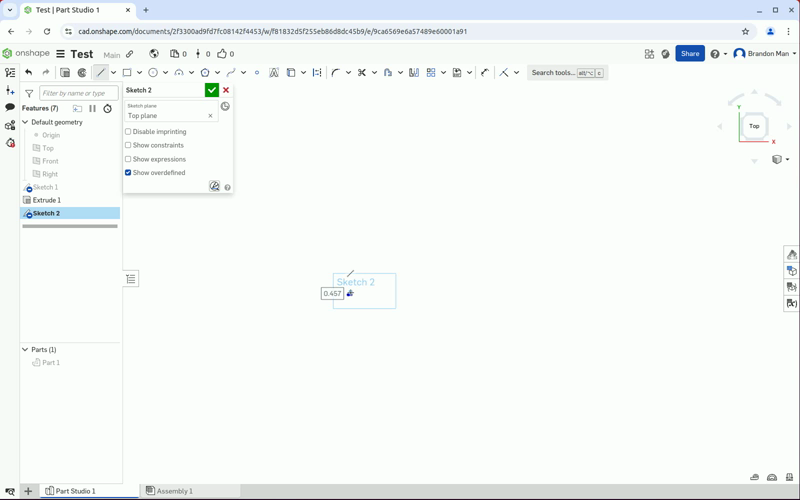
mouse_move(380, 292)
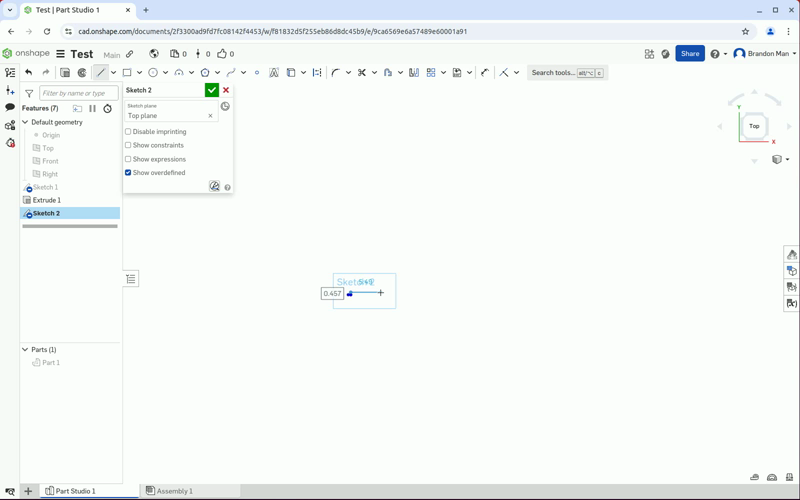
mouse_move(350, 271)
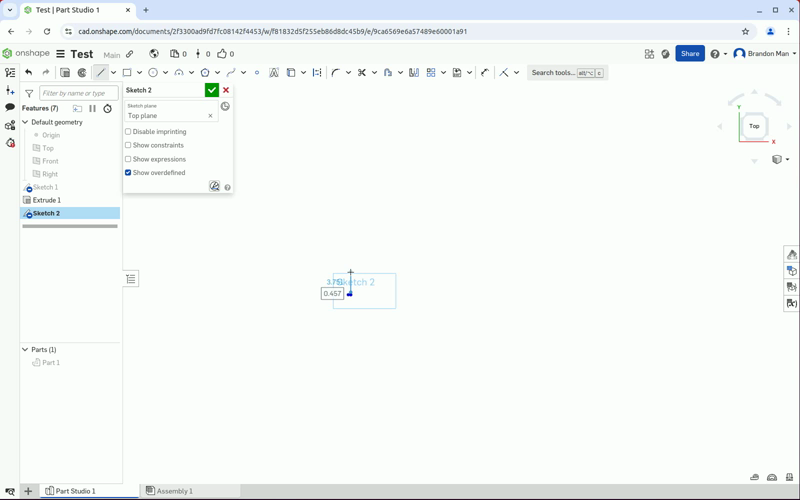
click(350, 271)
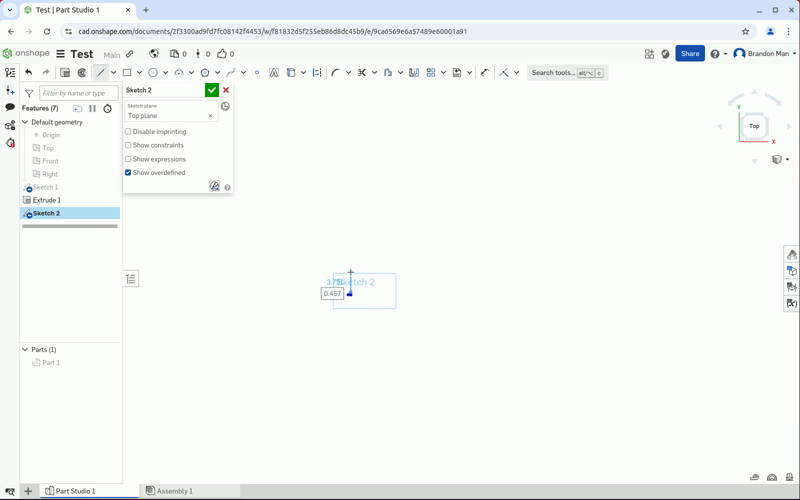
key_up(shift)
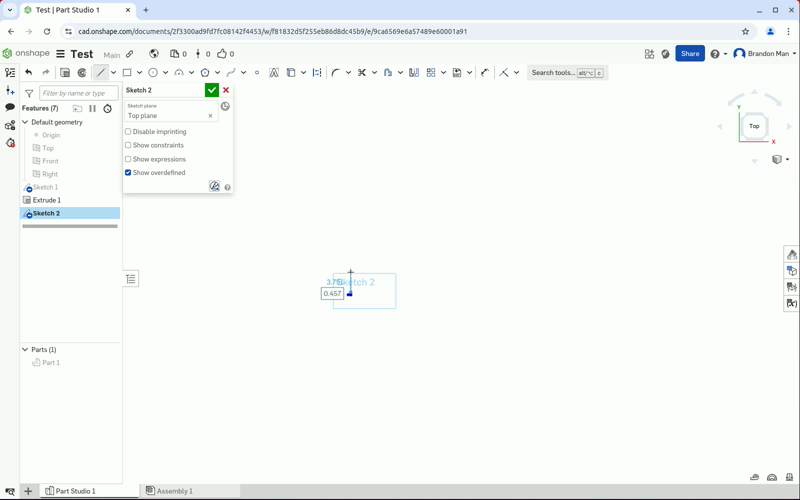
key_down(shift)
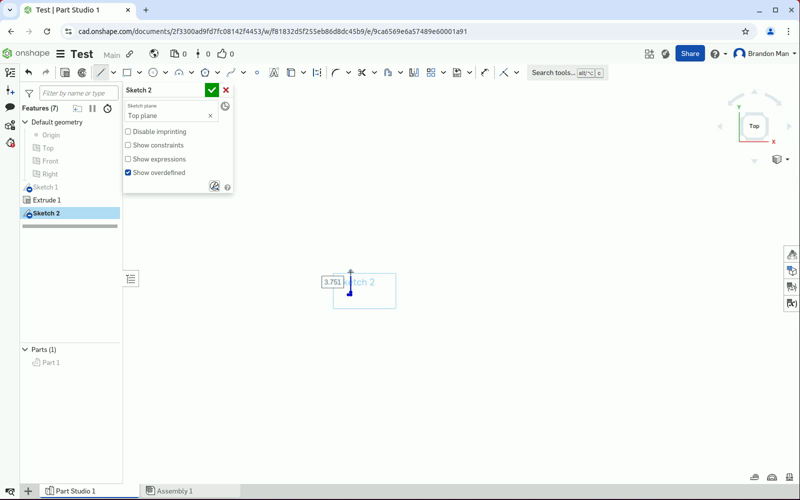
mouse_move(380, 271)
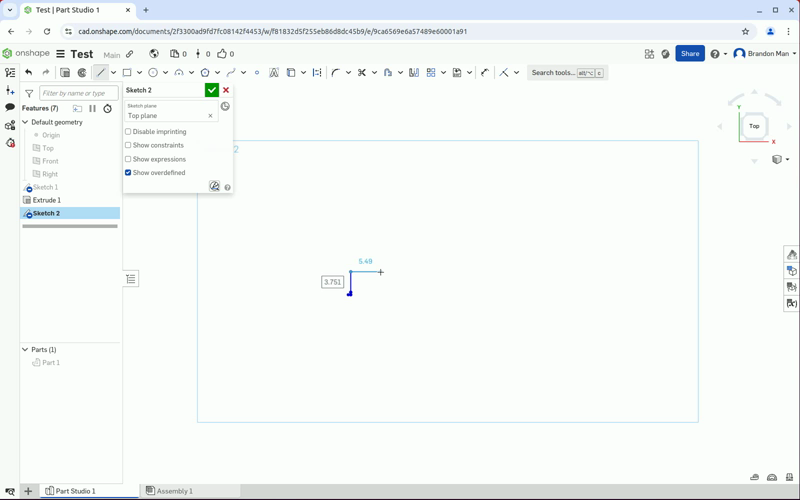
mouse_move(348, 271)
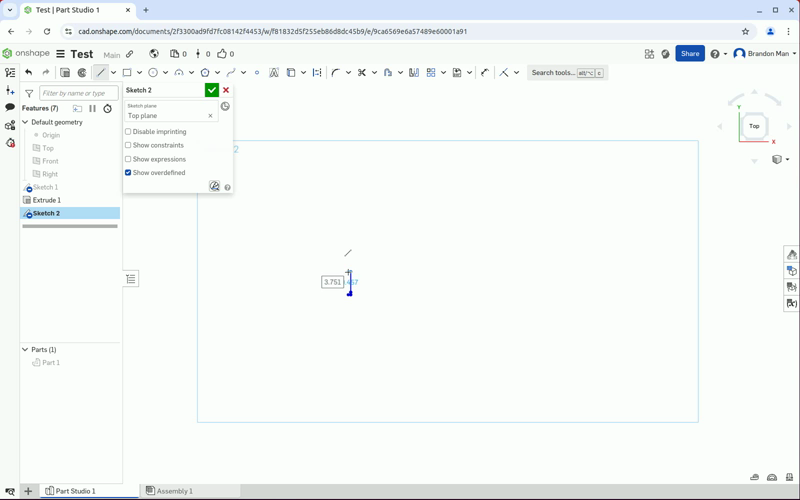
scroll(6)
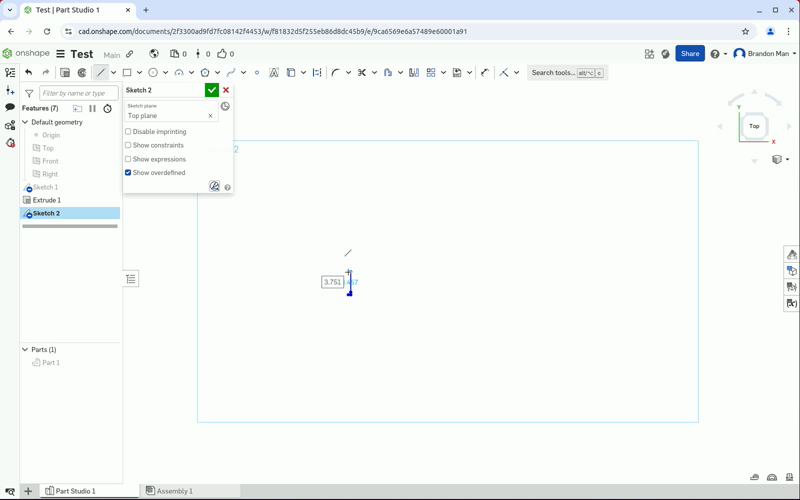
scroll(6)
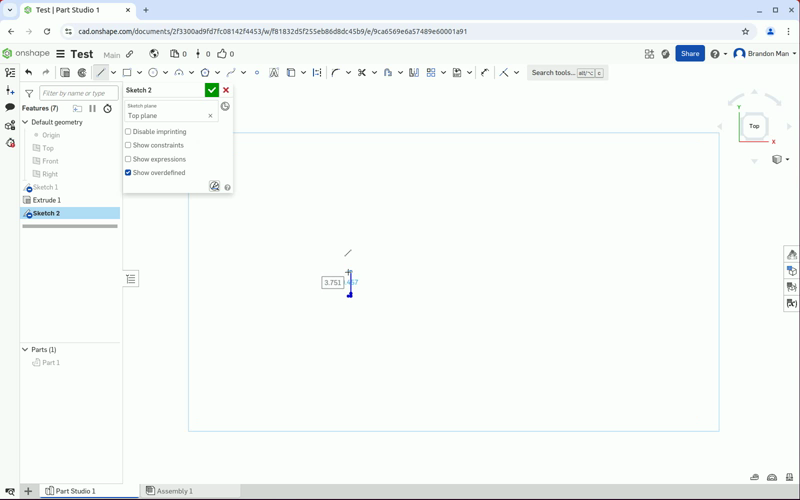
scroll(6)
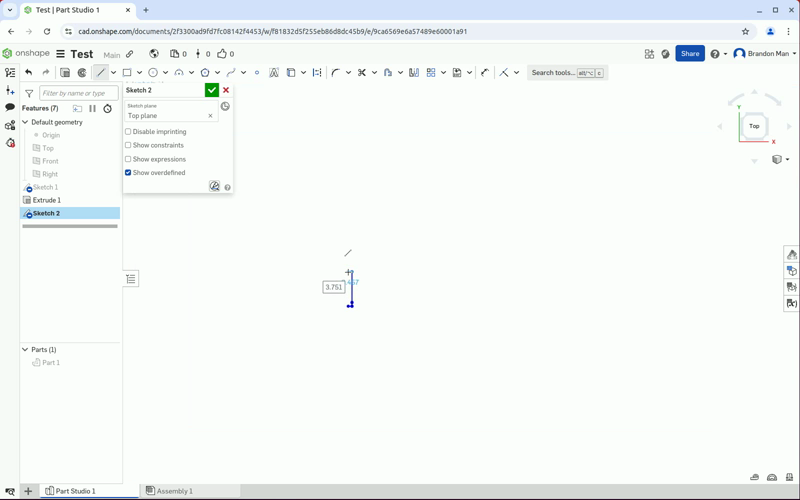
scroll(6)
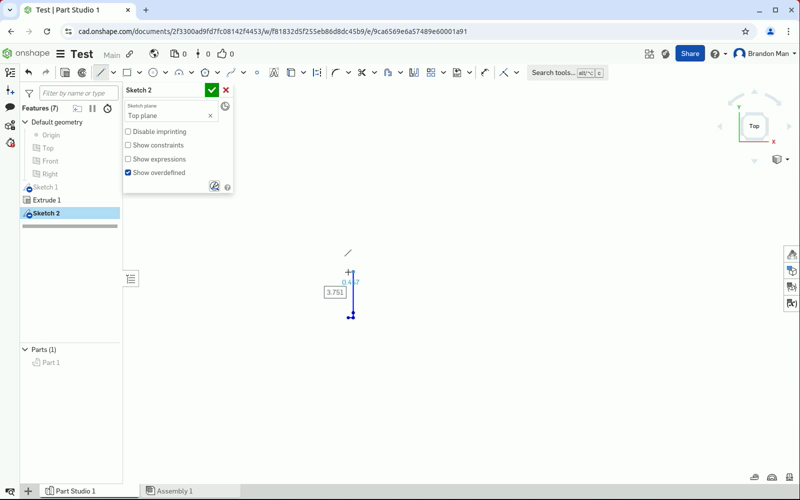
scroll(6)
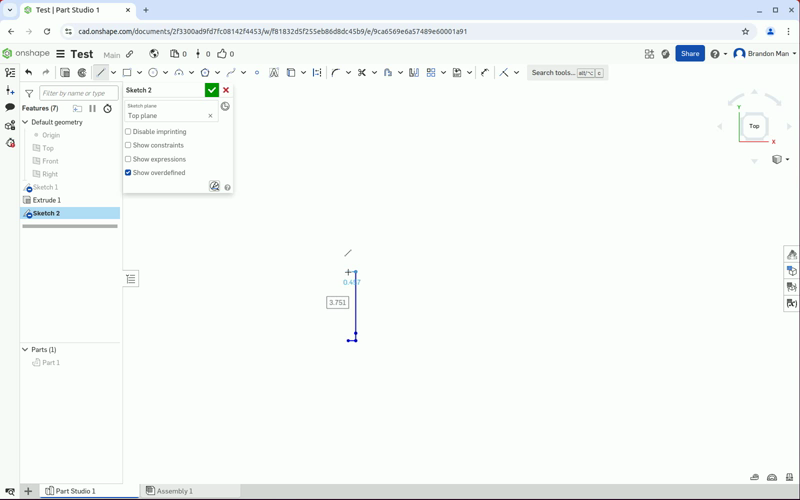
scroll(6)
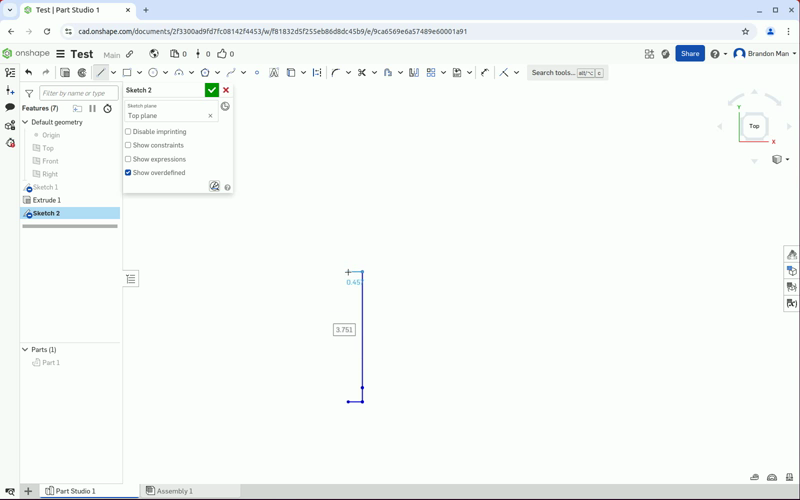
scroll(6)
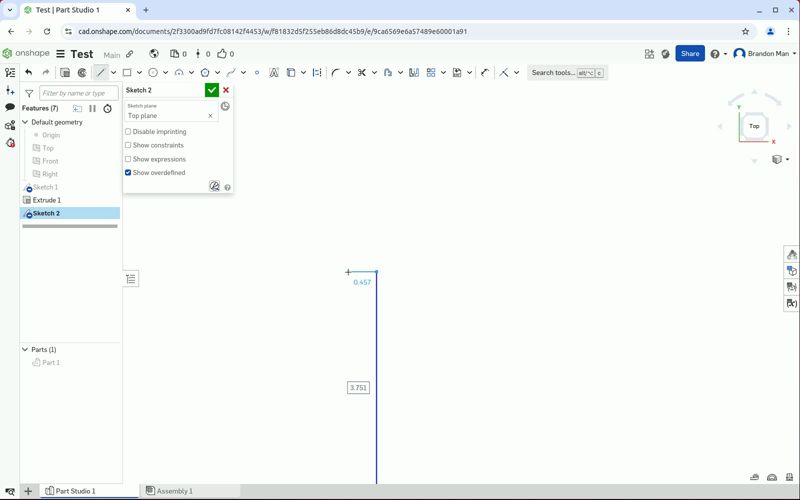
click(348, 271)
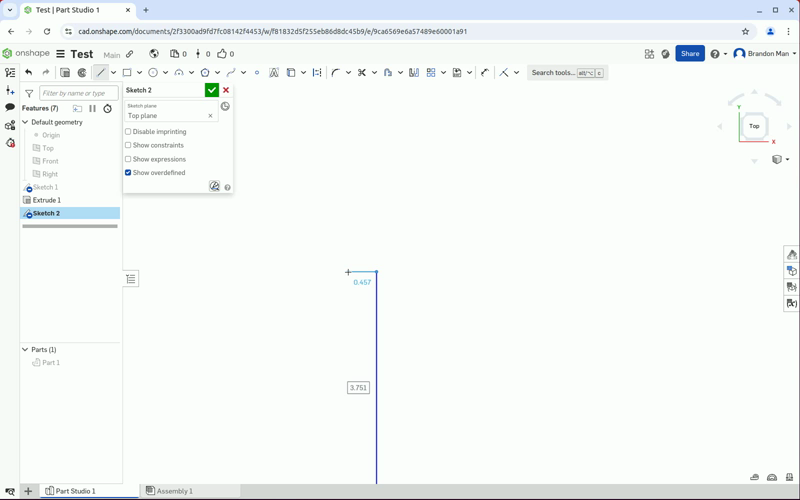
scroll(-6)
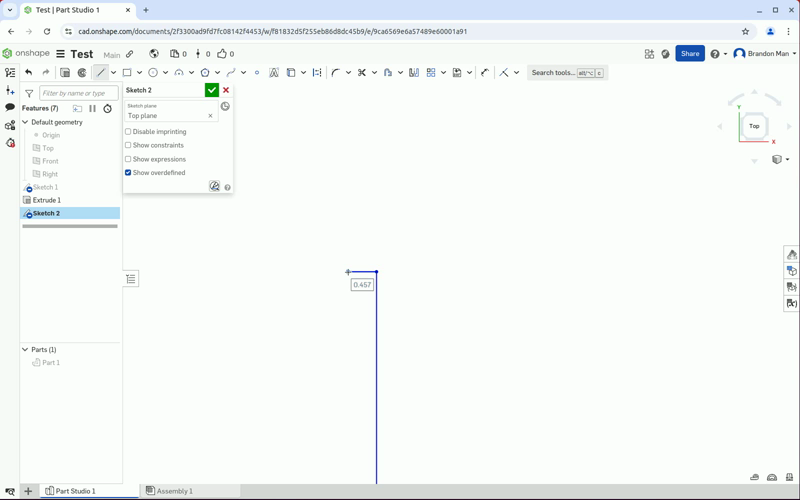
scroll(-6)
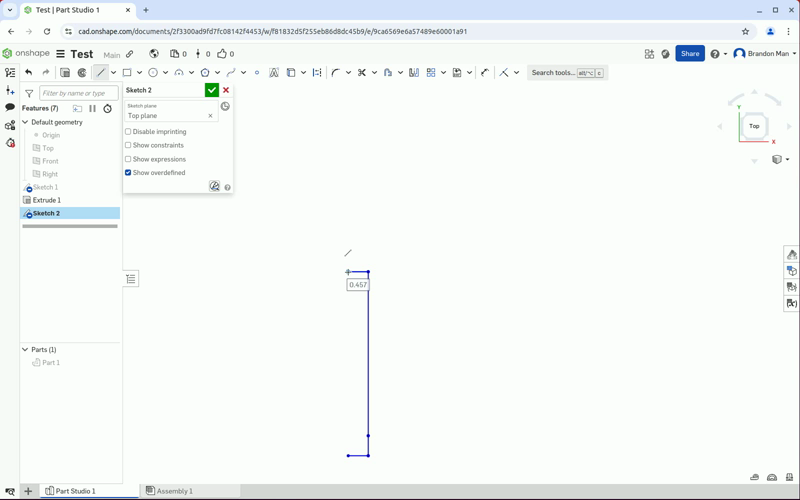
scroll(-6)
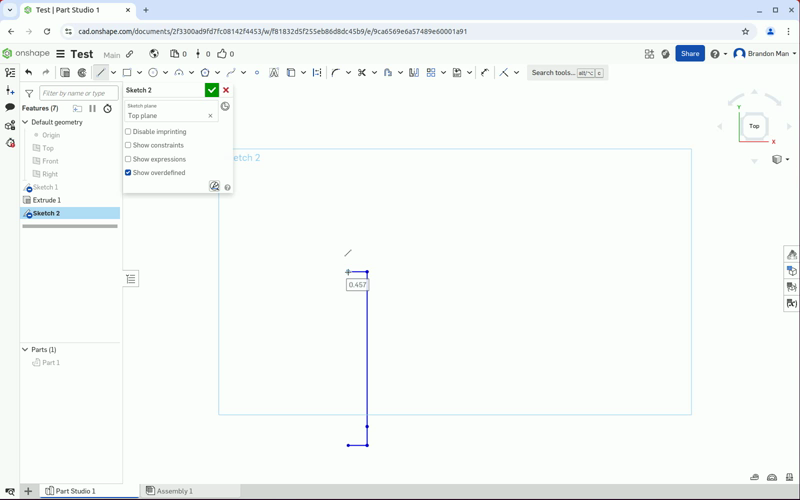
scroll(-6)
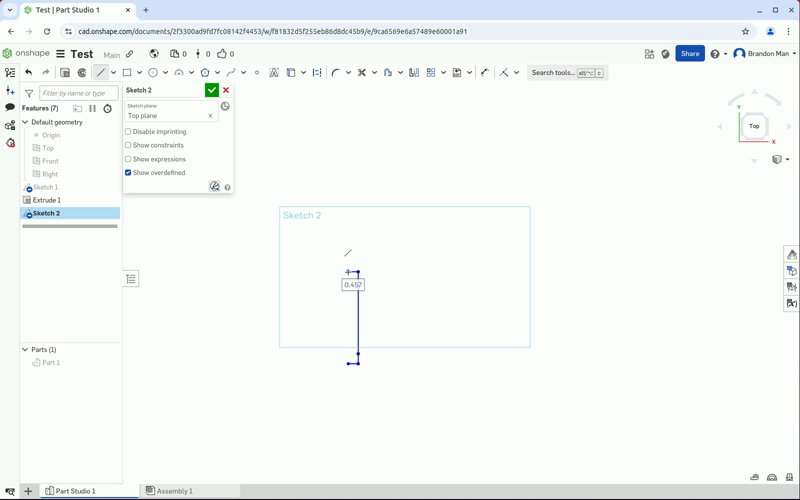
scroll(-6)
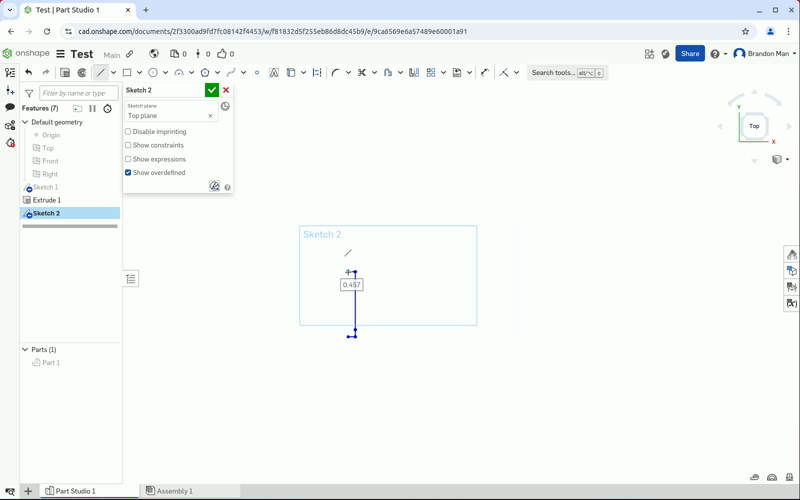
scroll(-6)
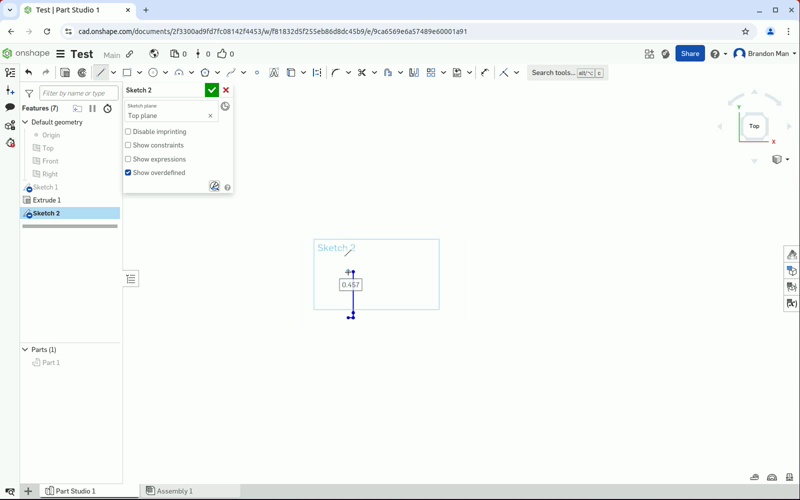
scroll(-6)
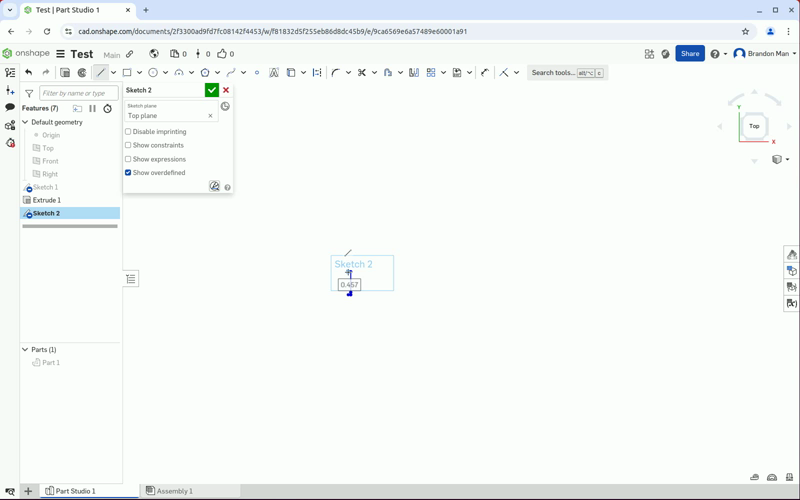
key_up(shift)
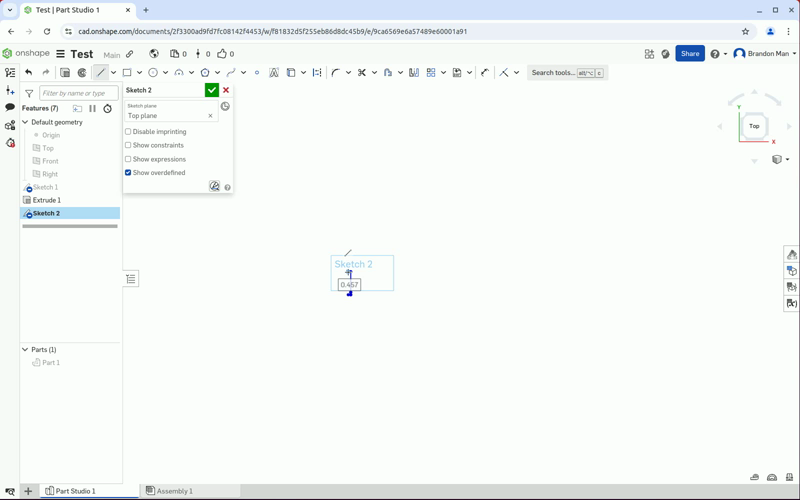
mouse_move(378, 271)
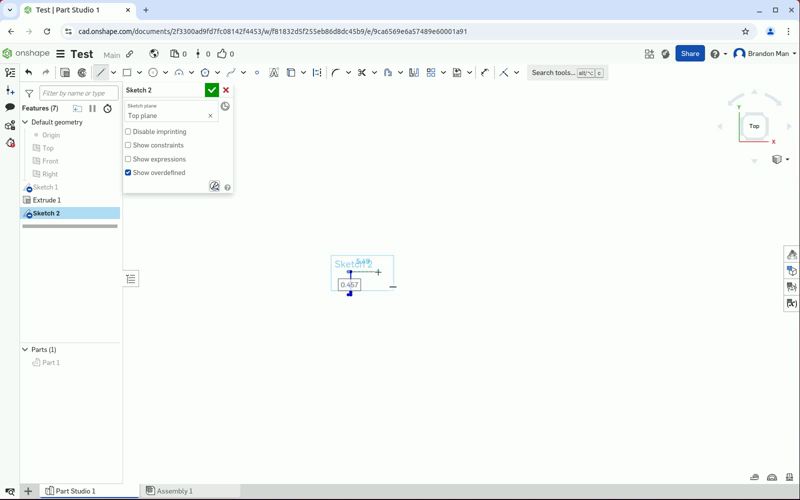
key_down(shift)
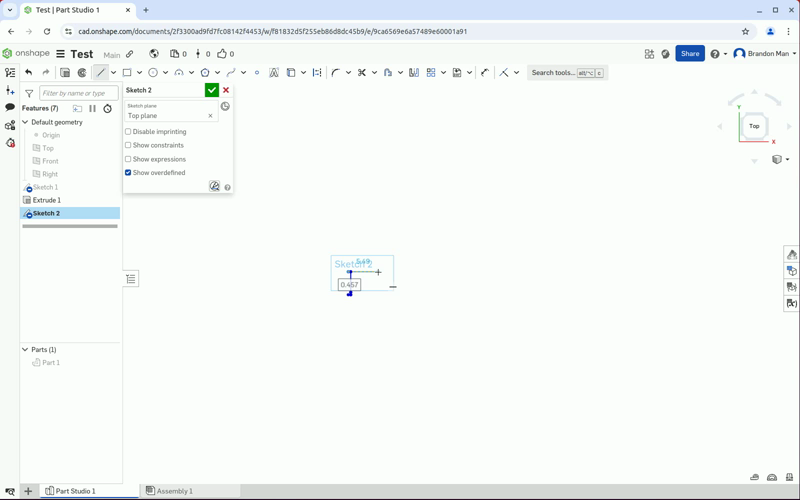
mouse_move(348, 294)
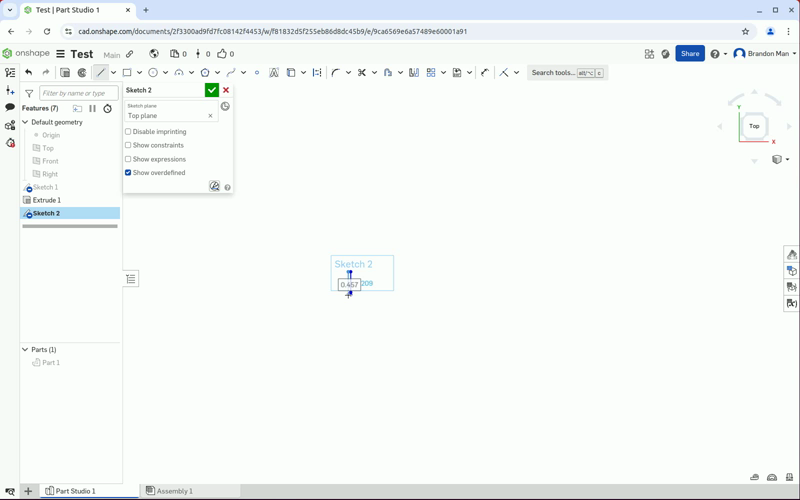
scroll(6)
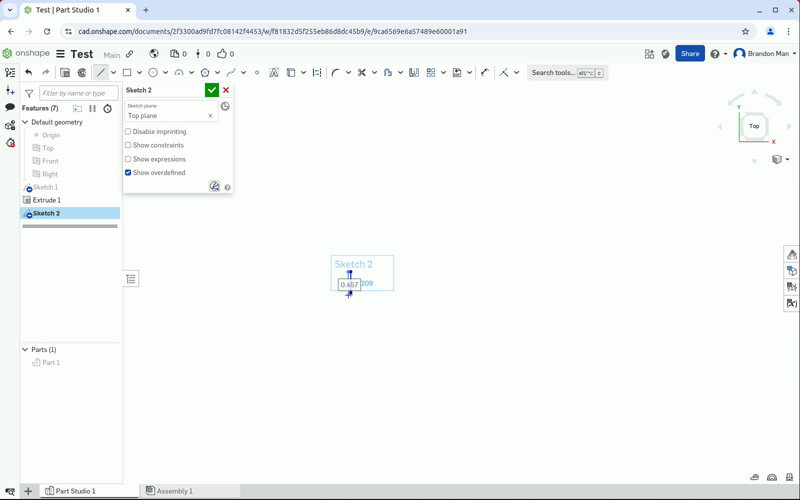
scroll(6)
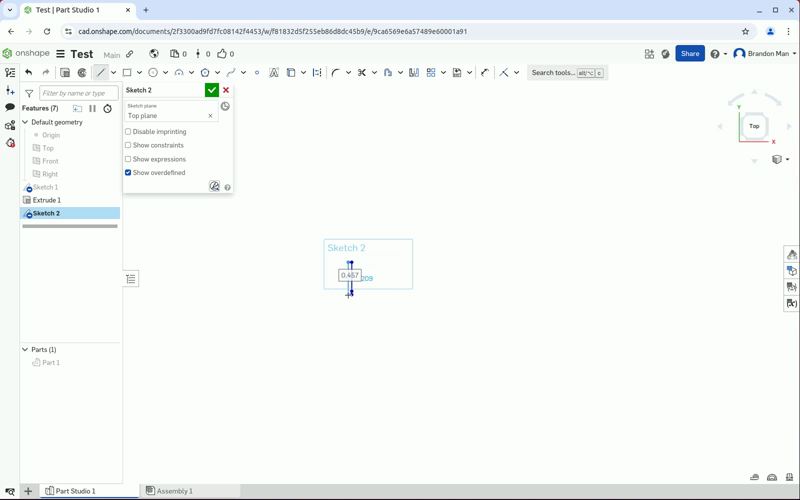
scroll(6)
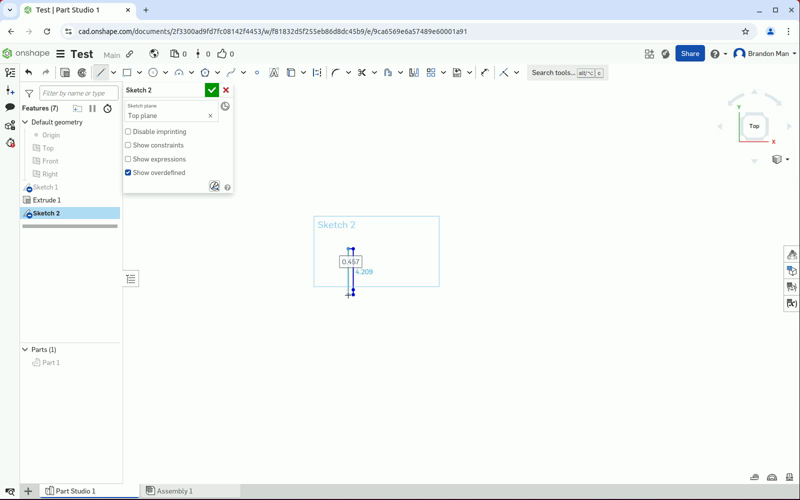
scroll(6)
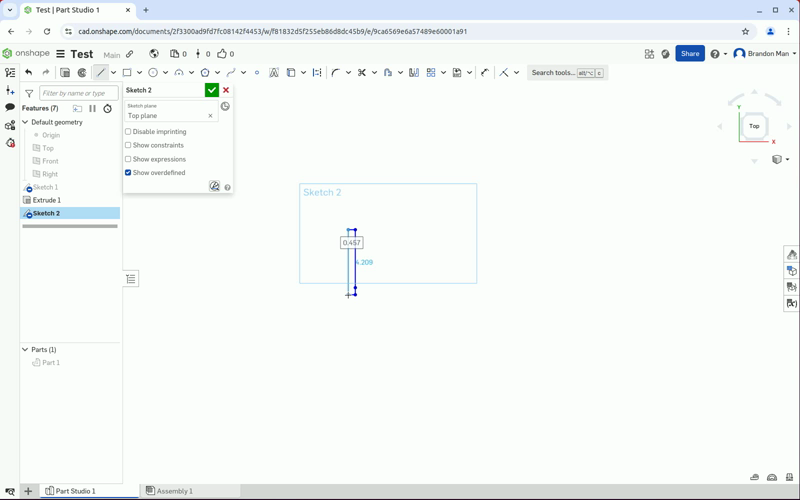
scroll(6)
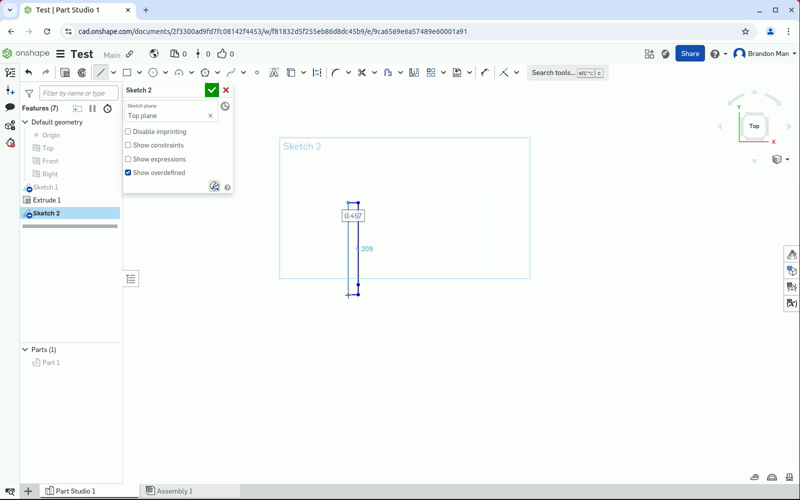
scroll(6)
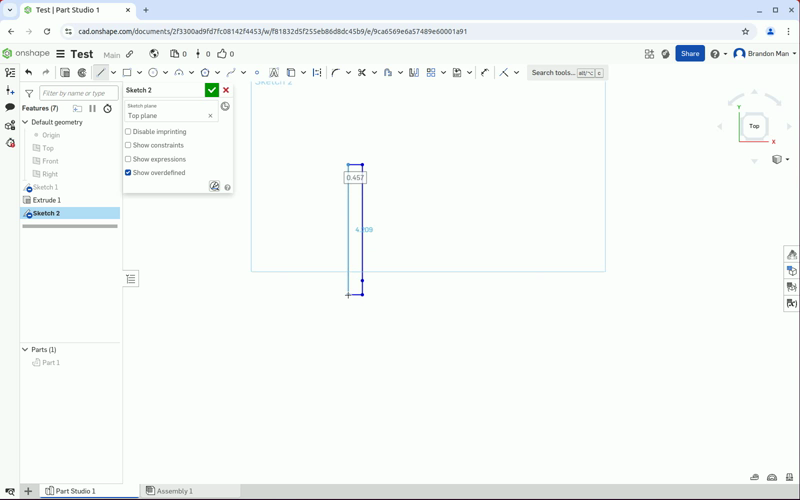
scroll(6)
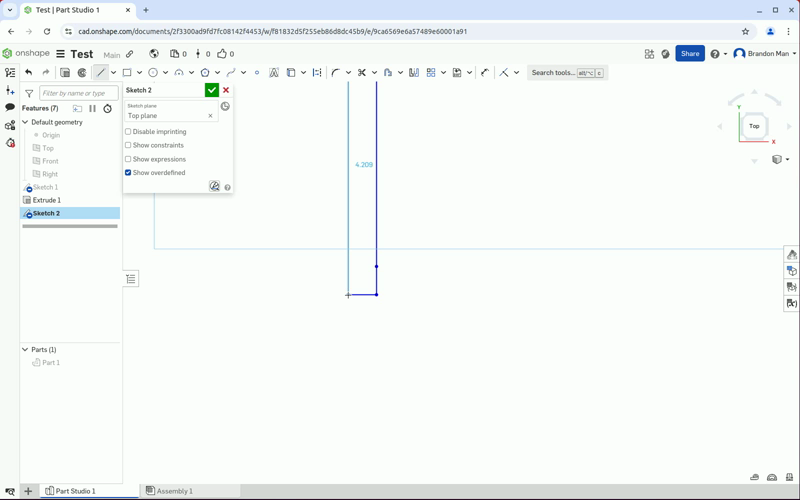
key_up(shift)
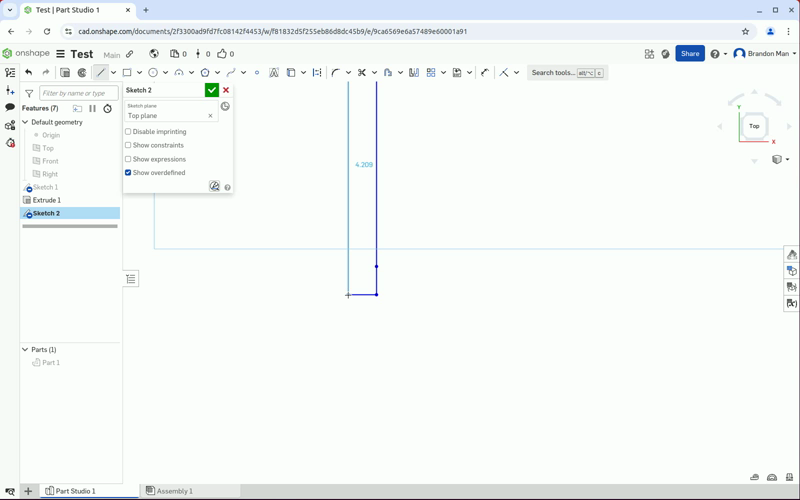
click(348, 294)
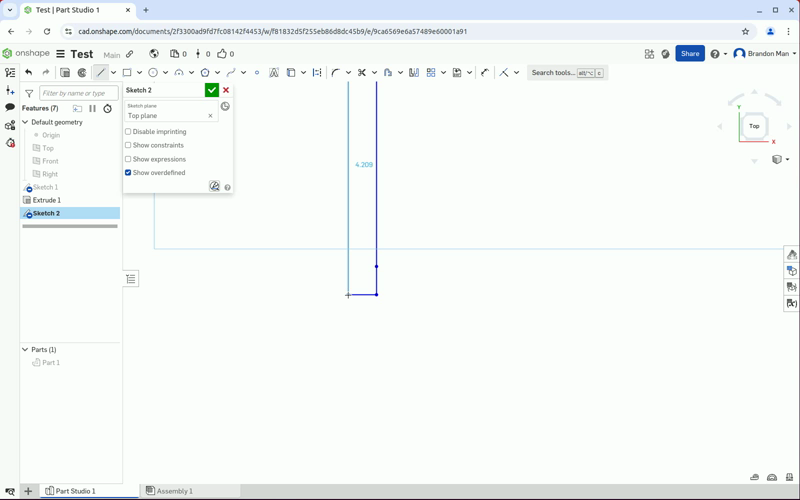
scroll(-6)
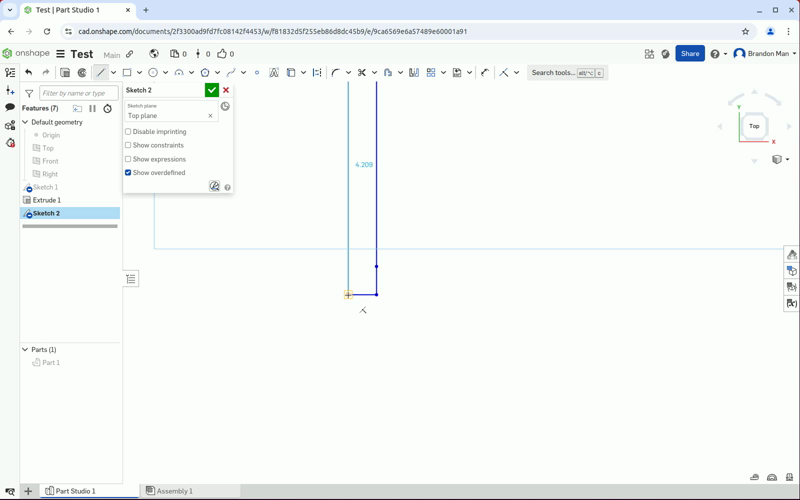
scroll(-6)
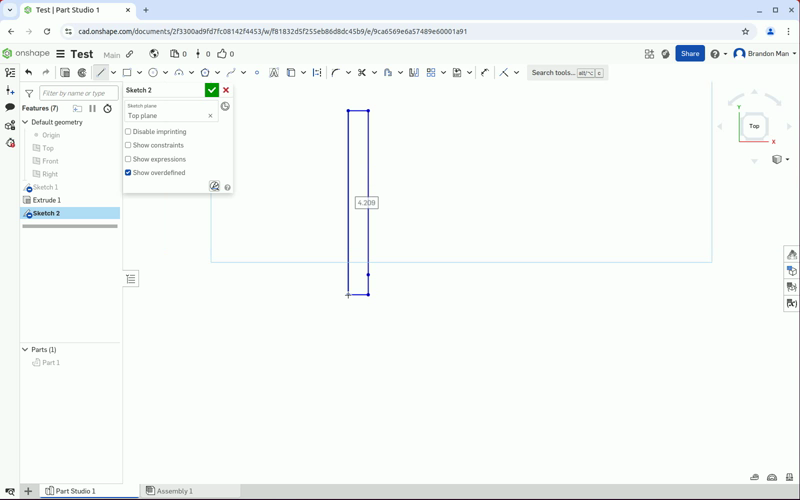
scroll(-6)
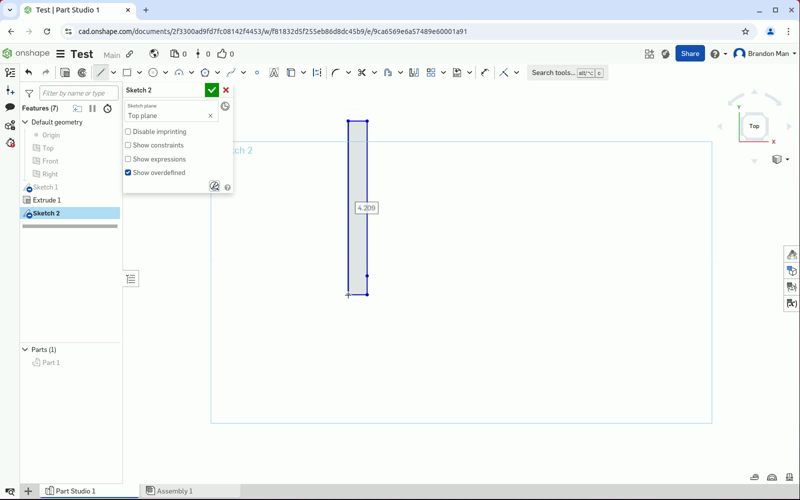
scroll(-6)
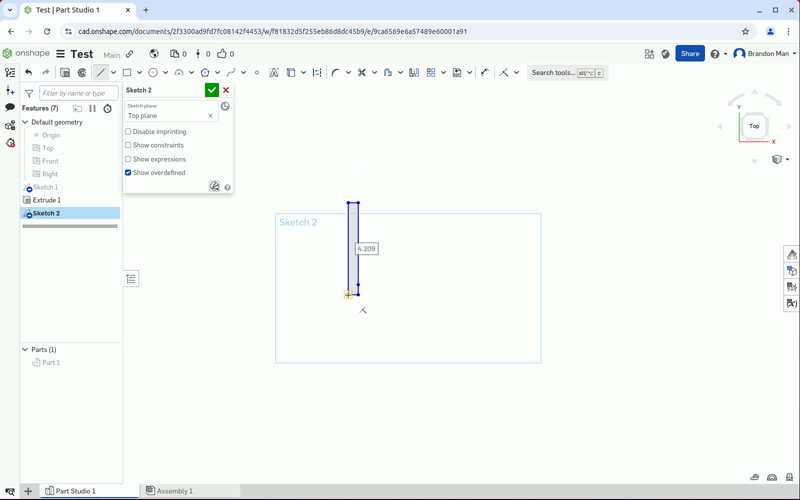
scroll(-6)
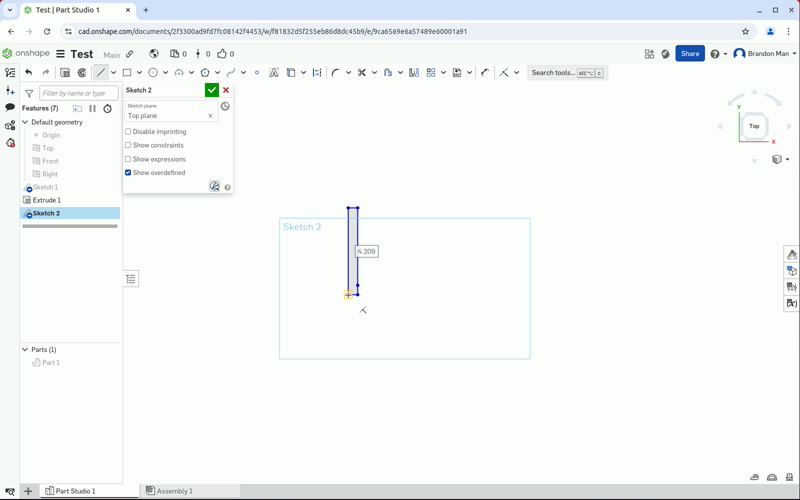
scroll(-6)
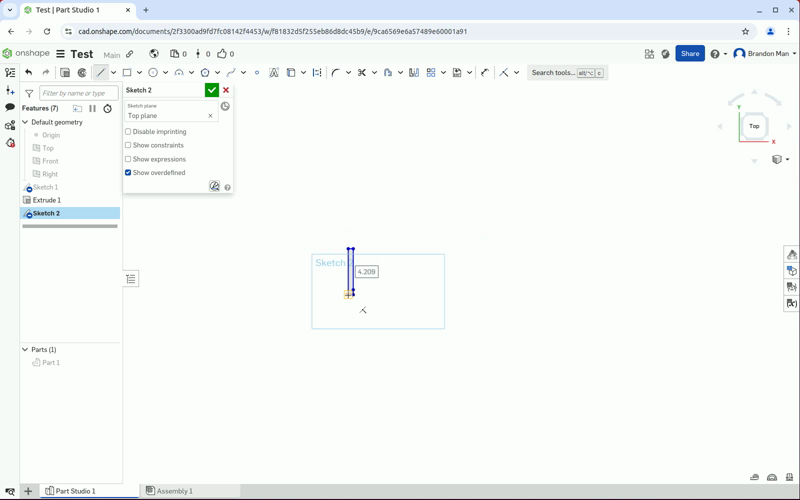
scroll(-6)
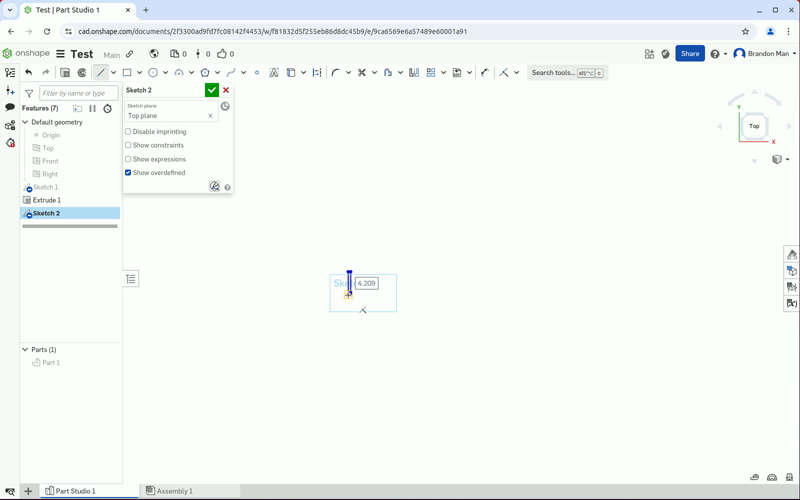
key(esc)
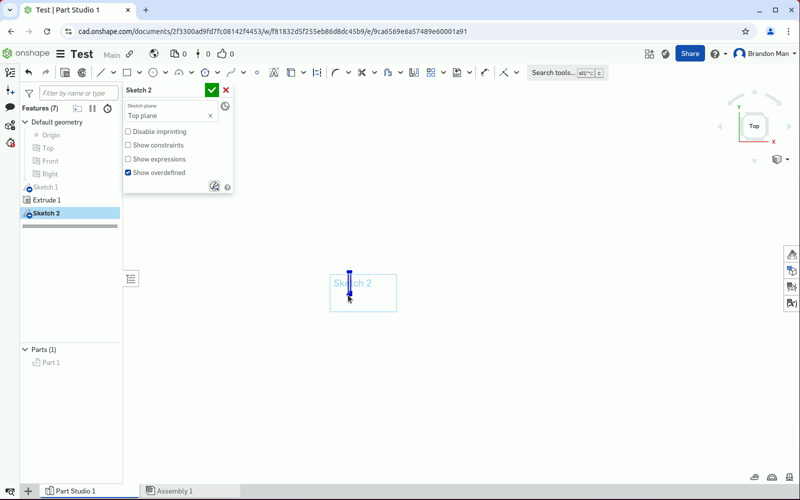
mouse_move(350, 275)
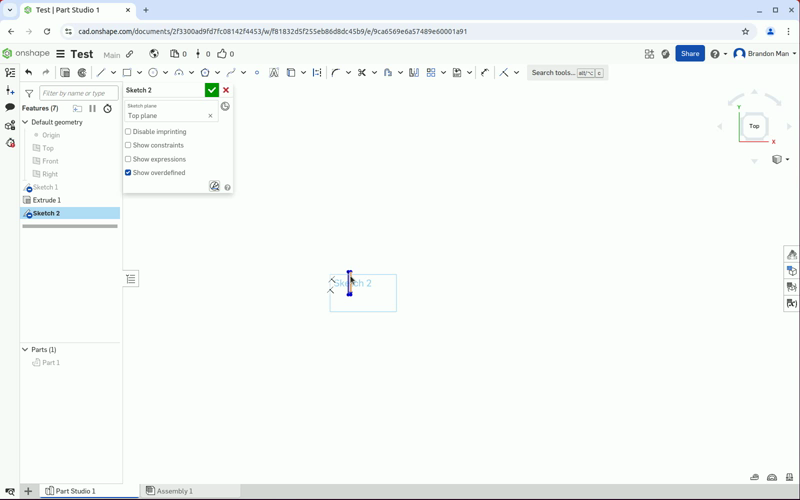
scroll(6)
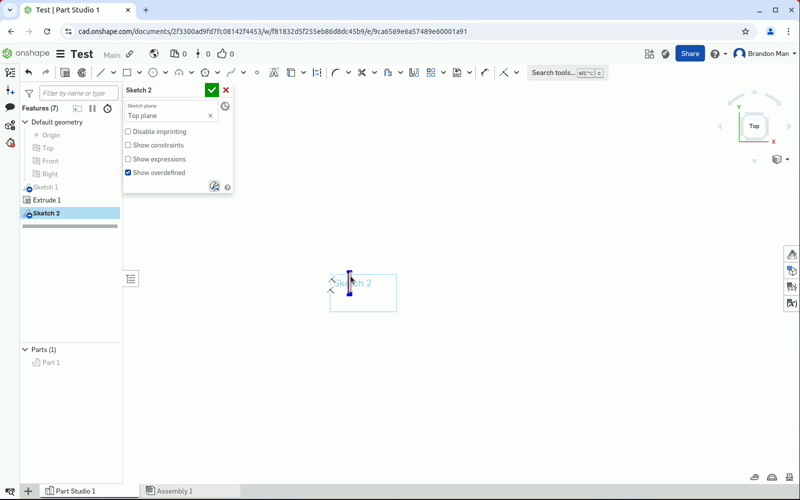
scroll(6)
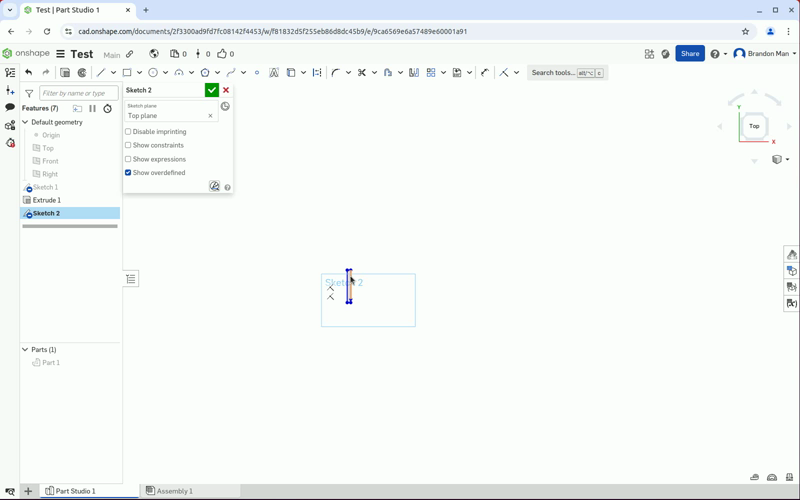
scroll(6)
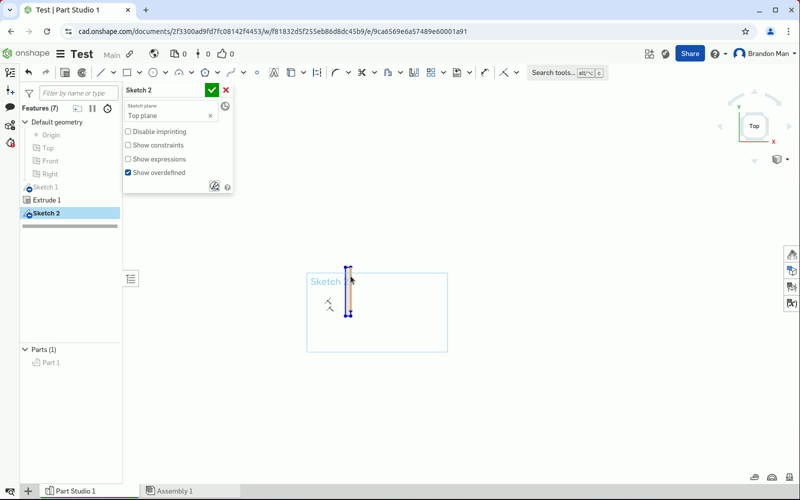
scroll(6)
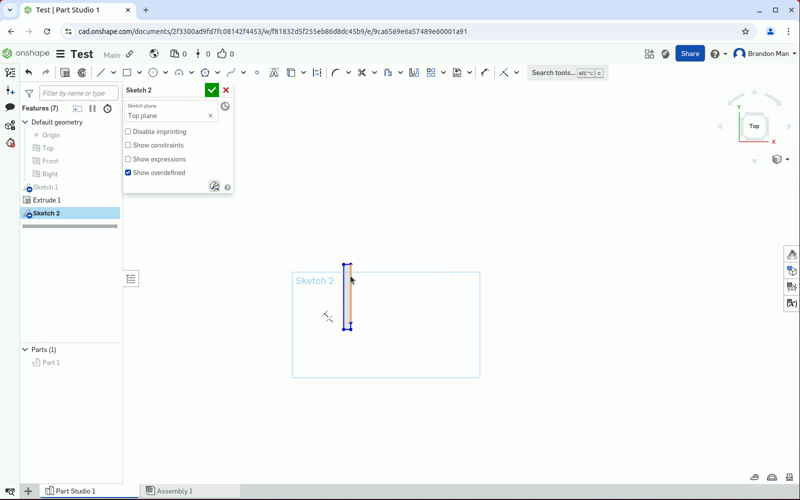
scroll(6)
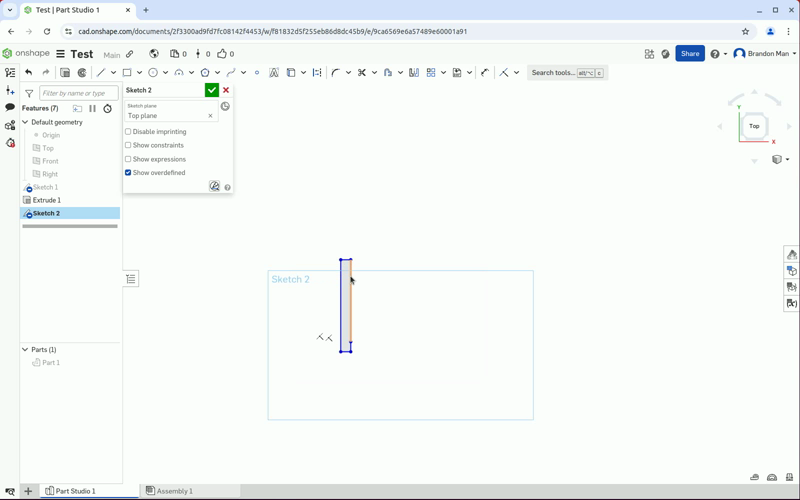
scroll(6)
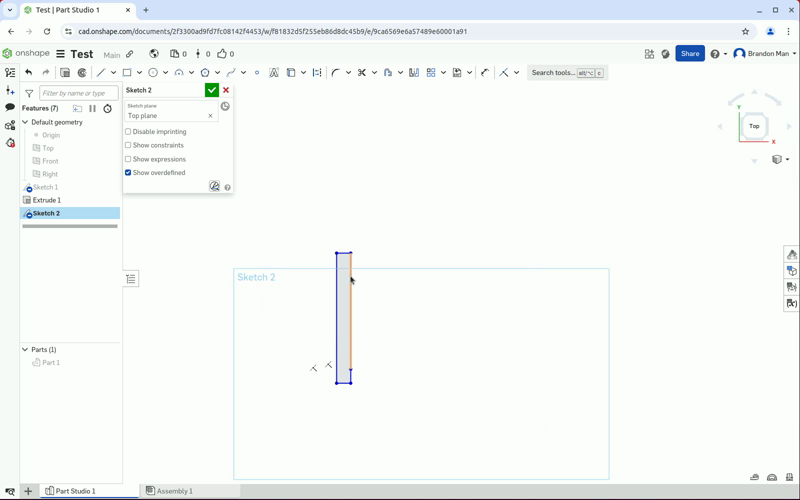
scroll(6)
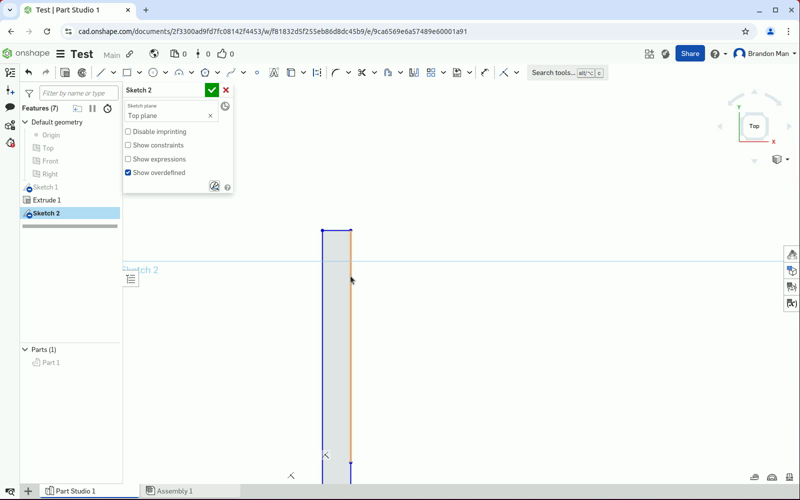
click(350, 275)
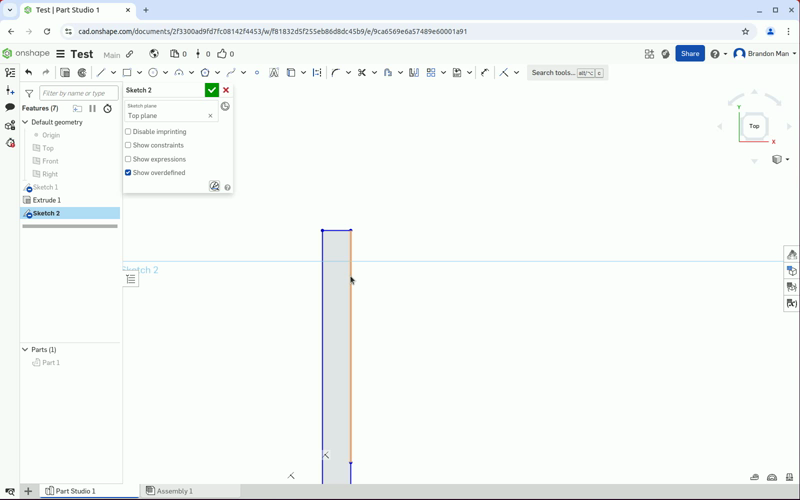
scroll(-6)
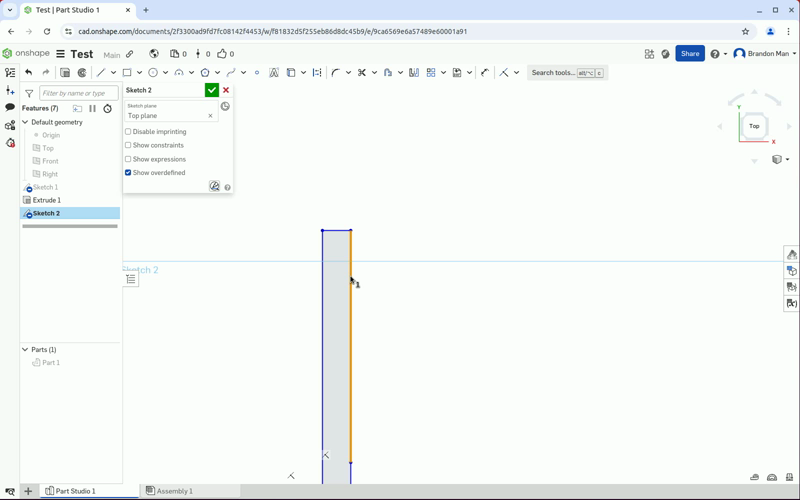
scroll(-6)
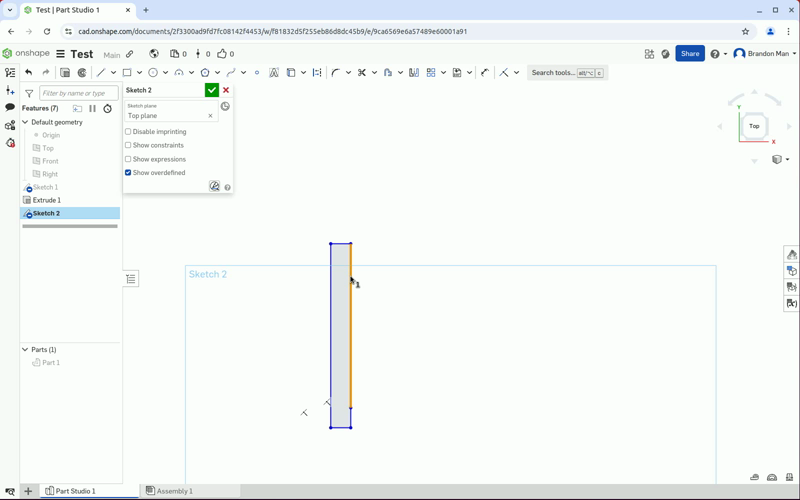
scroll(-6)
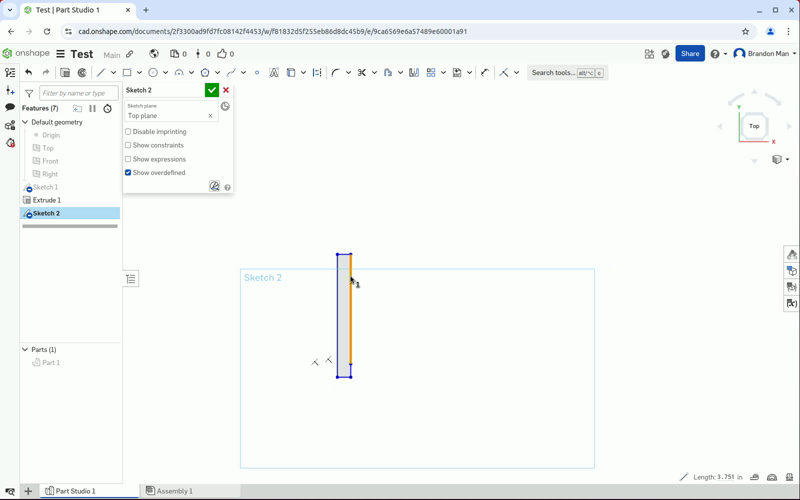
scroll(-6)
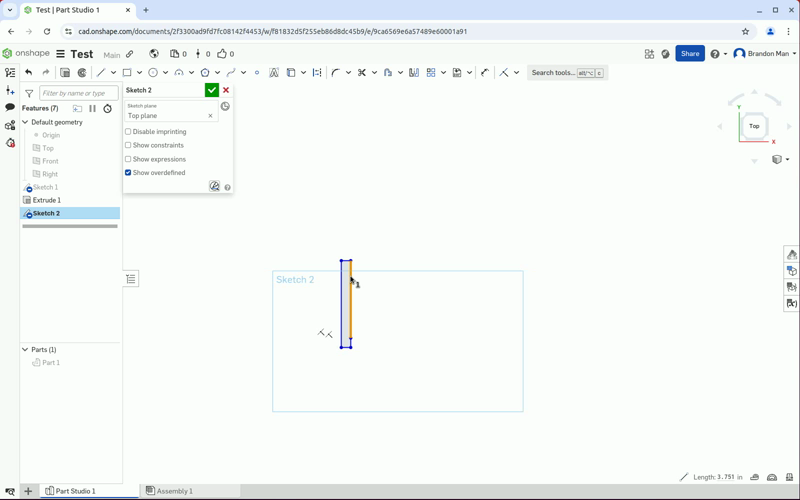
scroll(-6)
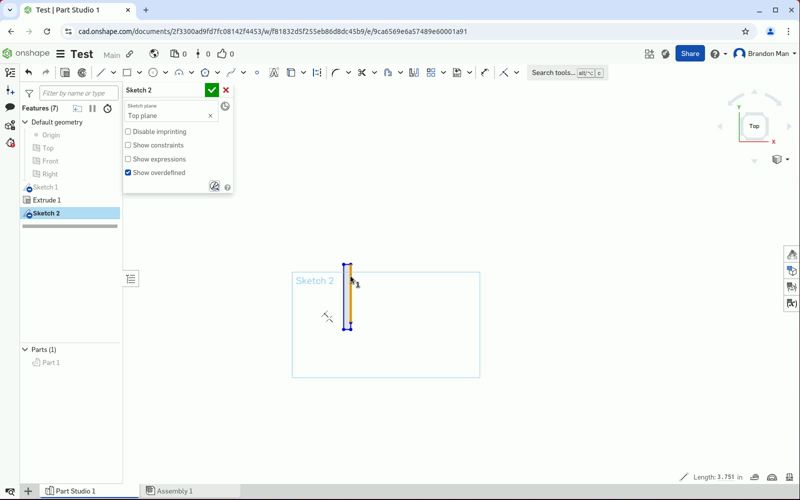
scroll(-6)
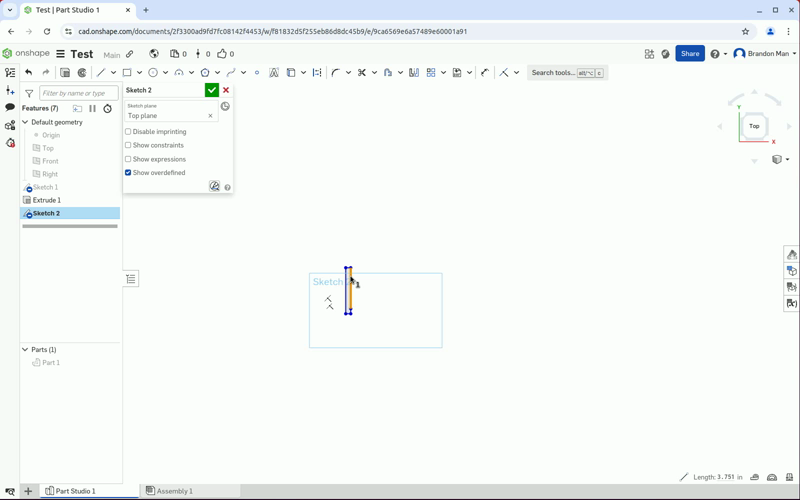
scroll(-6)
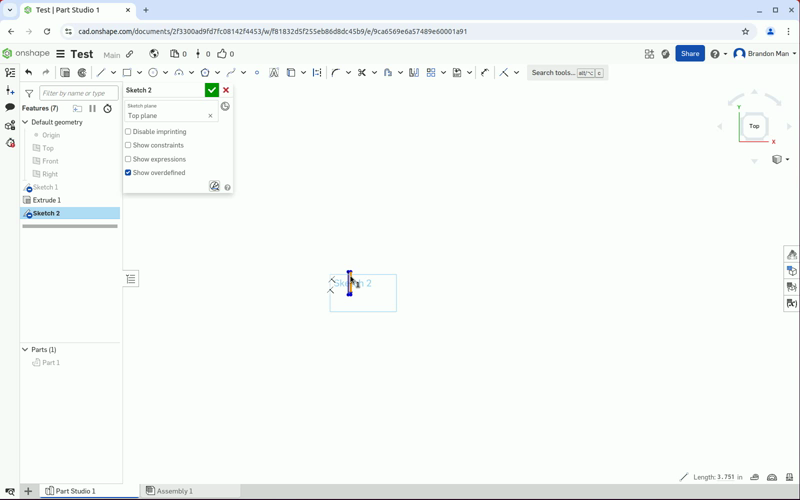
mouse_move(73, 352)
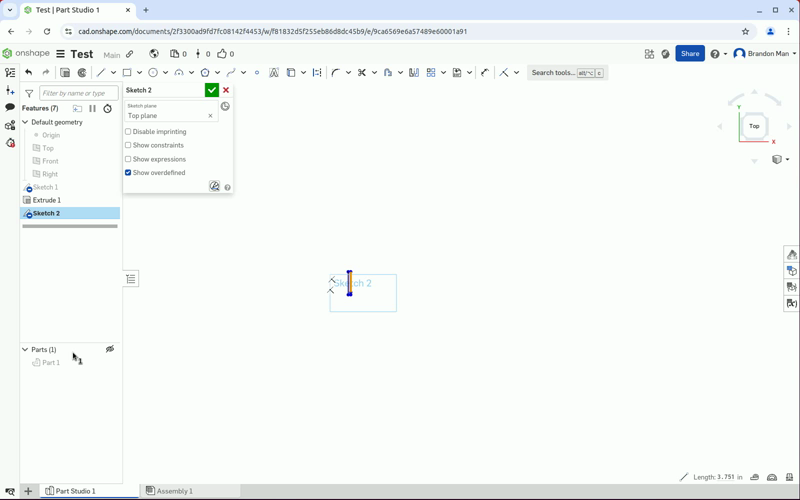
key(shift+y)
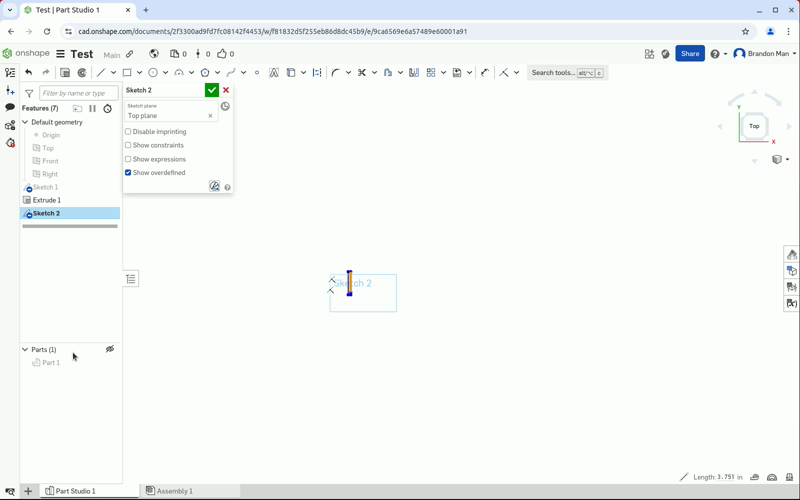
key(shift+e)
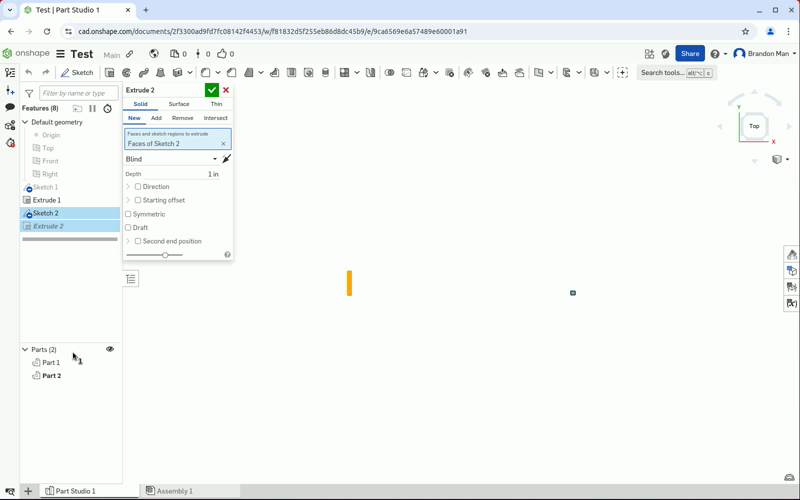
mouse_move(143, 106)
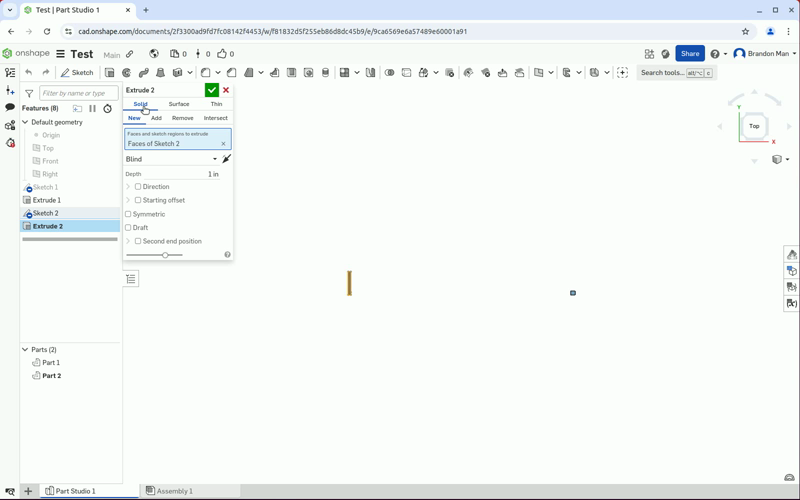
click(143, 106)
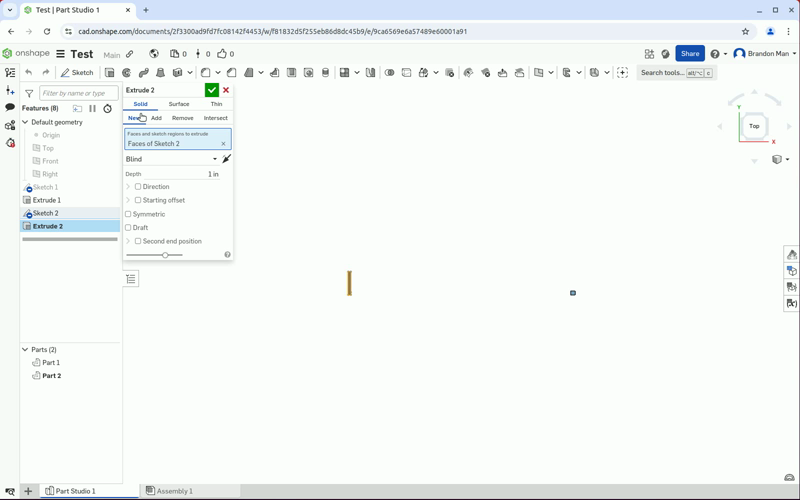
mouse_move(137, 120)
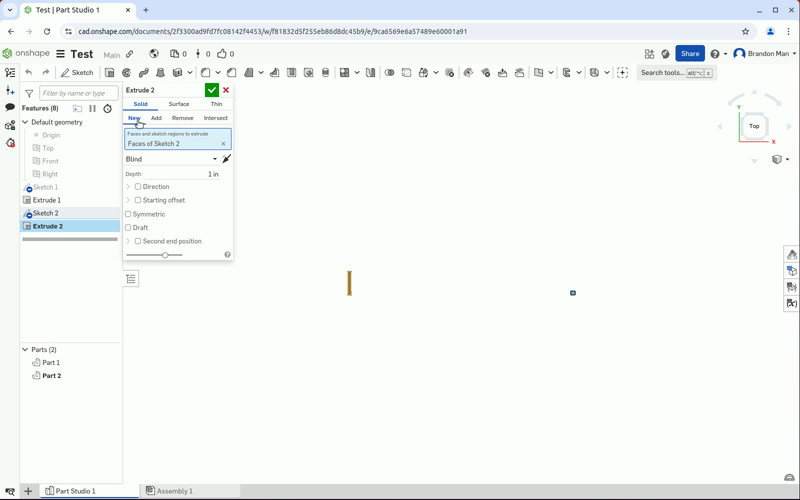
click(137, 120)
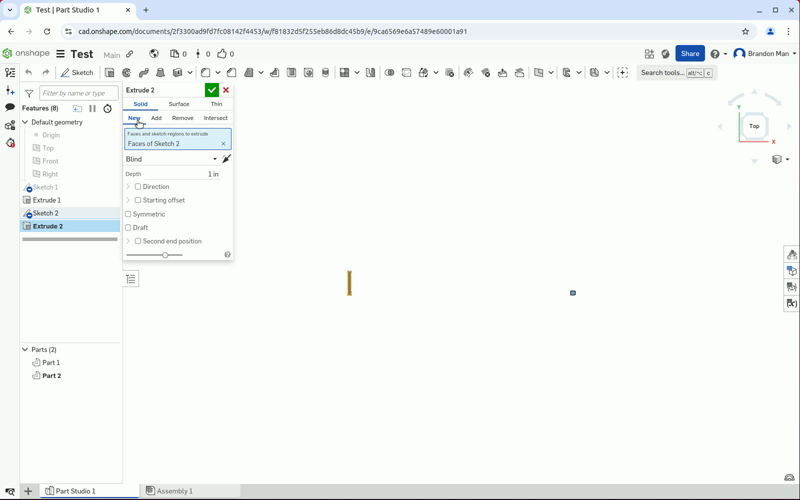
key(tab, 4)
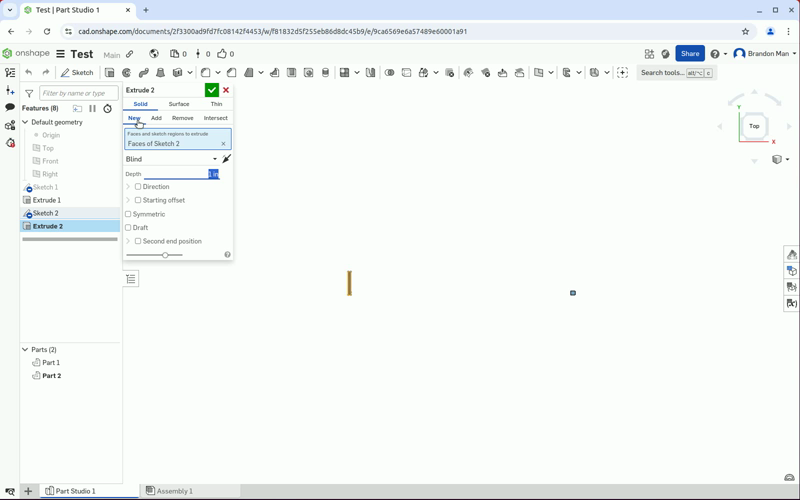
text(23.108)
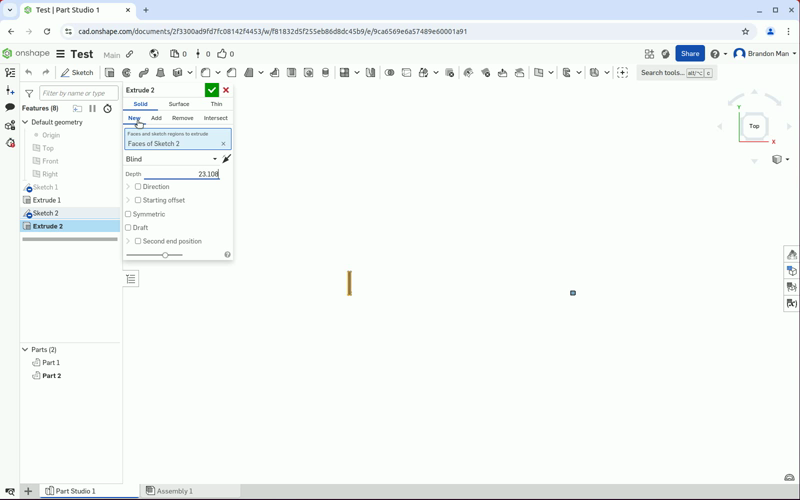
key(tab, 3)
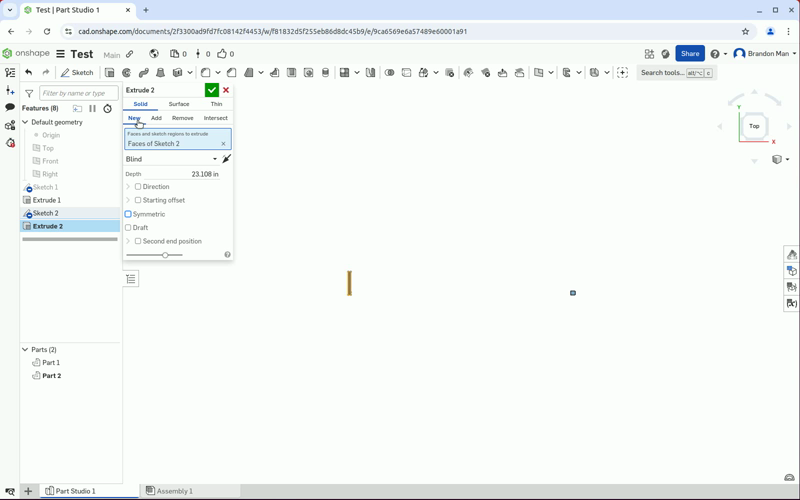
key(space)
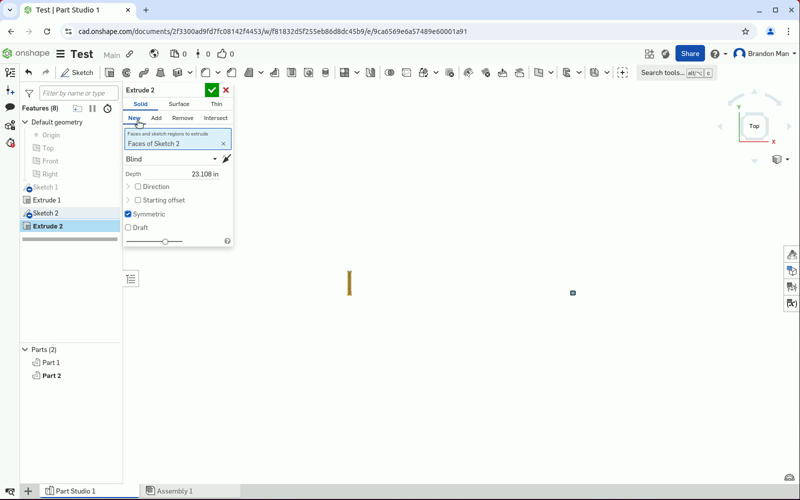
key(enter)
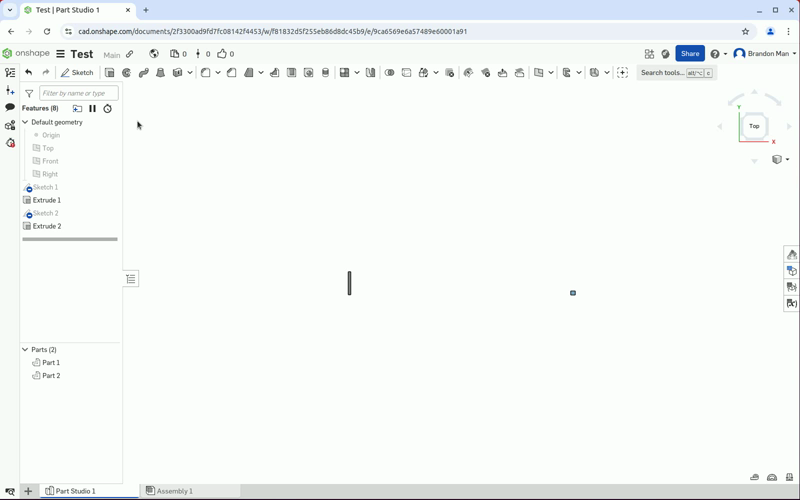
key(shift+h)
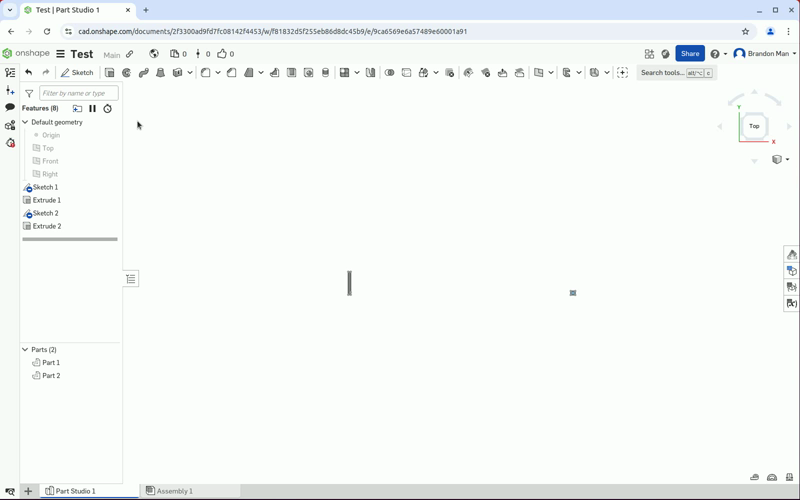
key(shift+h)
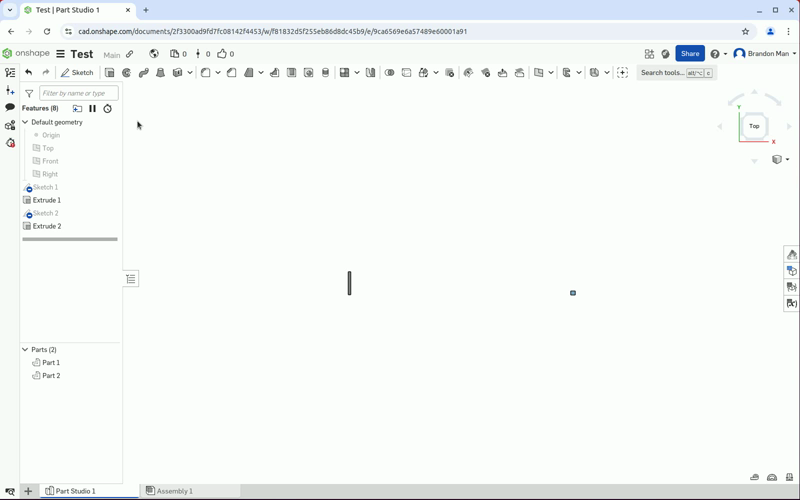
mouse_move(73, 189)
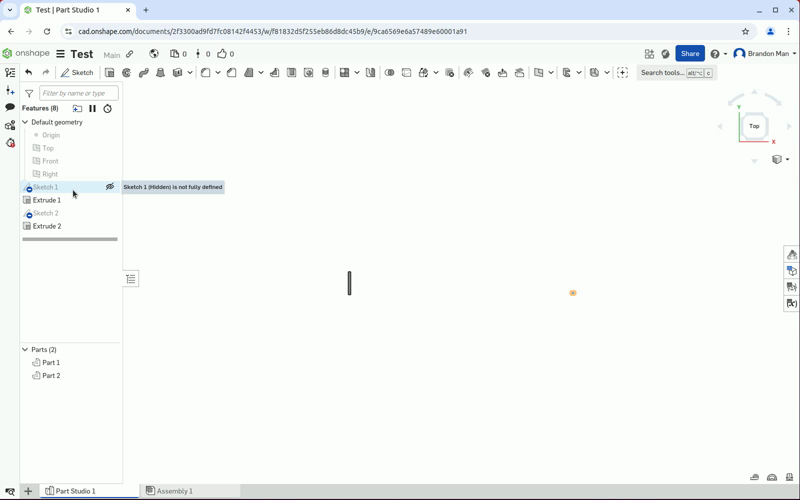
click(73, 189)
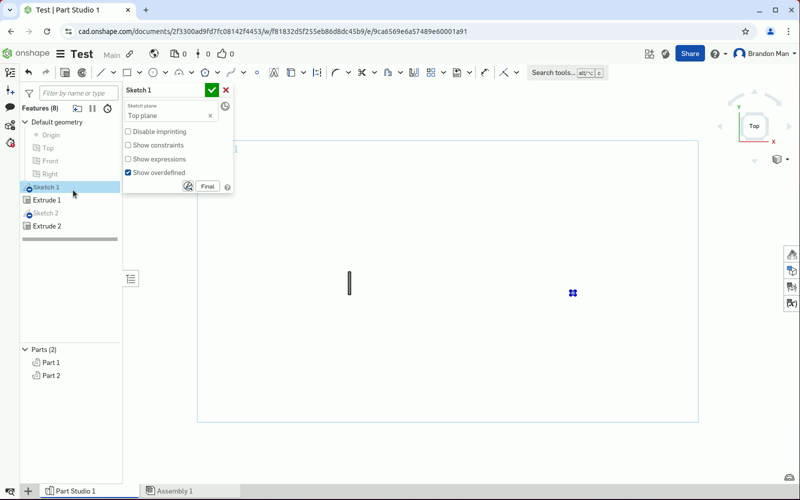
mouse_move(229, 92)
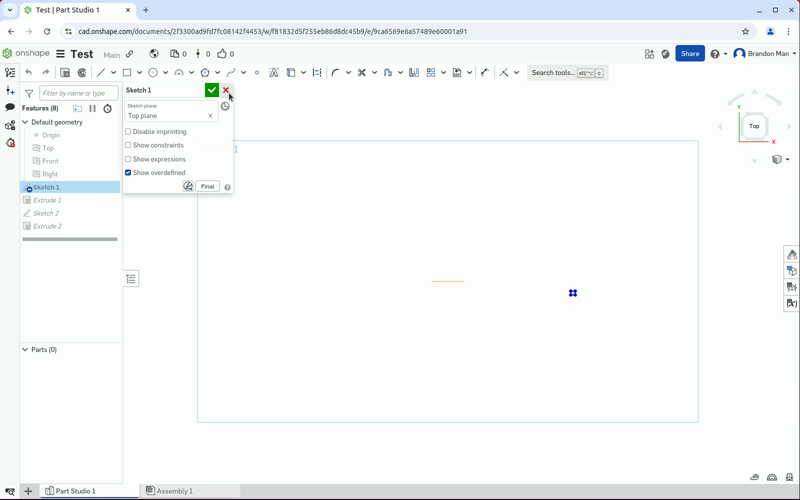
click(229, 92)
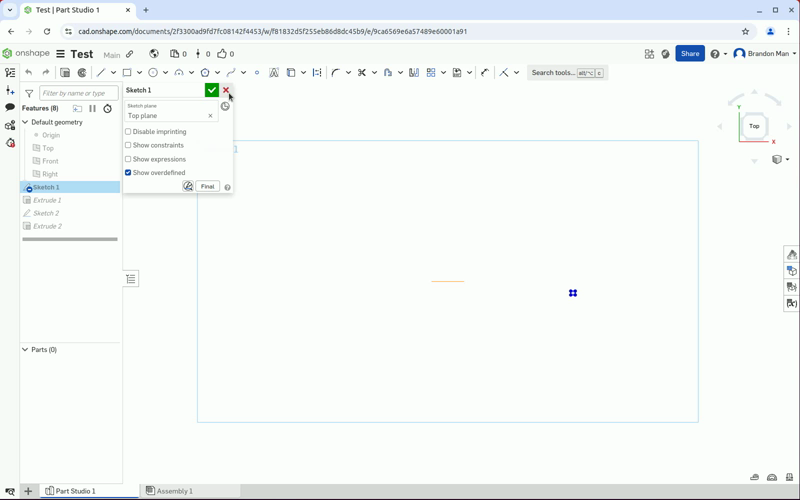
key(shift+s)
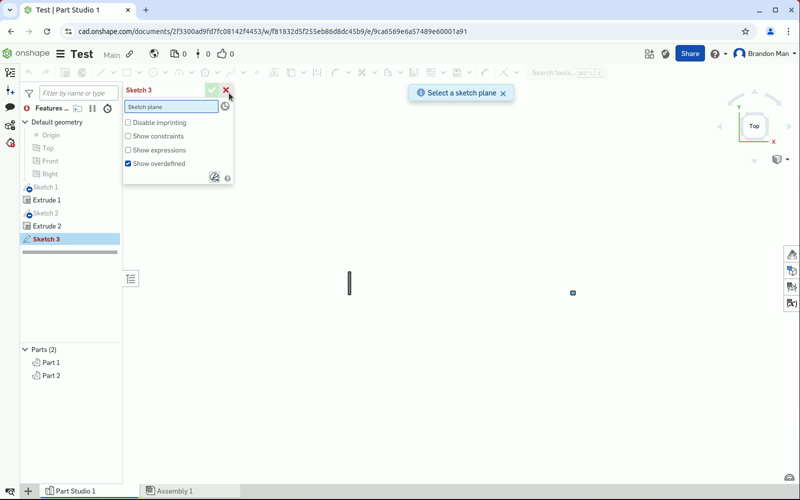
mouse_move(73, 150)
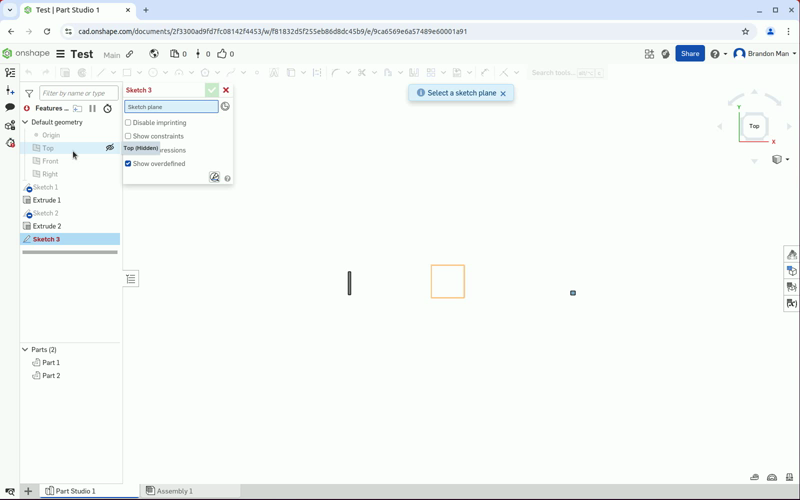
click(73, 150)
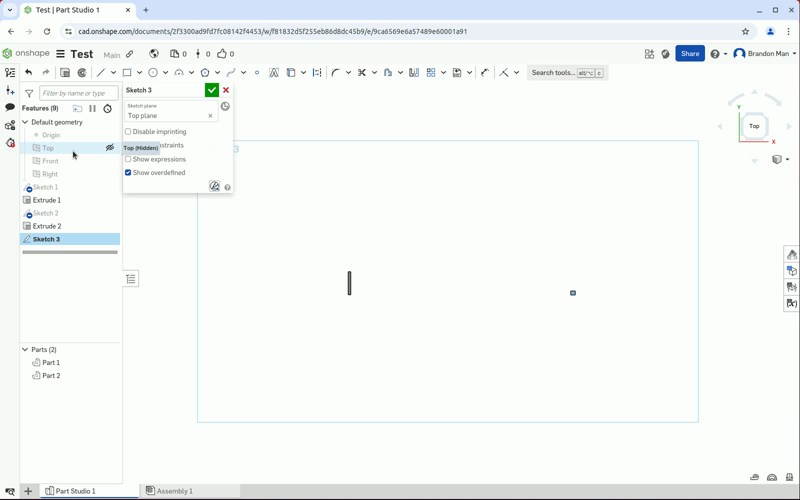
mouse_move(73, 352)
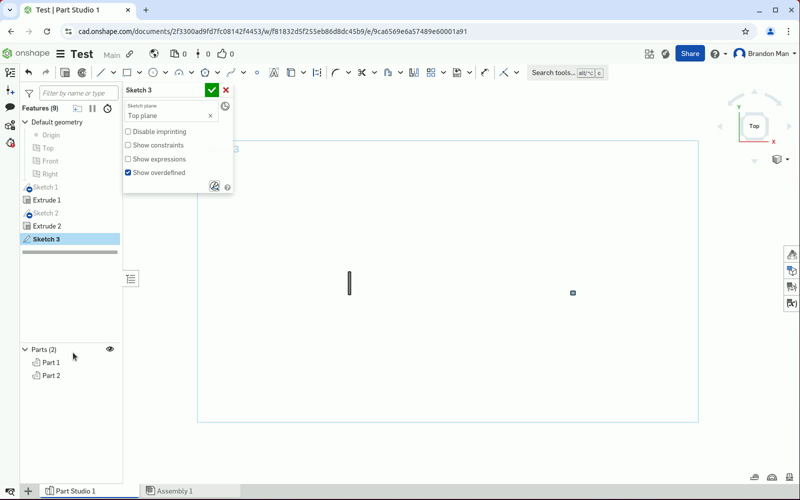
key(y)
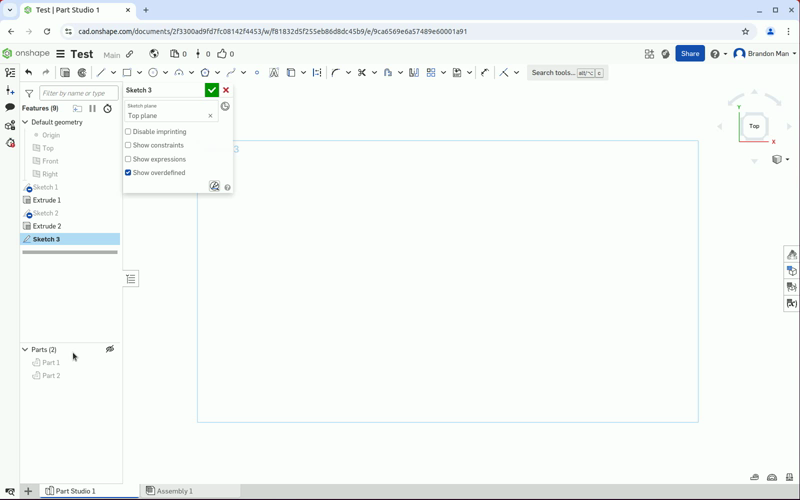
key(l)
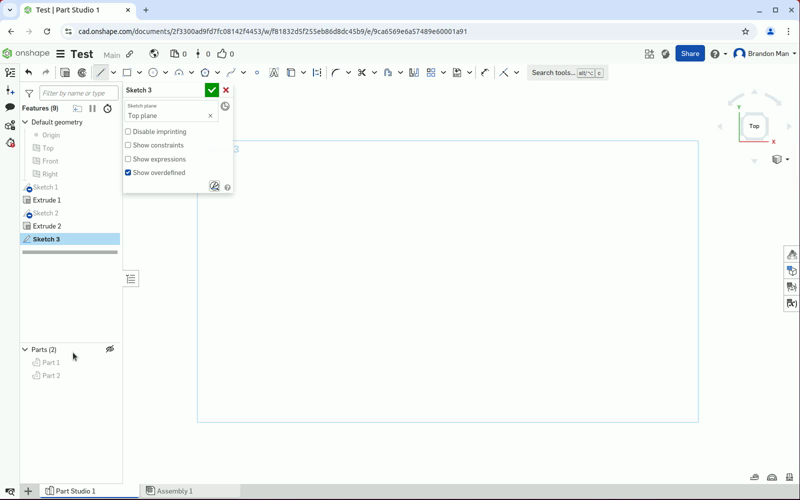
key_down(shift)
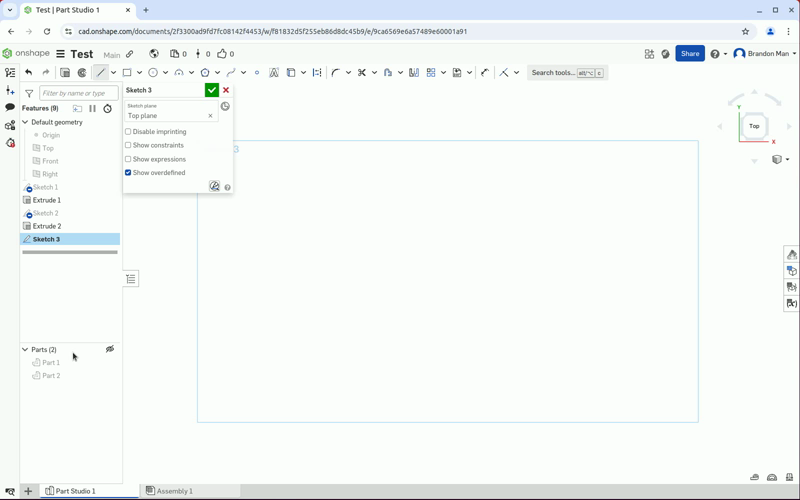
mouse_move(570, 292)
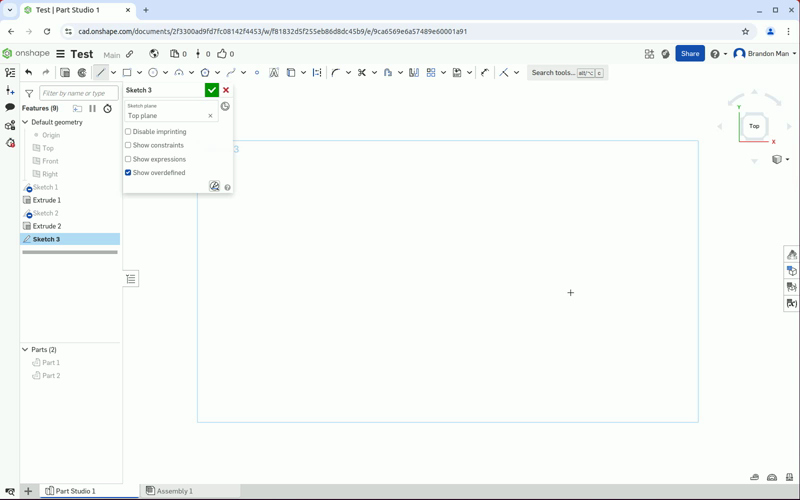
click(570, 292)
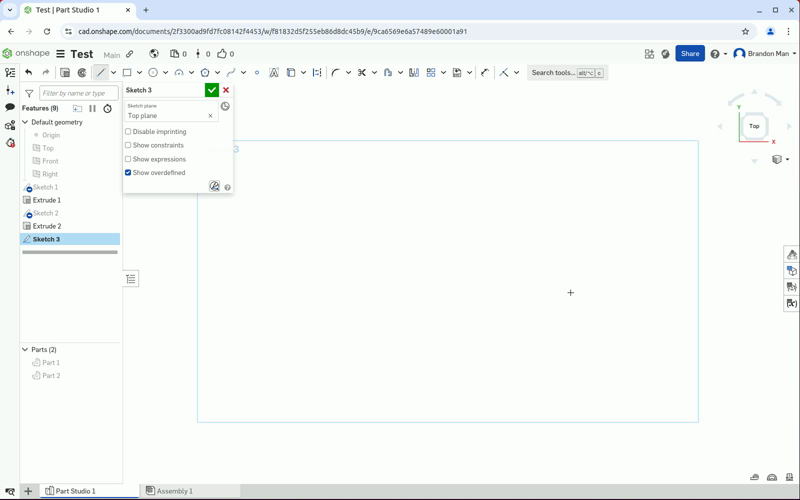
key_up(shift)
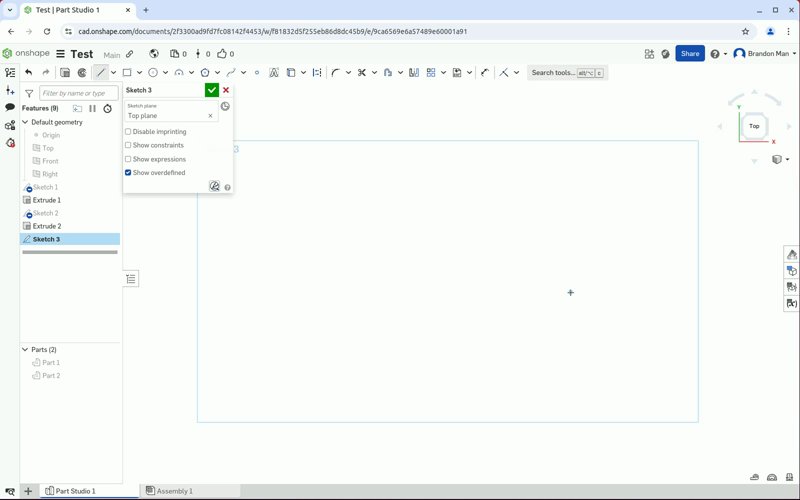
key_down(shift)
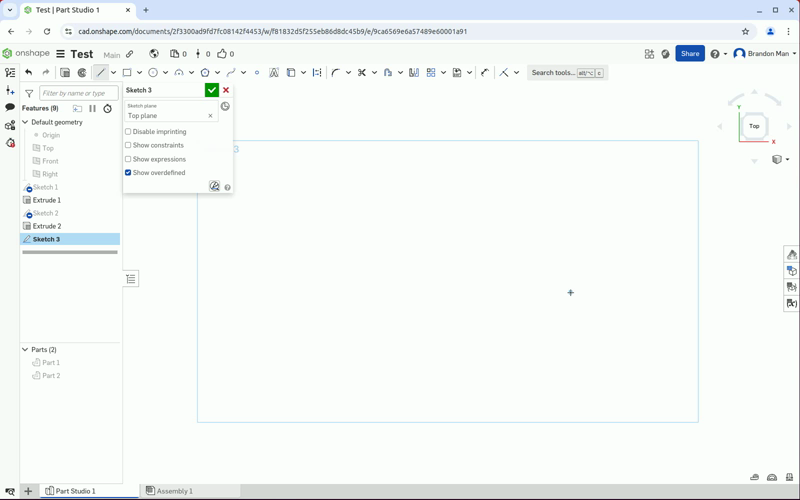
mouse_move(589, 292)
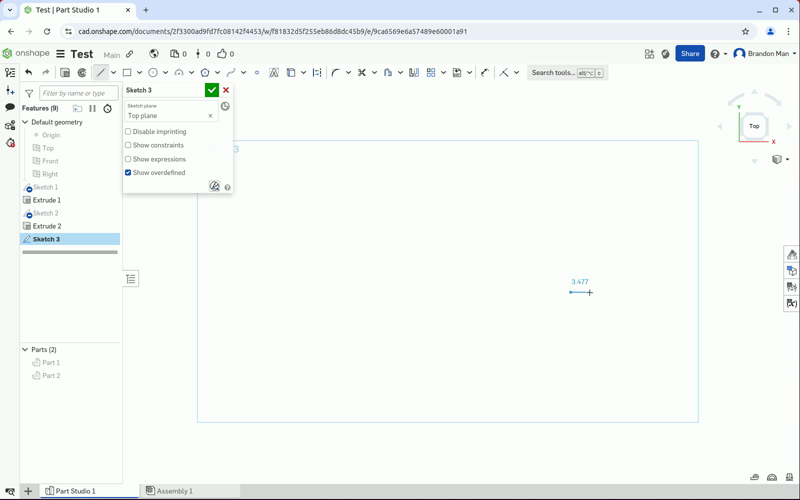
mouse_move(573, 292)
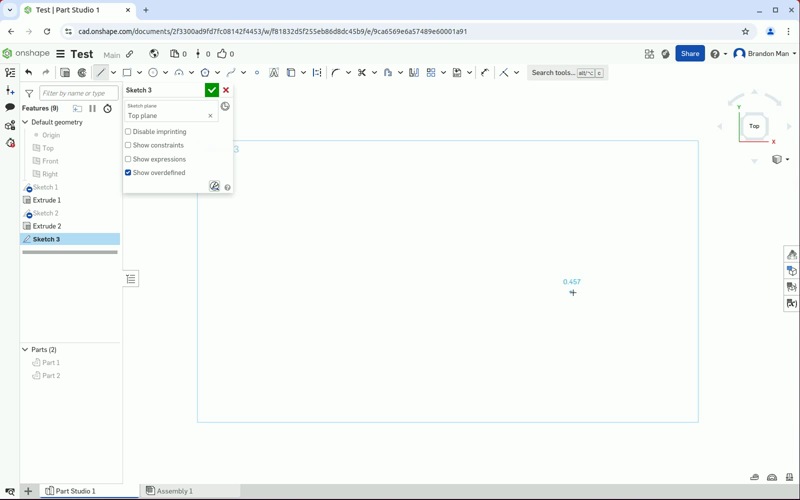
scroll(6)
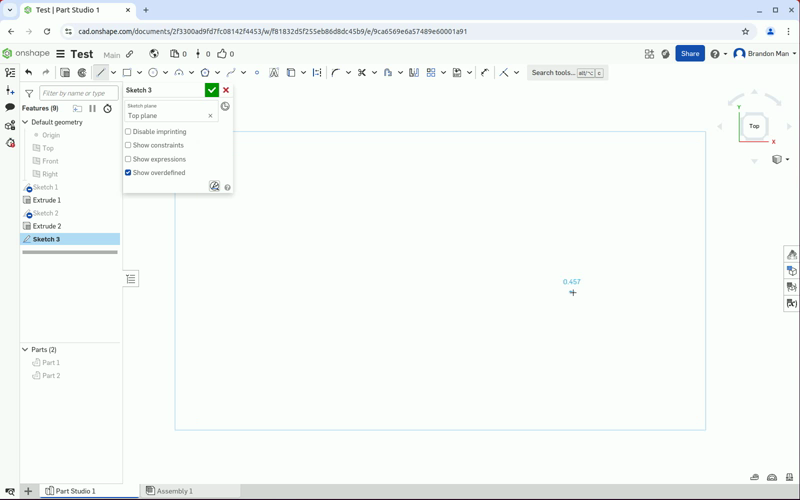
scroll(6)
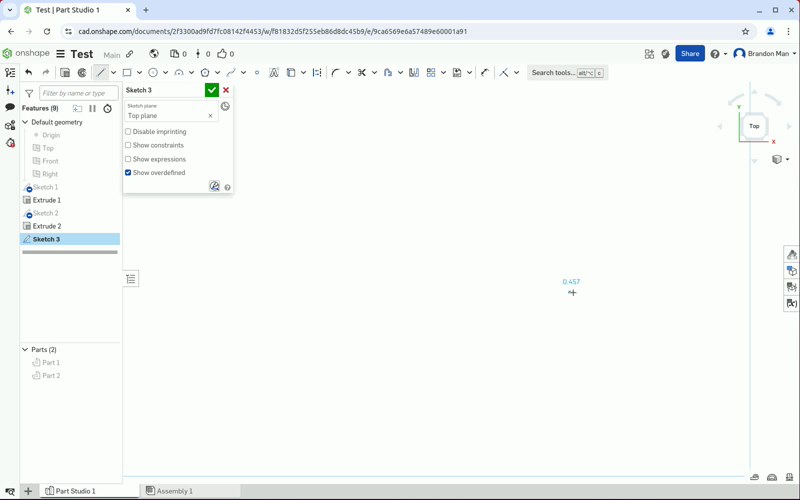
scroll(6)
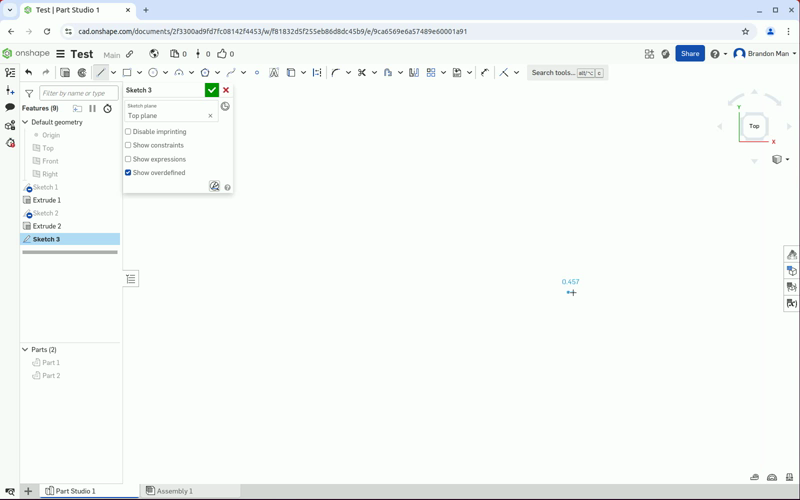
scroll(6)
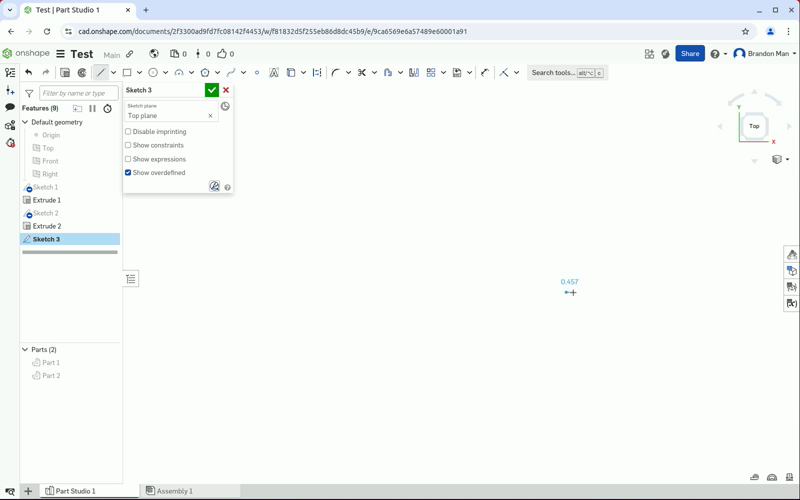
scroll(6)
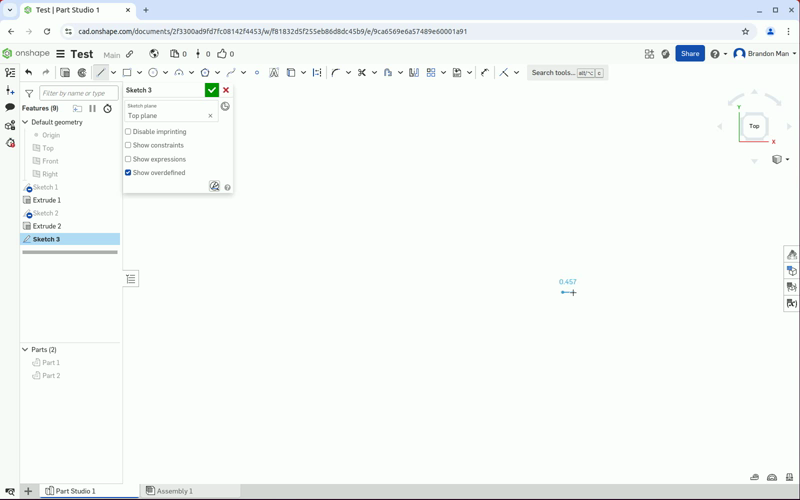
scroll(6)
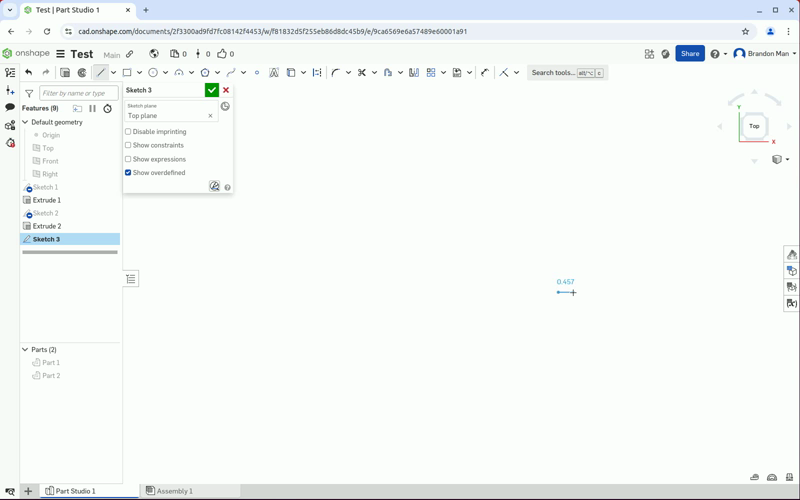
scroll(6)
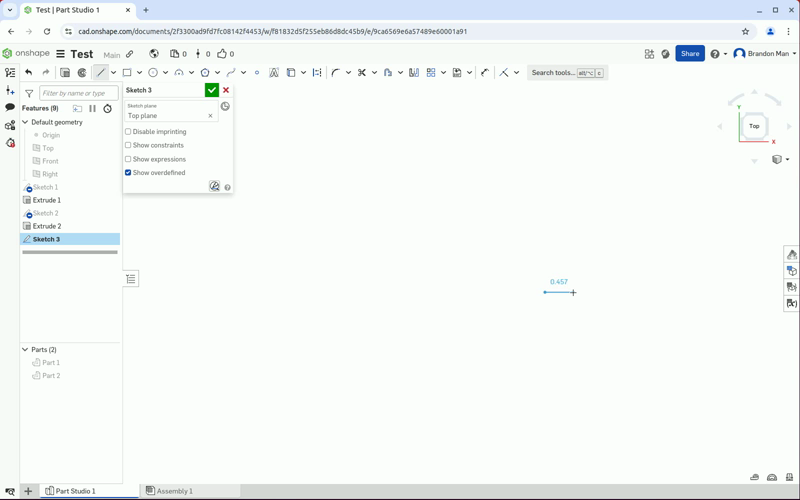
click(573, 292)
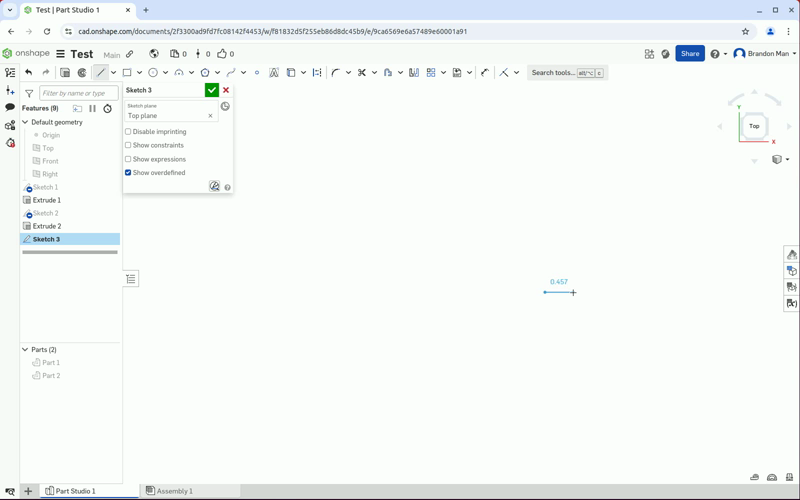
scroll(-6)
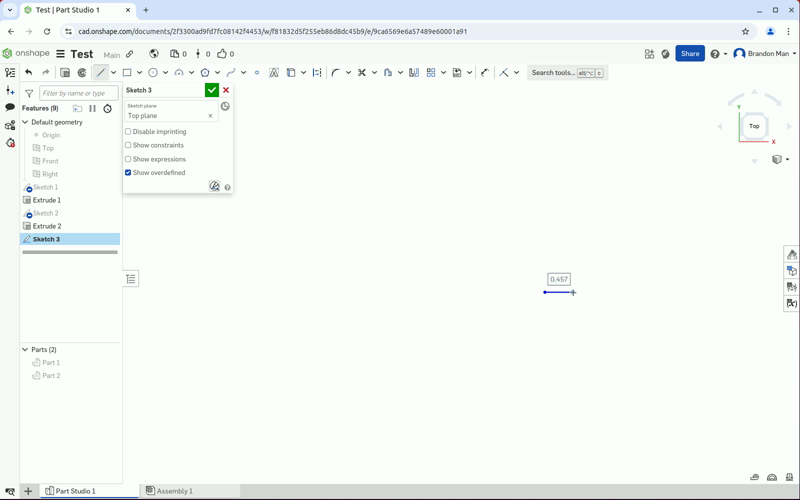
scroll(-6)
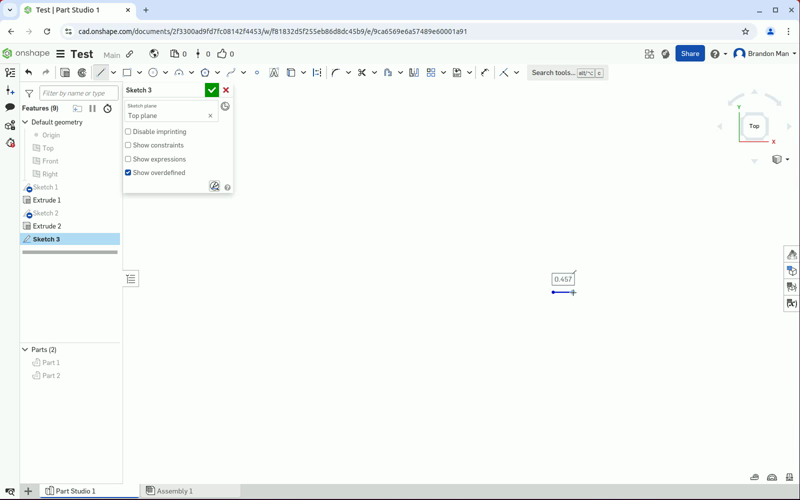
scroll(-6)
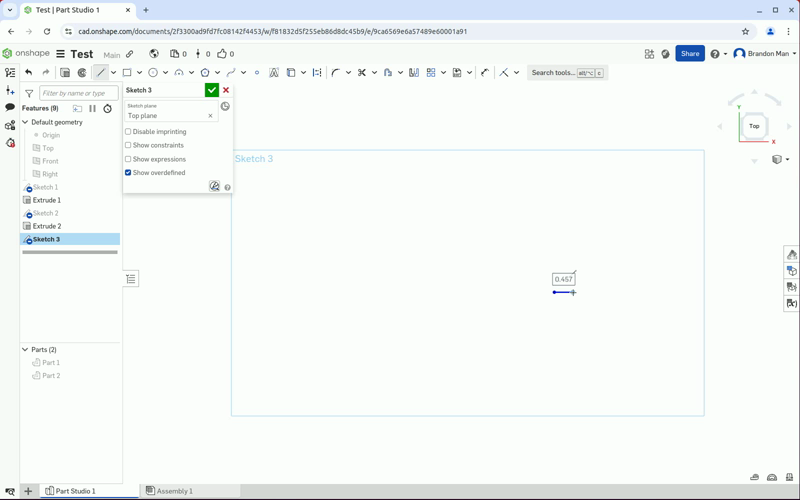
scroll(-6)
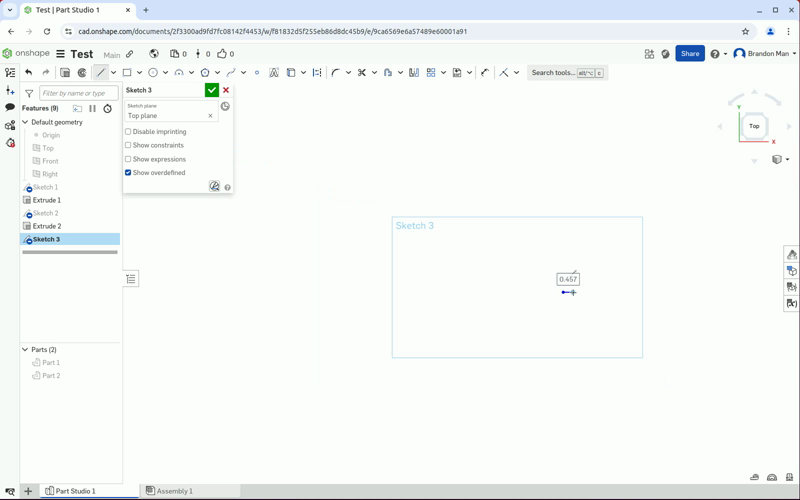
scroll(-6)
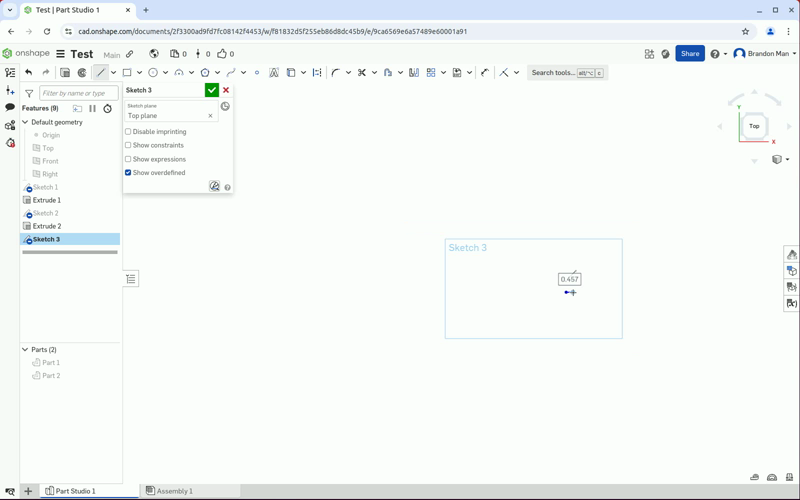
scroll(-6)
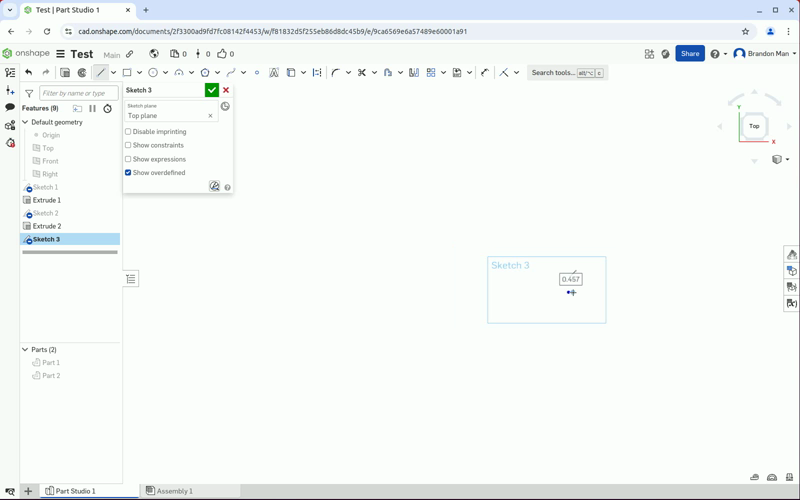
scroll(-6)
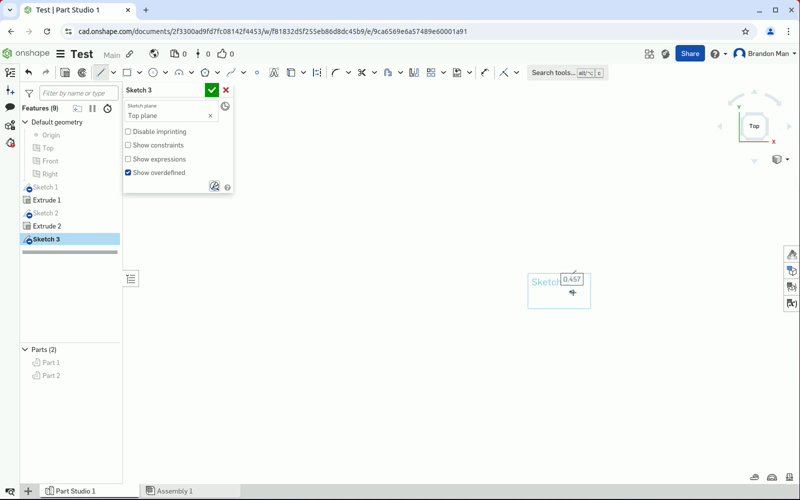
key_up(shift)
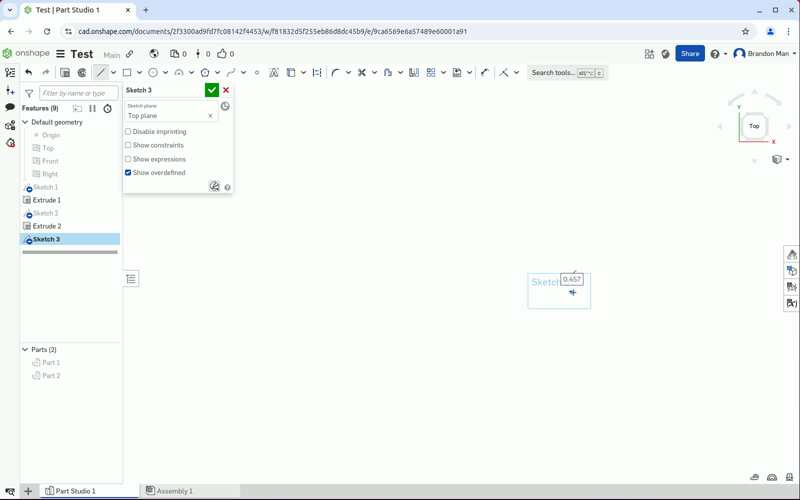
key_down(shift)
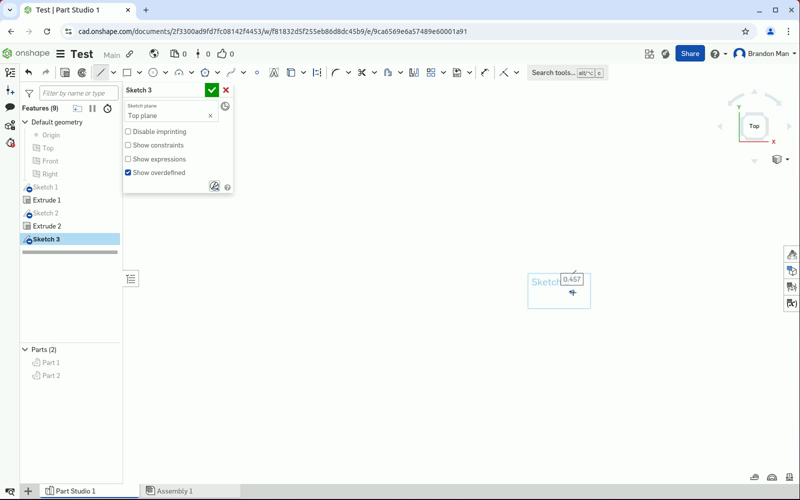
mouse_move(589, 292)
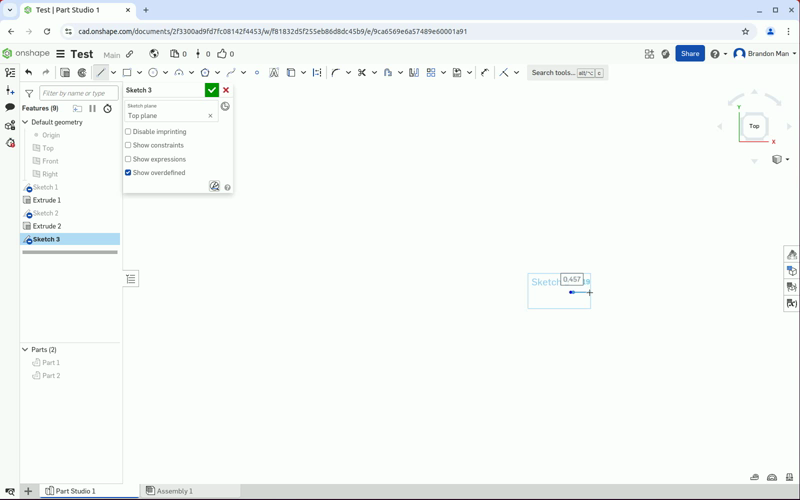
mouse_move(573, 271)
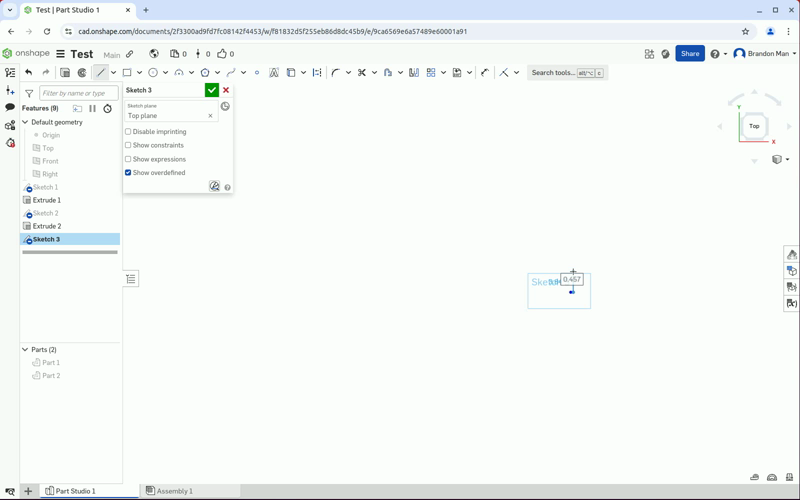
click(573, 271)
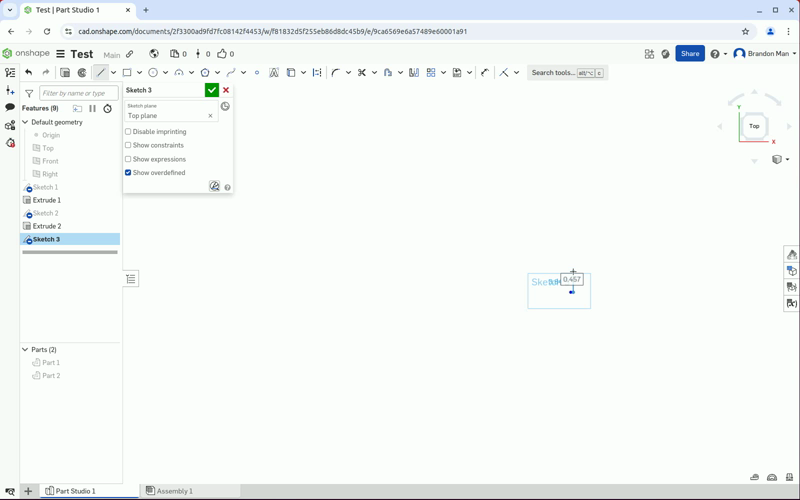
key_up(shift)
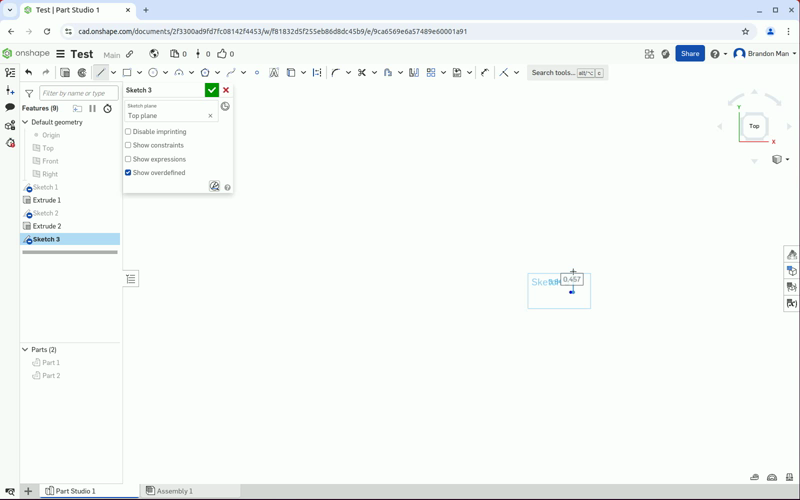
key_down(shift)
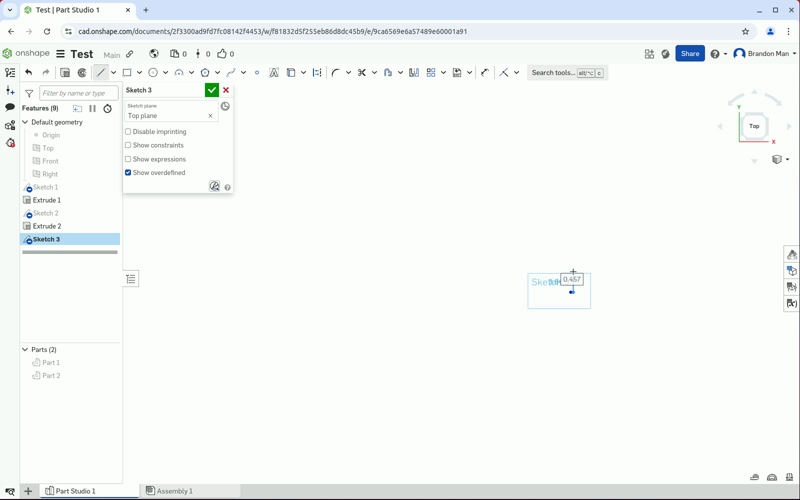
mouse_move(589, 271)
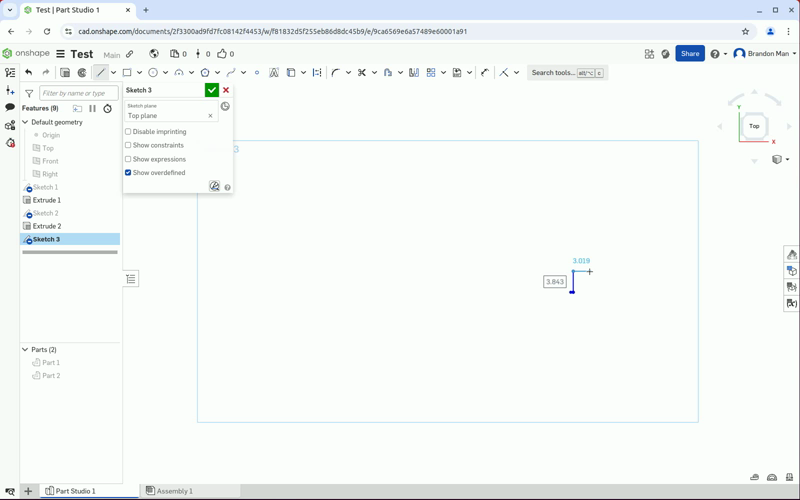
mouse_move(570, 271)
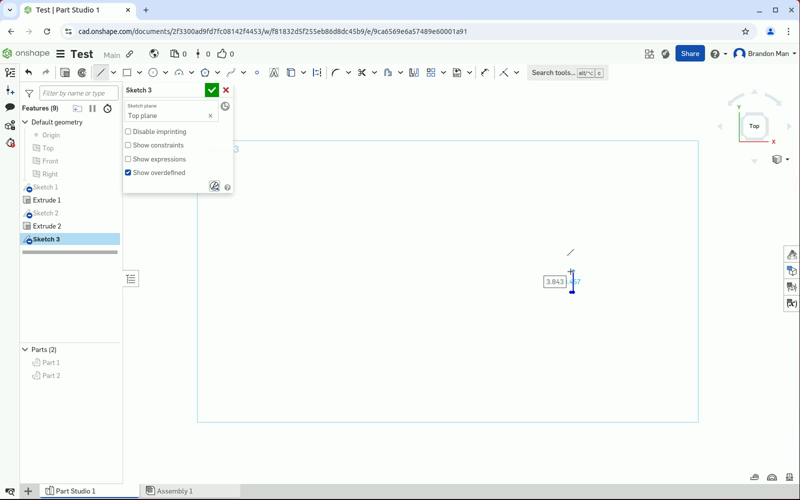
scroll(6)
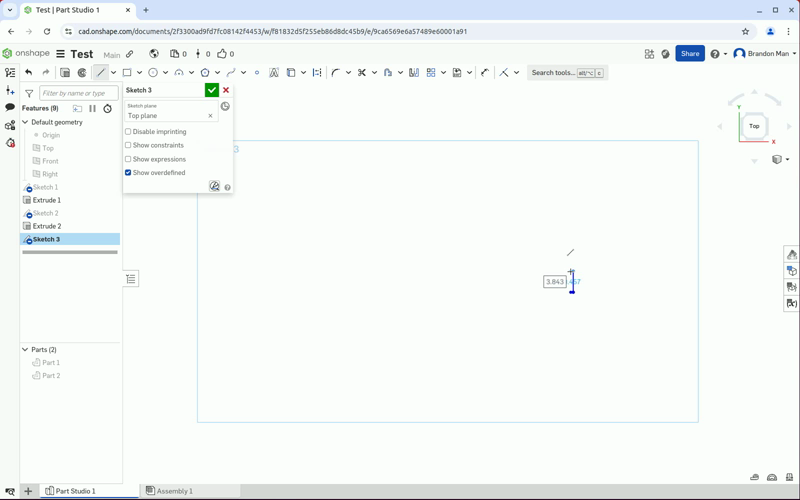
scroll(6)
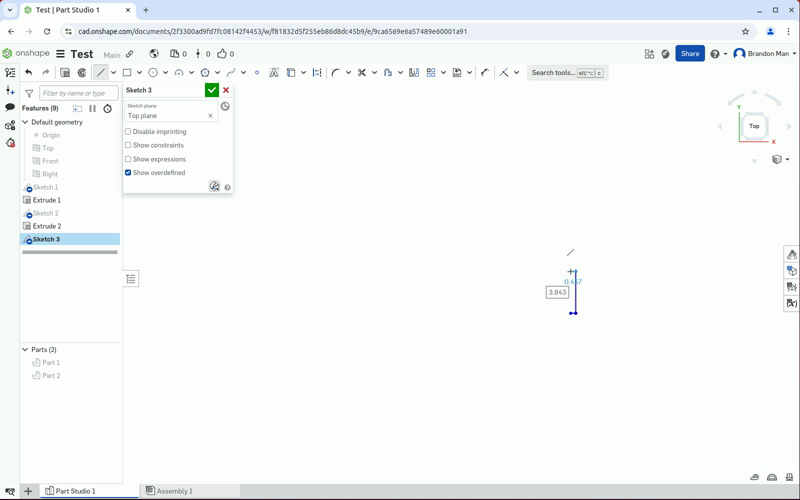
scroll(6)
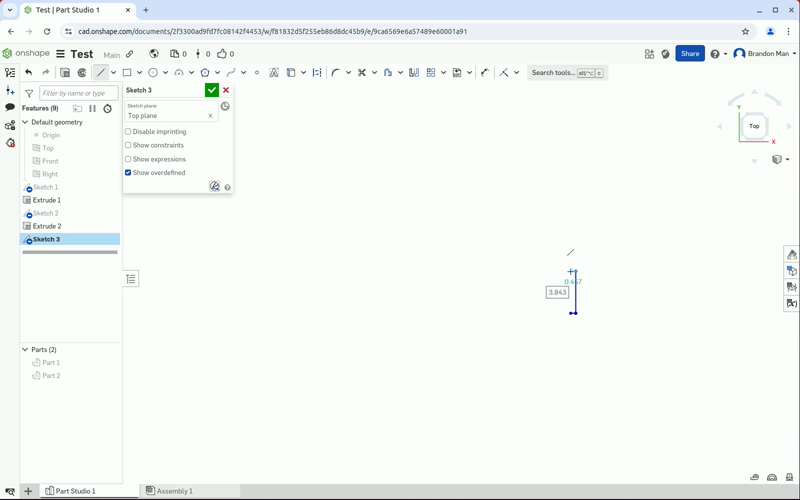
scroll(6)
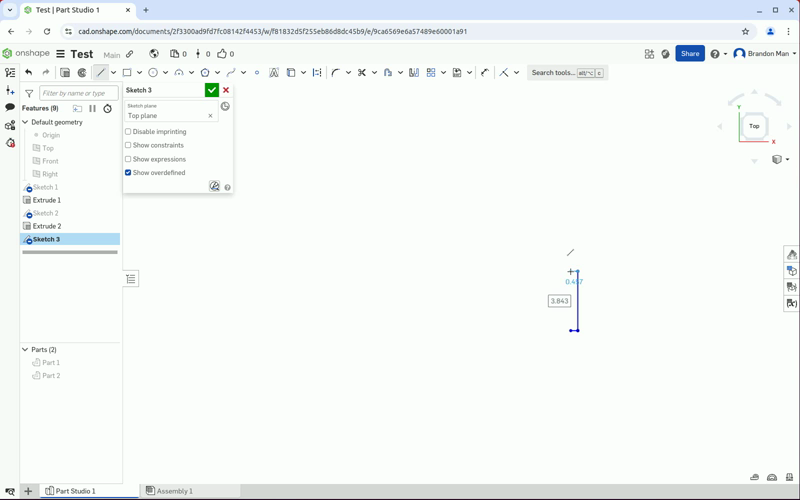
scroll(6)
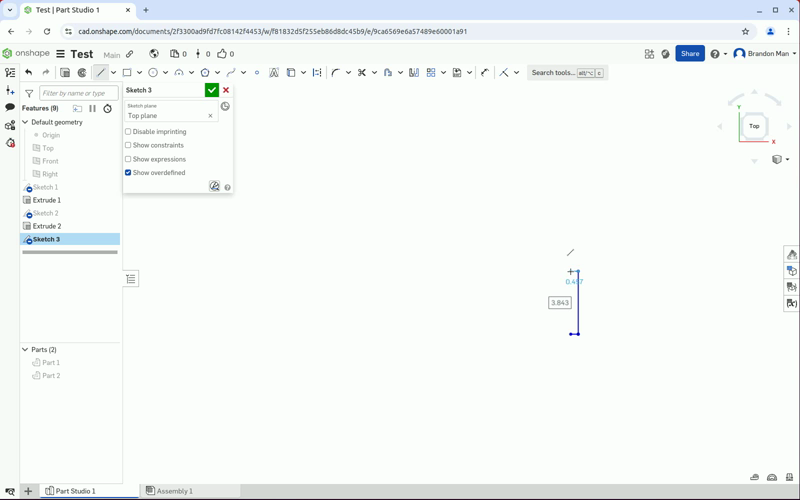
scroll(6)
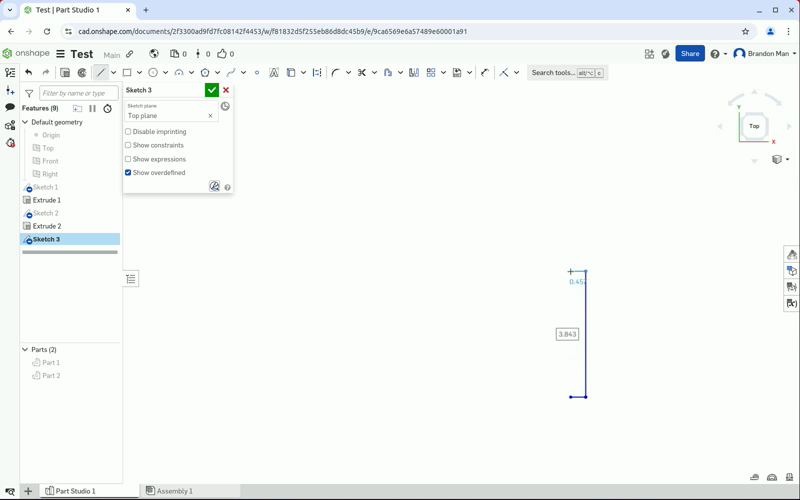
scroll(6)
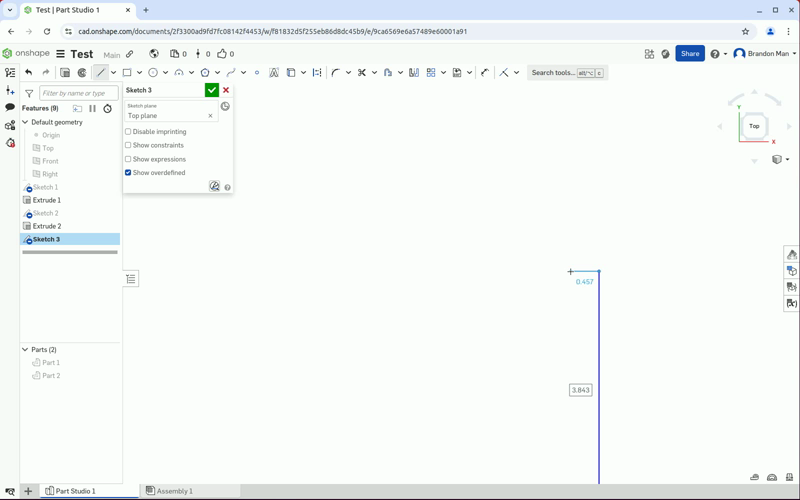
click(570, 271)
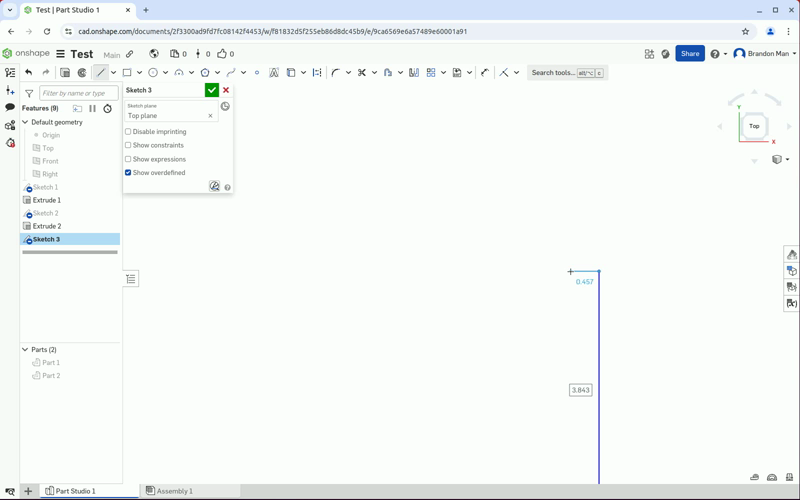
scroll(-6)
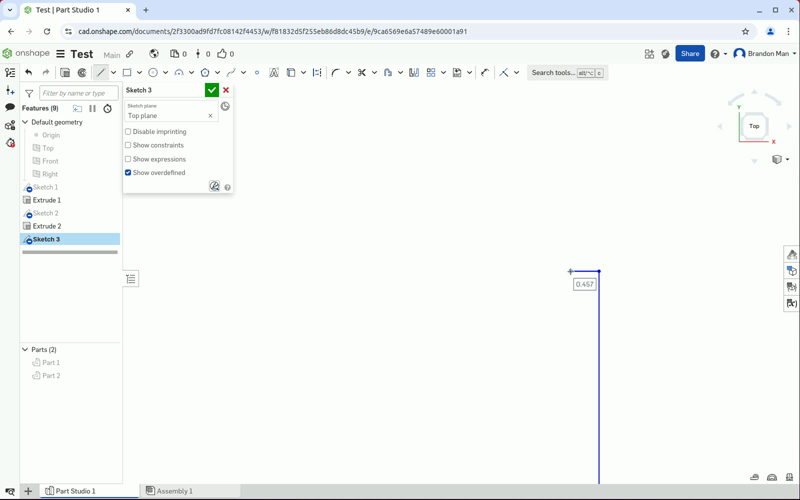
scroll(-6)
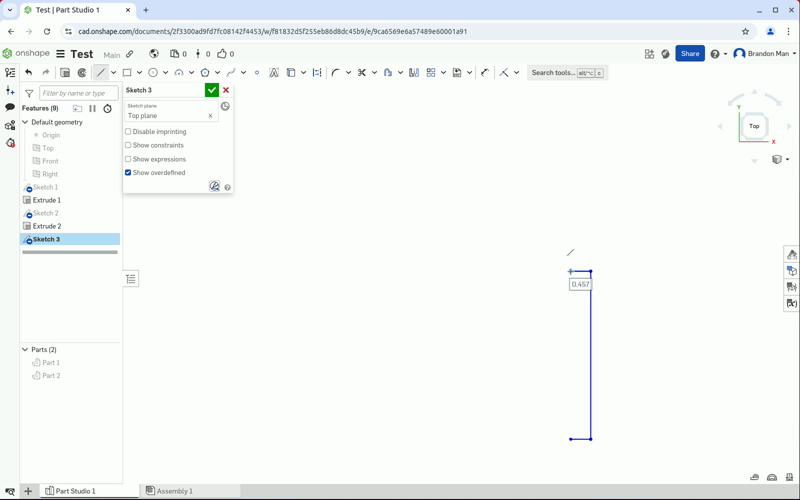
scroll(-6)
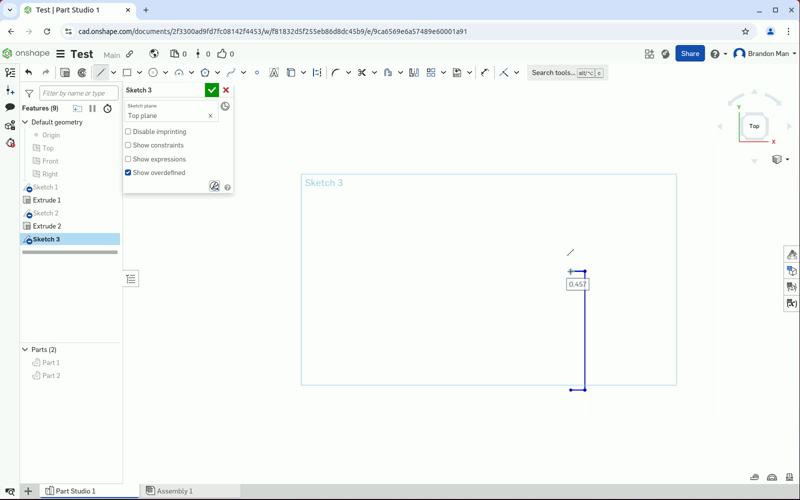
scroll(-6)
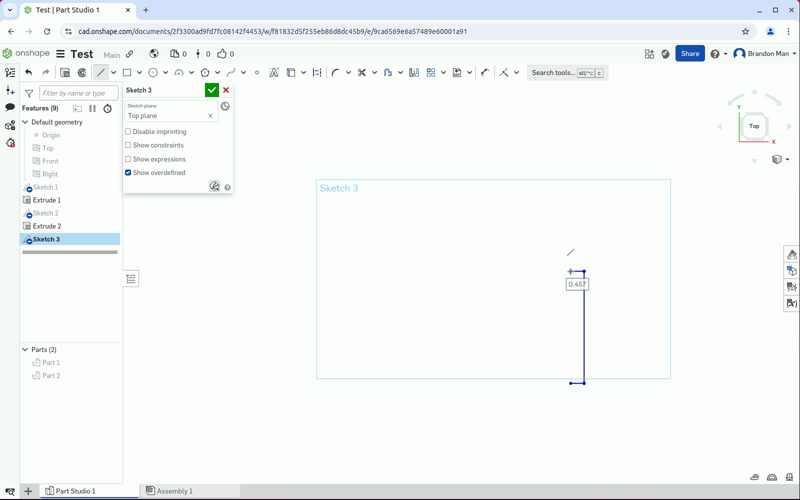
scroll(-6)
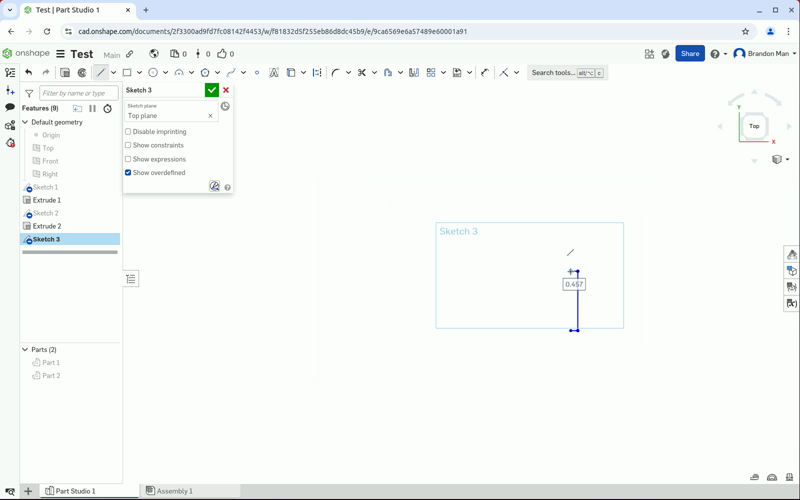
scroll(-6)
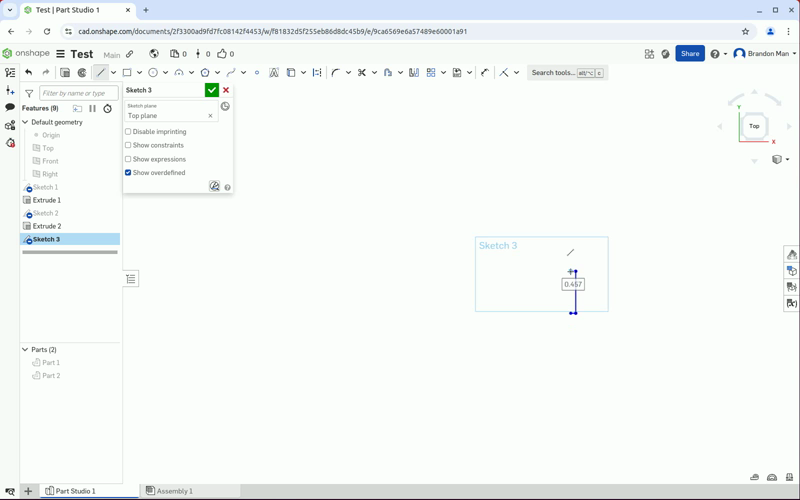
scroll(-6)
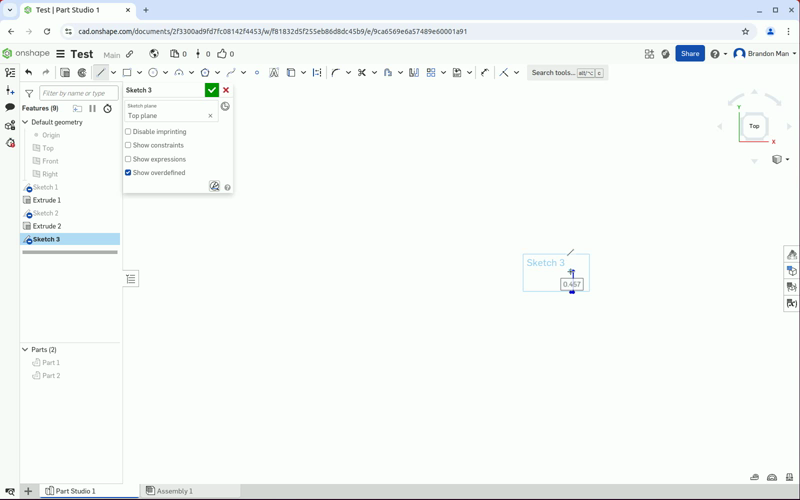
key_up(shift)
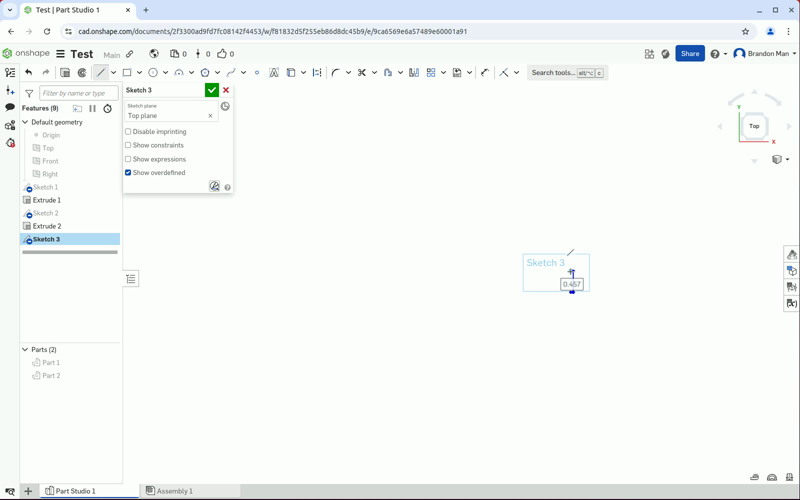
mouse_move(589, 271)
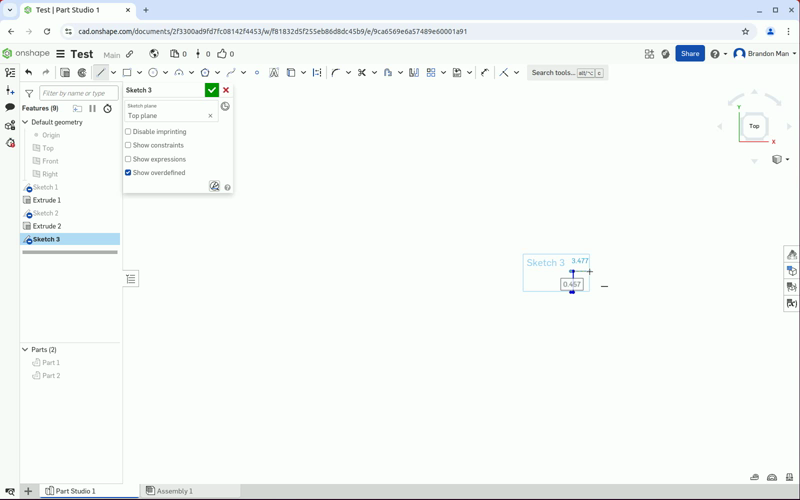
key_down(shift)
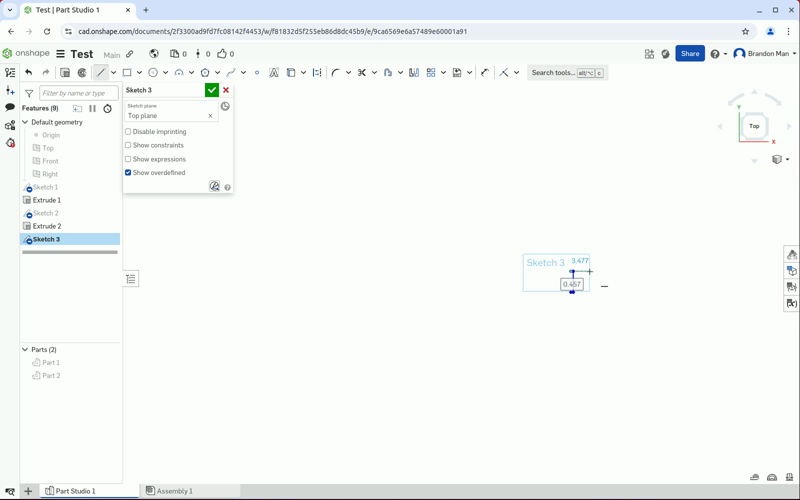
mouse_move(570, 292)
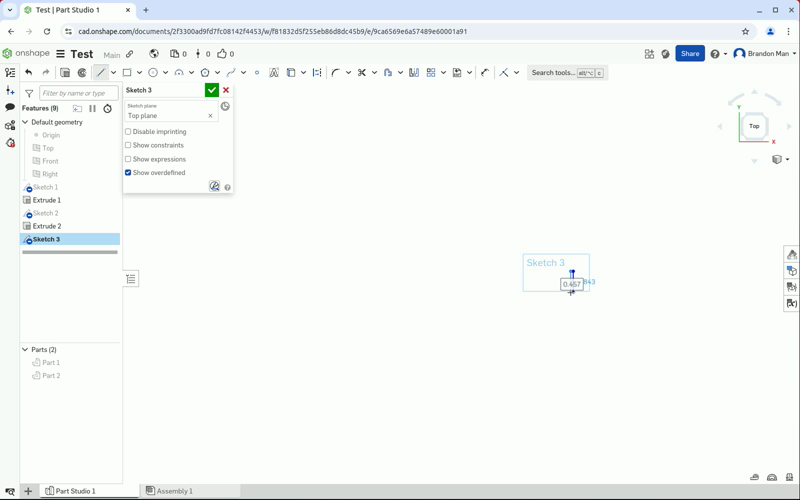
scroll(6)
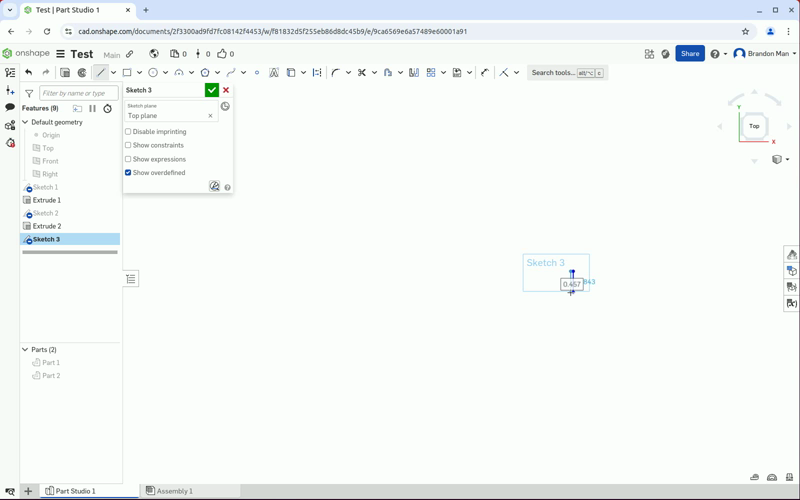
scroll(6)
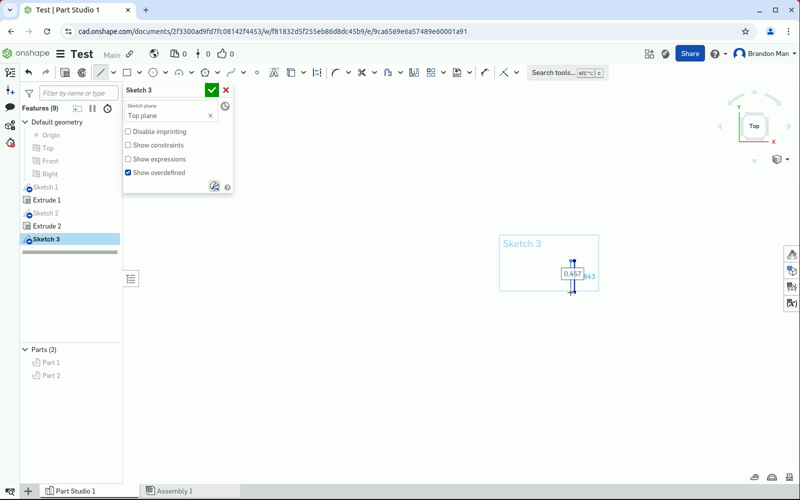
scroll(6)
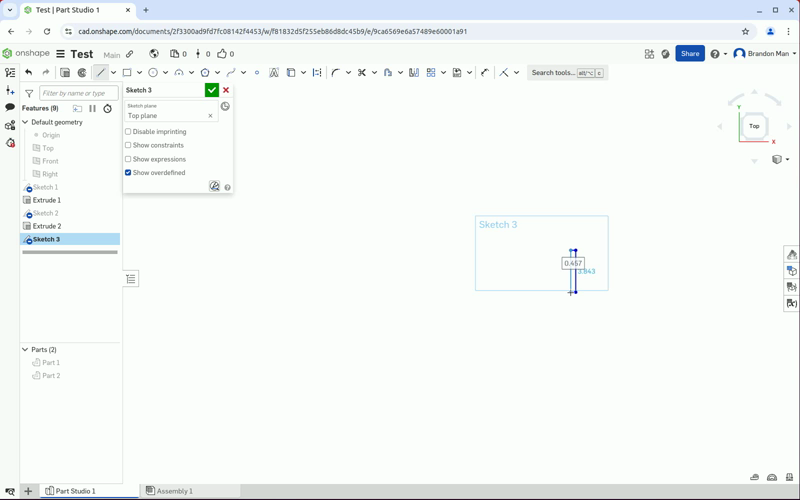
scroll(6)
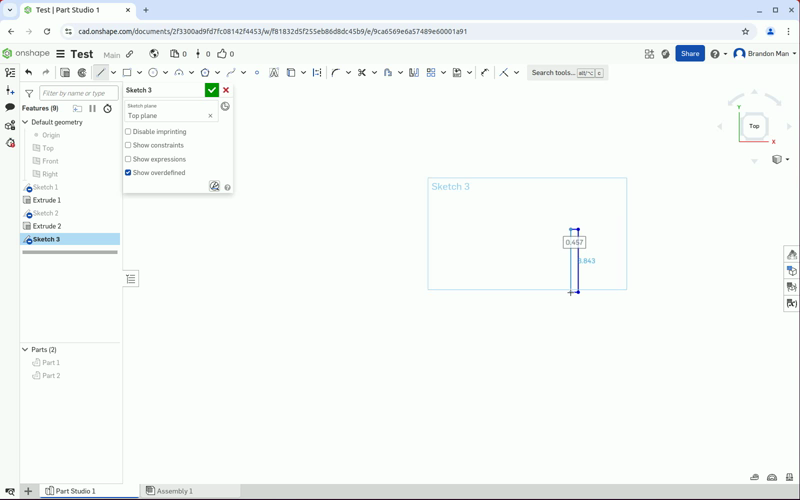
scroll(6)
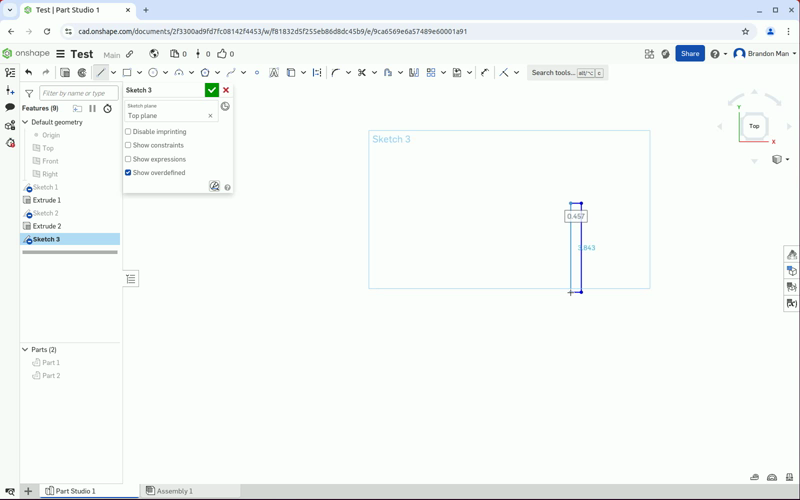
scroll(6)
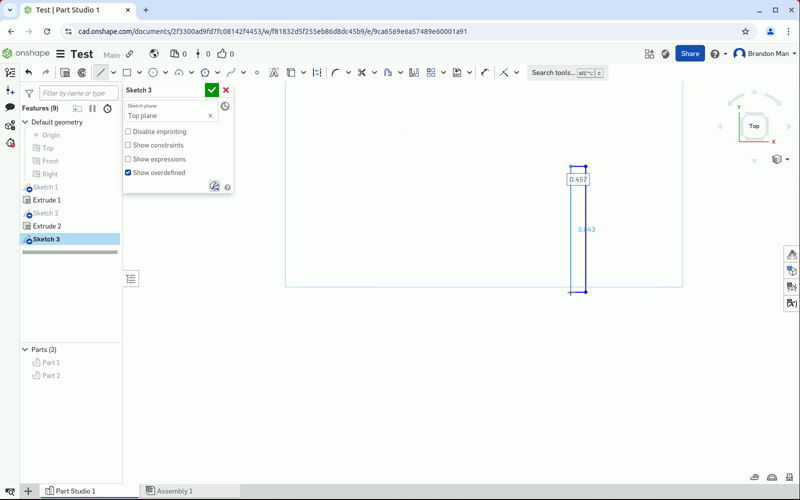
scroll(6)
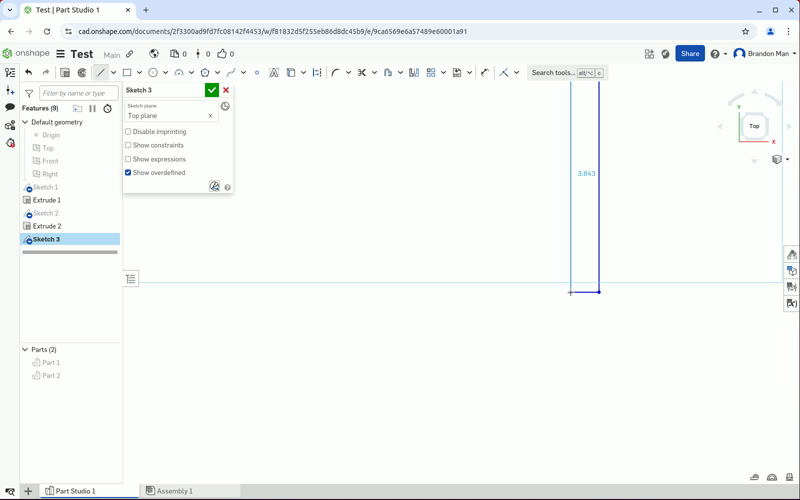
key_up(shift)
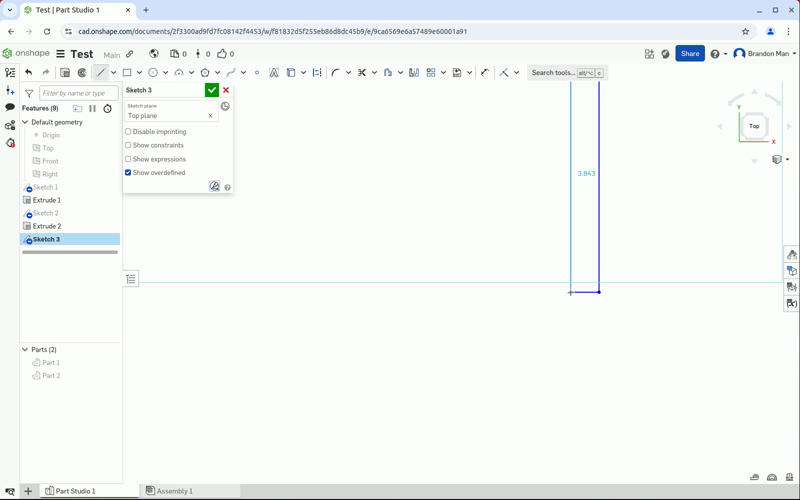
click(570, 292)
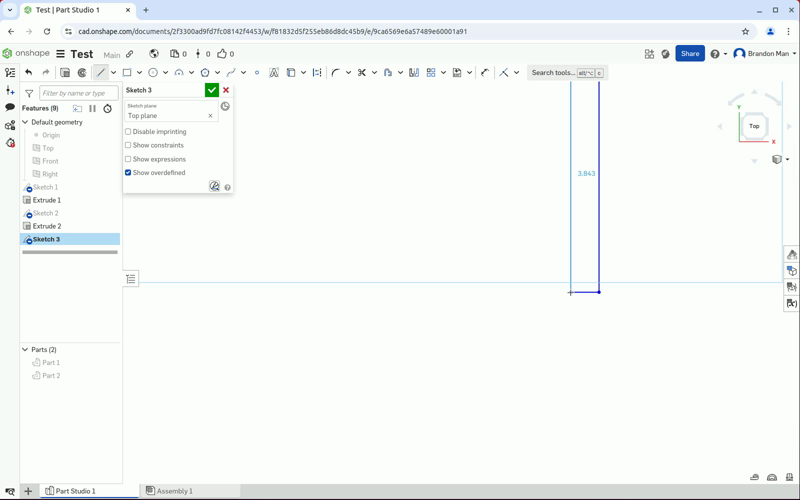
scroll(-6)
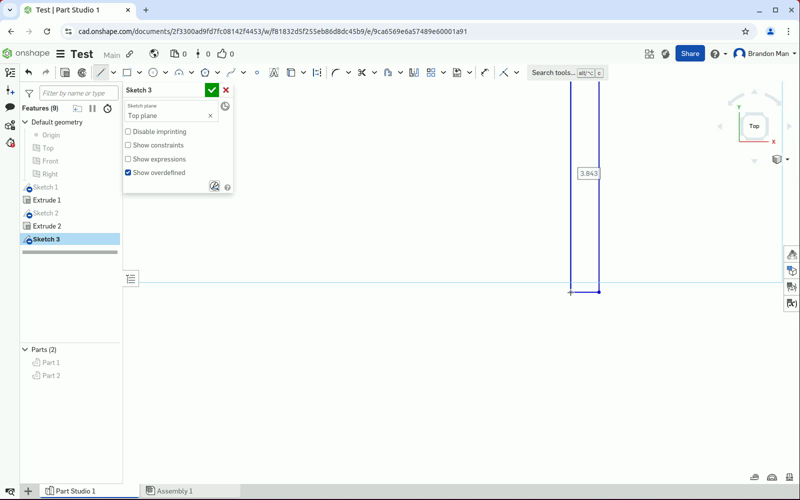
scroll(-6)
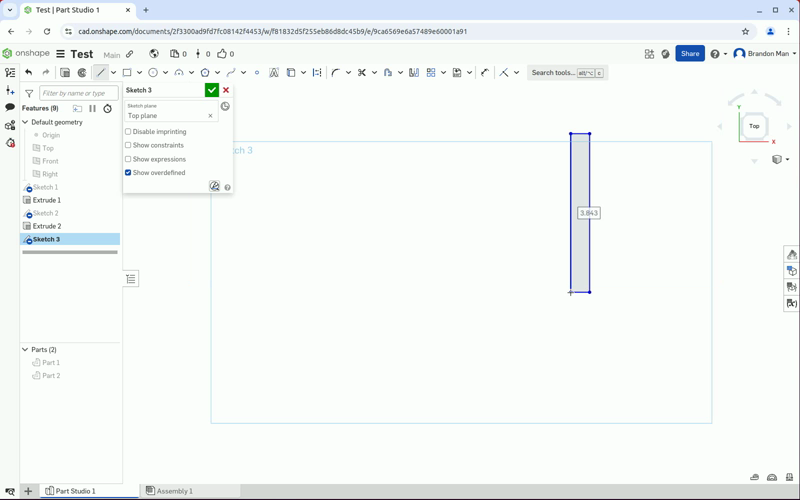
scroll(-6)
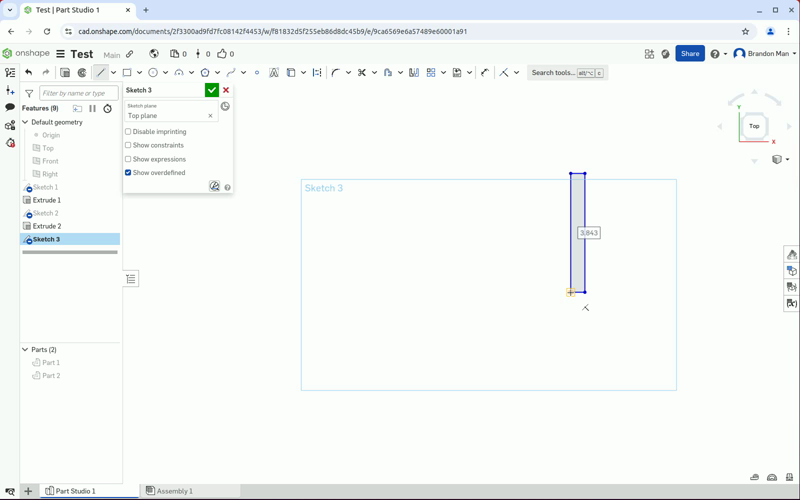
scroll(-6)
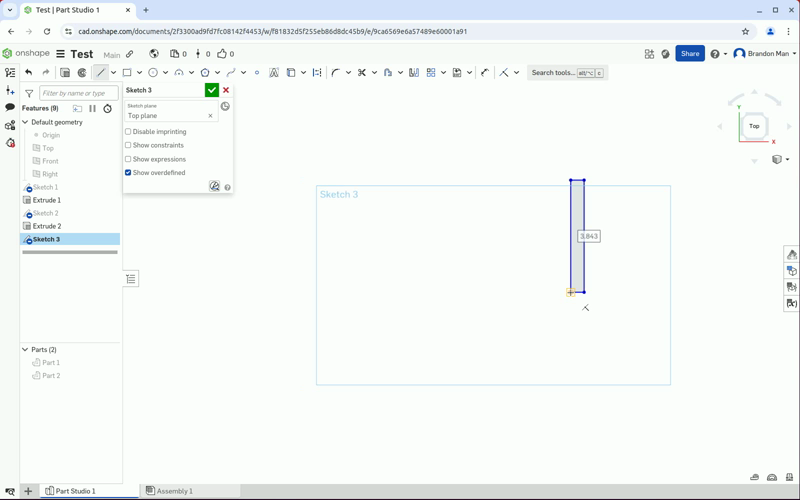
scroll(-6)
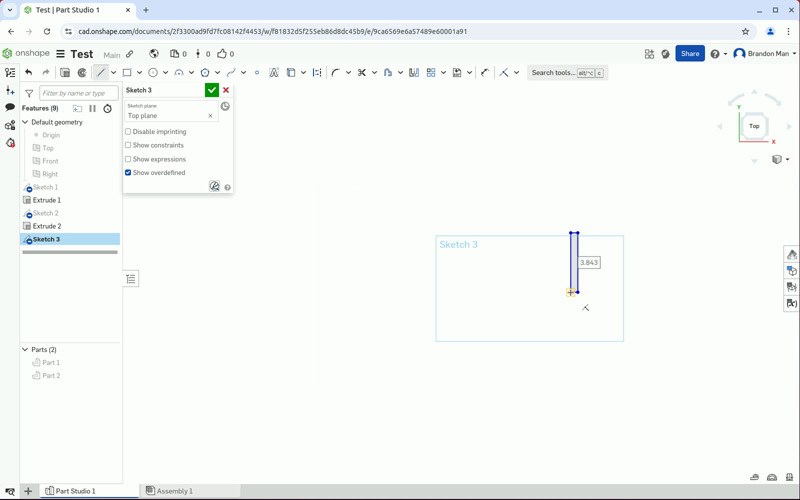
scroll(-6)
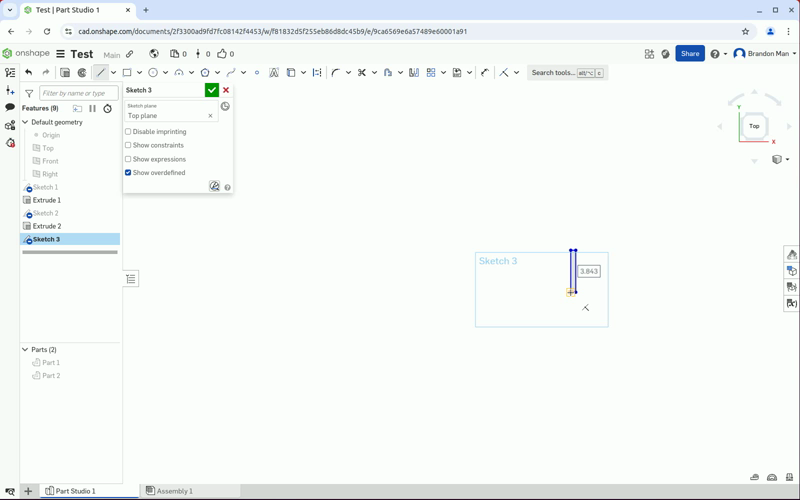
scroll(-6)
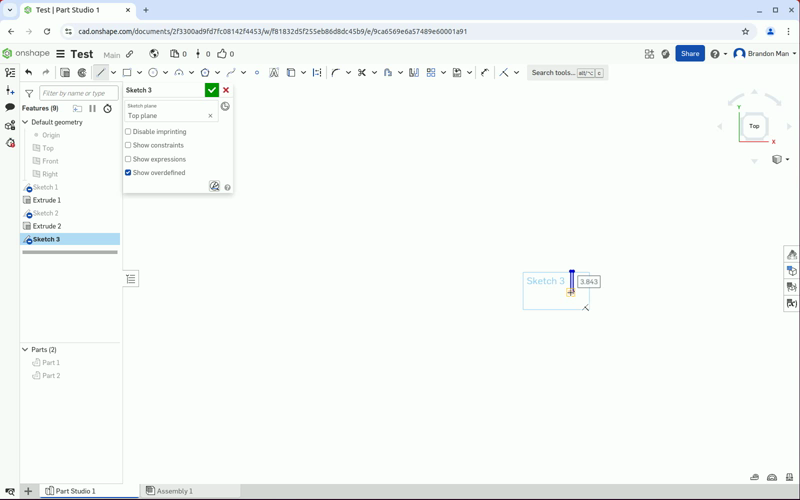
key(esc)
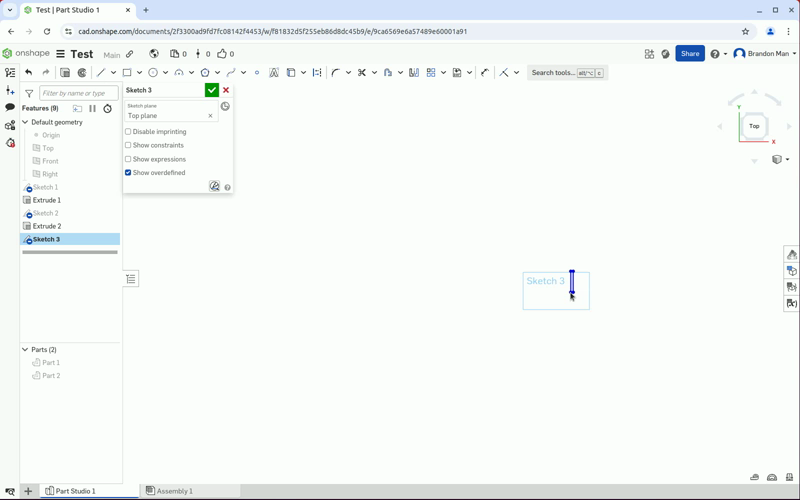
mouse_move(571, 271)
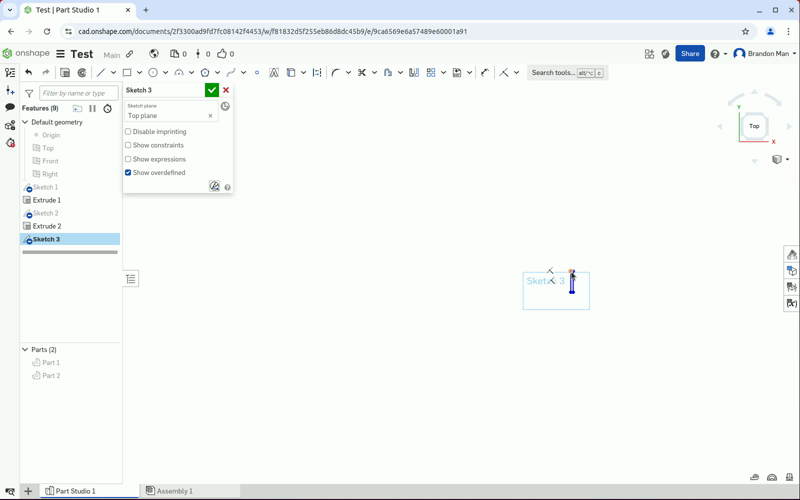
scroll(6)
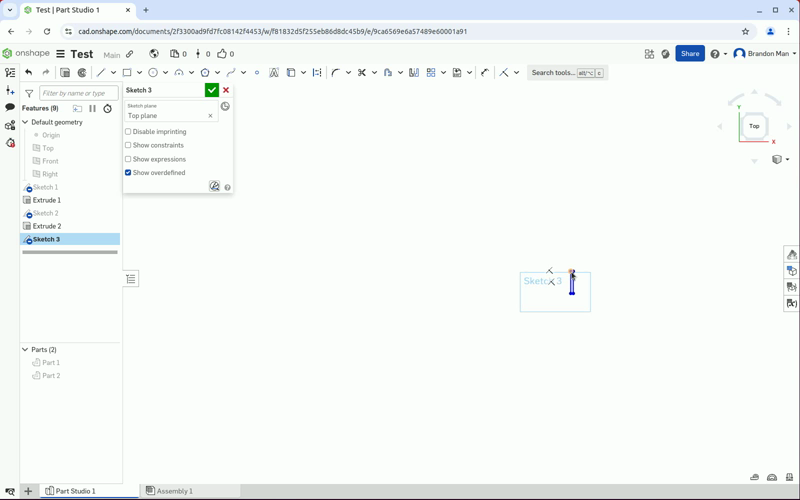
scroll(6)
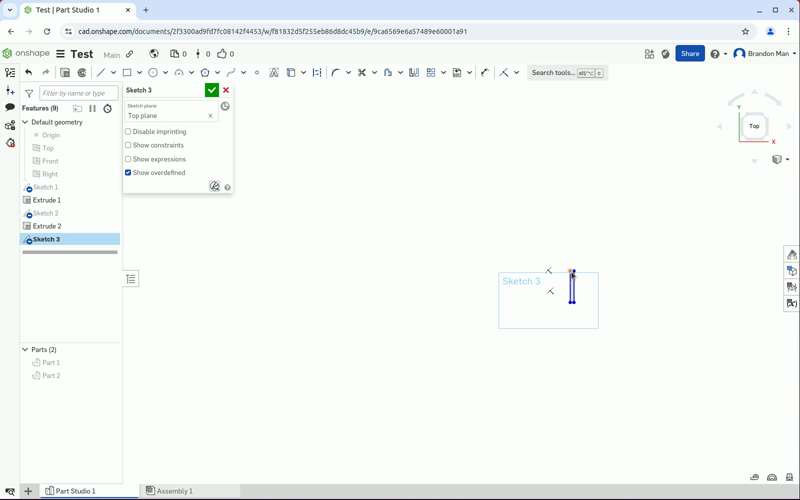
scroll(6)
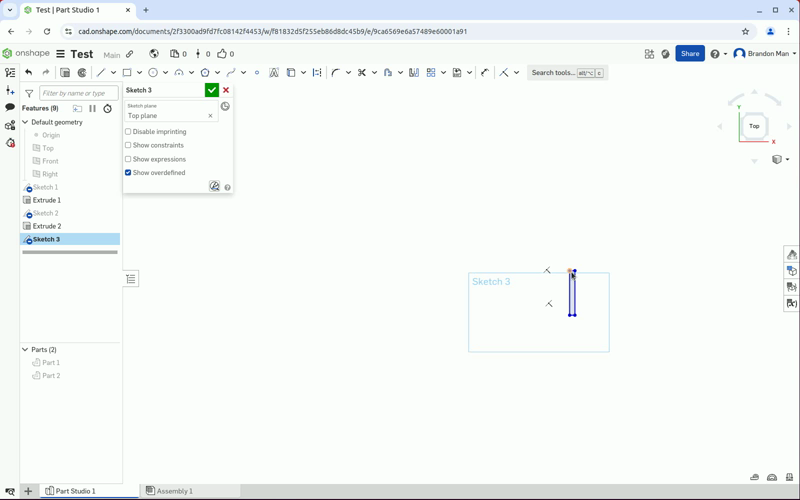
scroll(6)
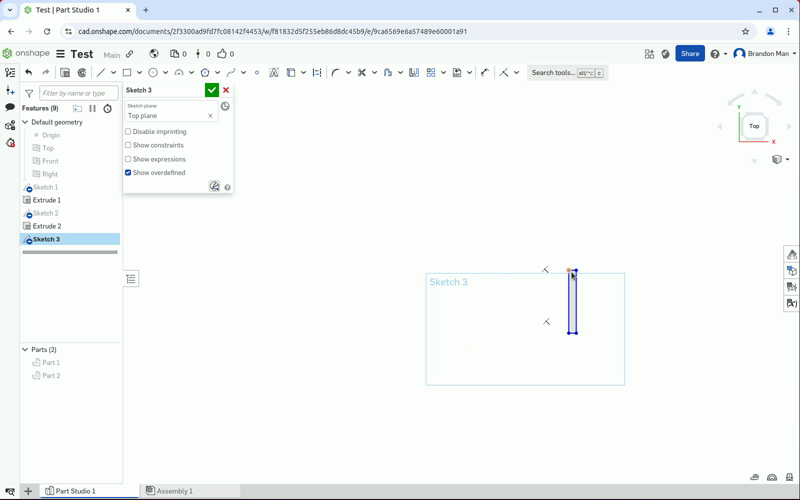
scroll(6)
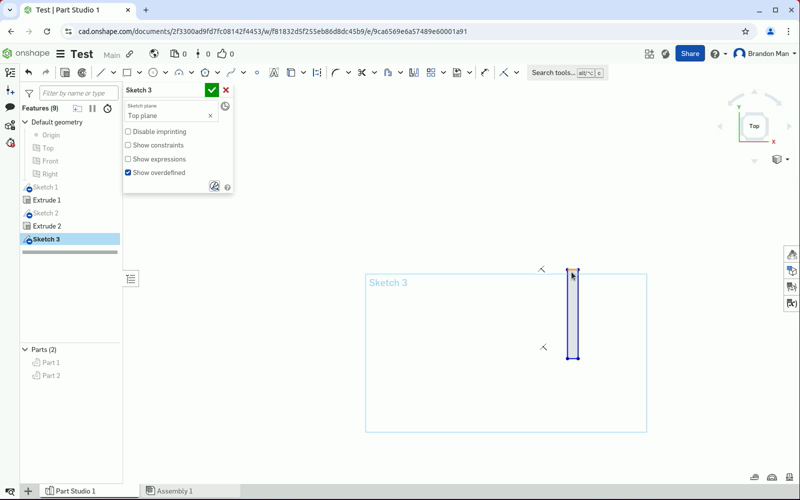
scroll(6)
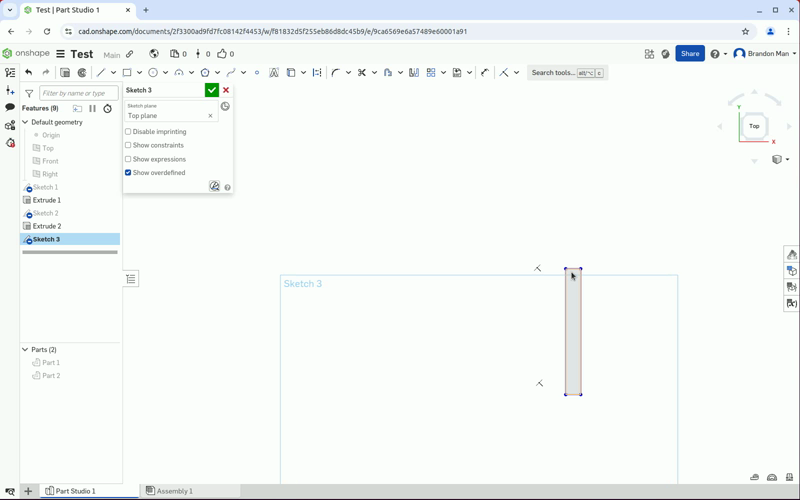
scroll(6)
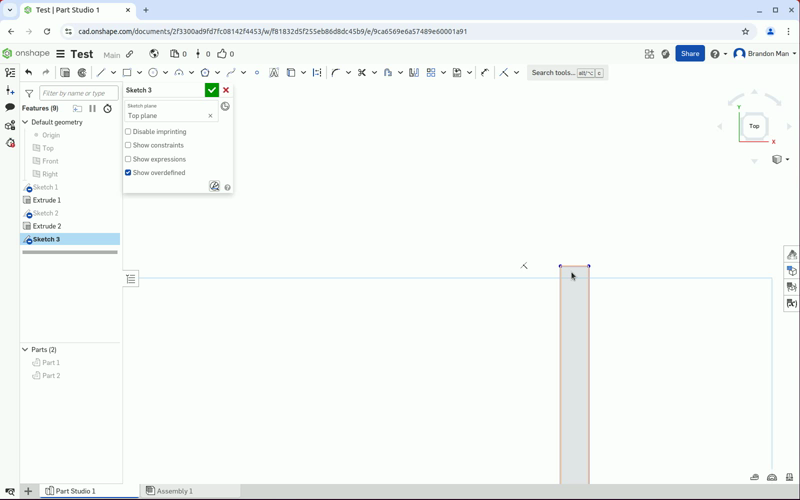
click(571, 271)
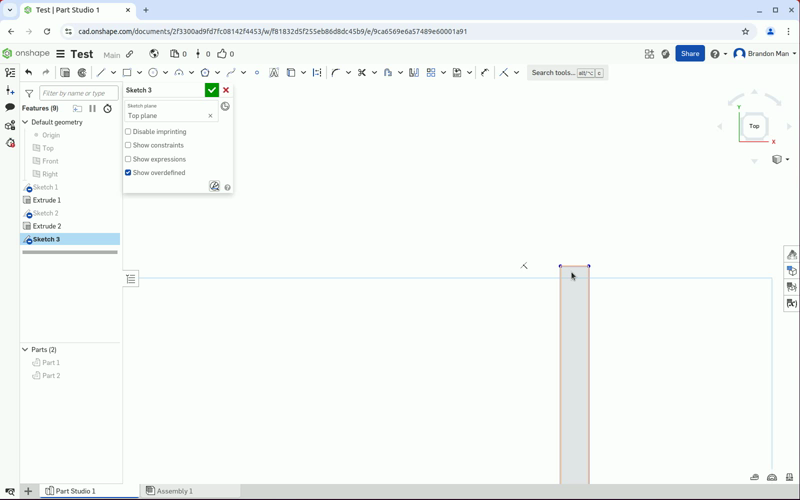
scroll(-6)
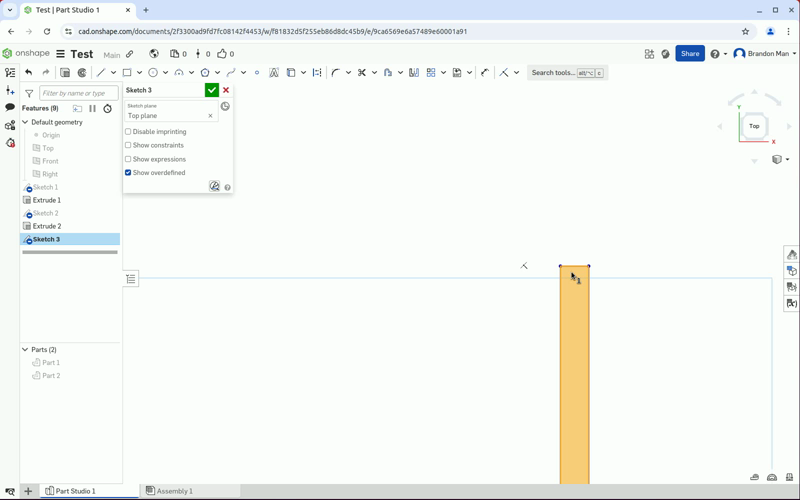
scroll(-6)
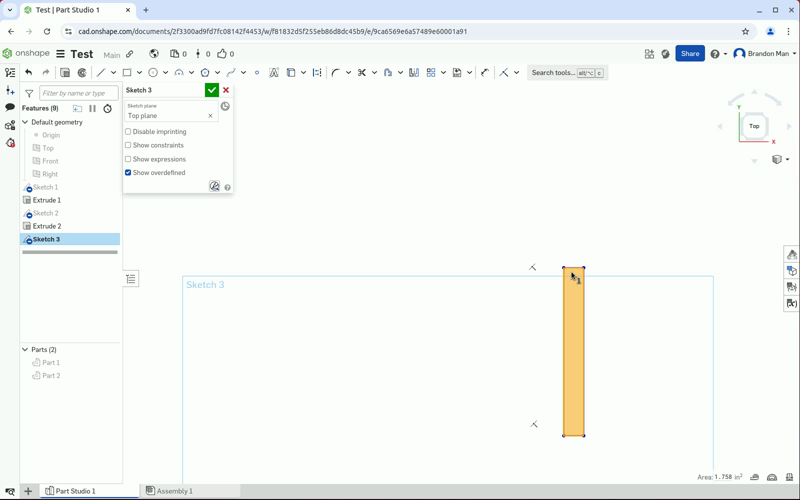
scroll(-6)
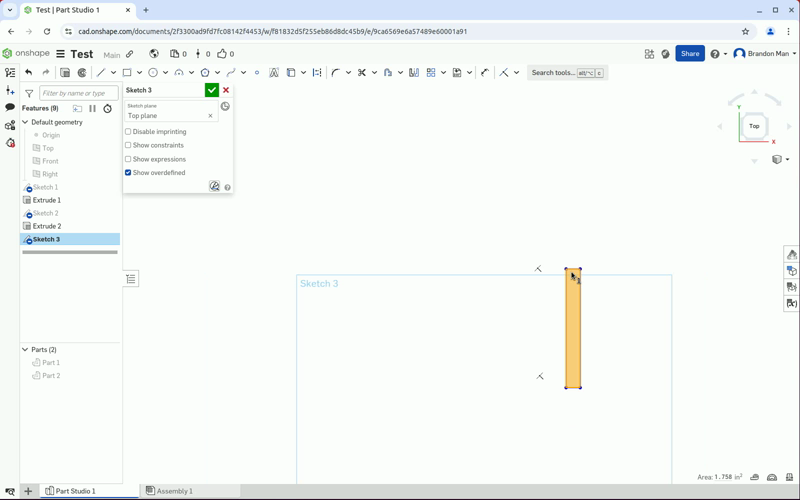
scroll(-6)
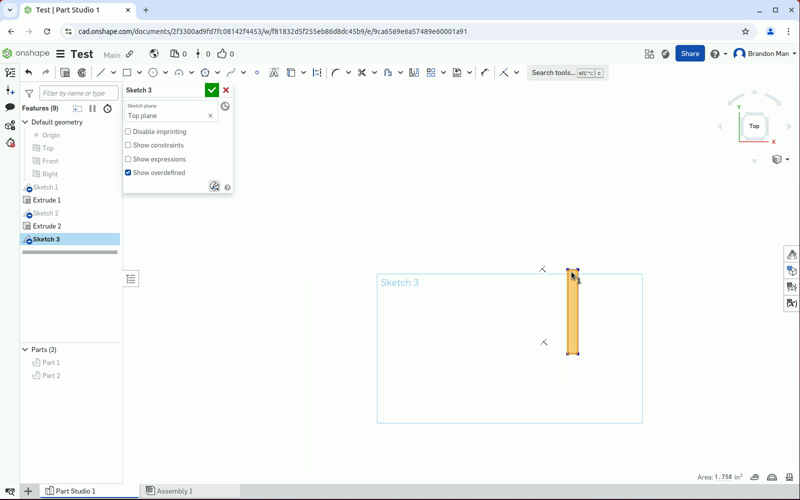
scroll(-6)
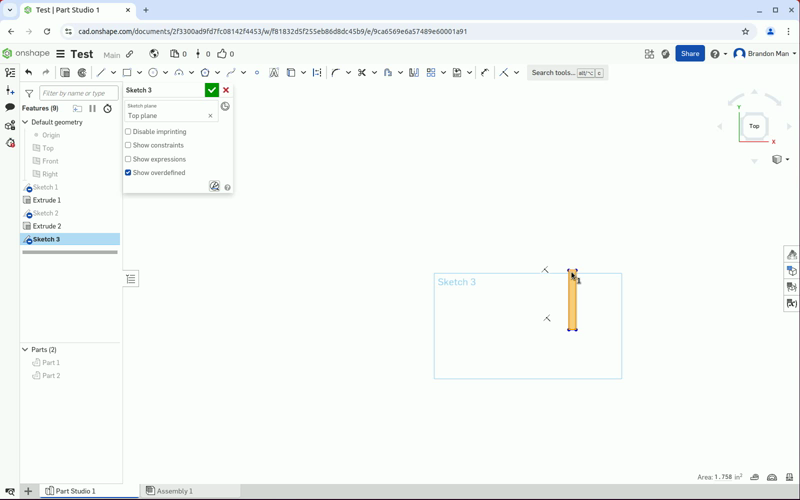
scroll(-6)
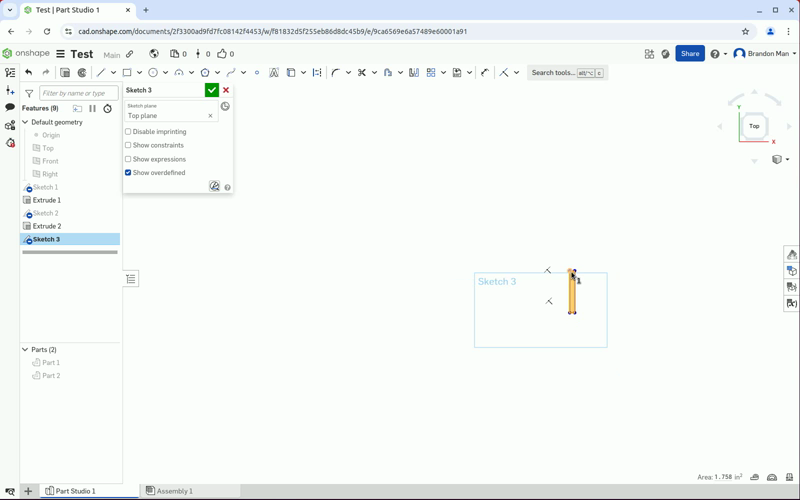
scroll(-6)
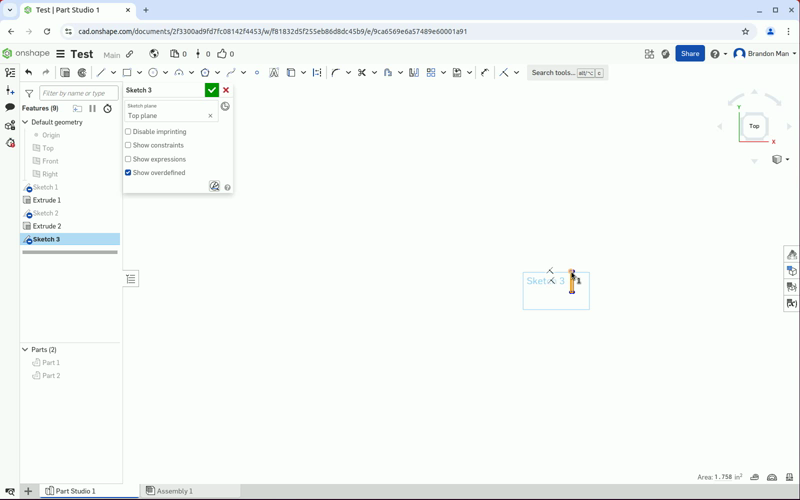
mouse_move(73, 352)
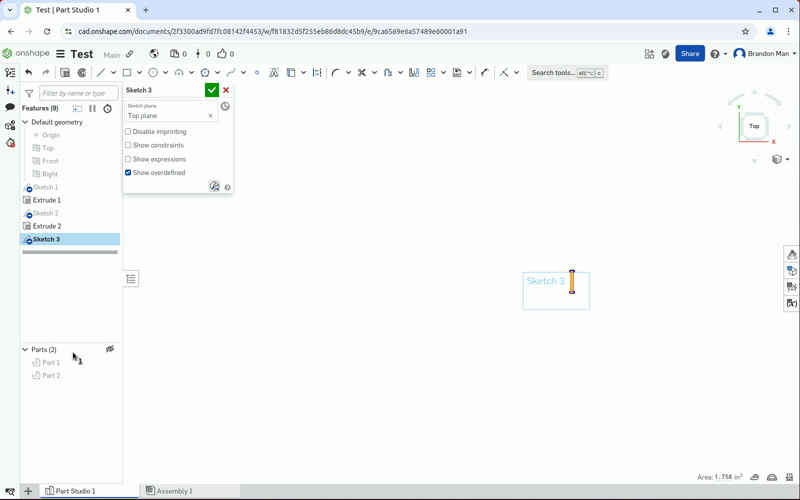
key(shift+y)
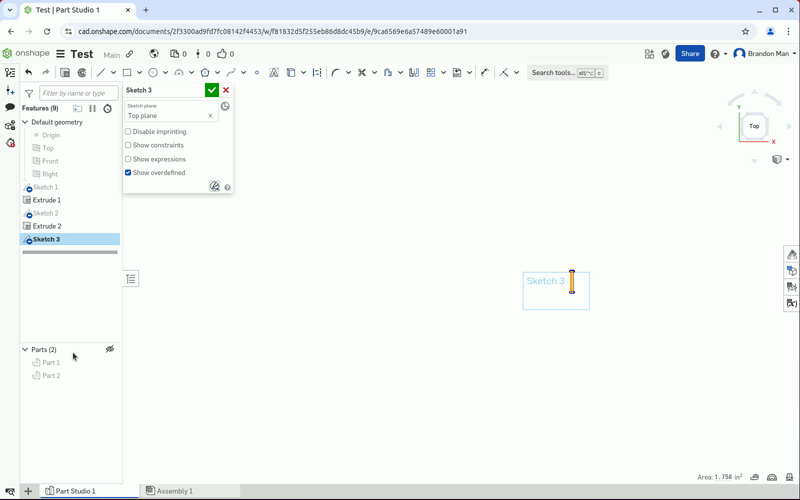
key(shift+e)
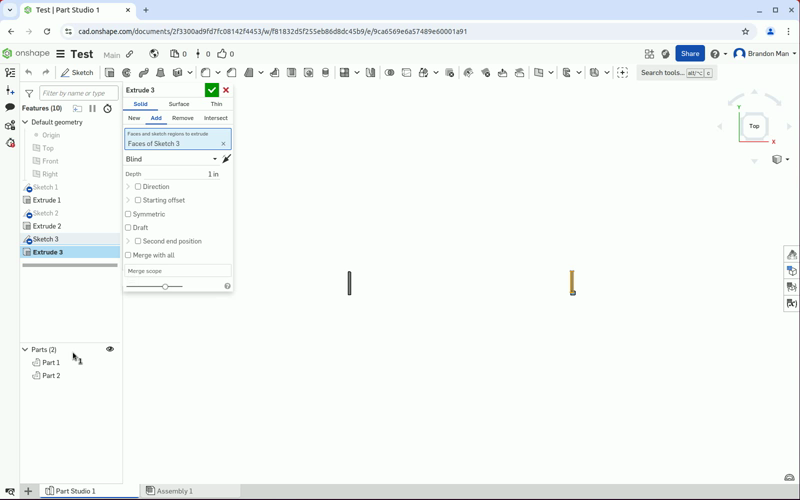
mouse_move(143, 106)
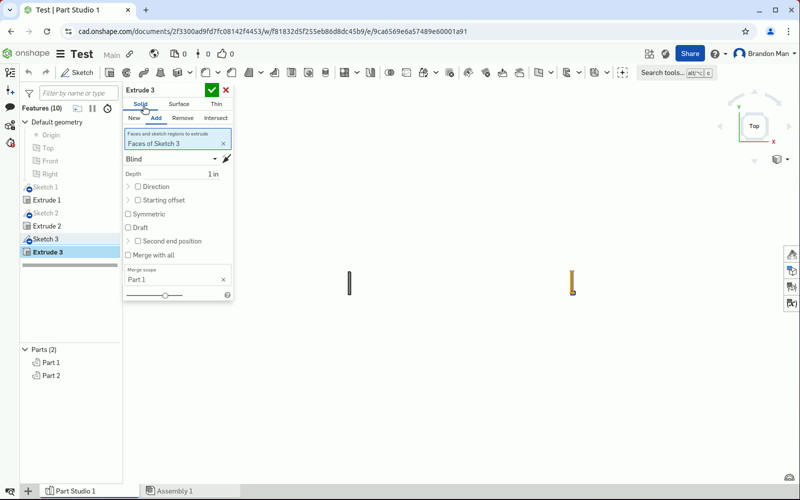
click(143, 106)
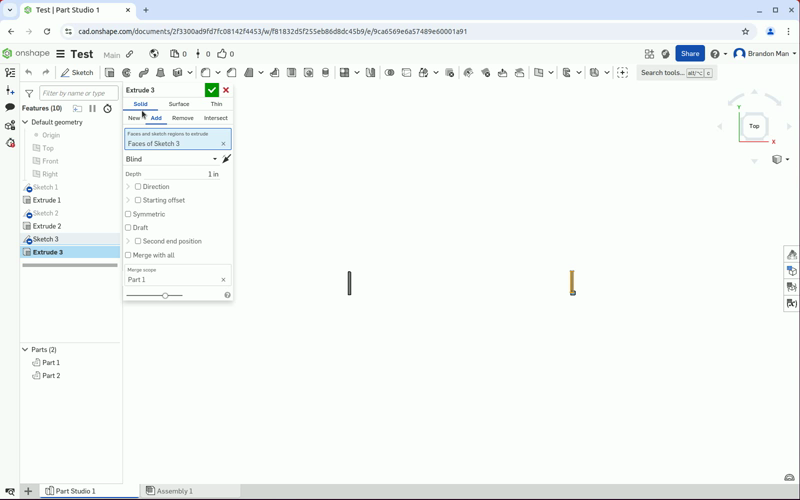
mouse_move(137, 120)
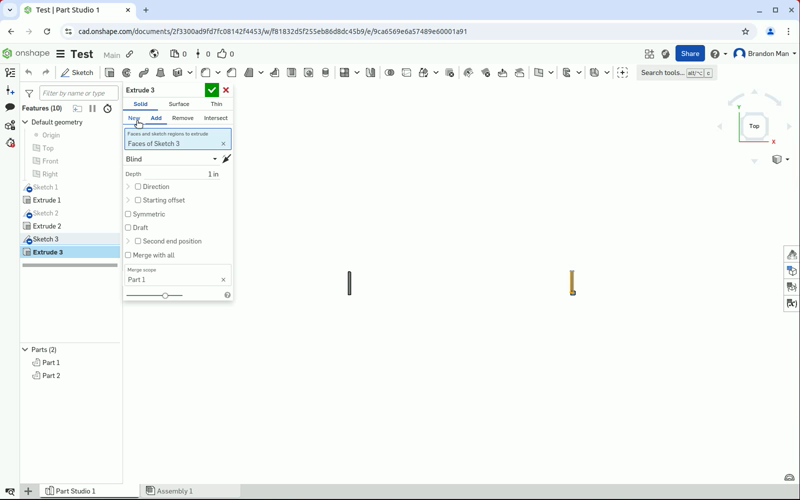
click(137, 120)
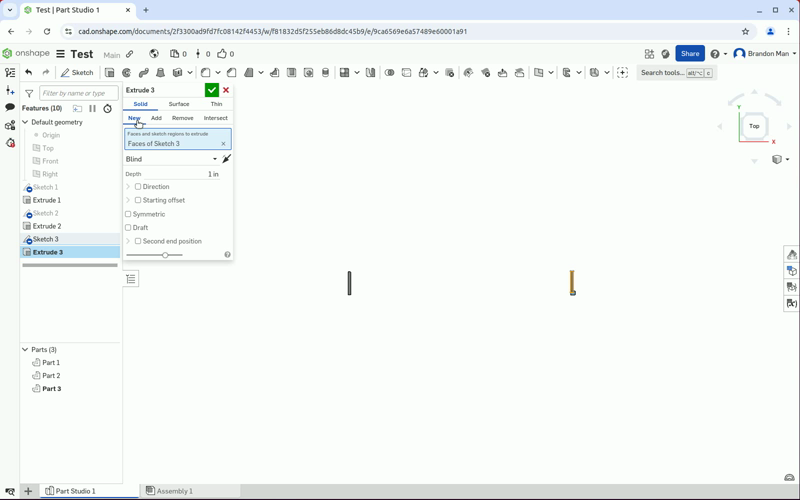
key(tab, 4)
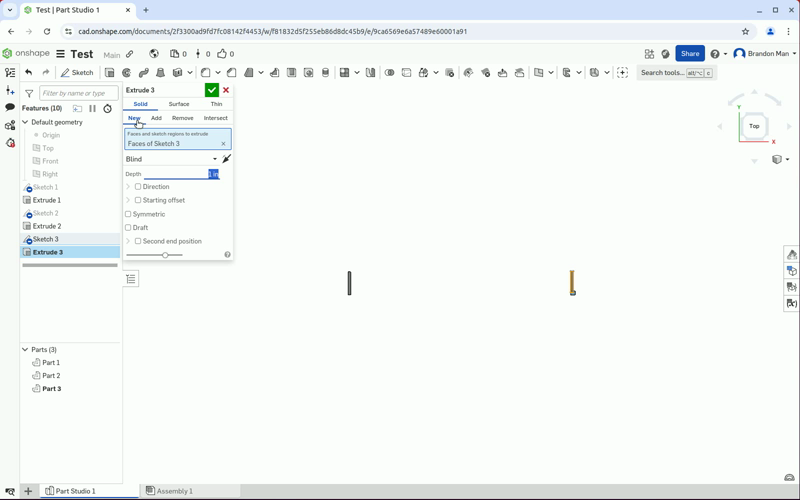
text(23.108)
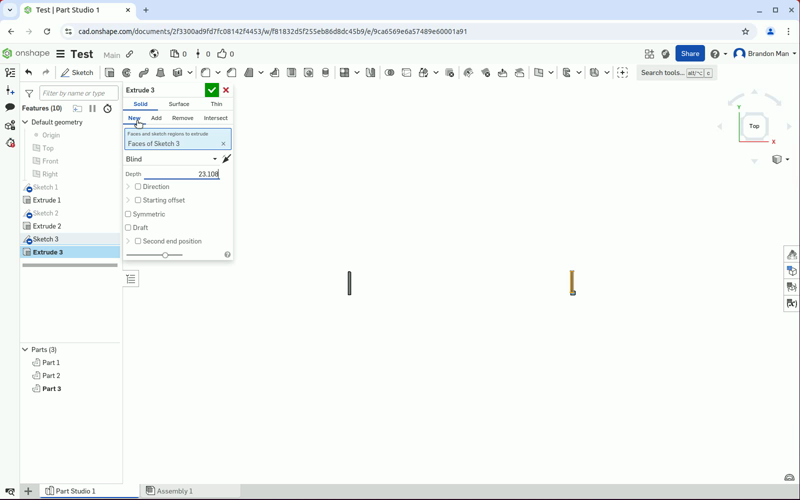
key(tab, 3)
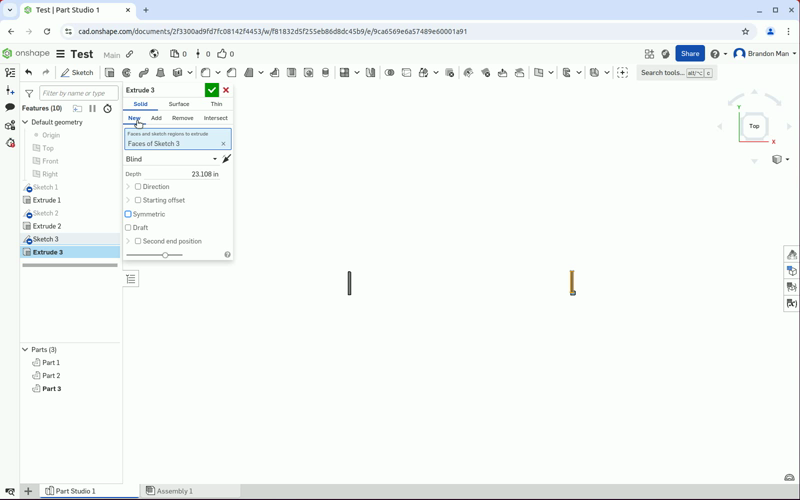
key(space)
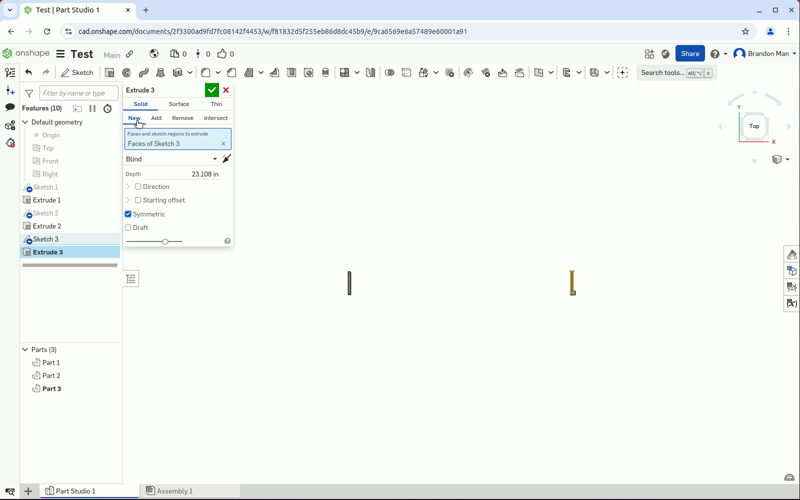
key(enter)
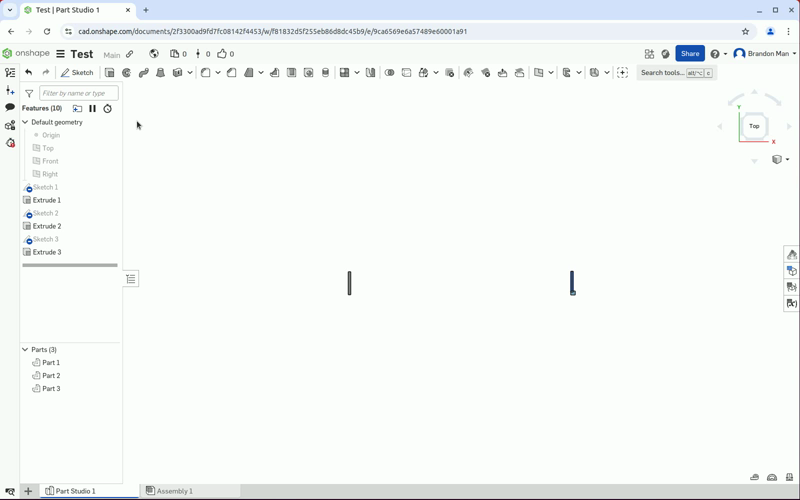
key(shift+h)
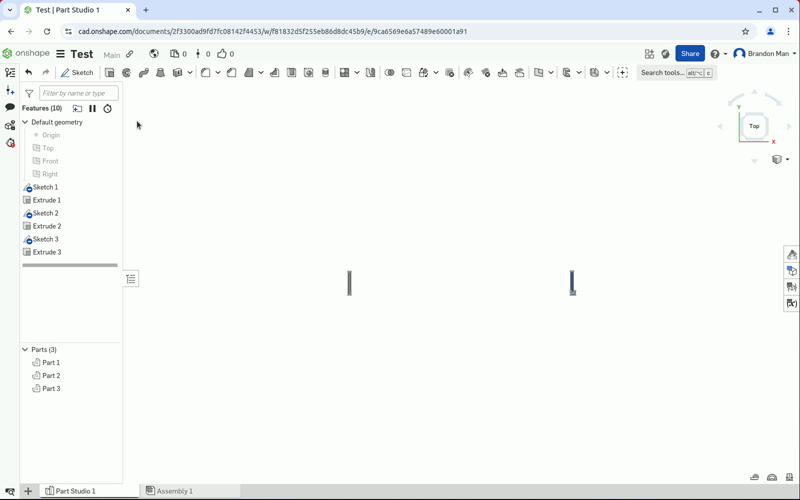
key(shift+h)
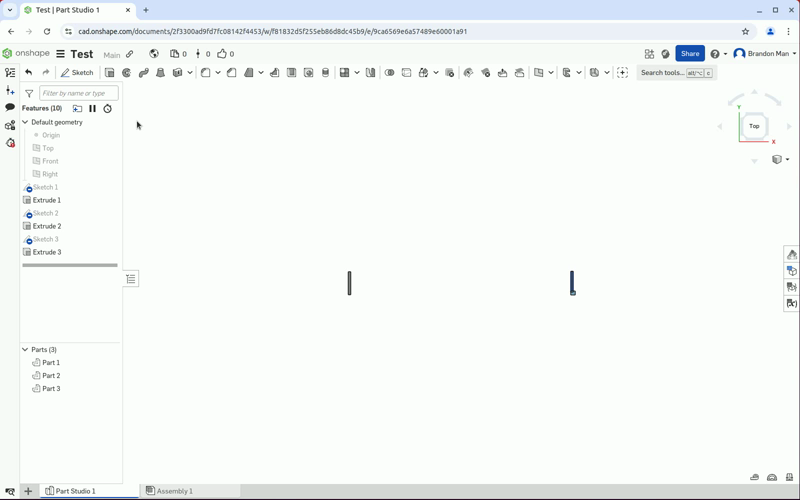
mouse_move(73, 189)
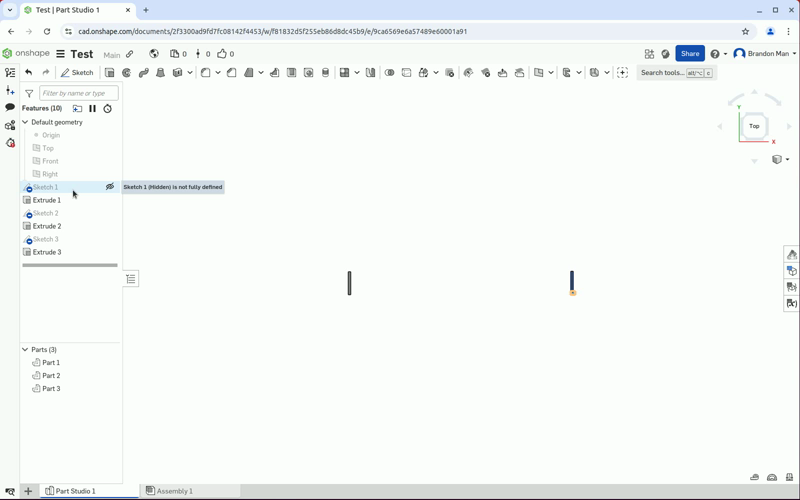
click(73, 189)
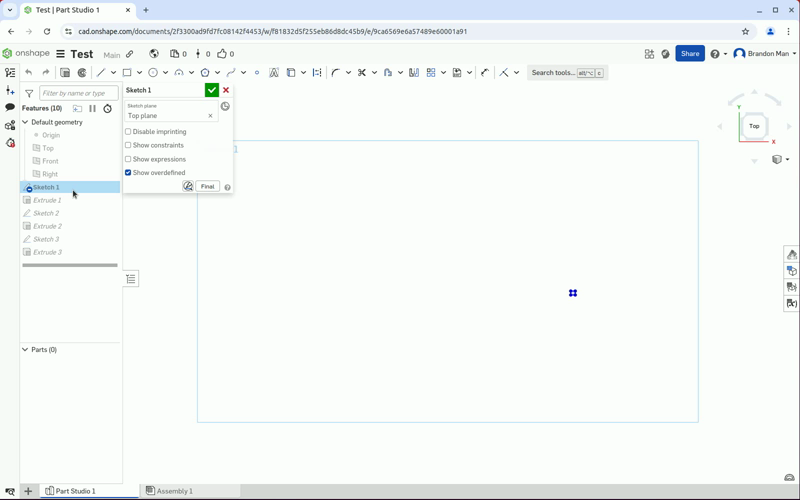
mouse_move(229, 92)
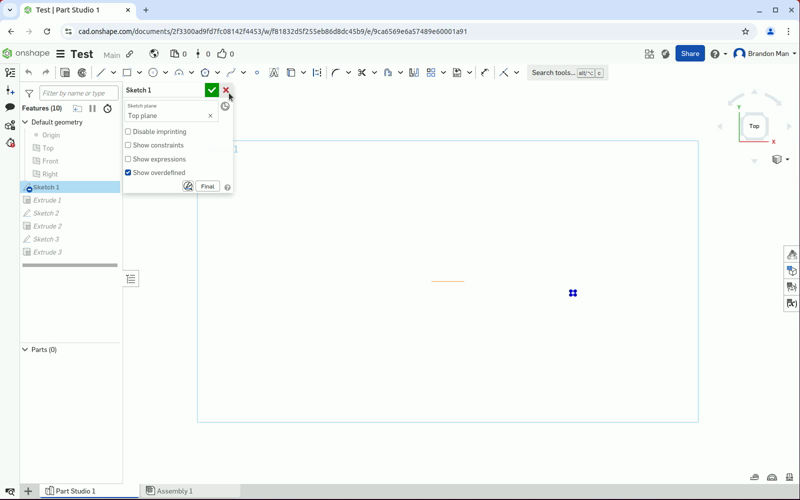
click(229, 92)
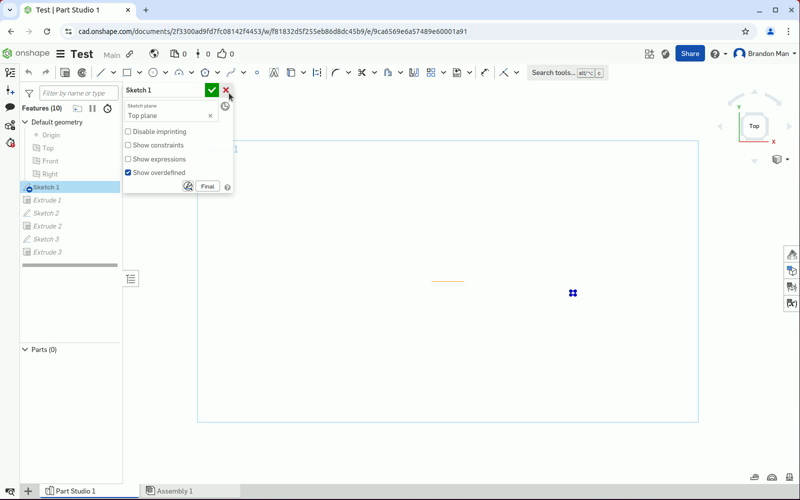
key(shift+s)
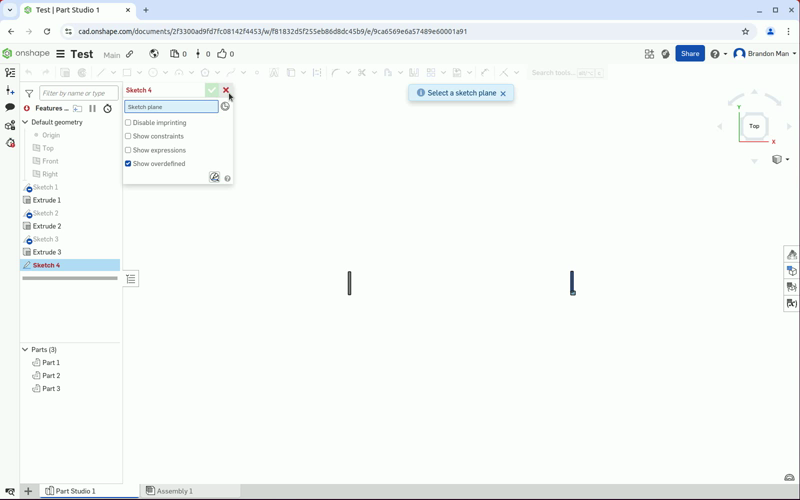
mouse_move(73, 150)
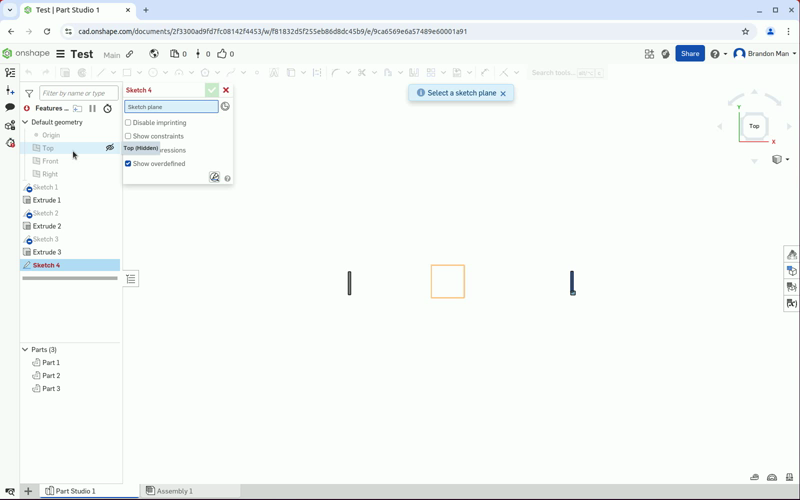
click(73, 150)
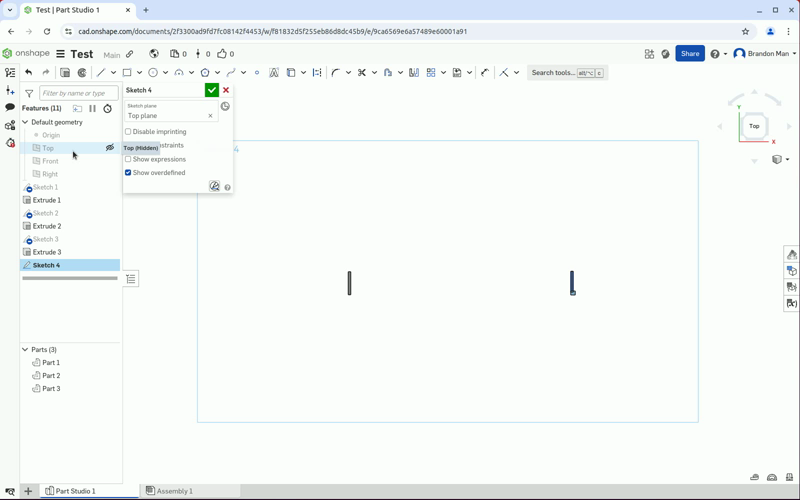
mouse_move(73, 352)
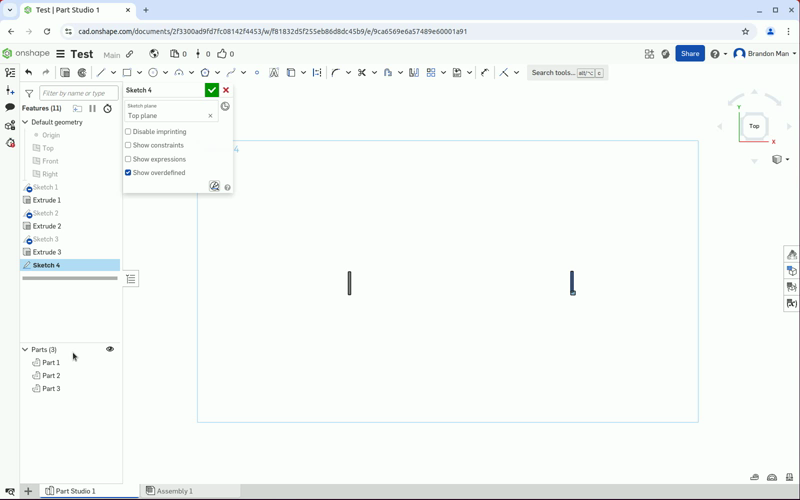
key(y)
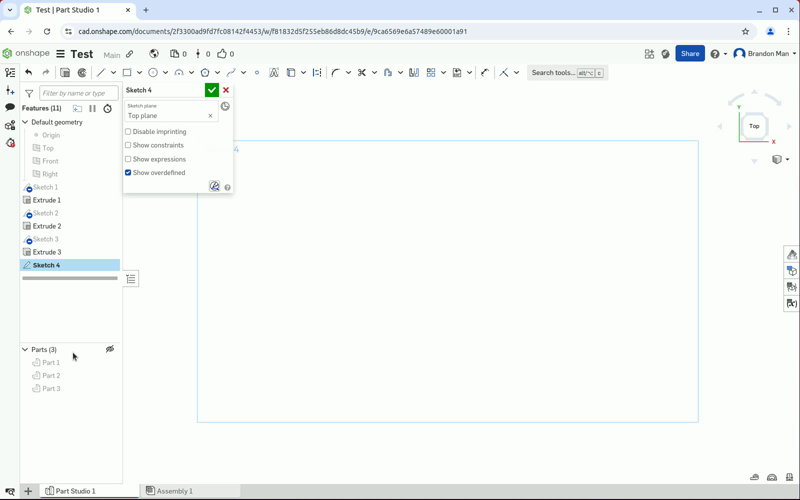
key(l)
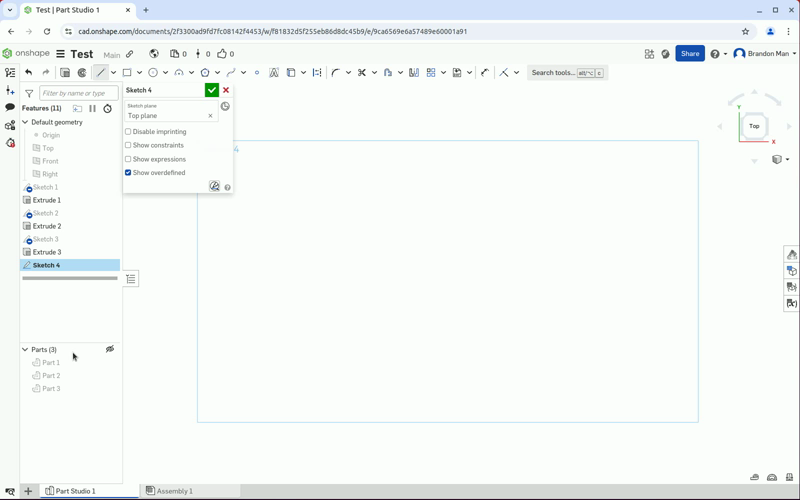
key_down(shift)
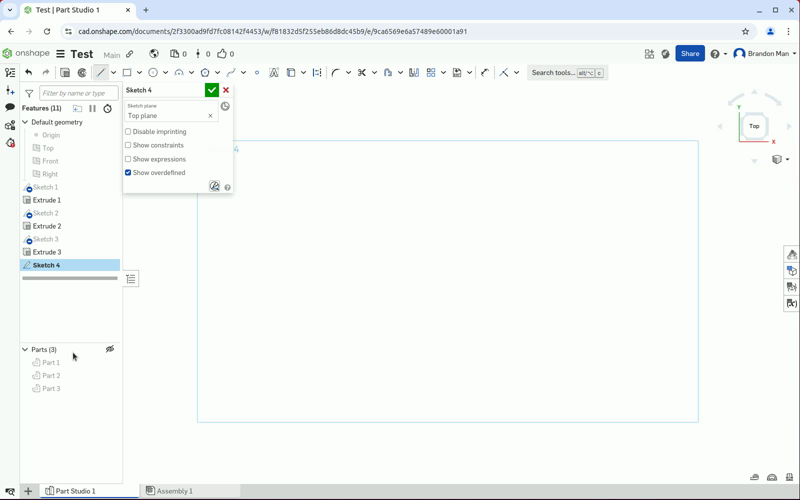
mouse_move(350, 294)
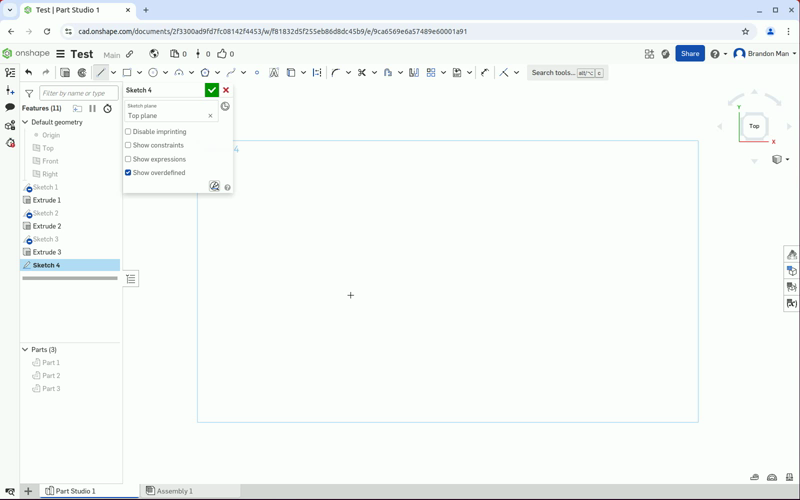
click(350, 294)
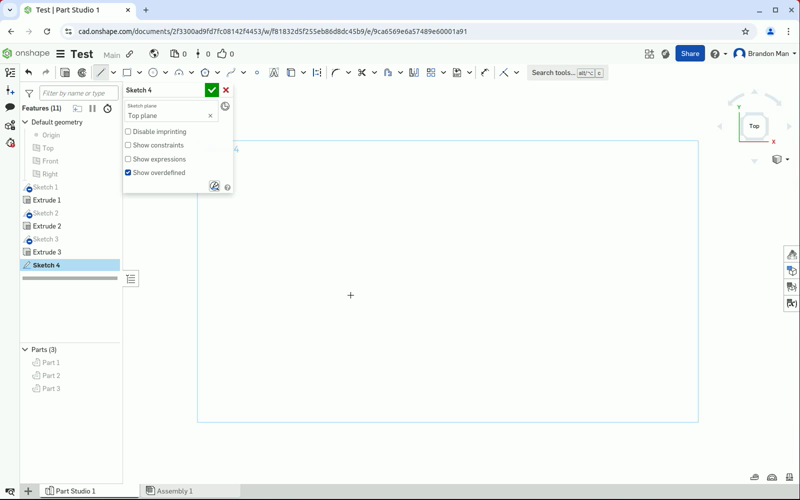
key_up(shift)
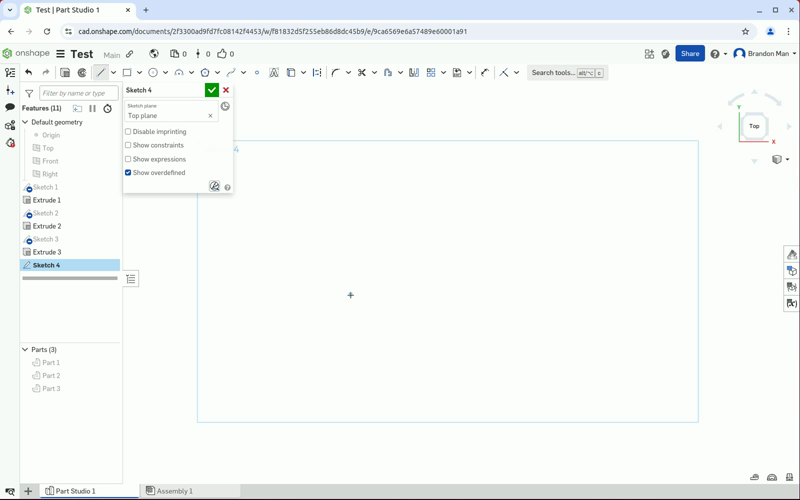
key_down(shift)
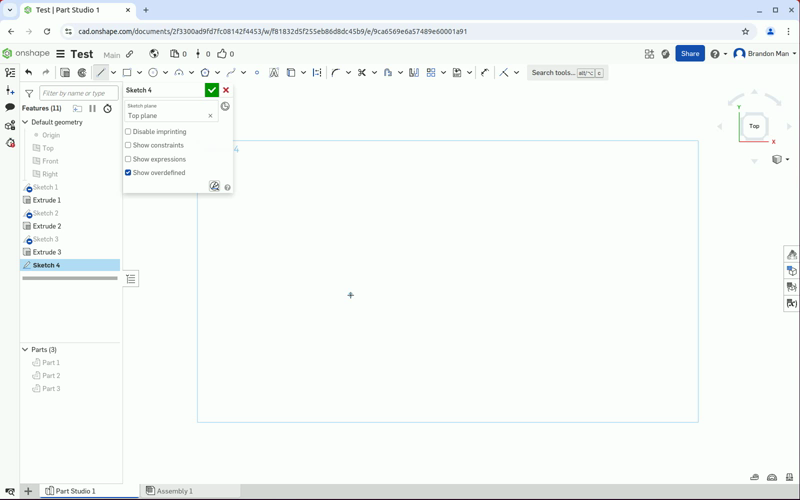
mouse_move(570, 294)
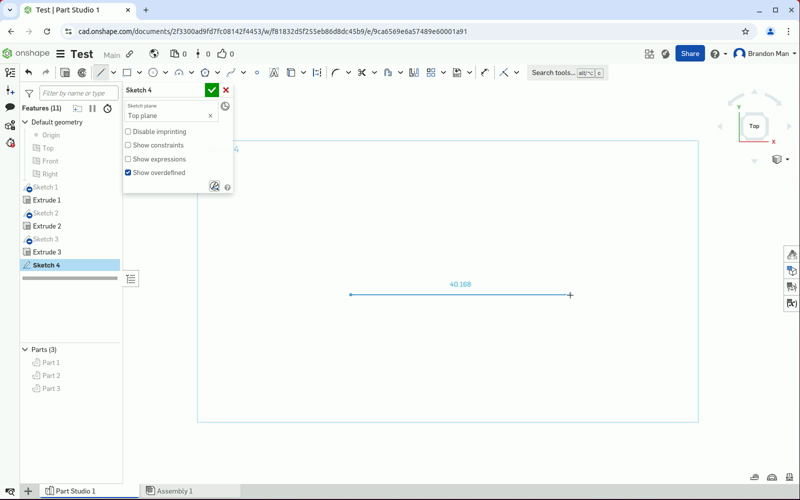
click(570, 294)
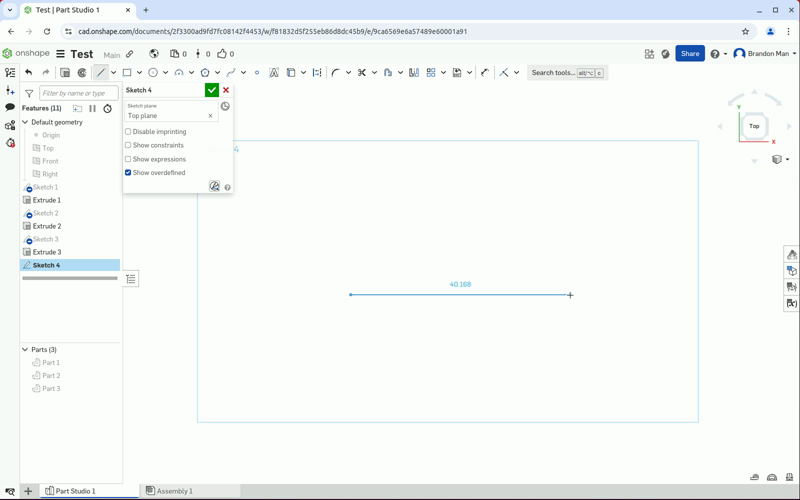
key_up(shift)
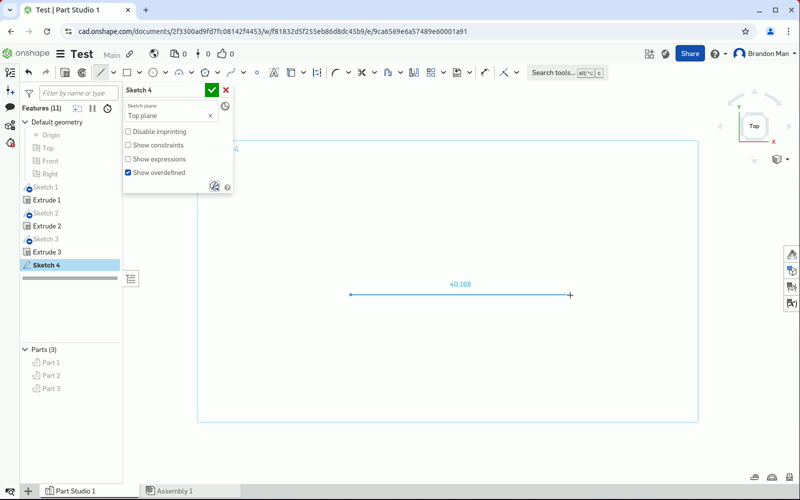
key_down(shift)
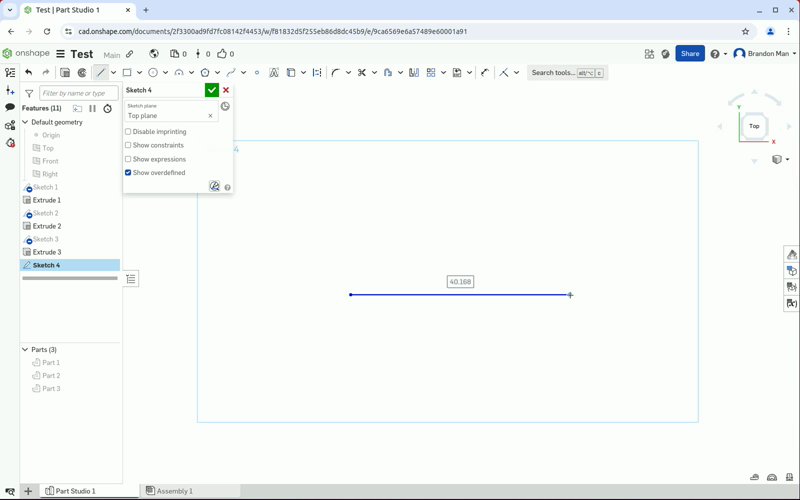
mouse_move(589, 294)
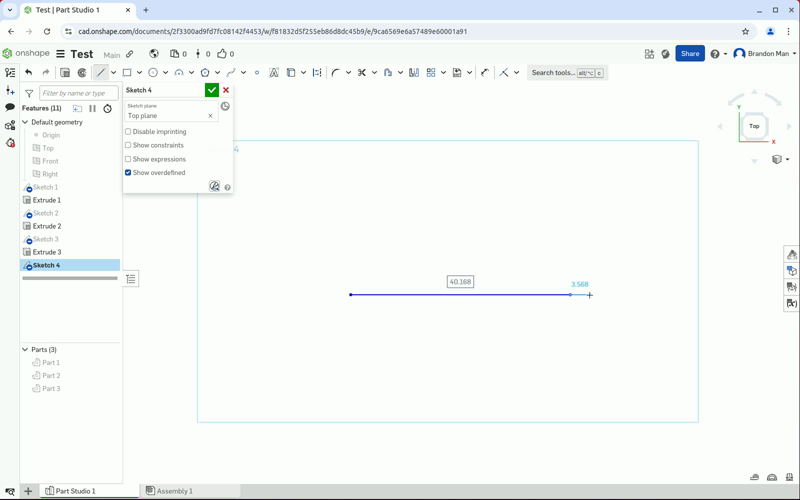
mouse_move(570, 292)
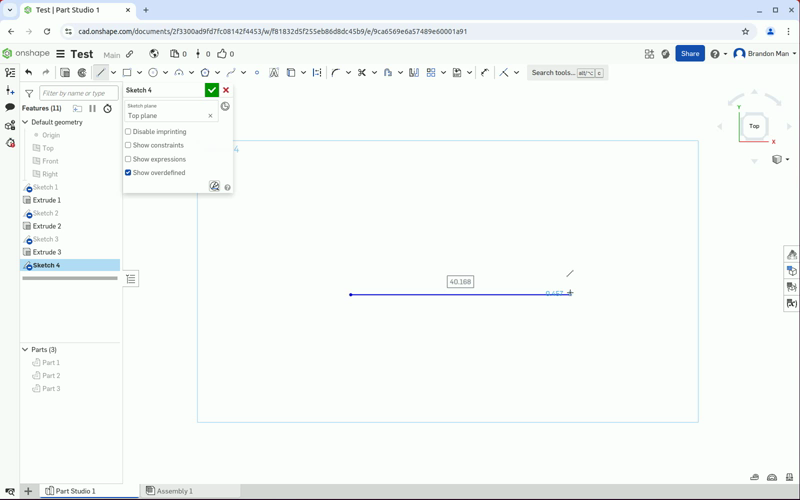
scroll(6)
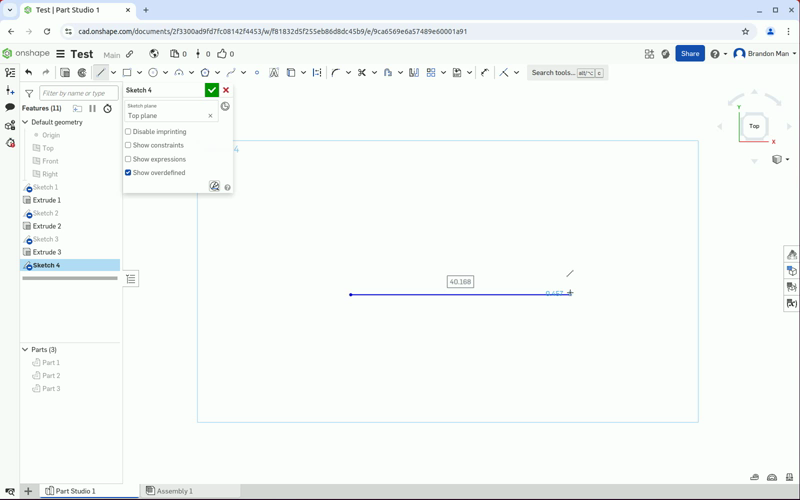
scroll(6)
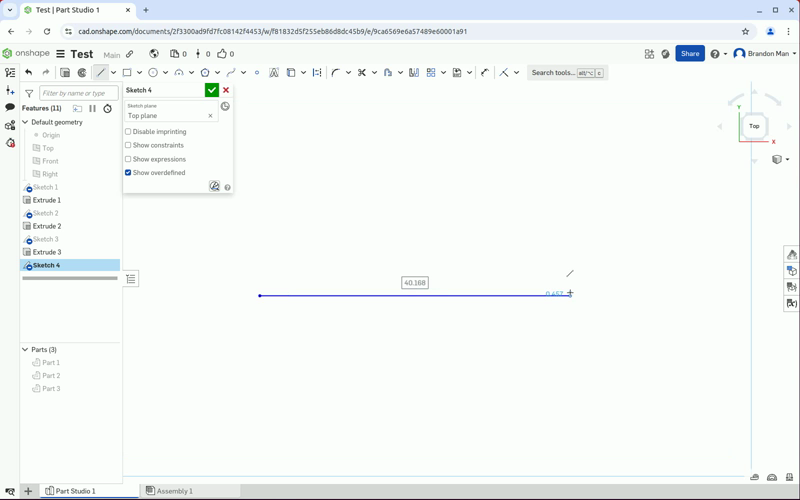
scroll(6)
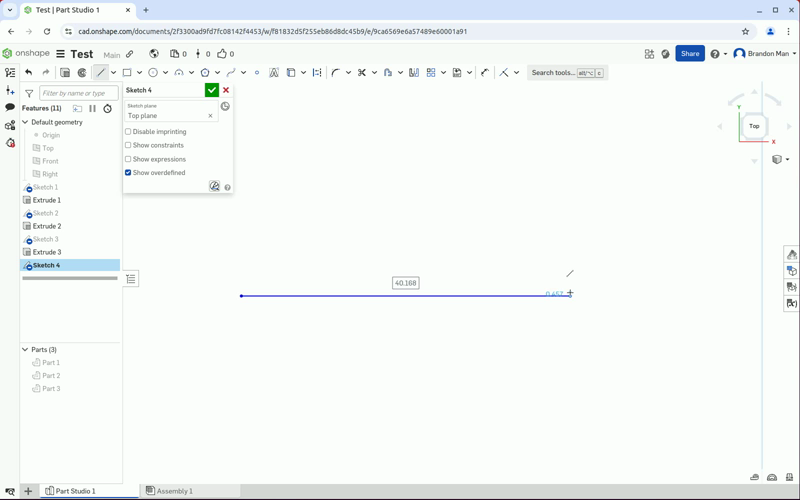
scroll(6)
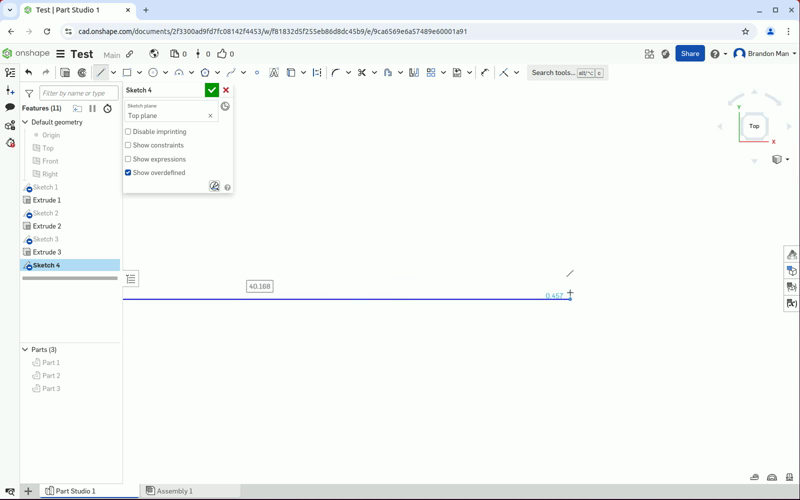
scroll(6)
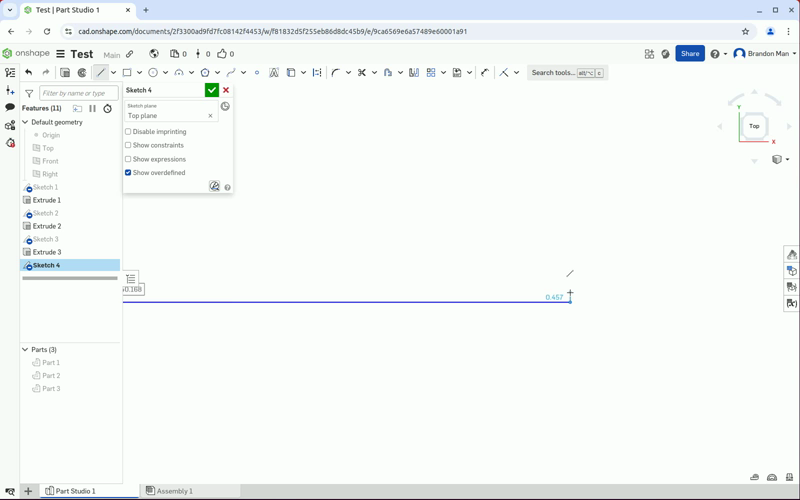
scroll(6)
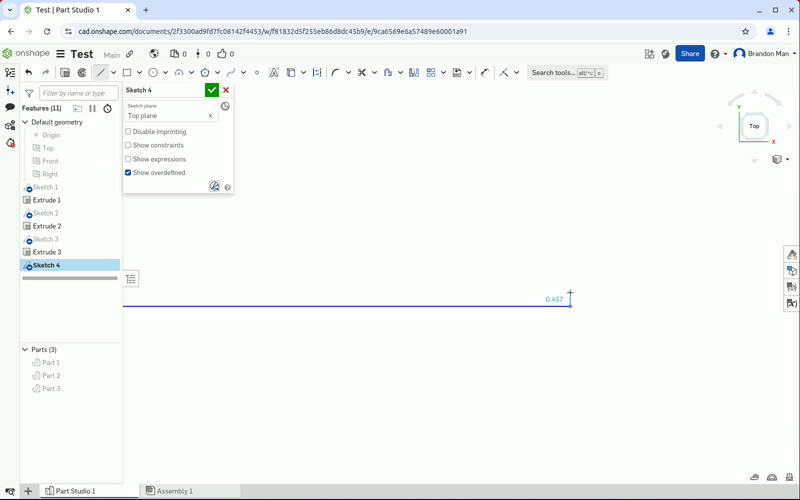
scroll(6)
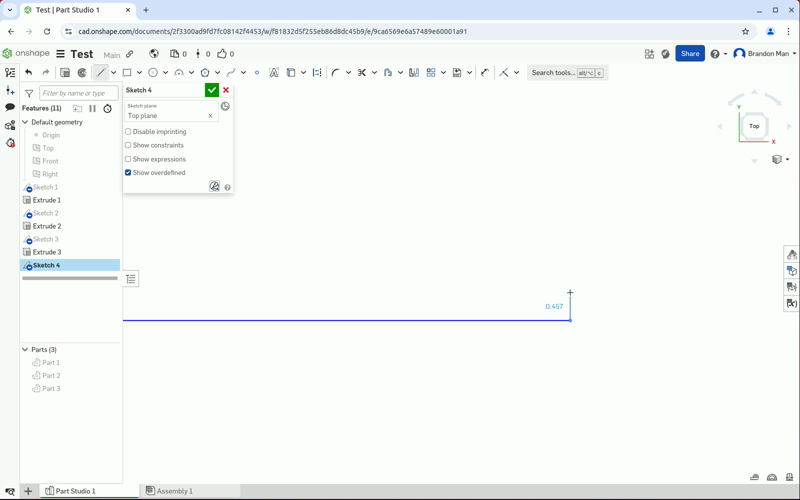
click(570, 292)
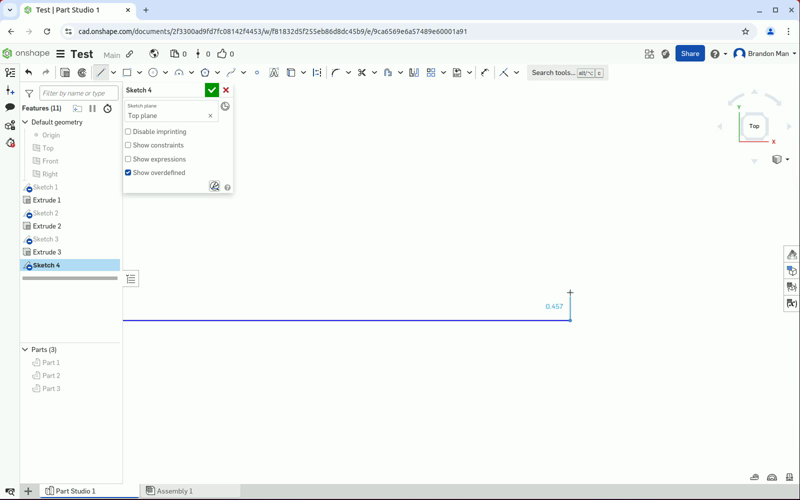
scroll(-6)
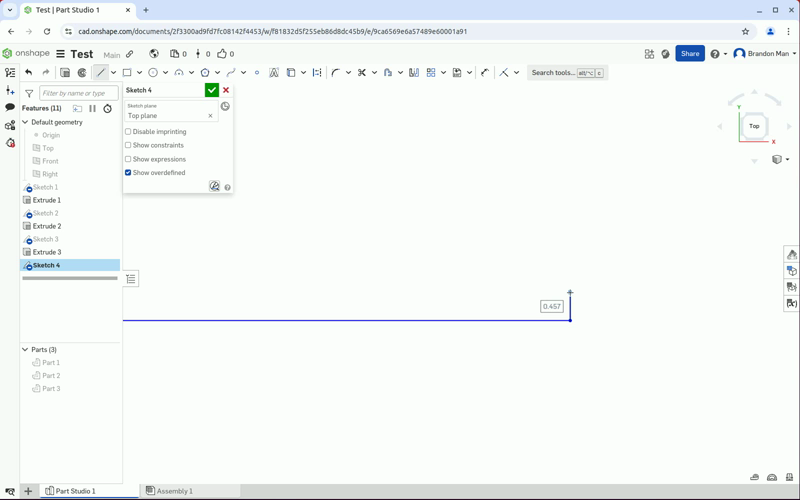
scroll(-6)
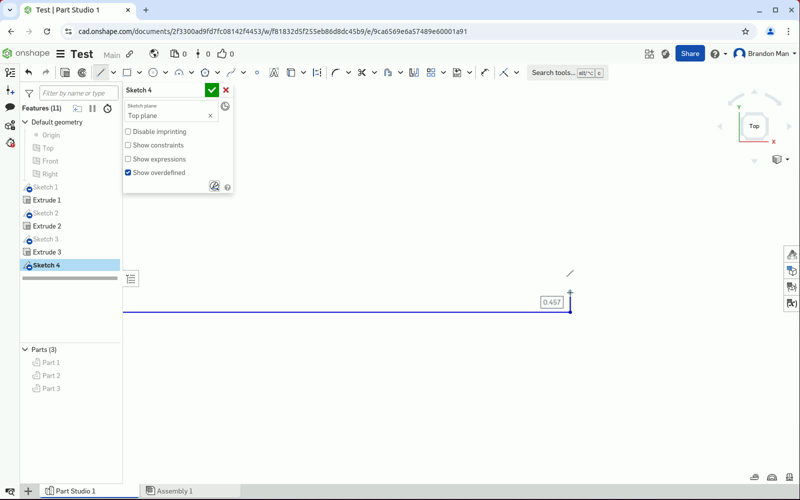
scroll(-6)
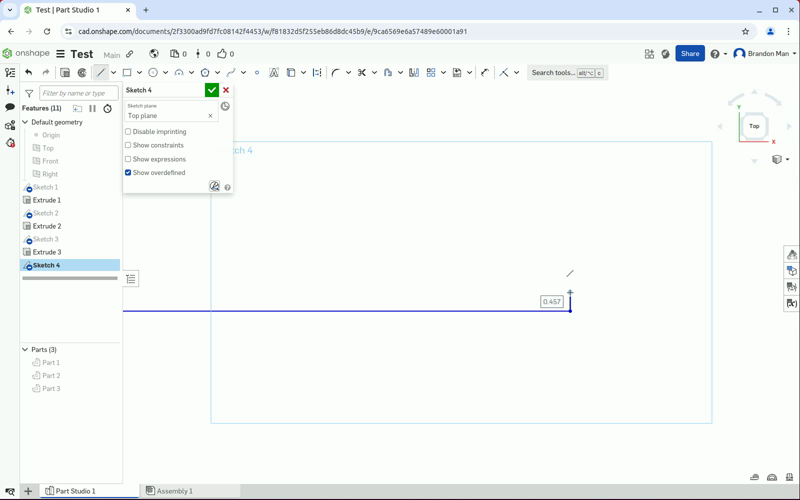
scroll(-6)
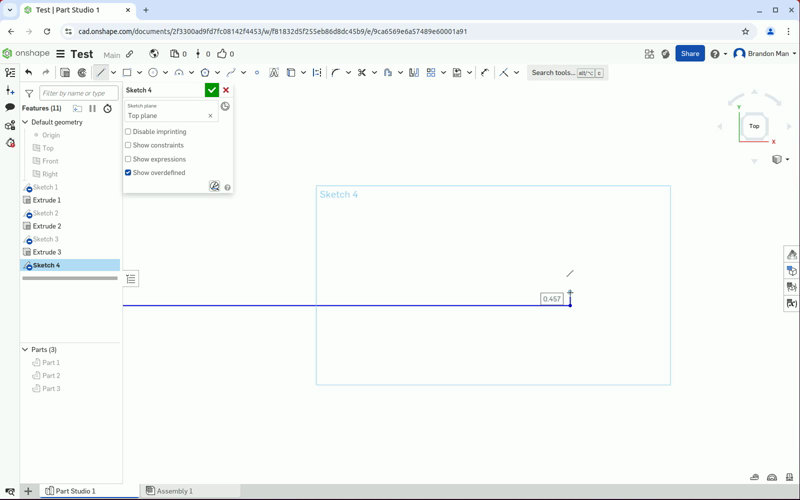
scroll(-6)
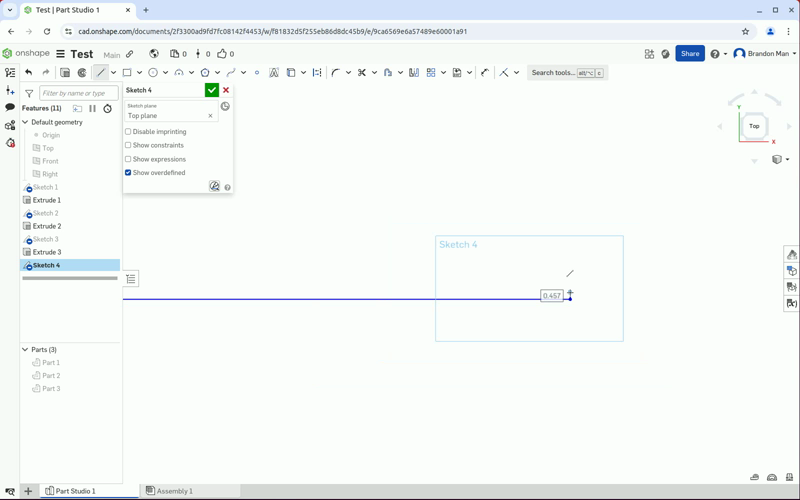
scroll(-6)
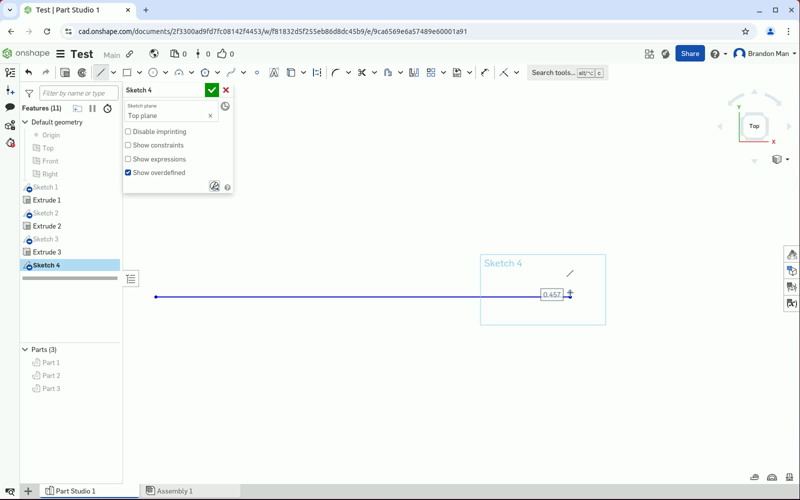
scroll(-6)
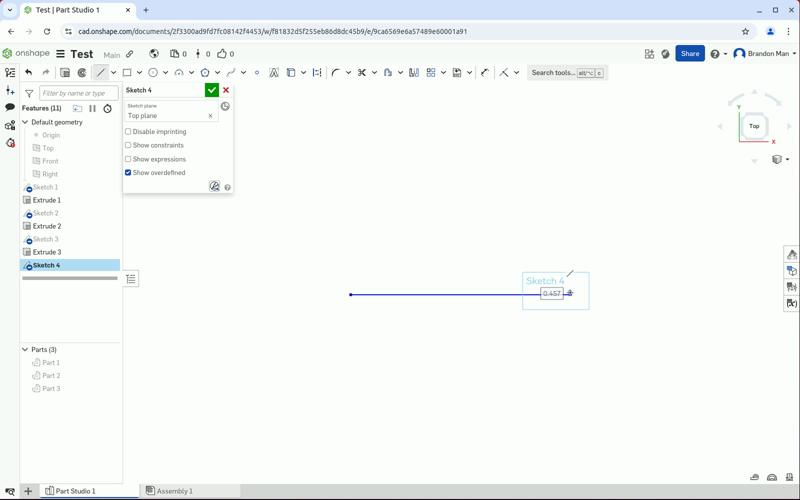
key_up(shift)
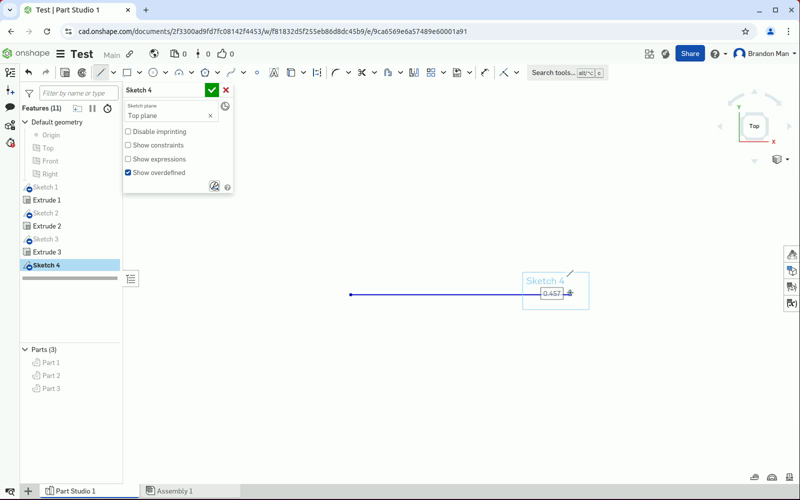
key_down(shift)
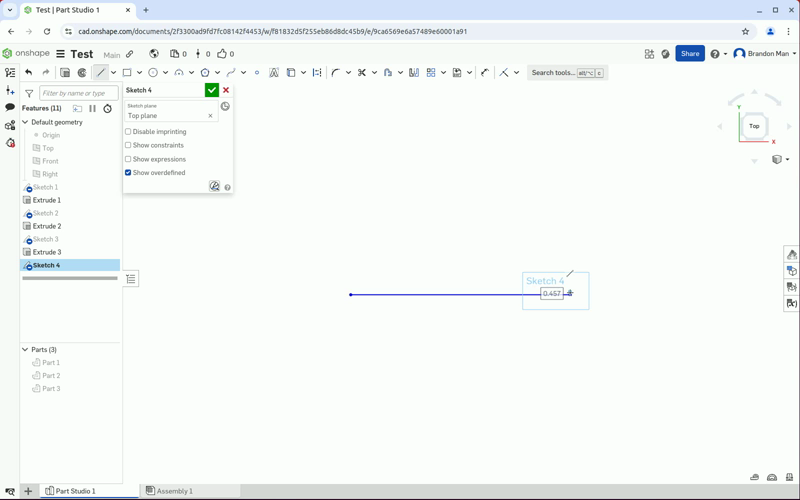
mouse_move(350, 292)
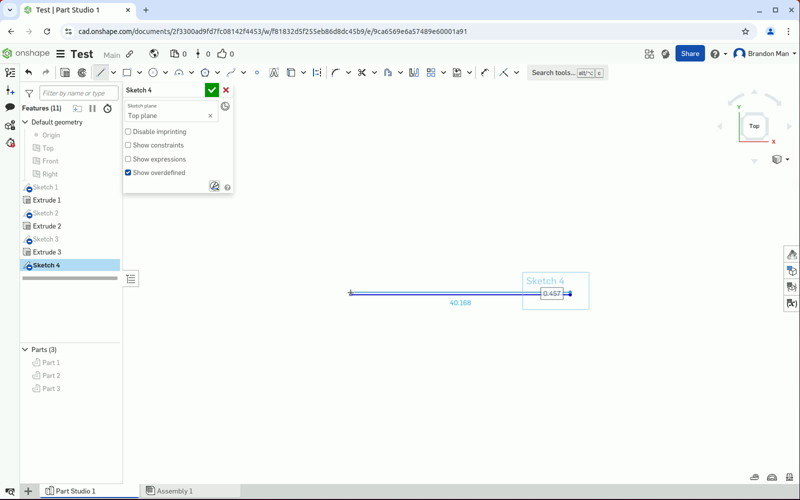
scroll(6)
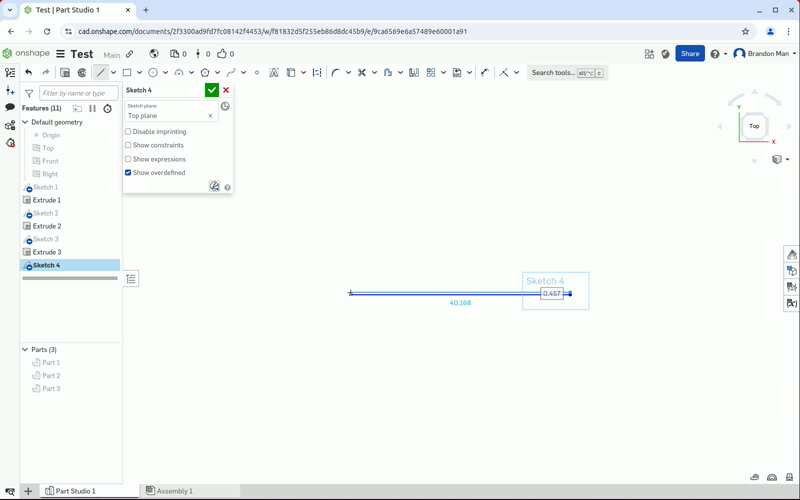
scroll(6)
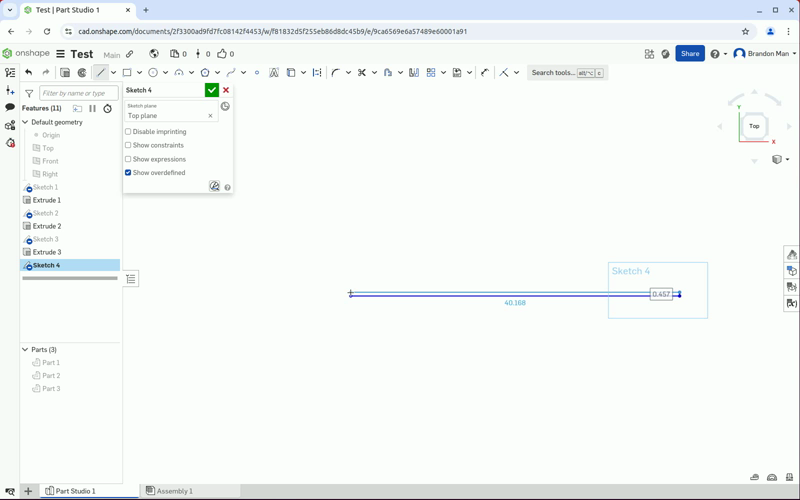
scroll(6)
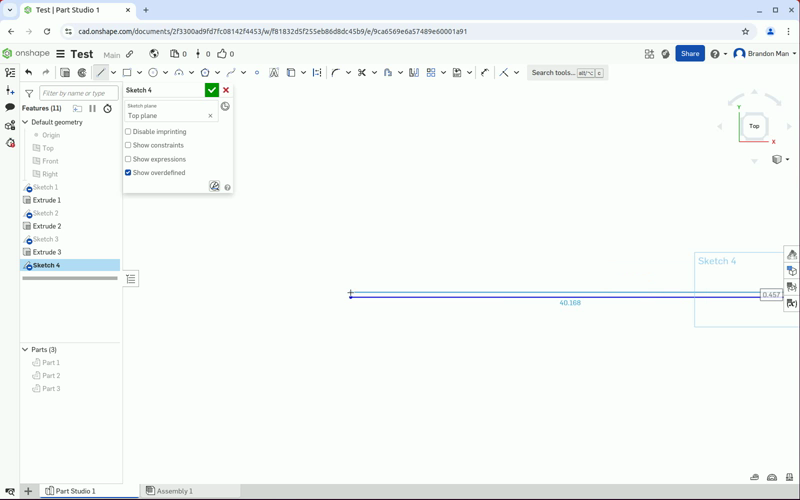
scroll(6)
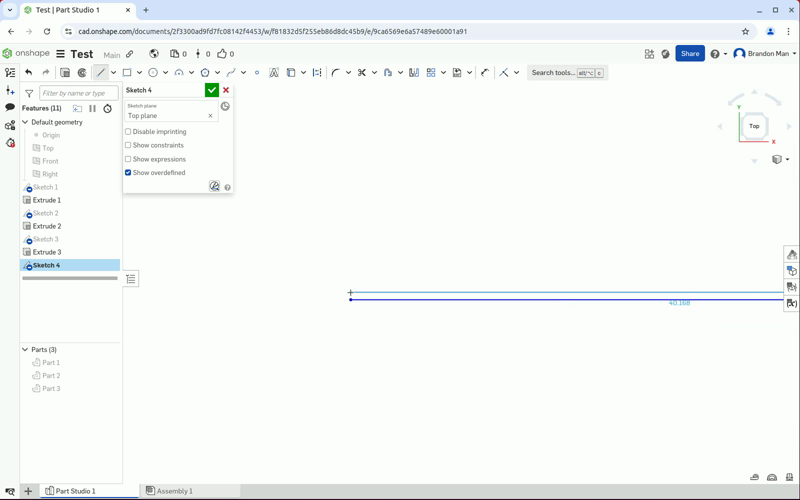
scroll(6)
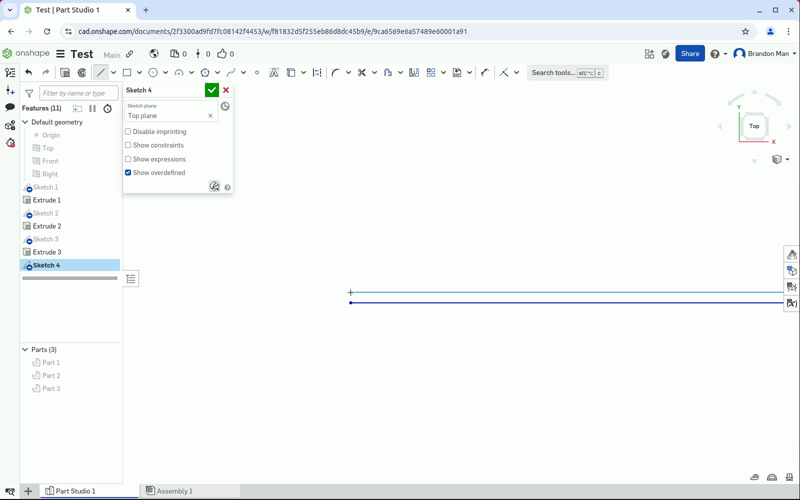
scroll(6)
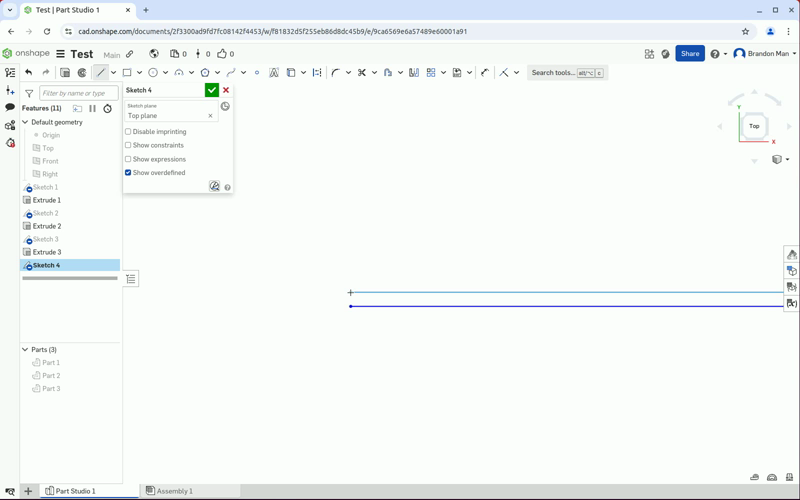
scroll(6)
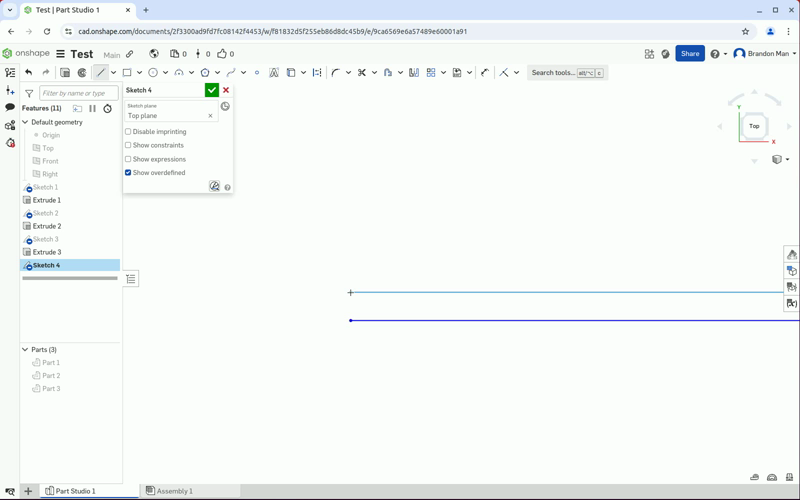
click(350, 292)
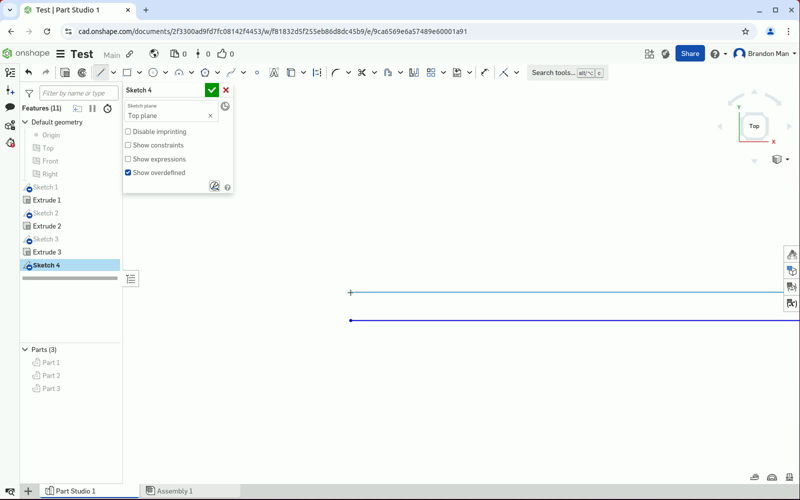
scroll(-6)
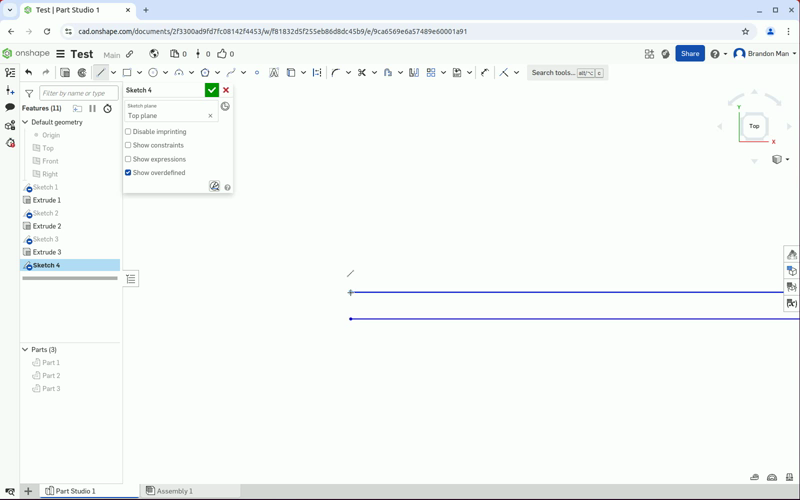
scroll(-6)
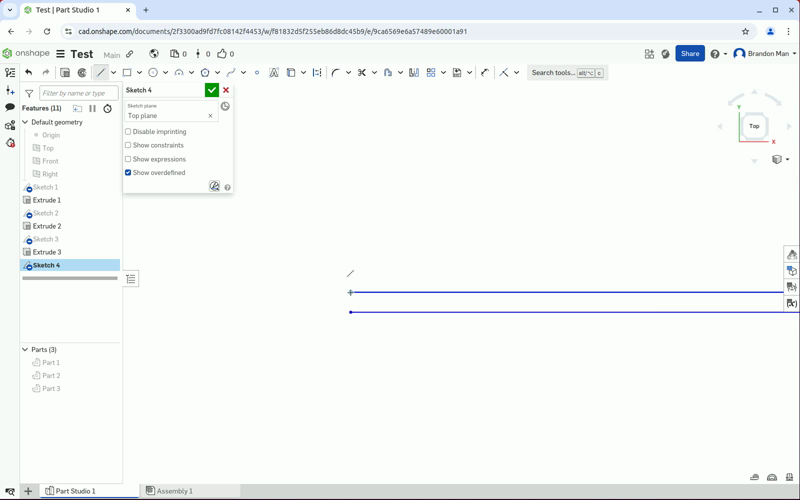
scroll(-6)
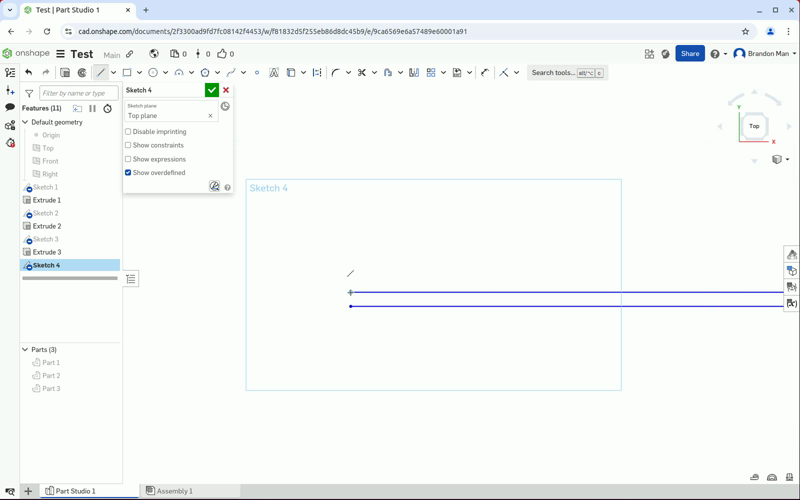
scroll(-6)
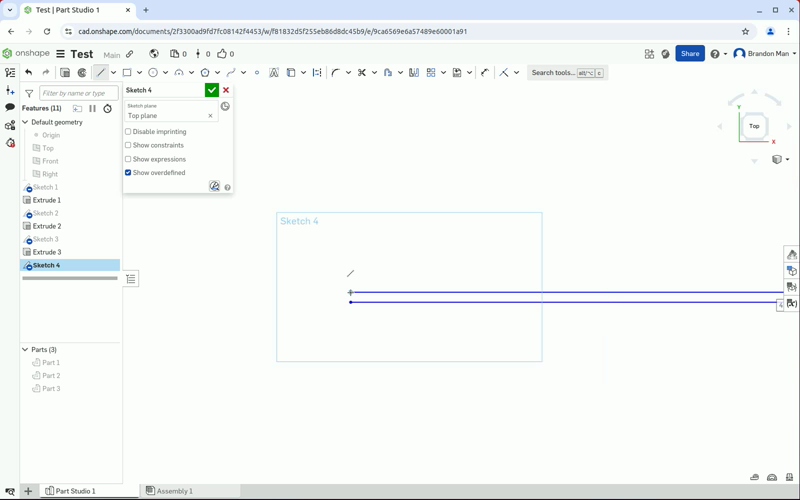
scroll(-6)
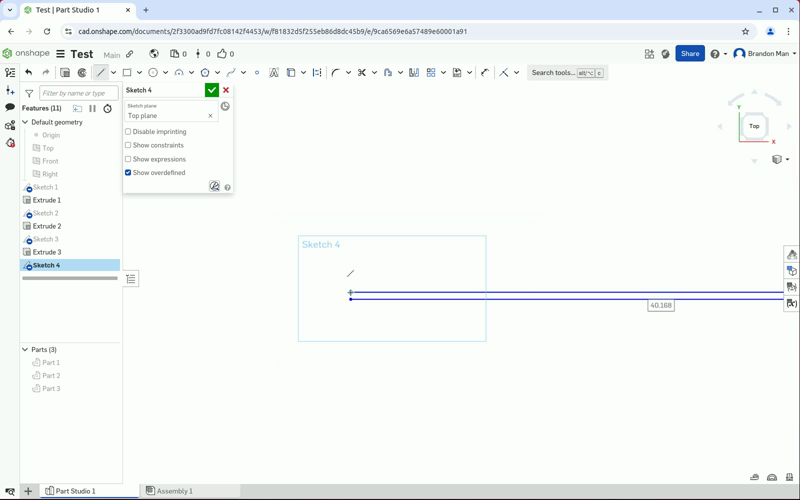
scroll(-6)
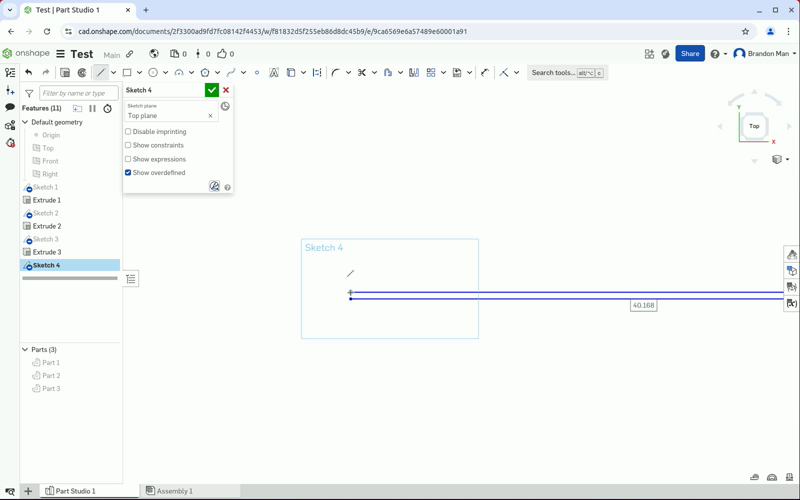
scroll(-6)
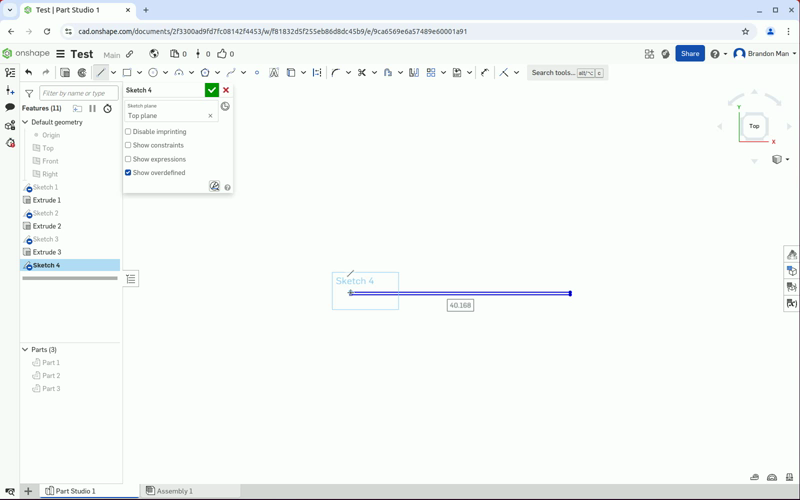
key_up(shift)
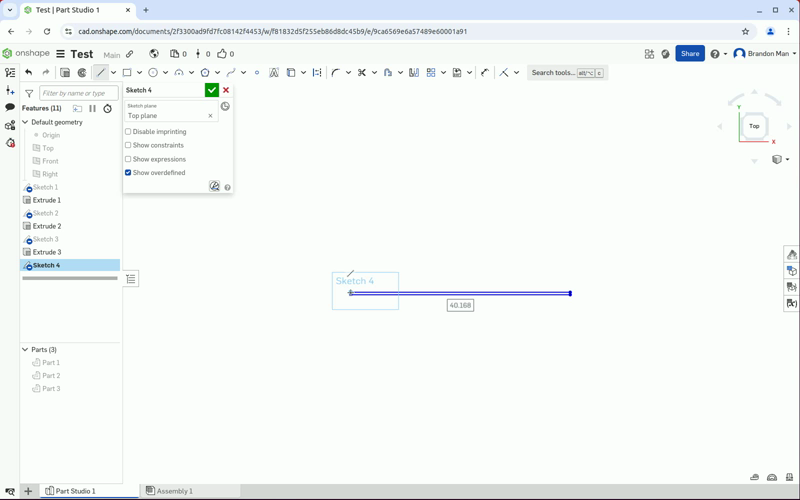
mouse_move(380, 292)
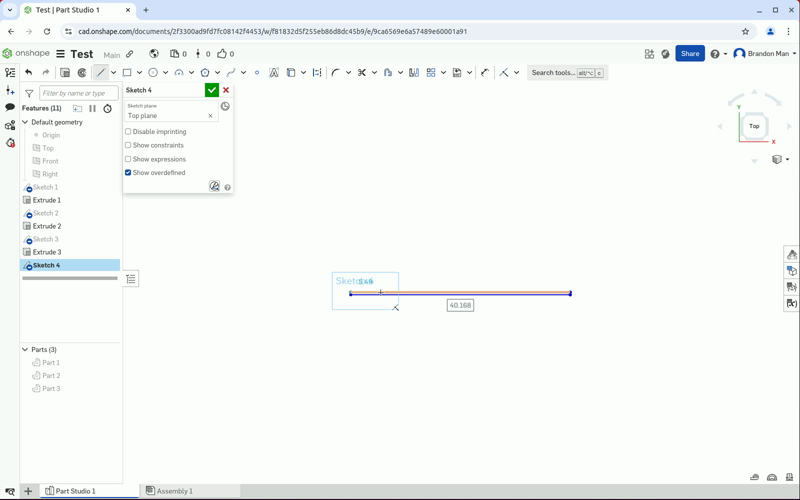
key_down(shift)
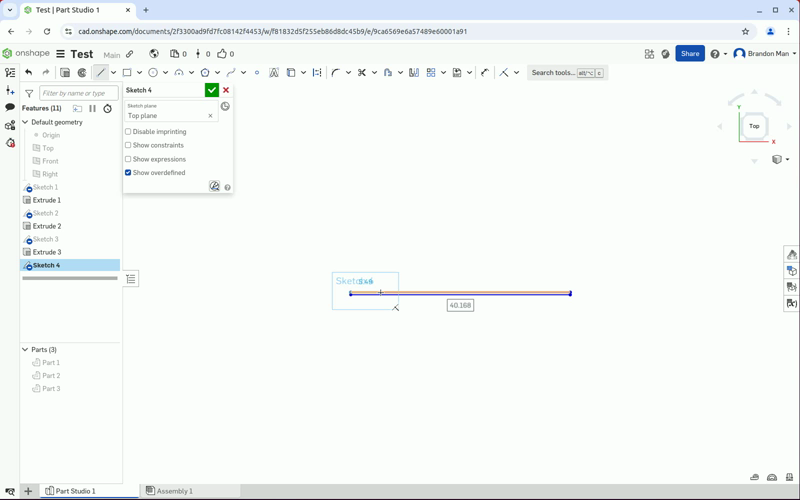
mouse_move(350, 294)
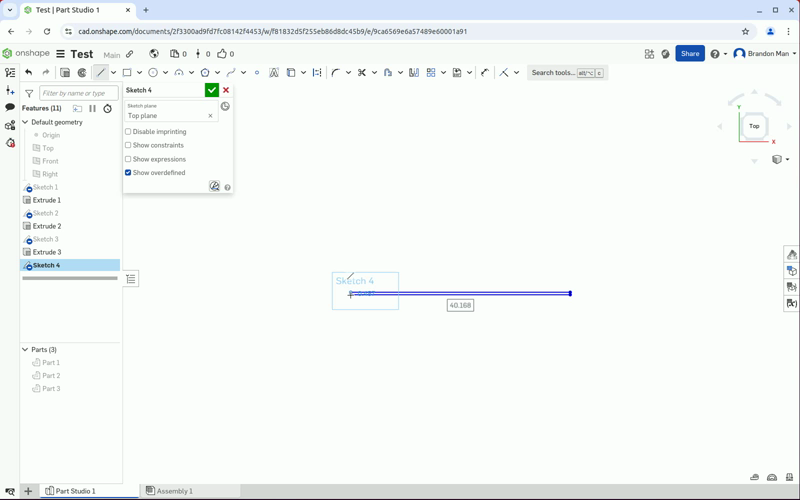
scroll(6)
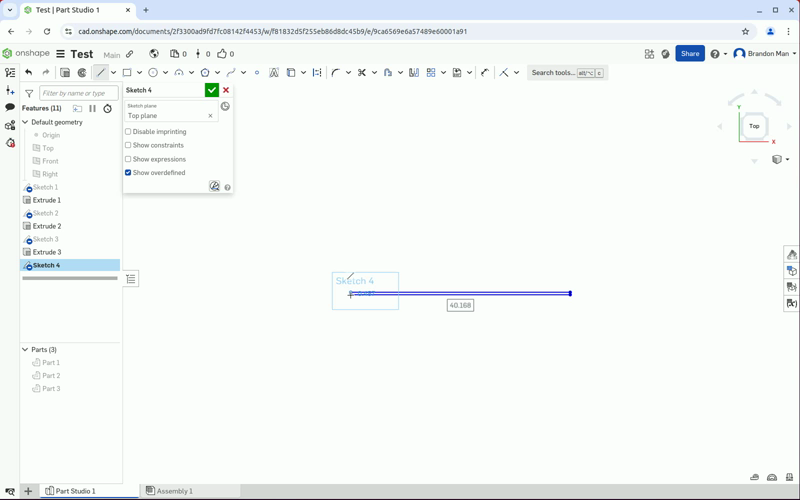
scroll(6)
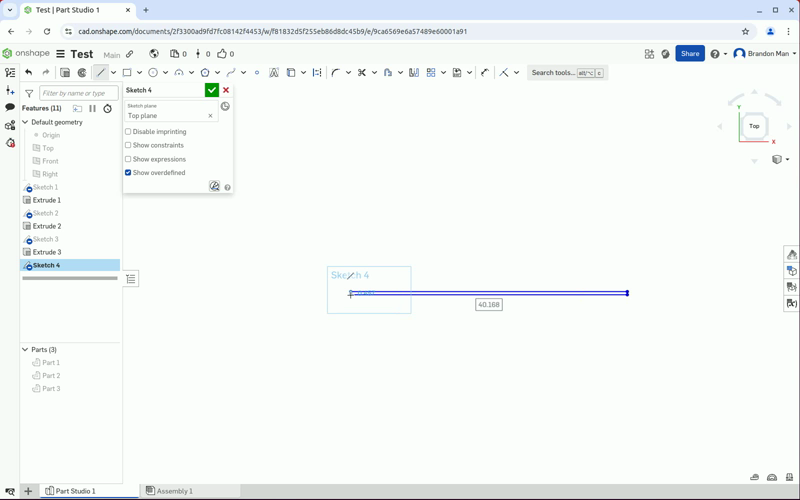
scroll(6)
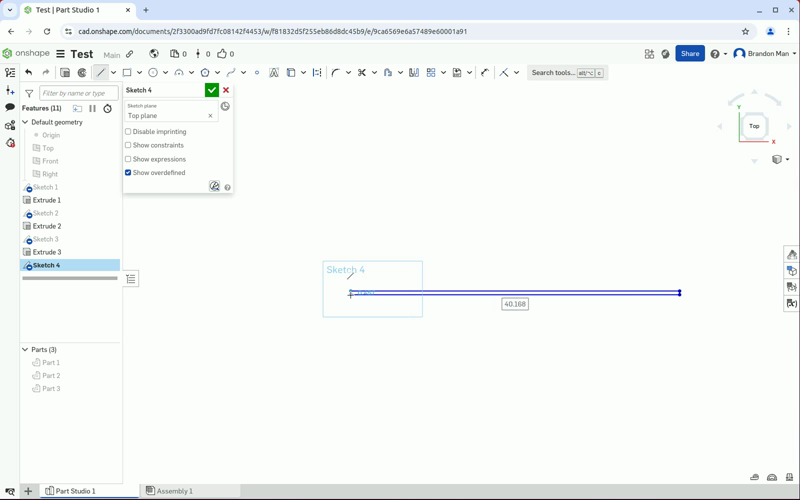
scroll(6)
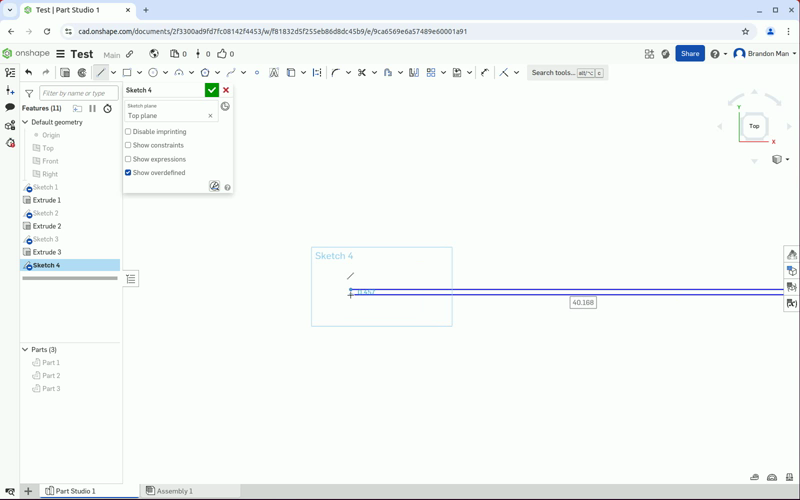
scroll(6)
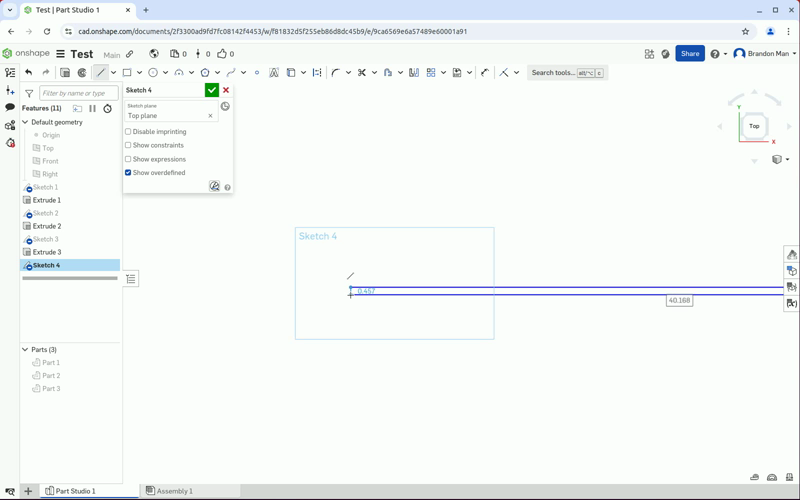
scroll(6)
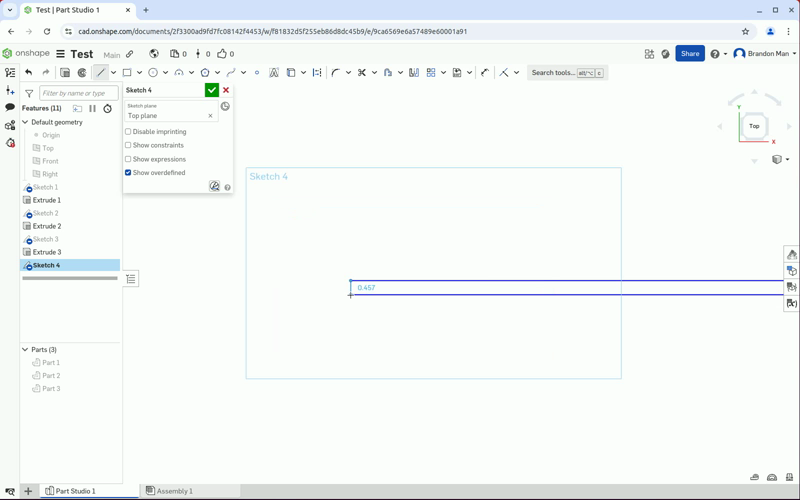
scroll(6)
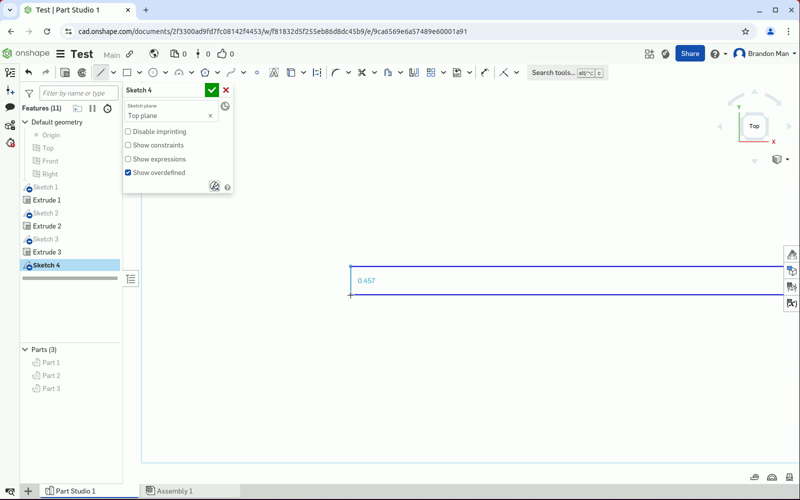
key_up(shift)
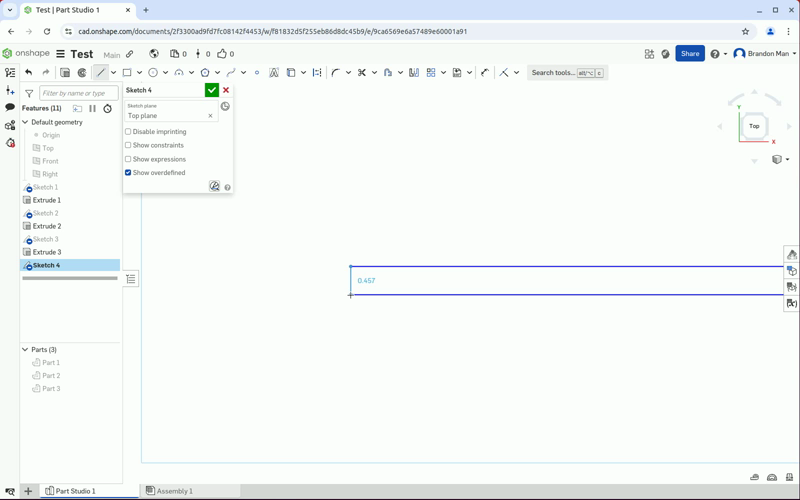
click(350, 294)
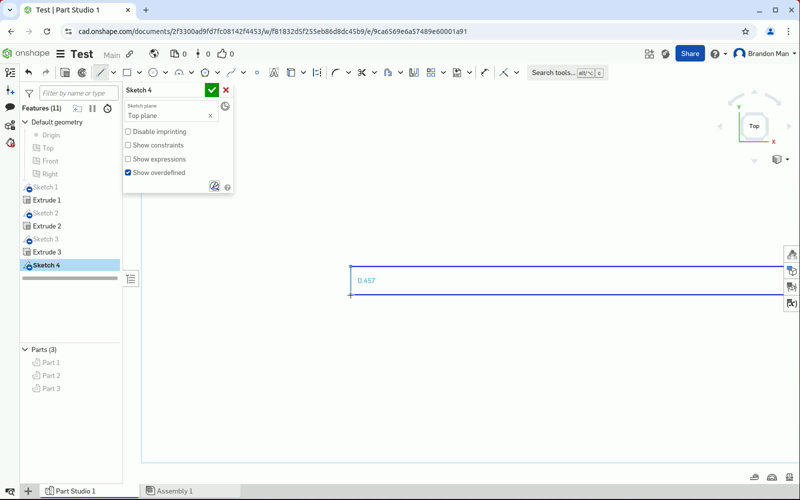
scroll(-6)
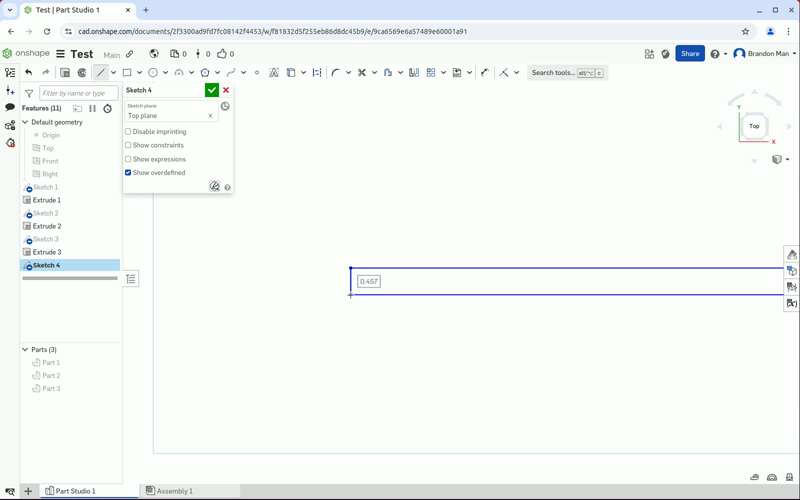
scroll(-6)
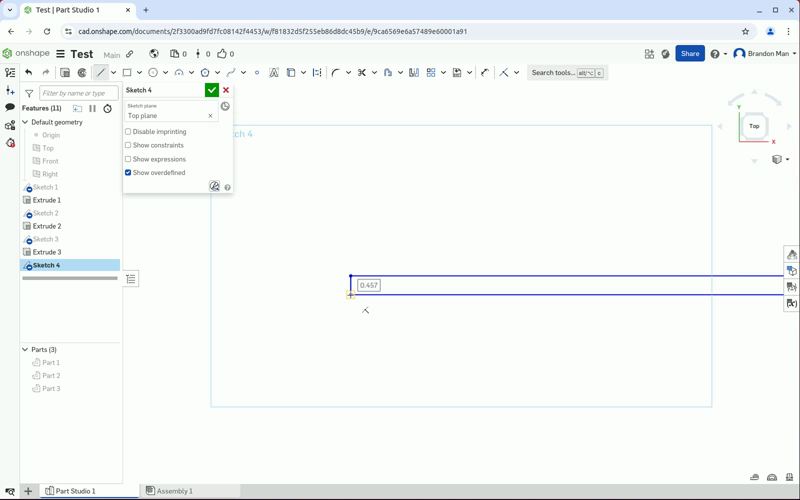
scroll(-6)
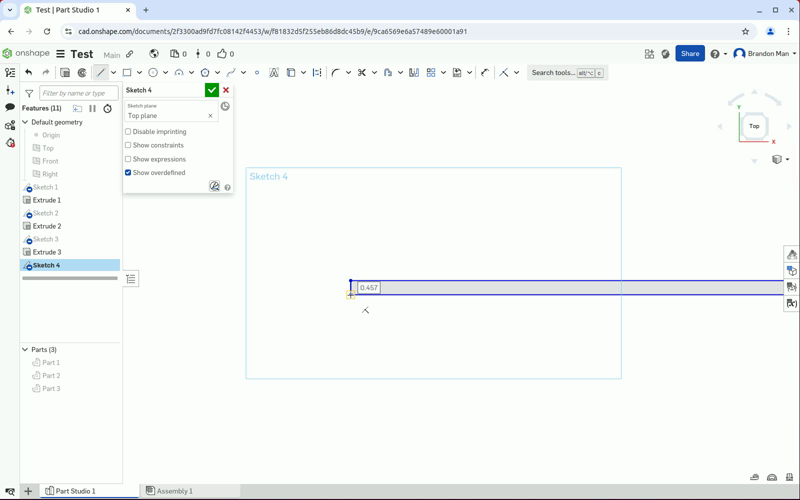
scroll(-6)
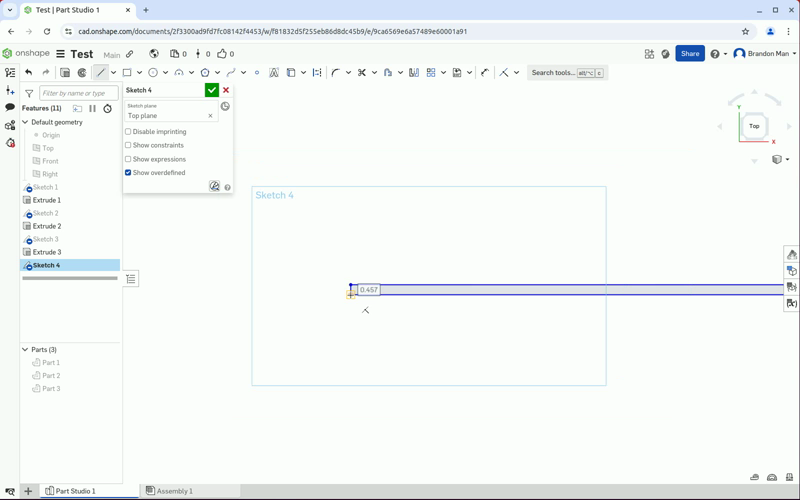
scroll(-6)
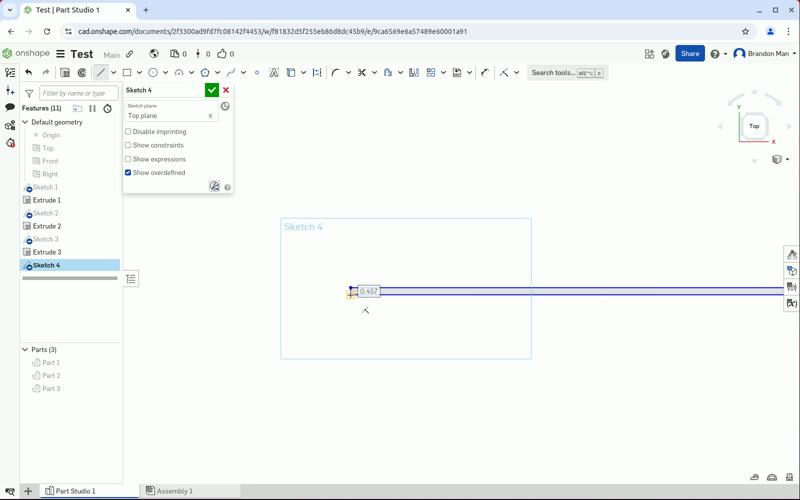
scroll(-6)
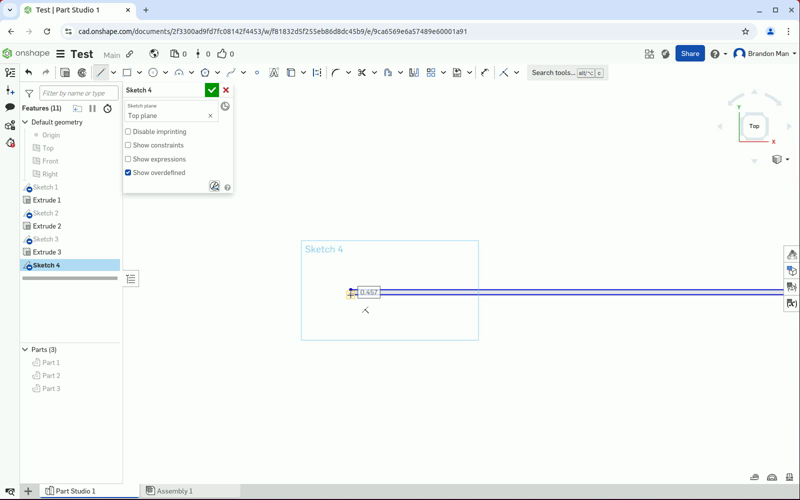
scroll(-6)
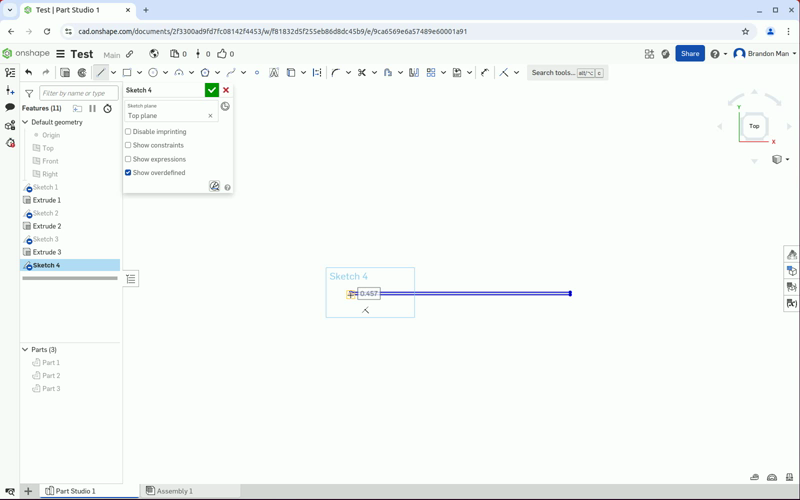
key(esc)
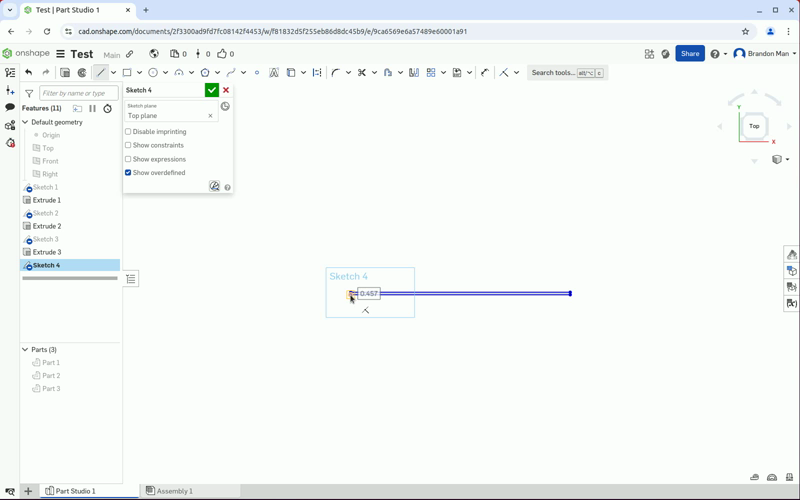
mouse_move(441, 293)
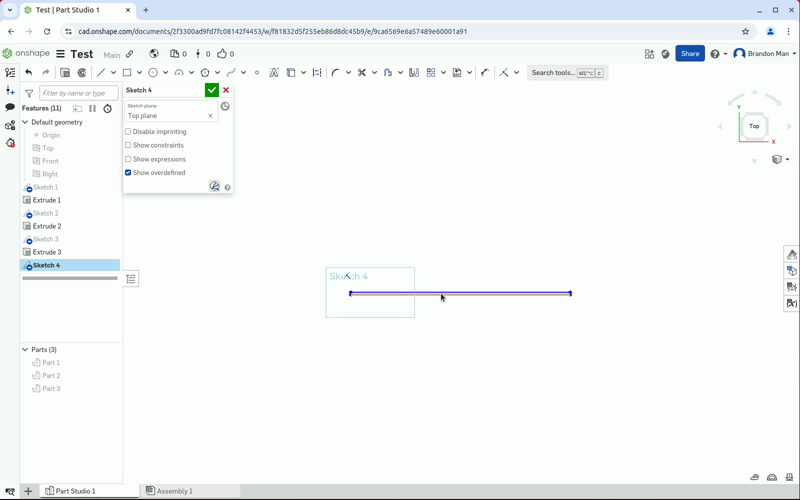
scroll(6)
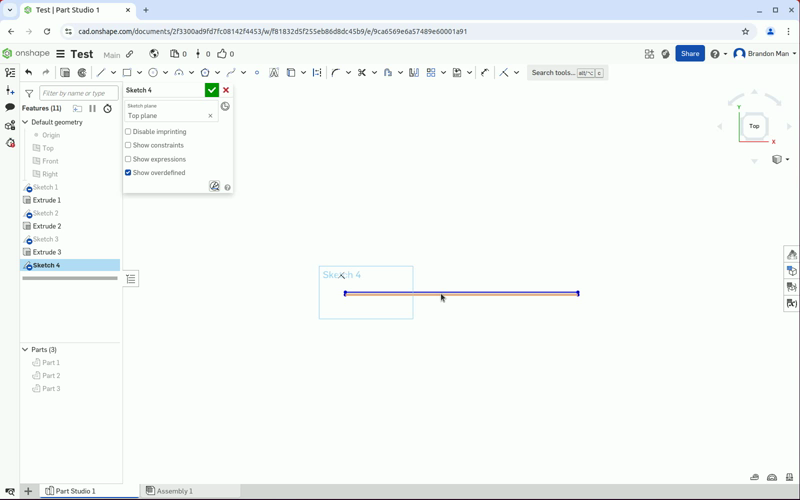
scroll(6)
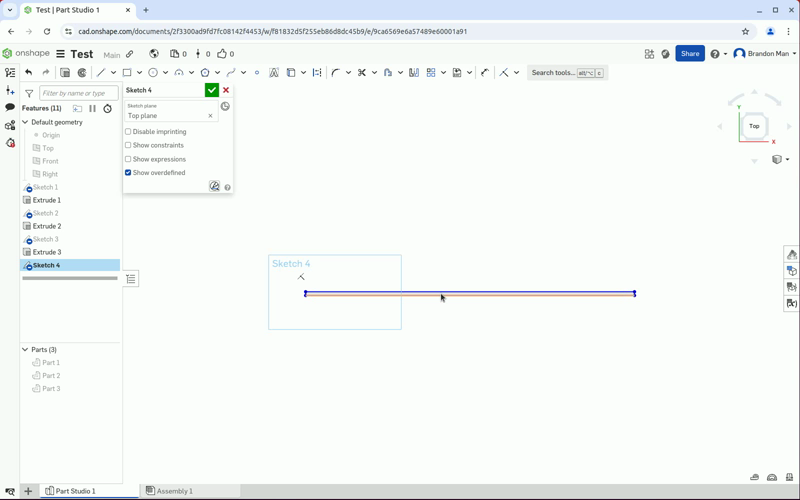
scroll(6)
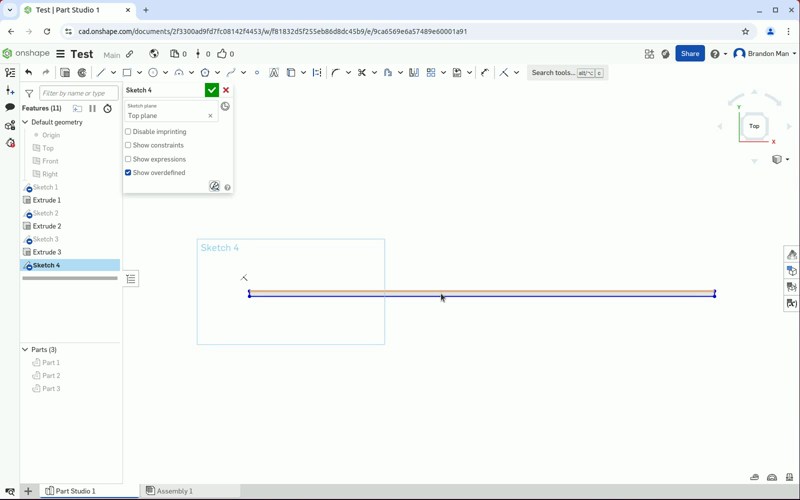
scroll(6)
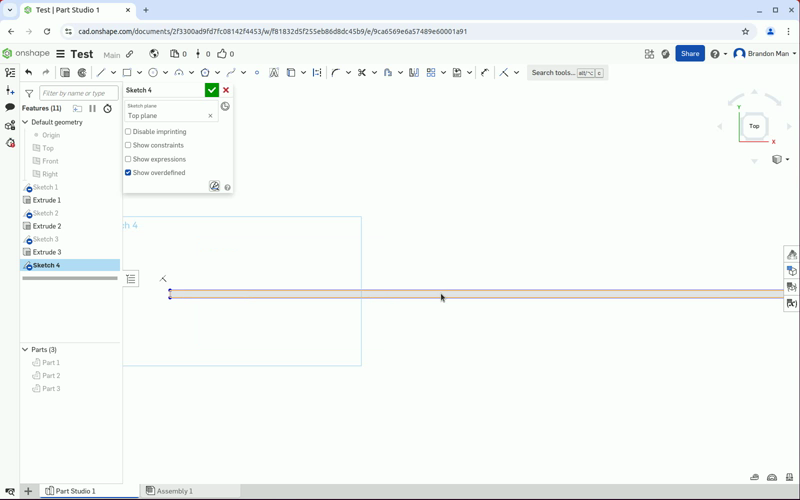
scroll(6)
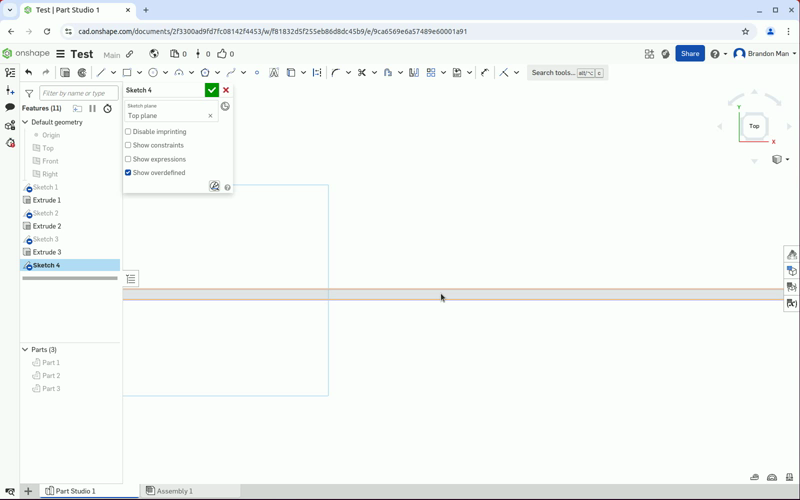
scroll(6)
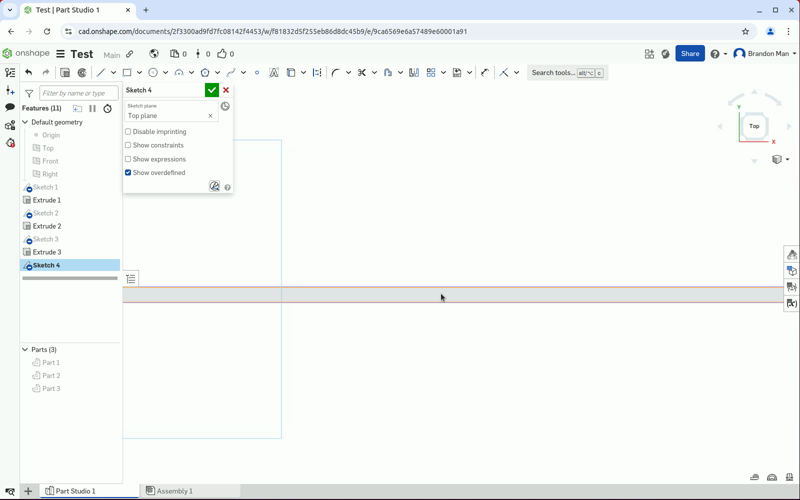
scroll(6)
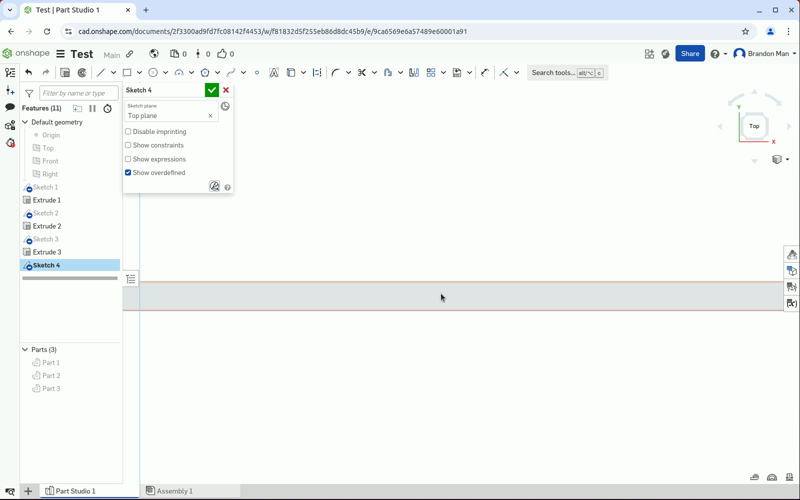
click(441, 293)
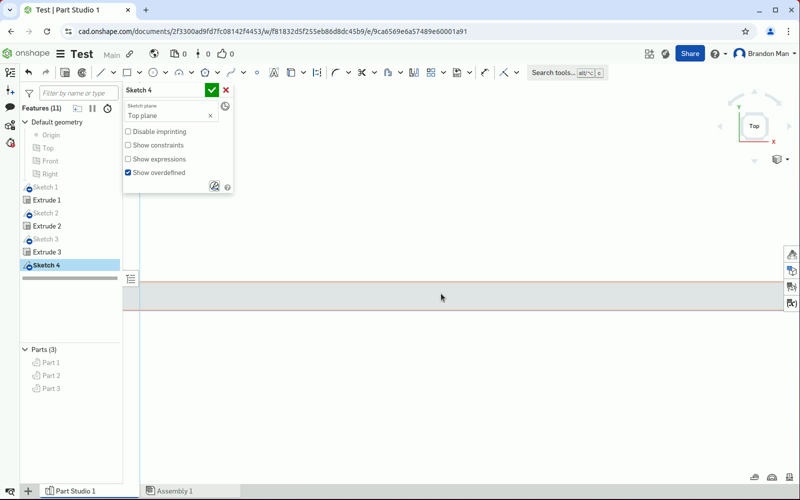
scroll(-6)
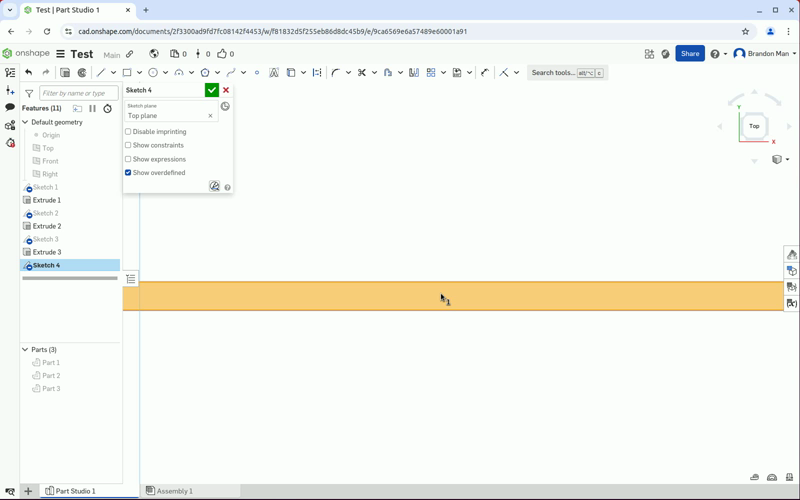
scroll(-6)
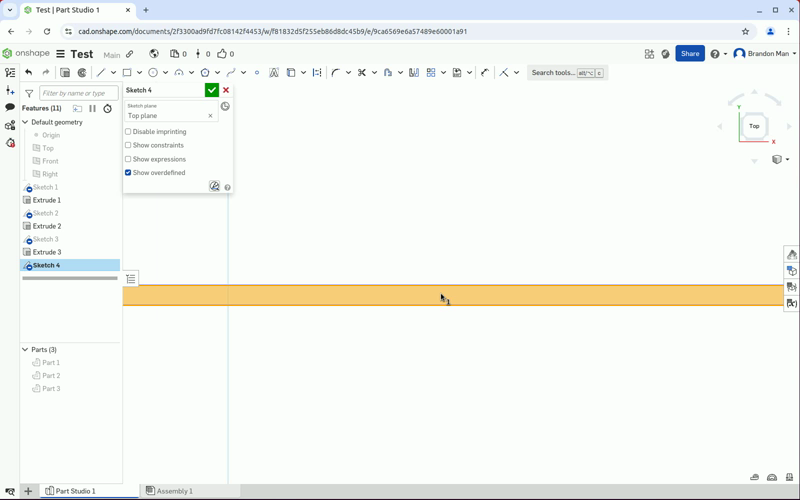
scroll(-6)
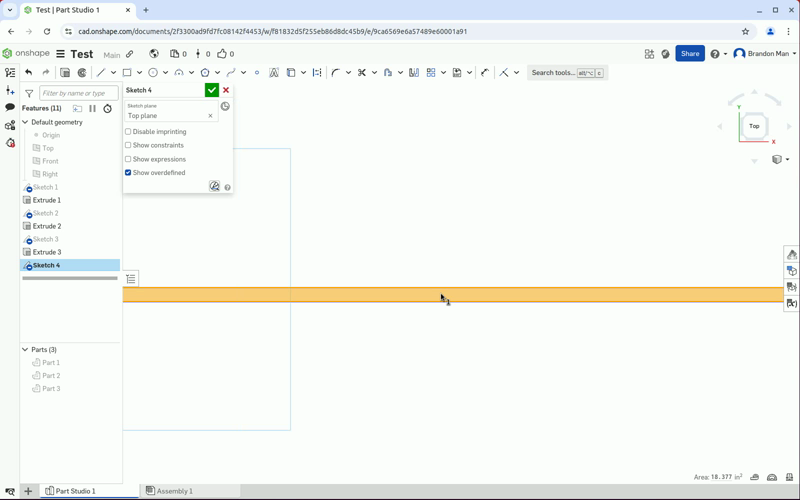
scroll(-6)
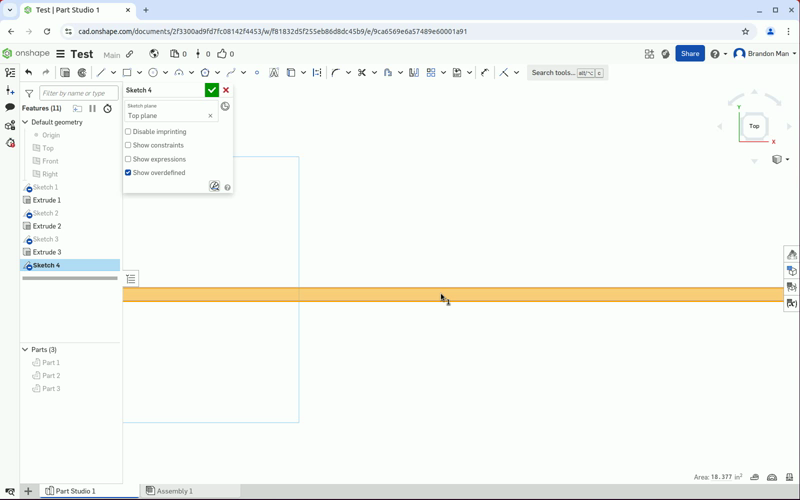
scroll(-6)
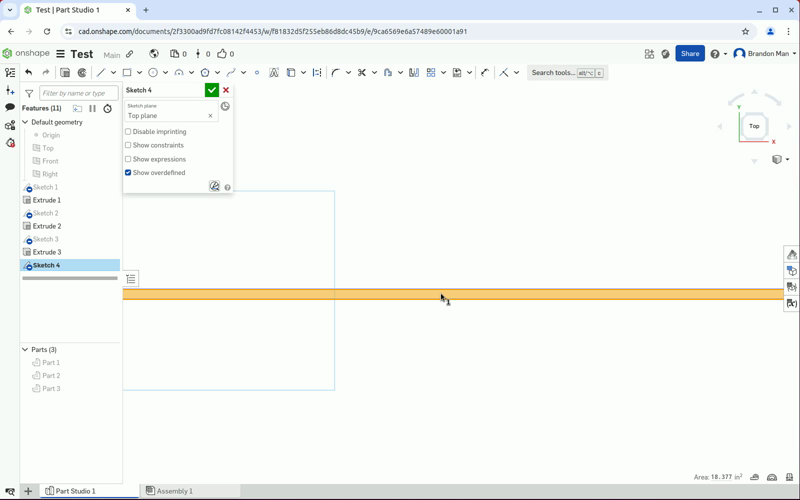
scroll(-6)
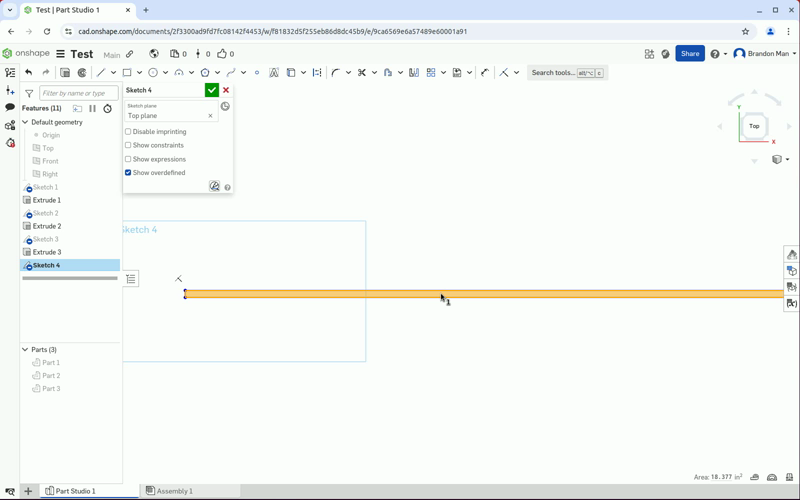
scroll(-6)
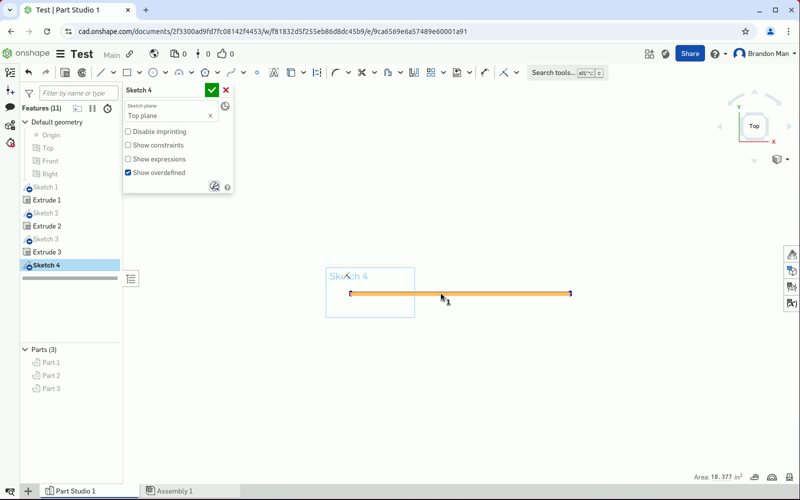
mouse_move(73, 352)
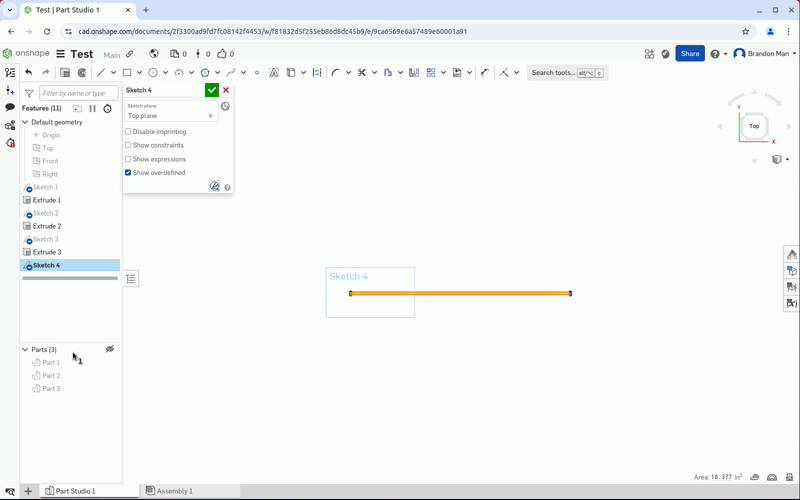
key(shift+y)
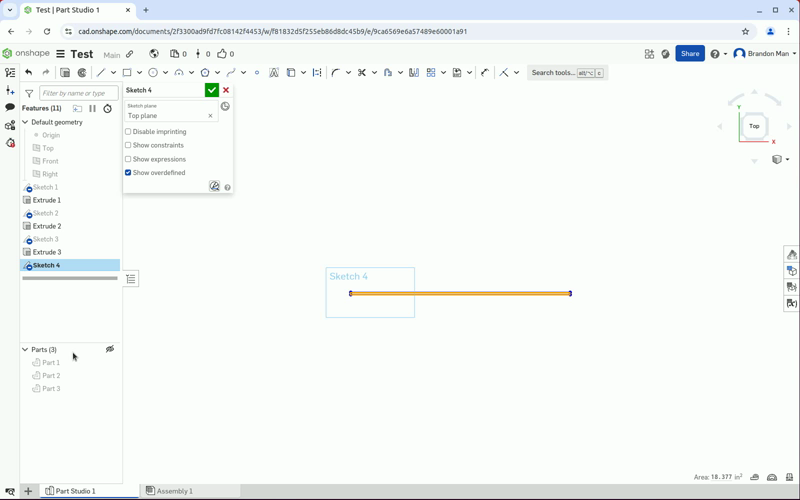
key(shift+e)
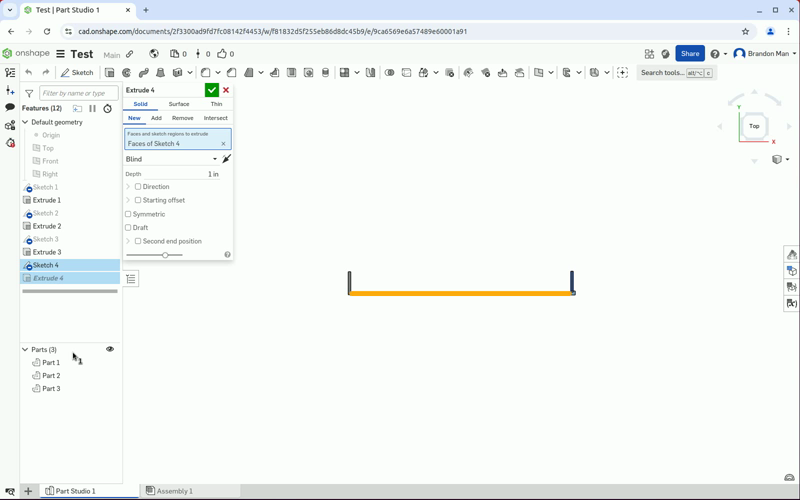
mouse_move(143, 106)
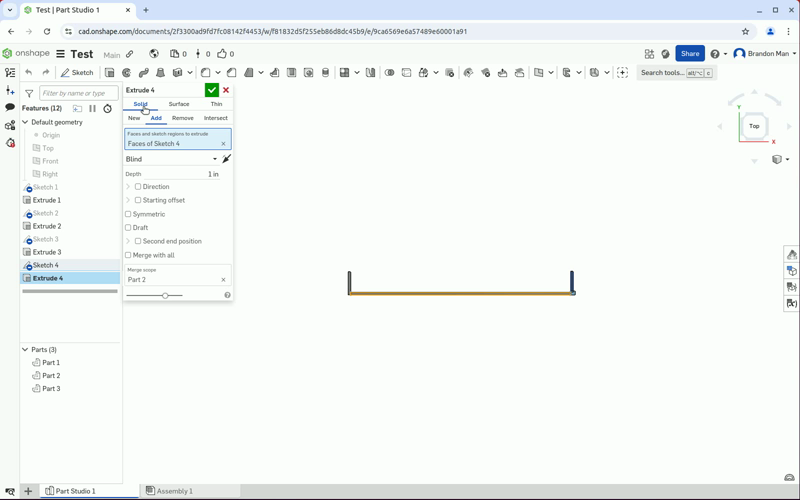
click(143, 106)
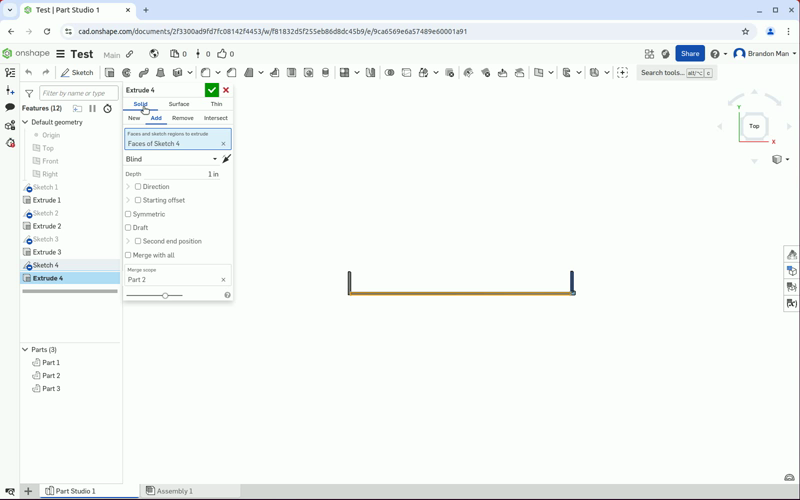
mouse_move(137, 120)
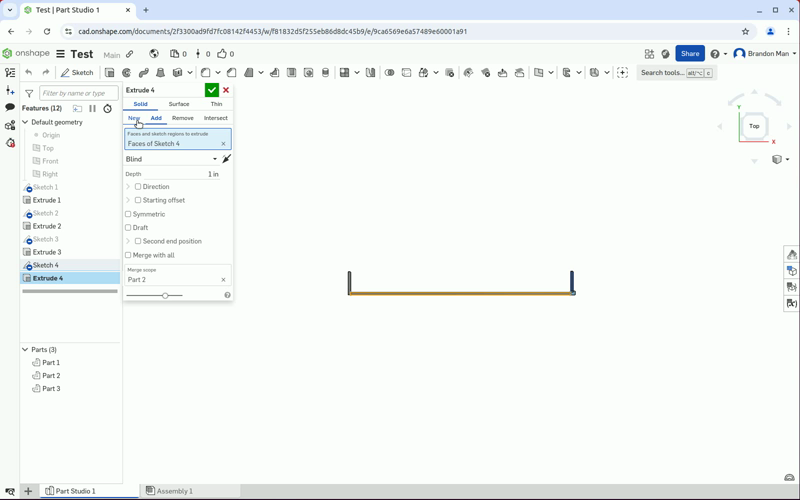
click(137, 120)
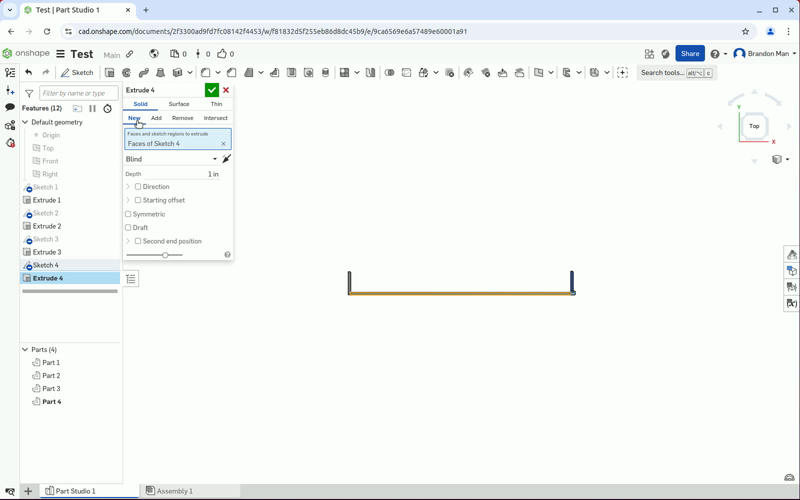
key(tab, 4)
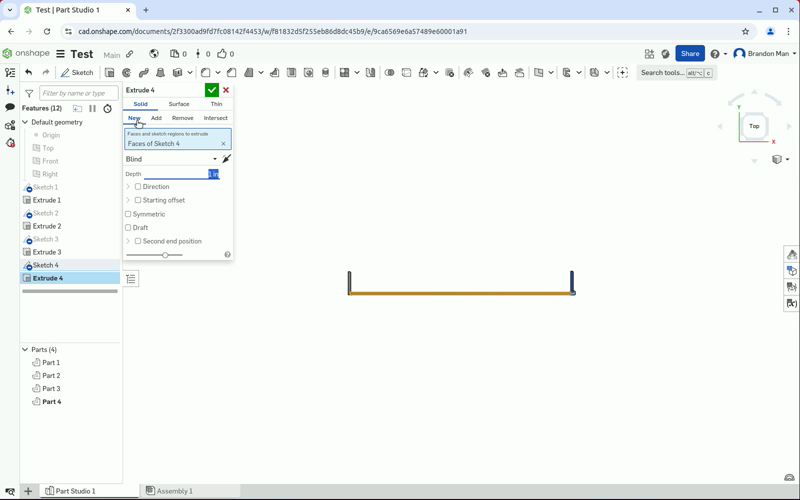
text(23.108)
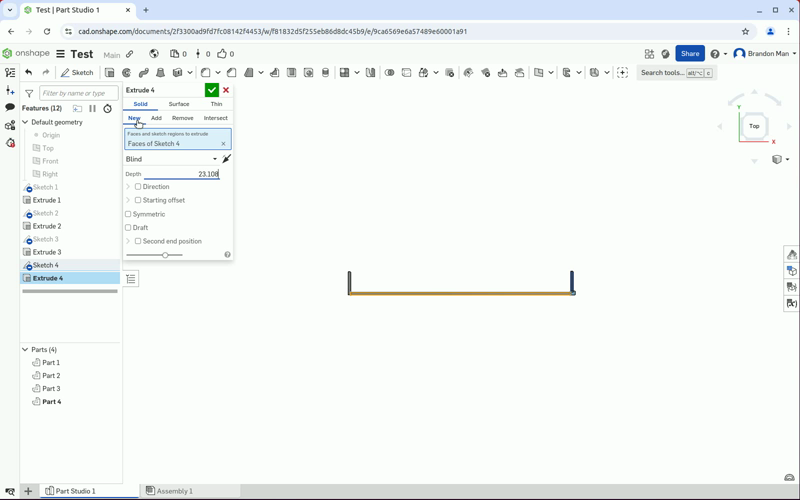
key(tab, 3)
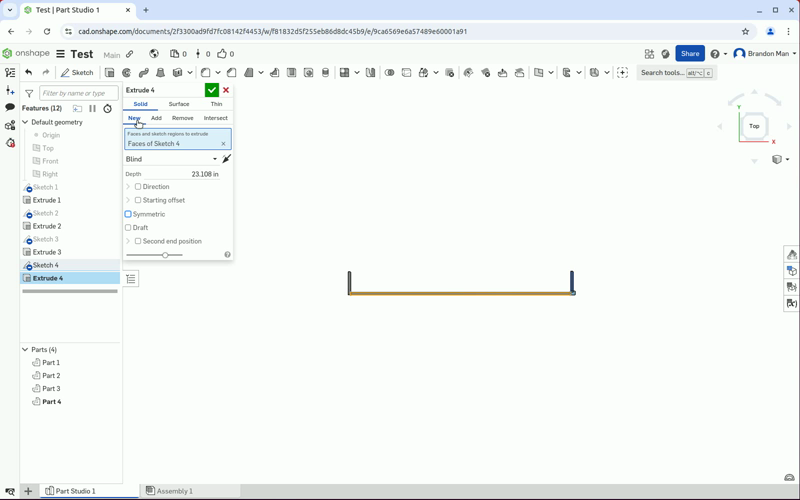
key(space)
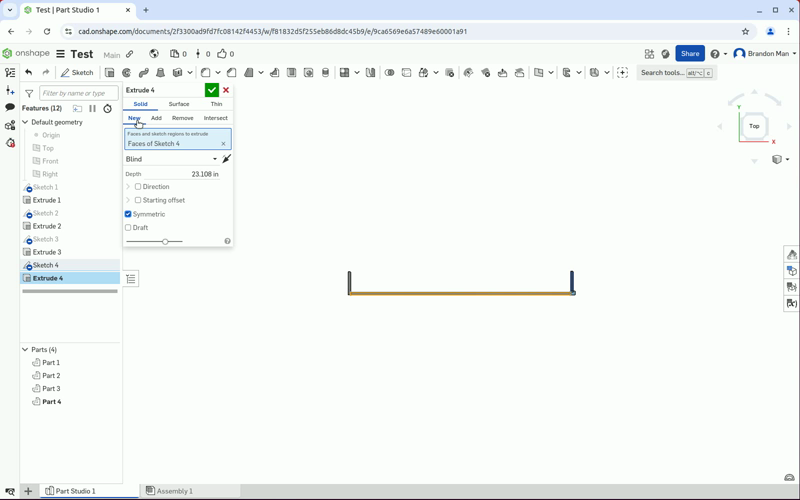
key(enter)
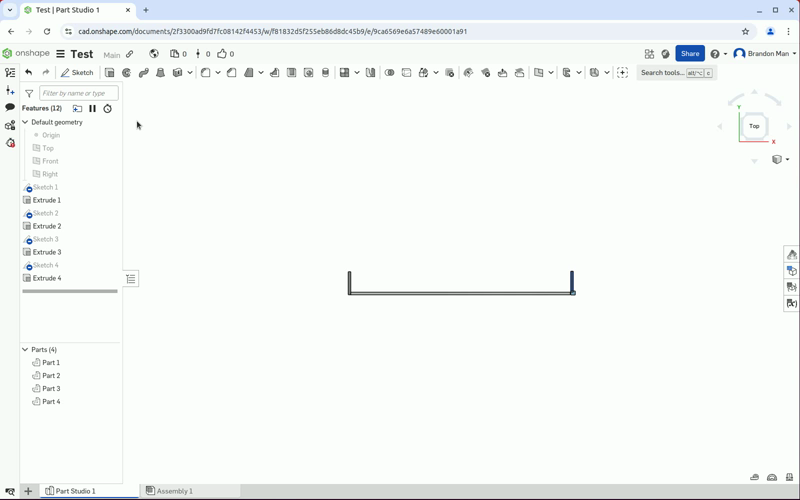
key(shift+h)
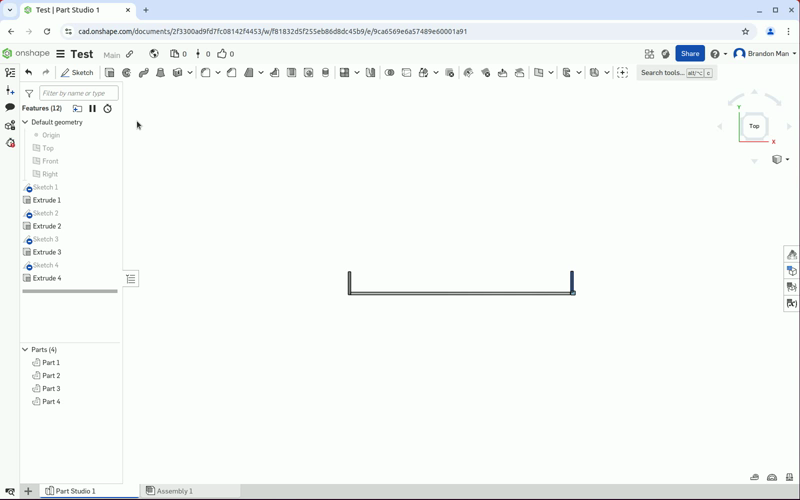
key(shift+h)
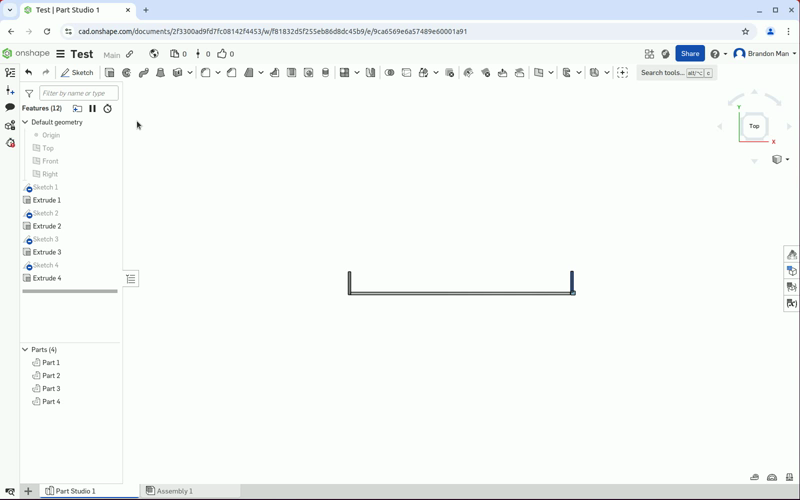
mouse_move(73, 189)
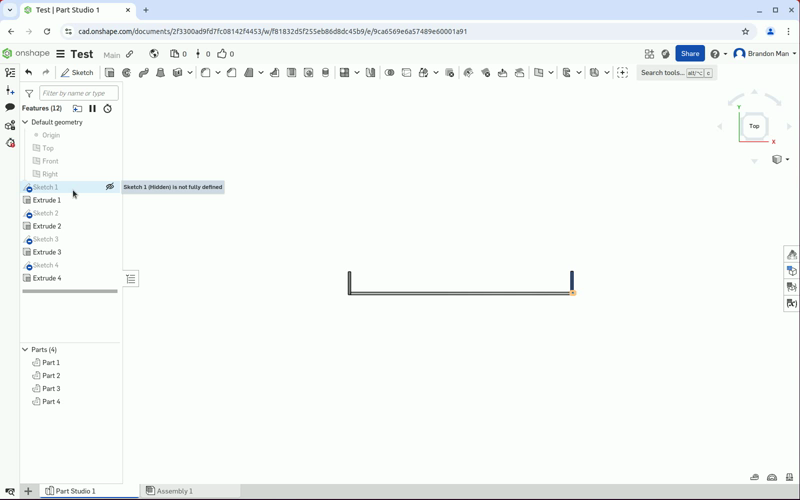
click(73, 189)
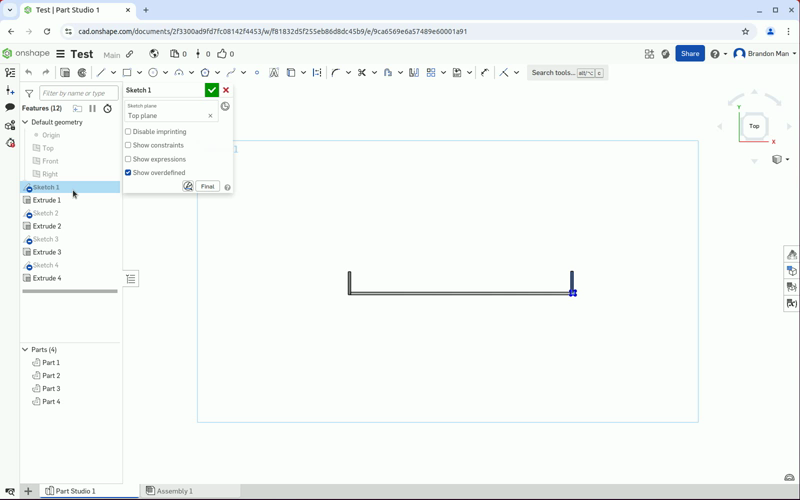
mouse_move(229, 92)
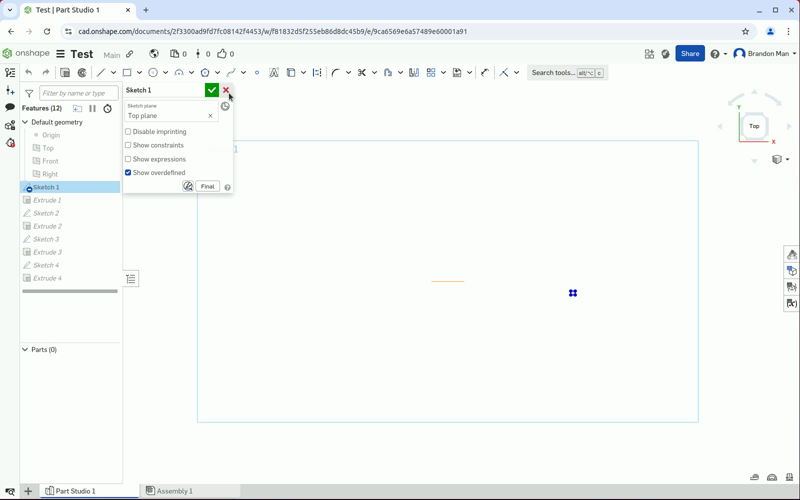
click(229, 92)
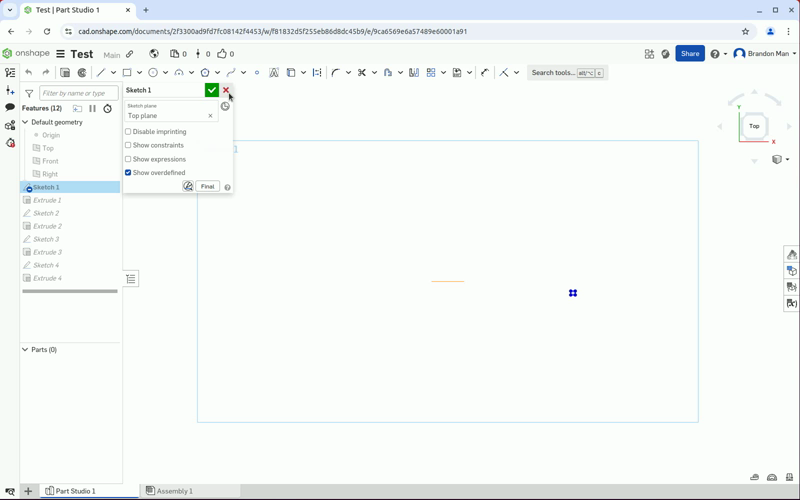
key(shift+s)
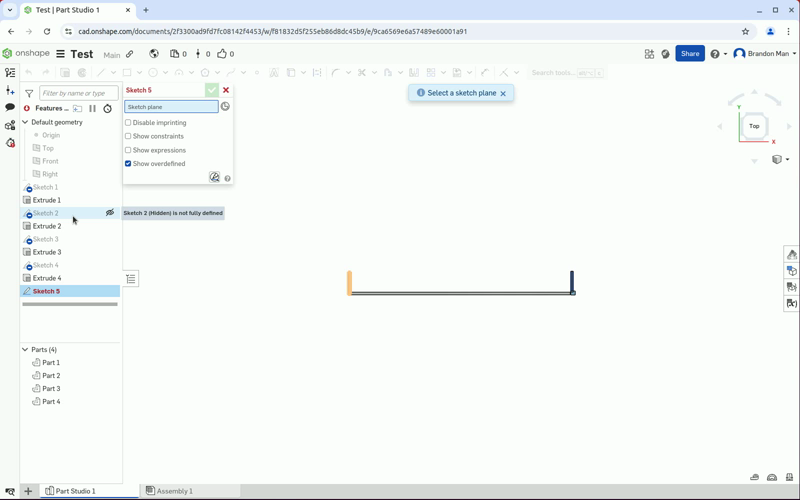
scroll(3)
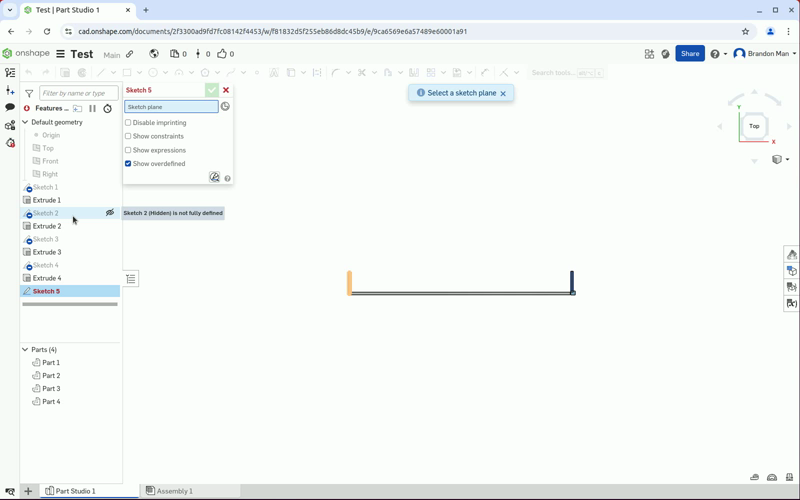
mouse_move(73, 150)
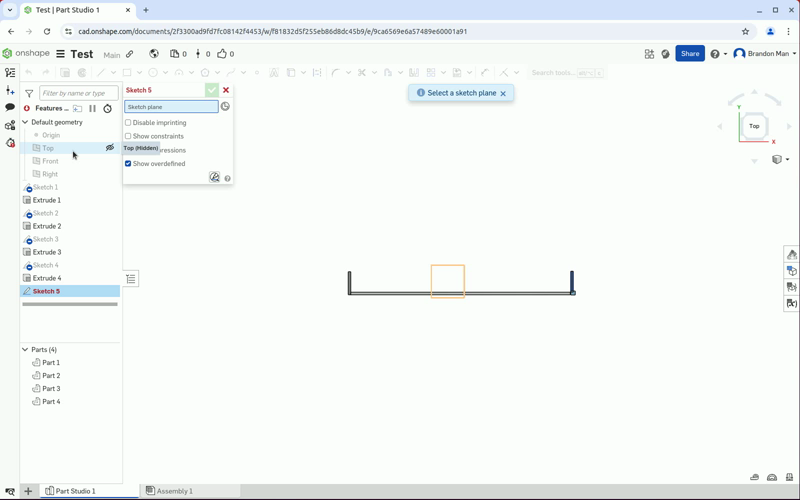
click(73, 150)
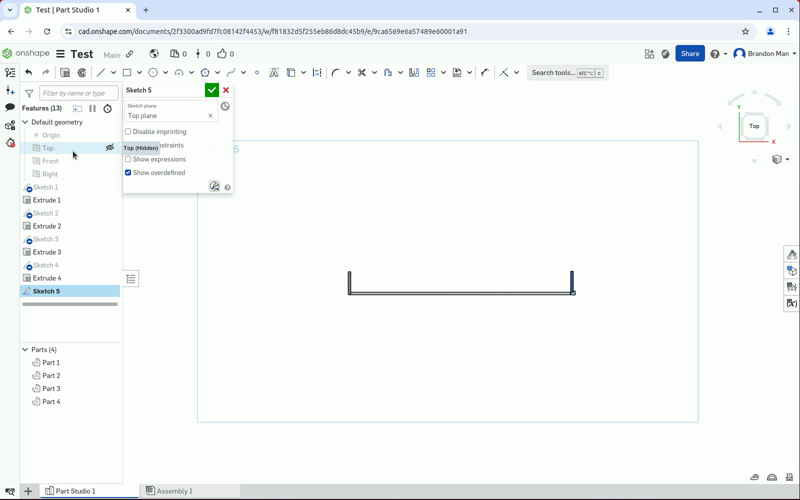
mouse_move(73, 352)
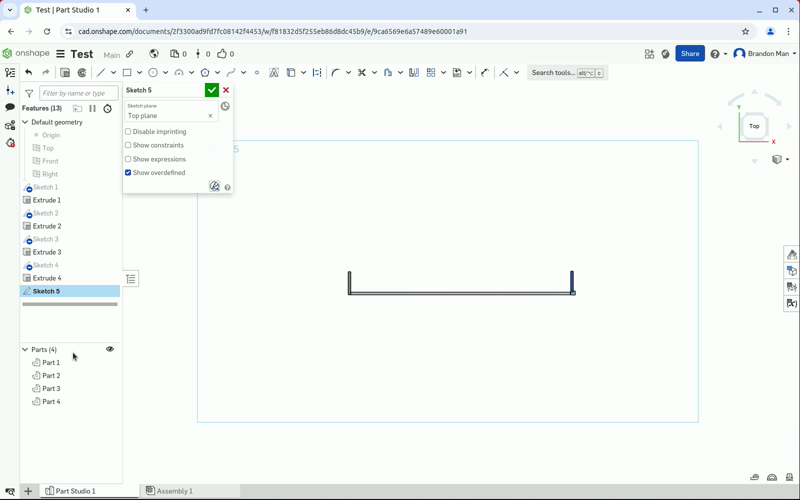
key(y)
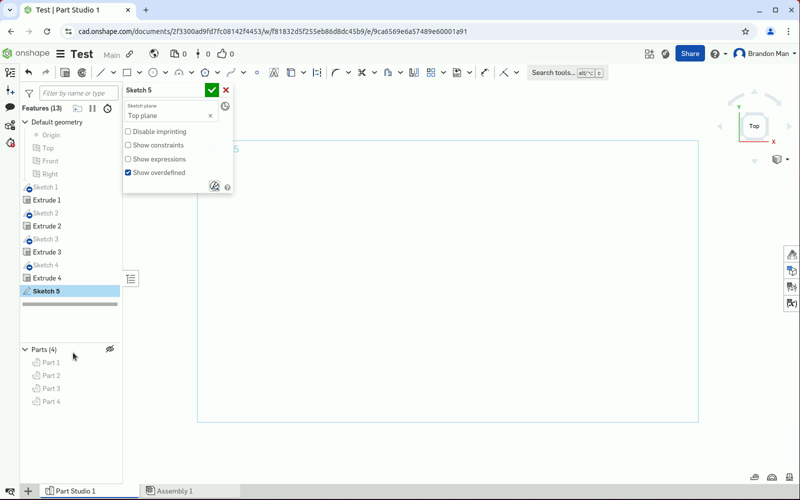
key(l)
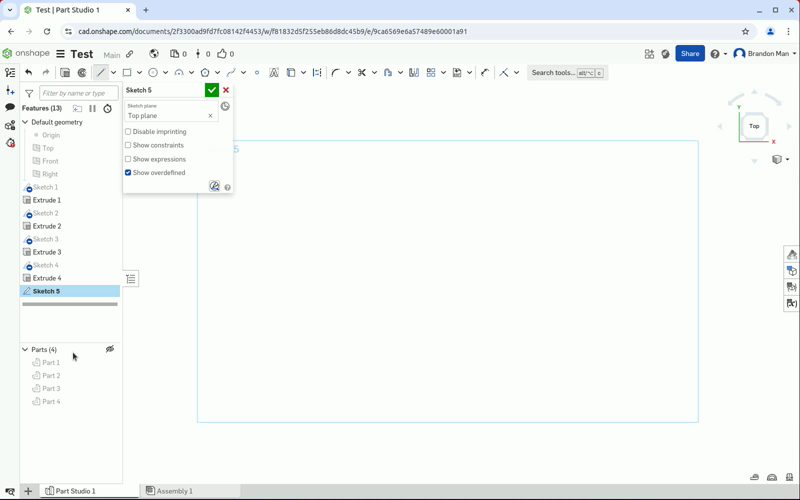
key_down(shift)
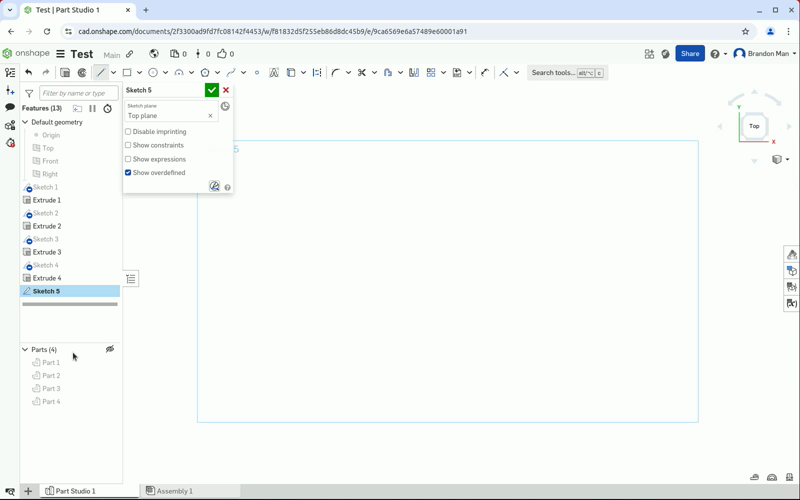
mouse_move(350, 292)
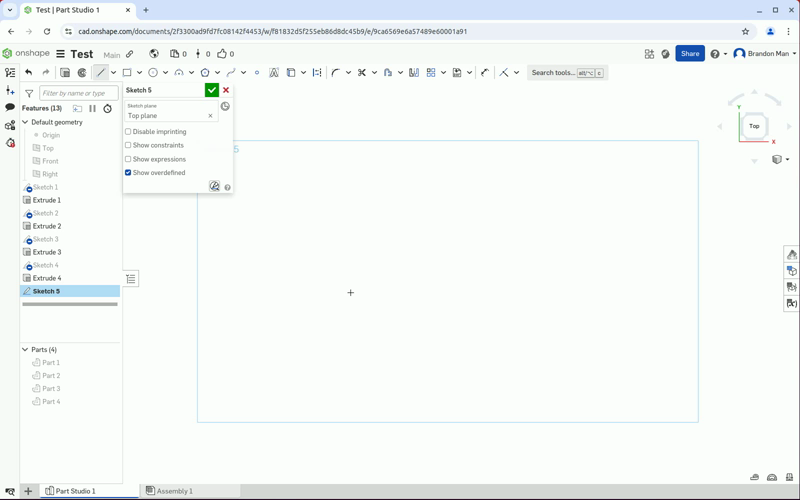
click(350, 292)
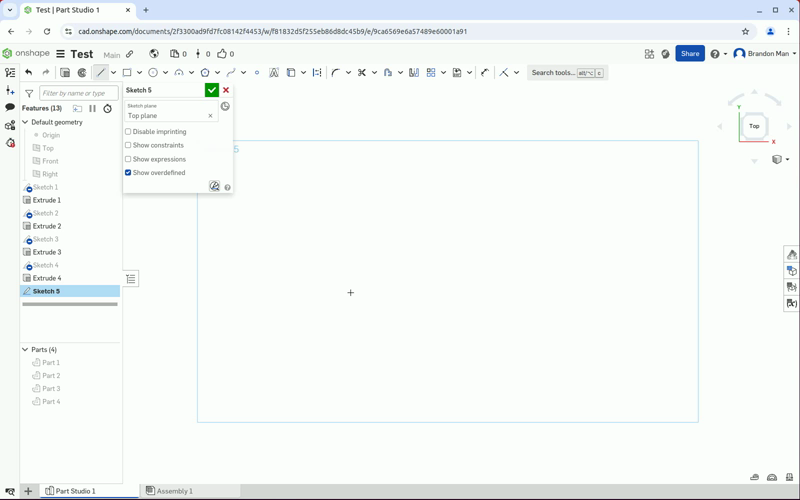
key_up(shift)
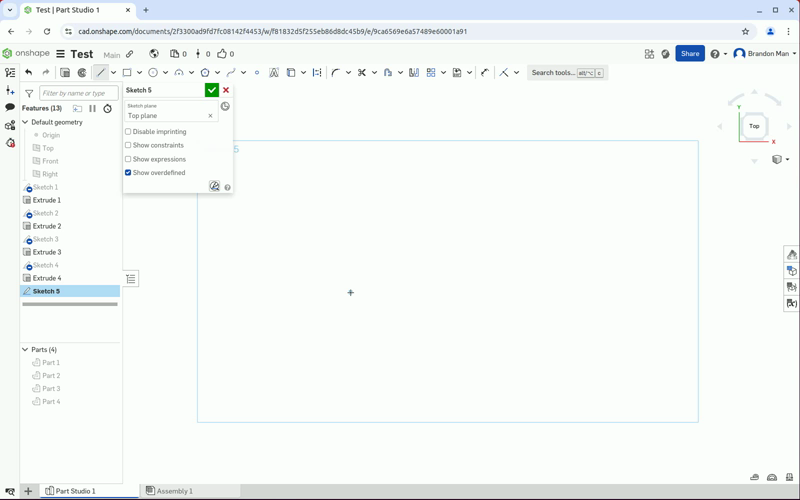
key_down(shift)
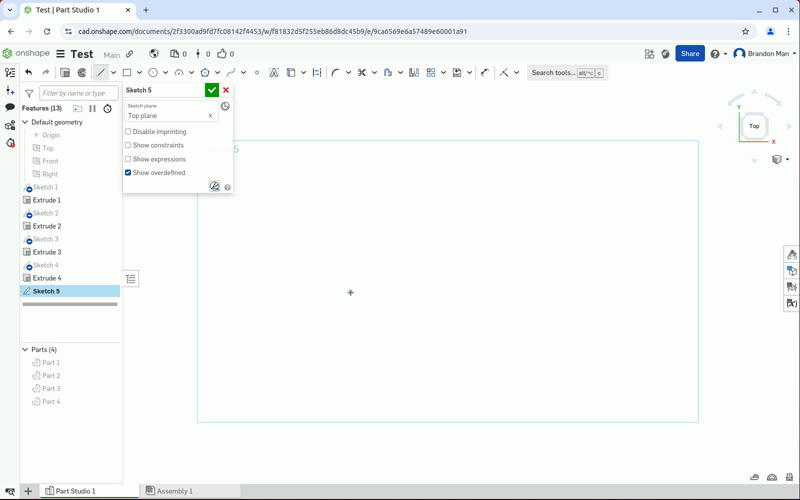
mouse_move(570, 292)
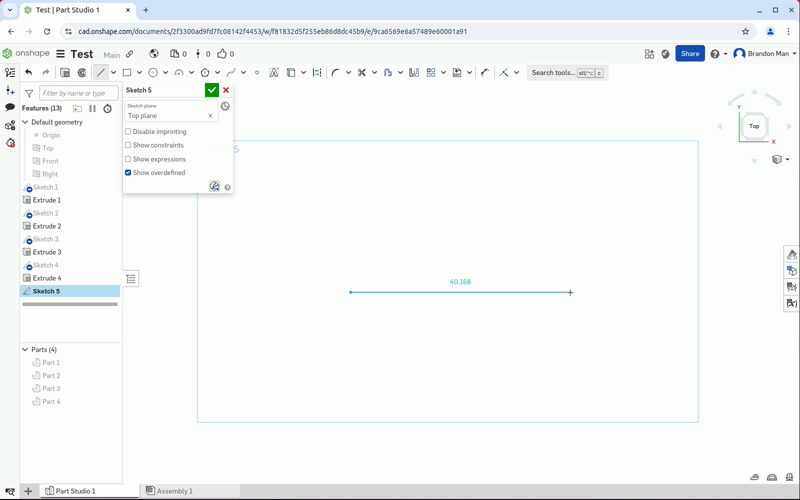
click(570, 292)
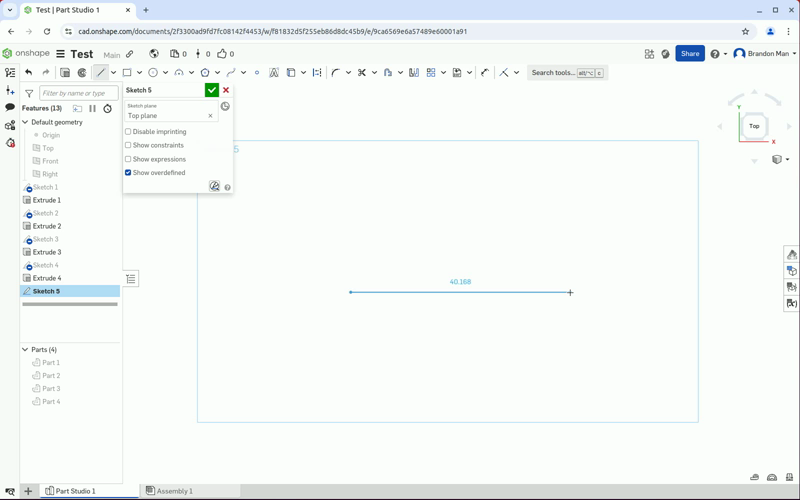
key_up(shift)
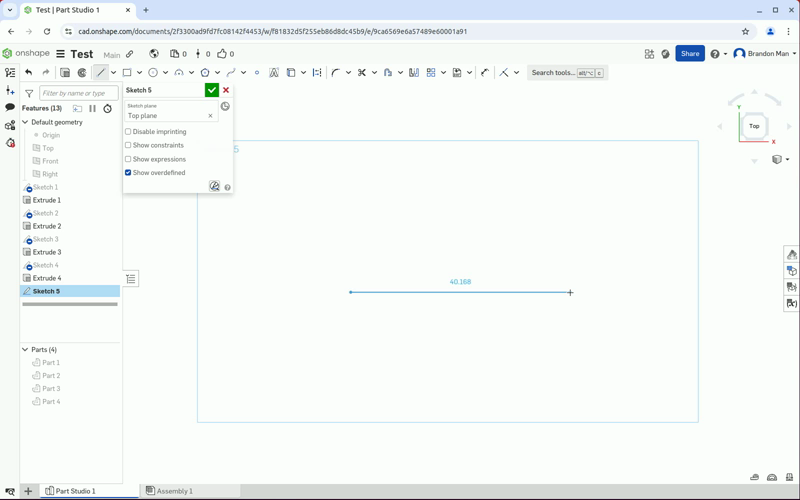
key_down(shift)
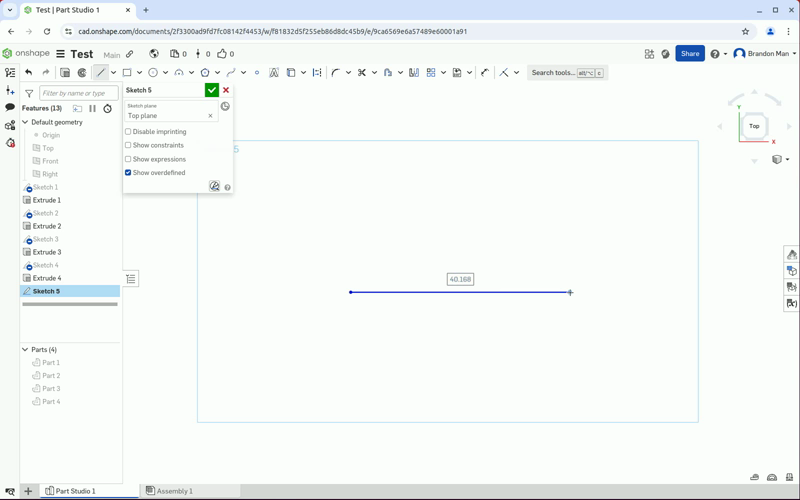
mouse_move(589, 292)
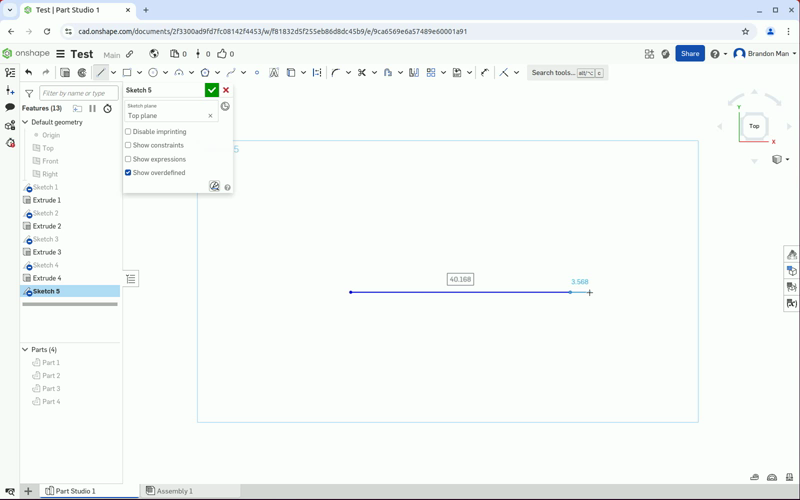
mouse_move(570, 271)
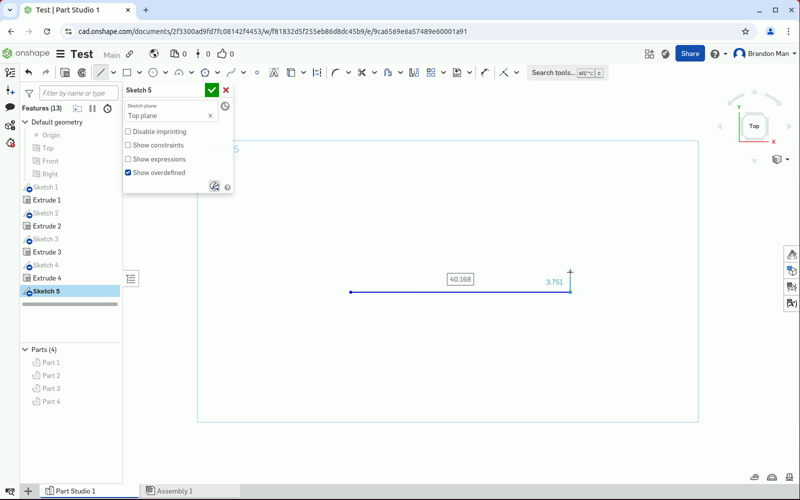
click(570, 271)
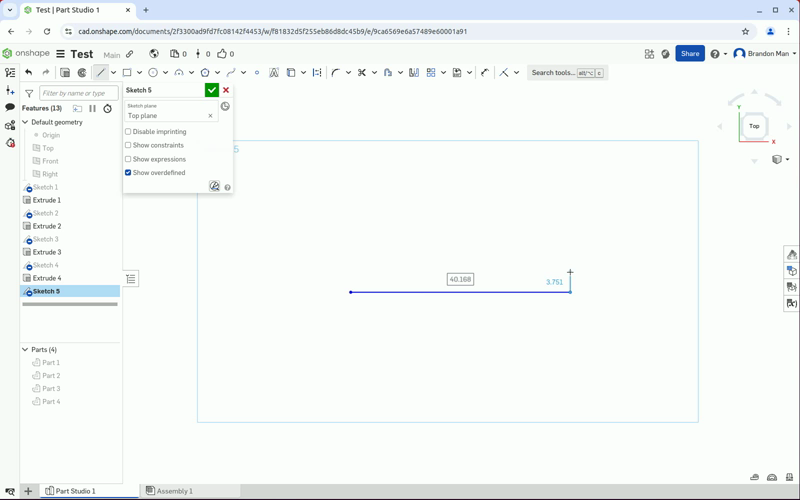
key_up(shift)
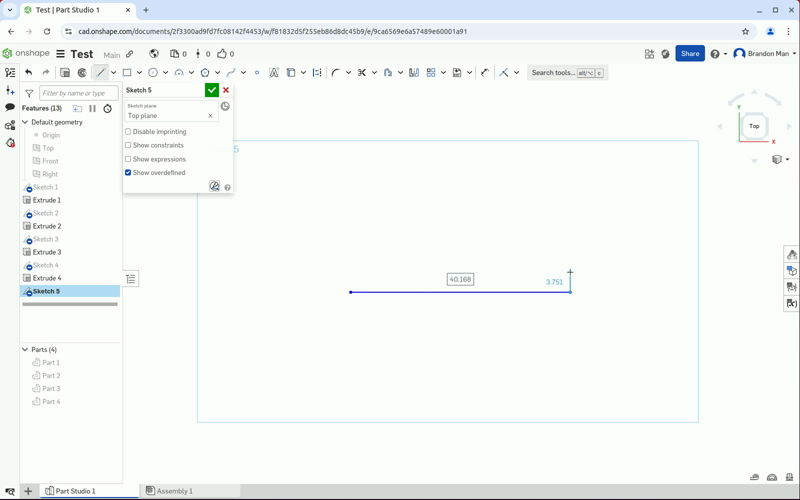
key_down(shift)
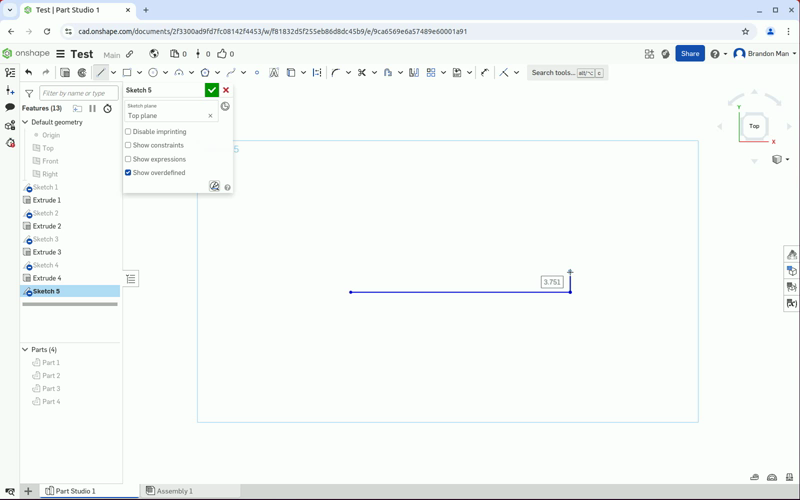
mouse_move(350, 271)
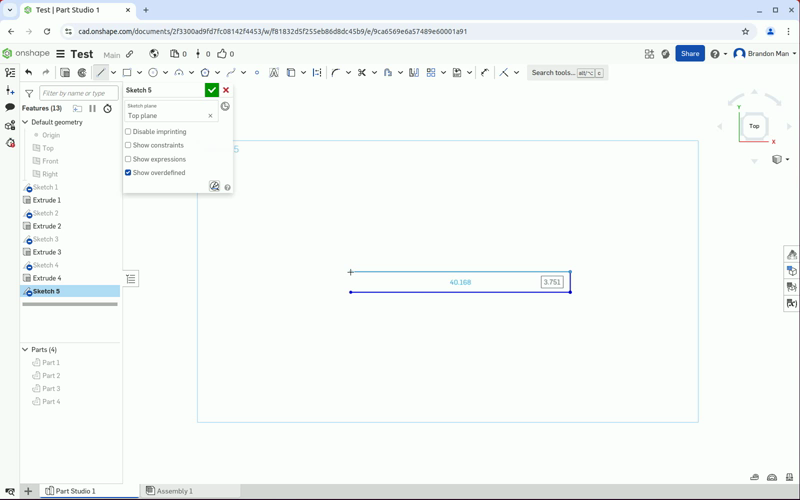
click(350, 271)
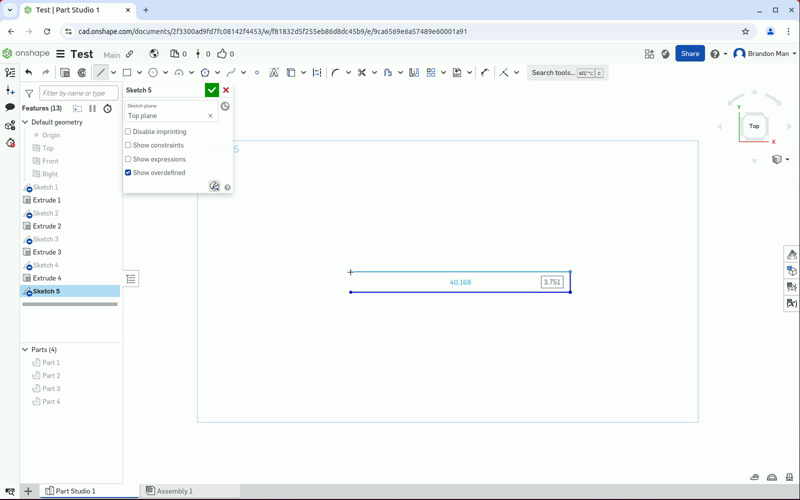
key_up(shift)
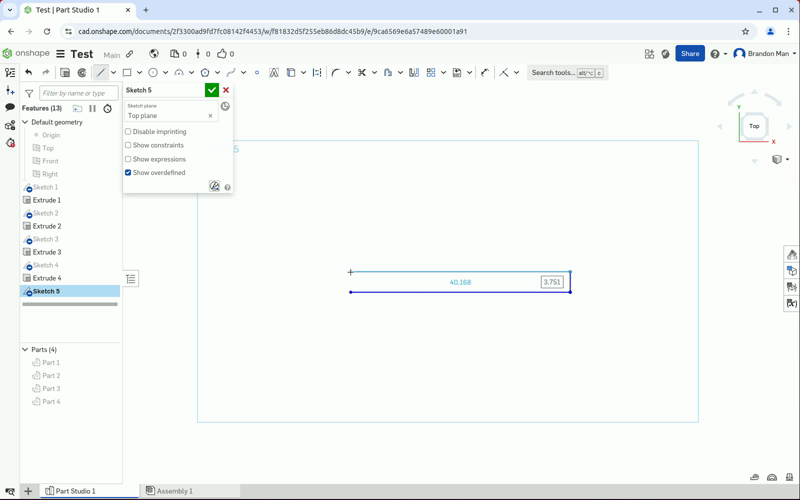
mouse_move(380, 271)
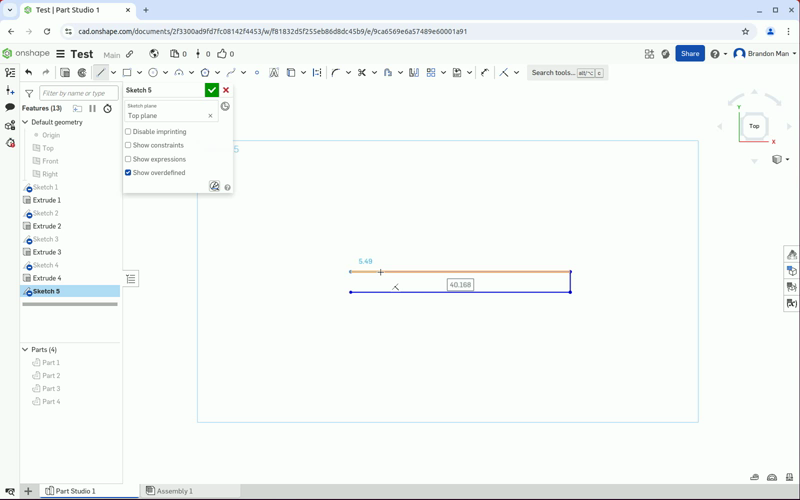
key_down(shift)
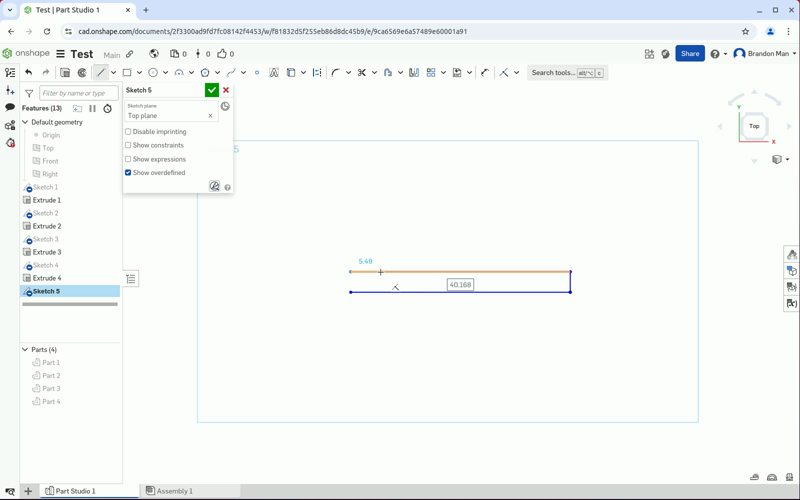
mouse_move(350, 292)
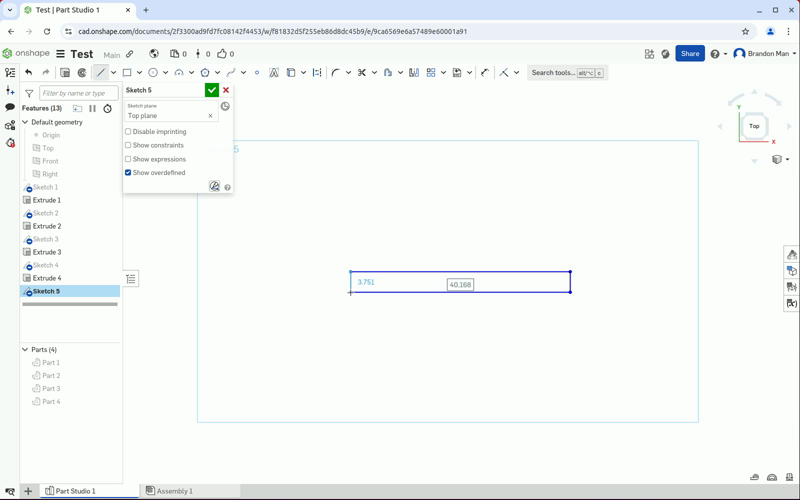
key_up(shift)
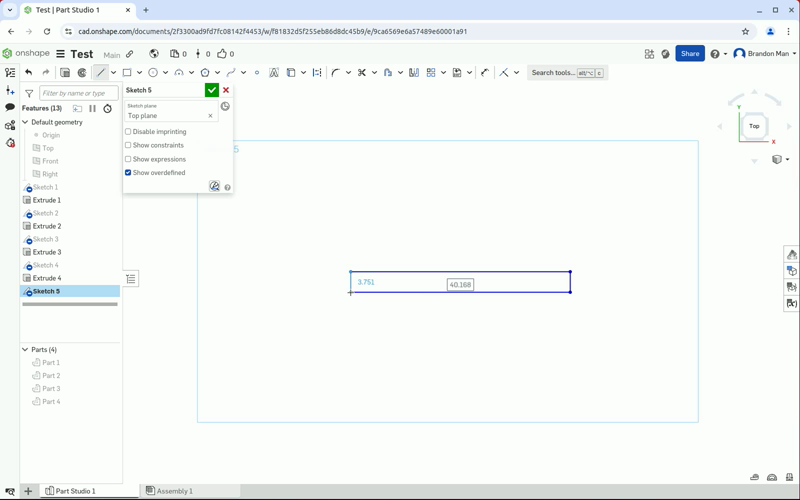
click(350, 292)
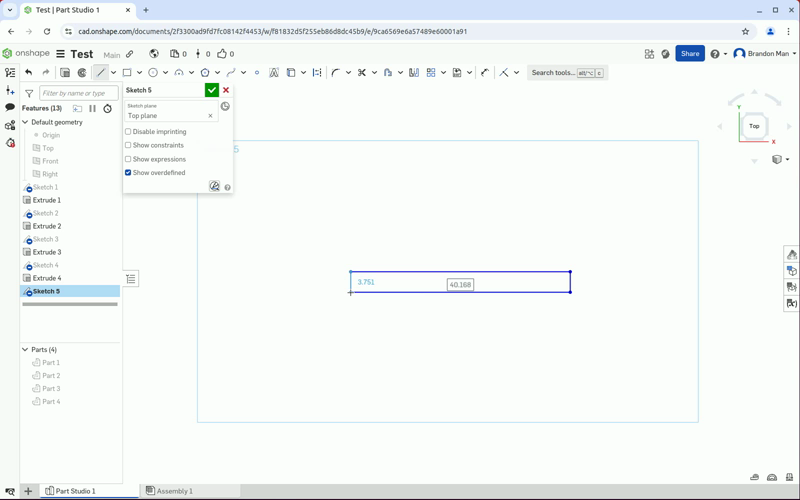
key(esc)
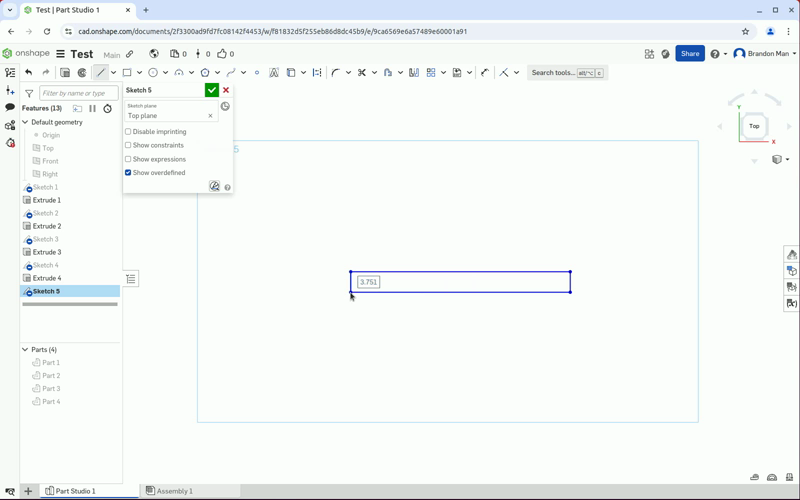
key(c)
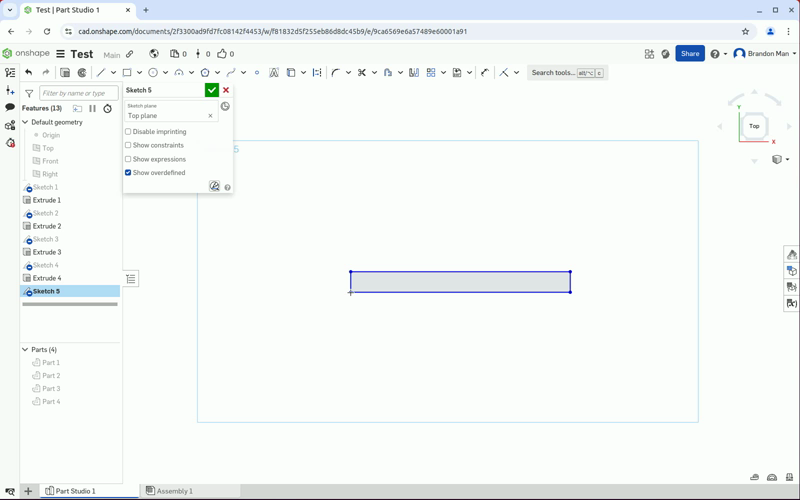
key_down(shift)
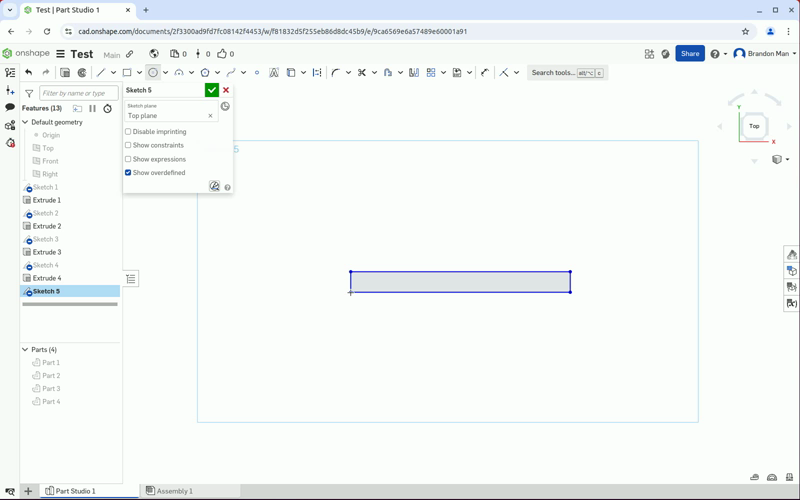
mouse_move(371, 282)
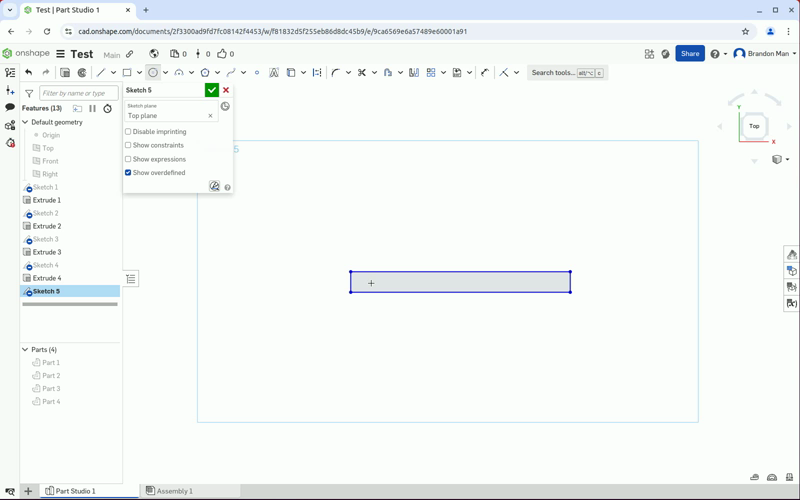
click(371, 282)
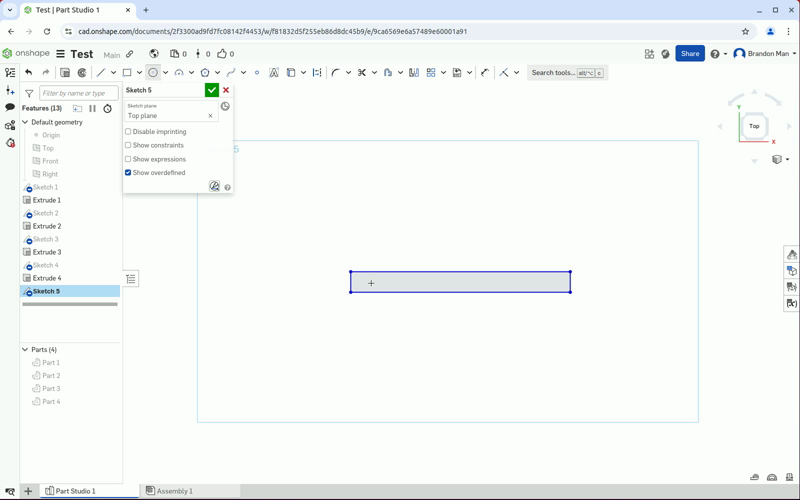
key_up(shift)
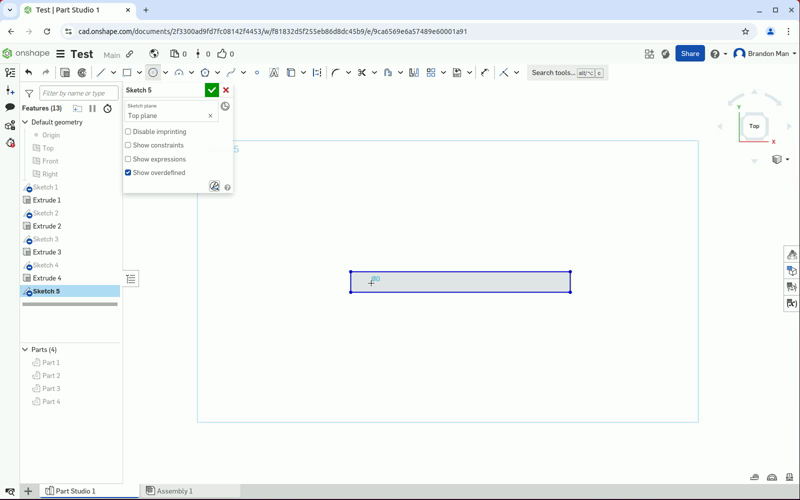
mouse_move(375, 282)
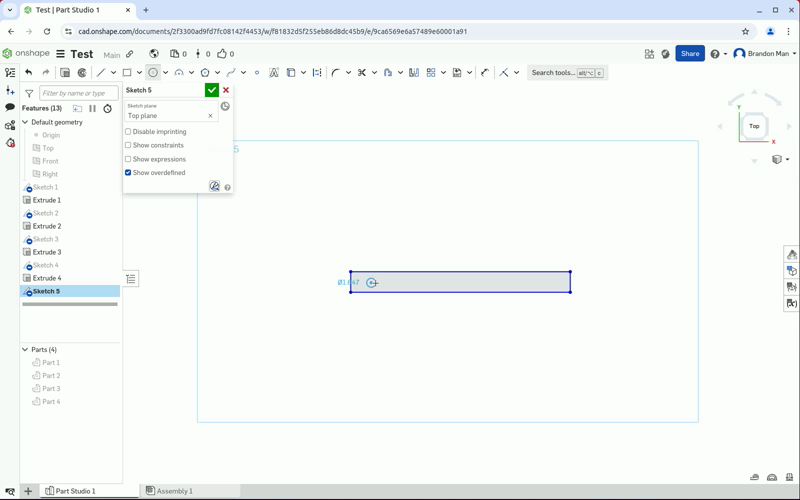
click(375, 282)
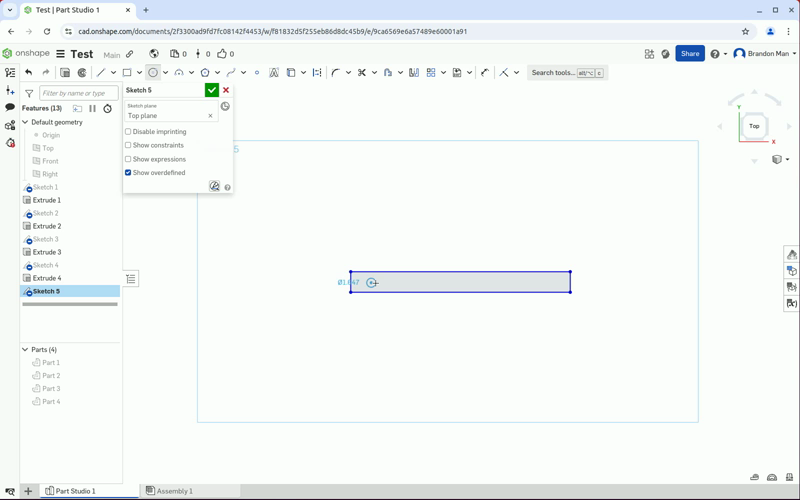
key(esc)
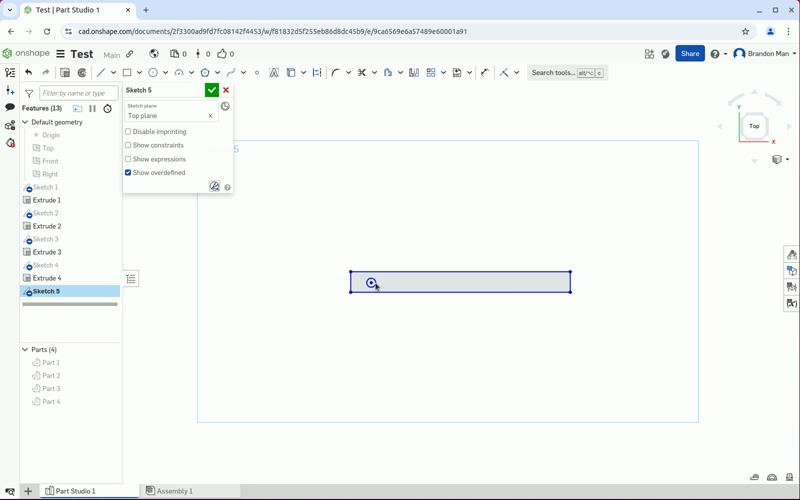
mouse_move(460, 285)
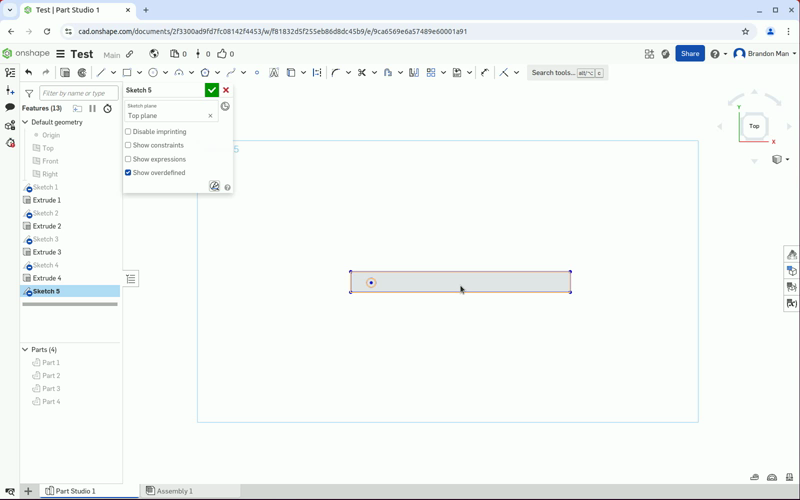
click(460, 285)
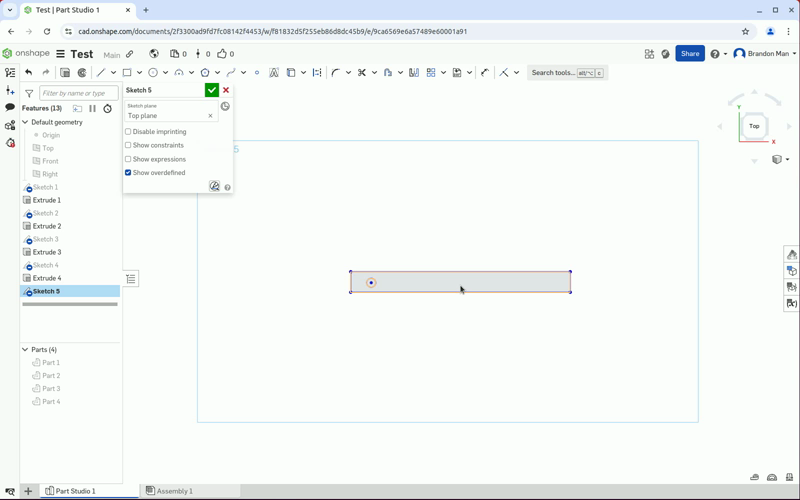
mouse_move(73, 352)
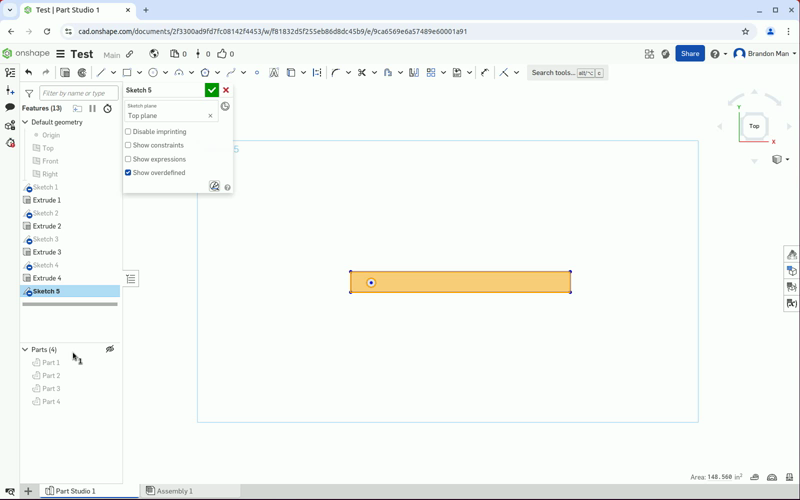
key(shift+y)
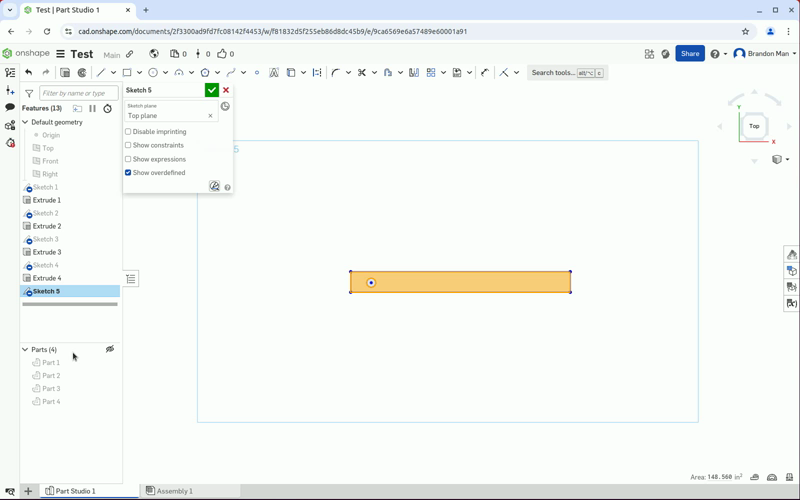
key(shift+e)
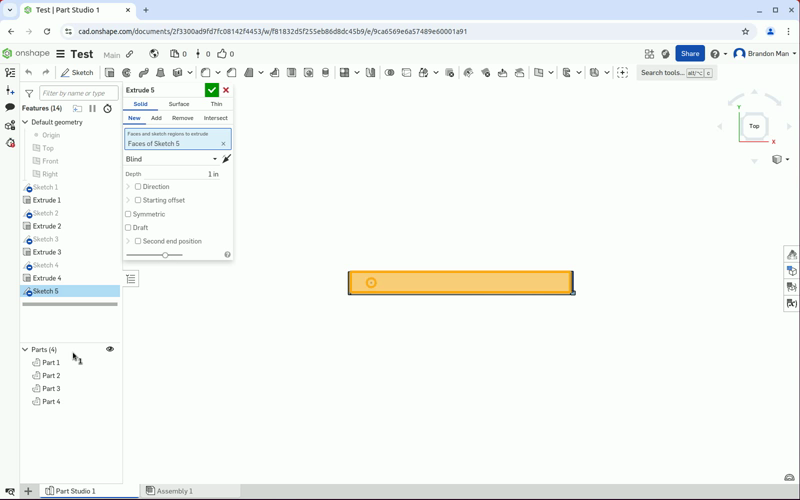
mouse_move(143, 106)
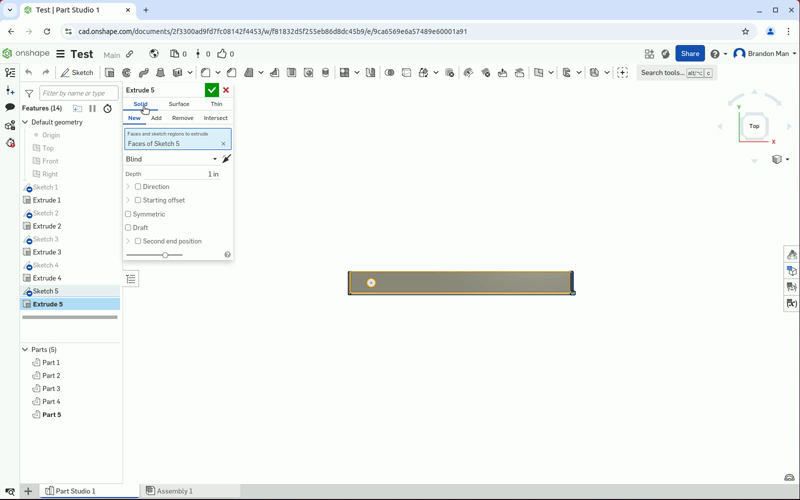
click(143, 106)
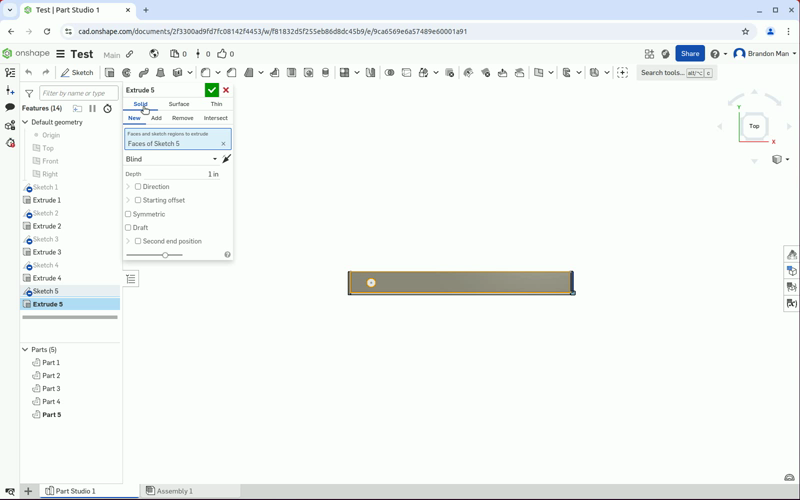
mouse_move(137, 120)
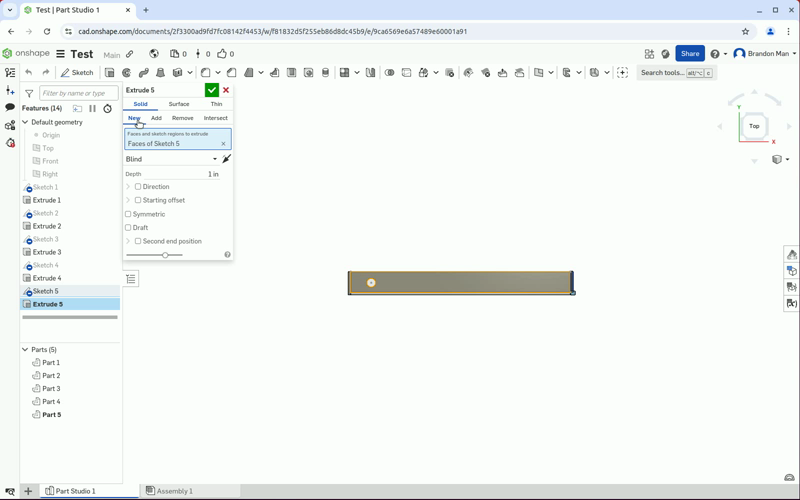
click(137, 120)
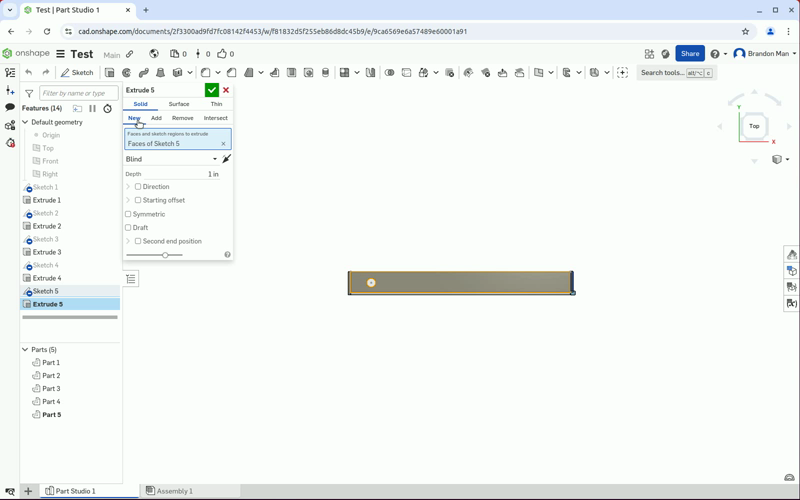
key(tab, 4)
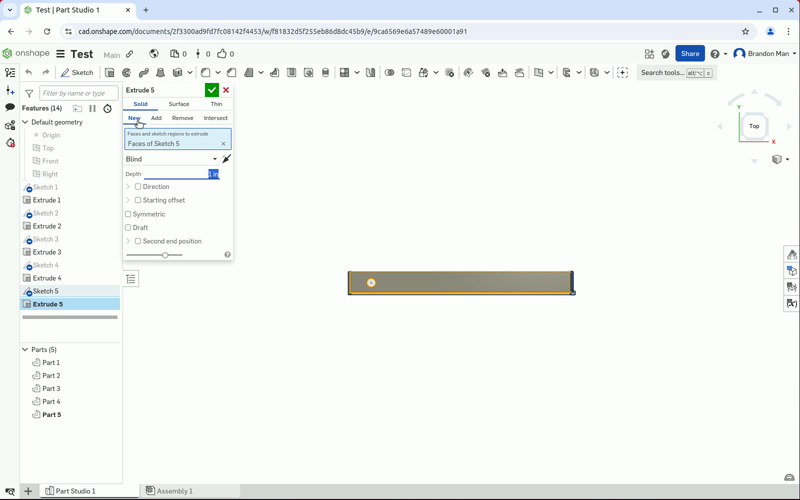
text(23.108)
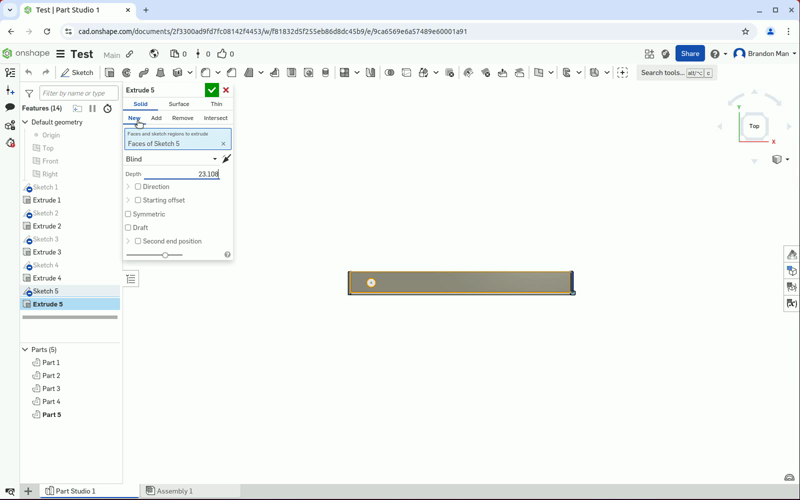
key(tab, 3)
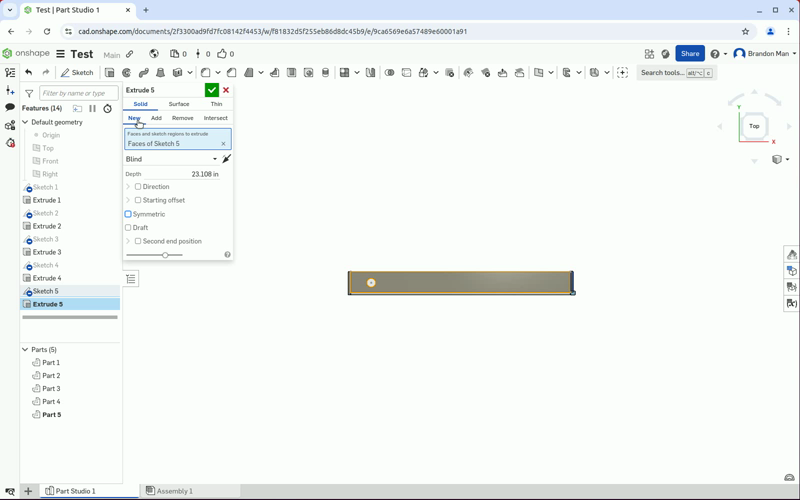
key(space)
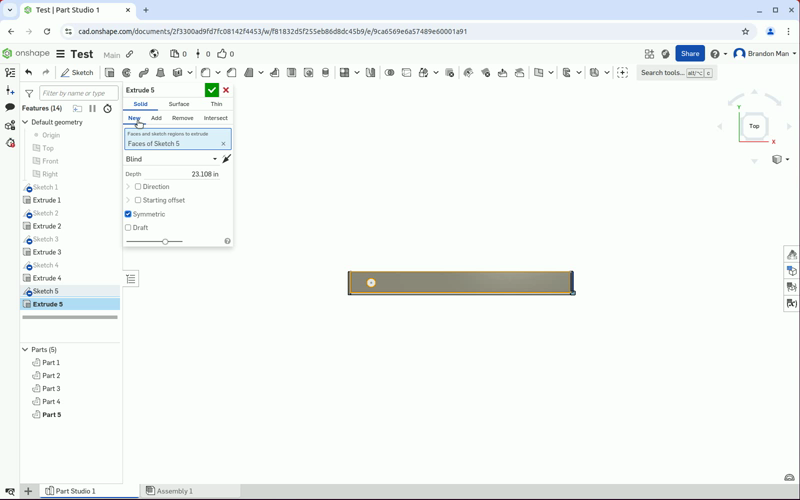
key(enter)
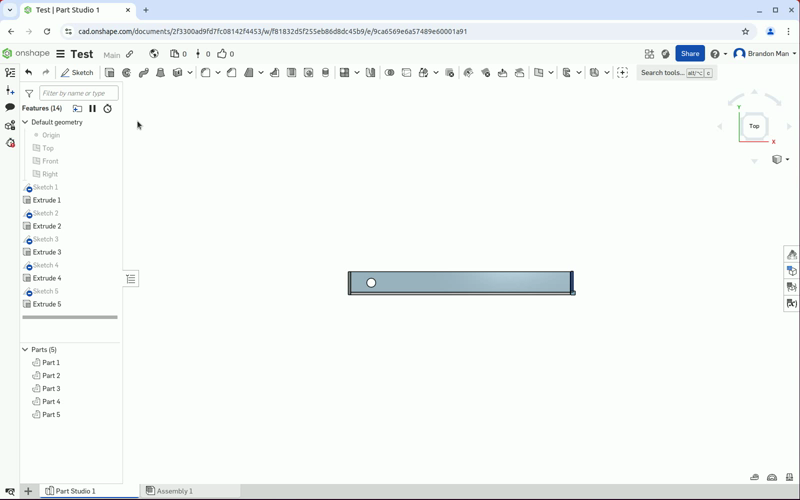
key(shift+h)
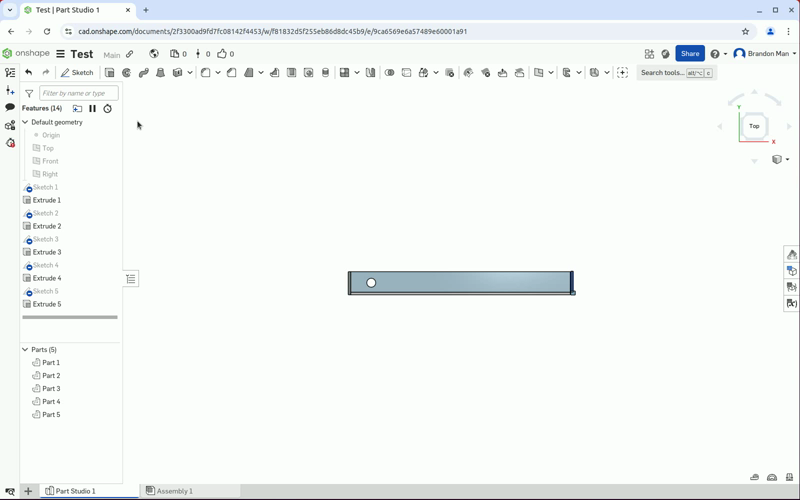
key(shift+h)
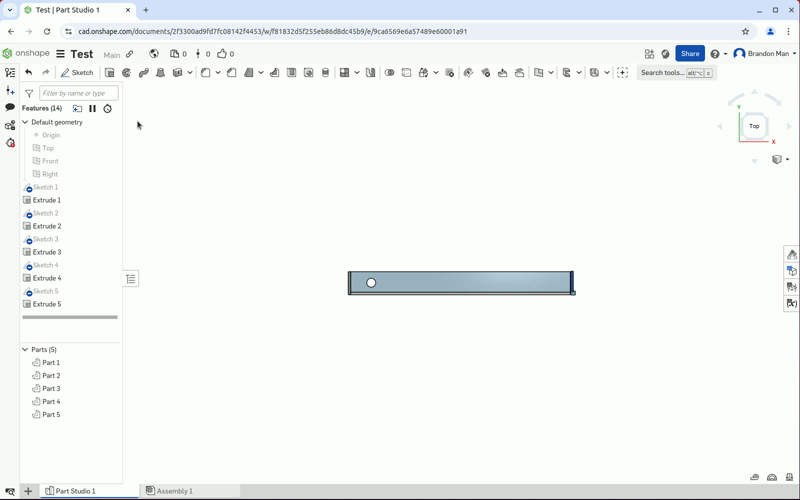
mouse_move(73, 189)
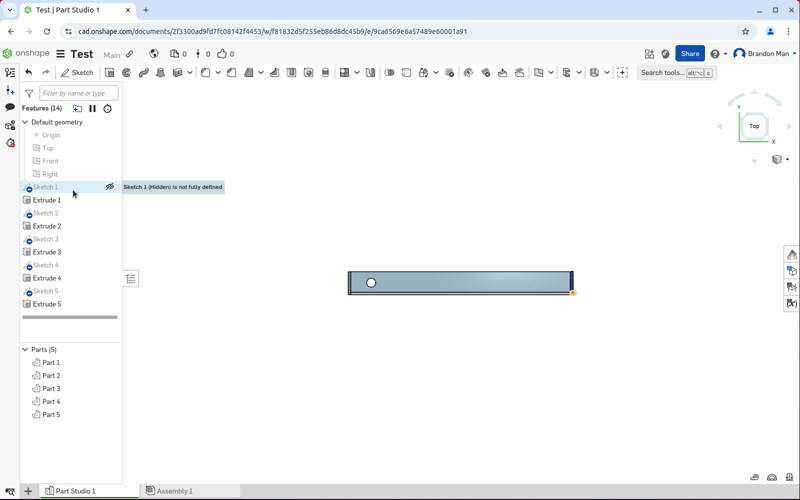
click(73, 189)
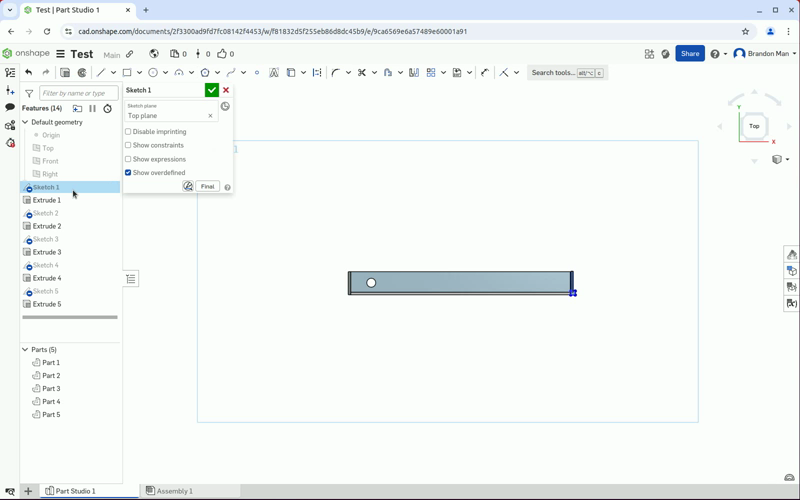
mouse_move(229, 92)
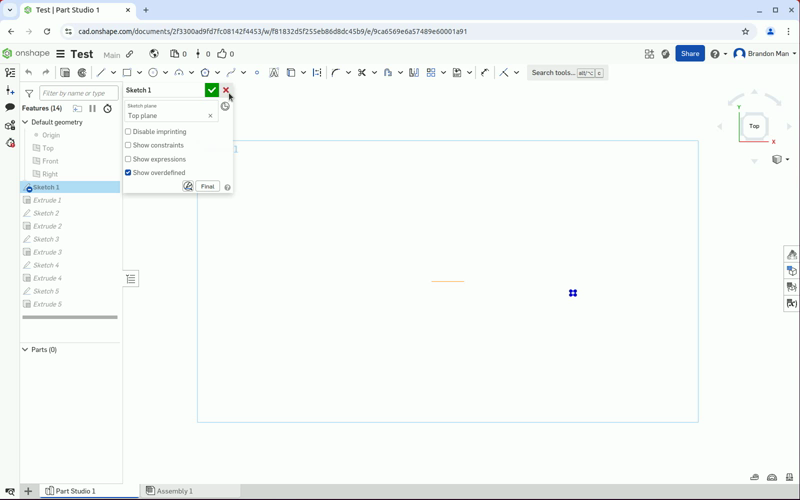
click(229, 92)
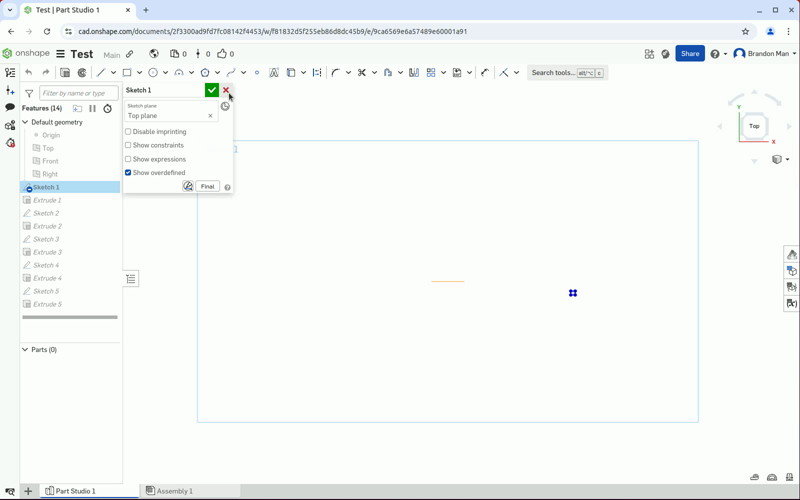
key(shift+s)
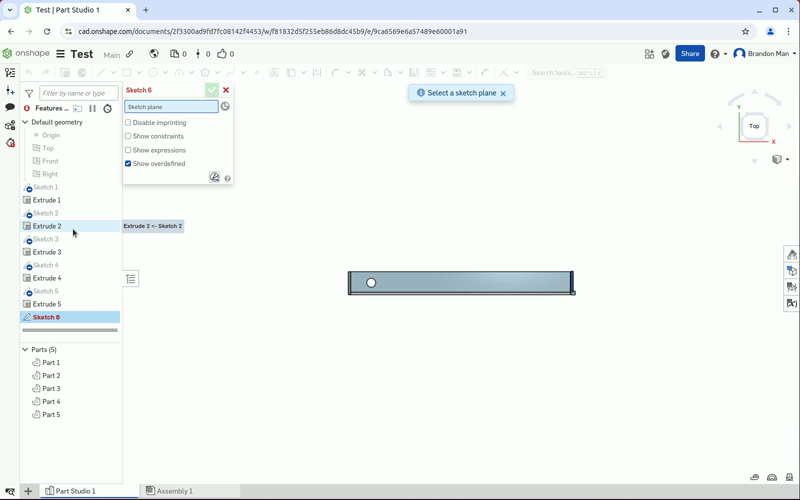
scroll(3)
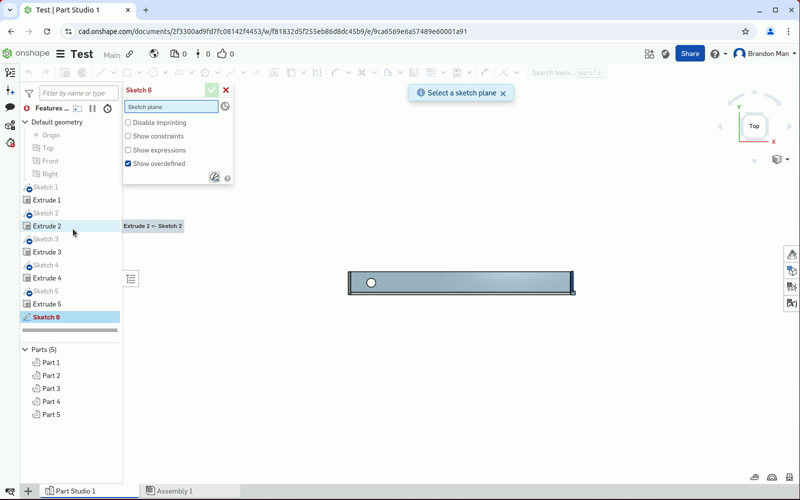
mouse_move(73, 150)
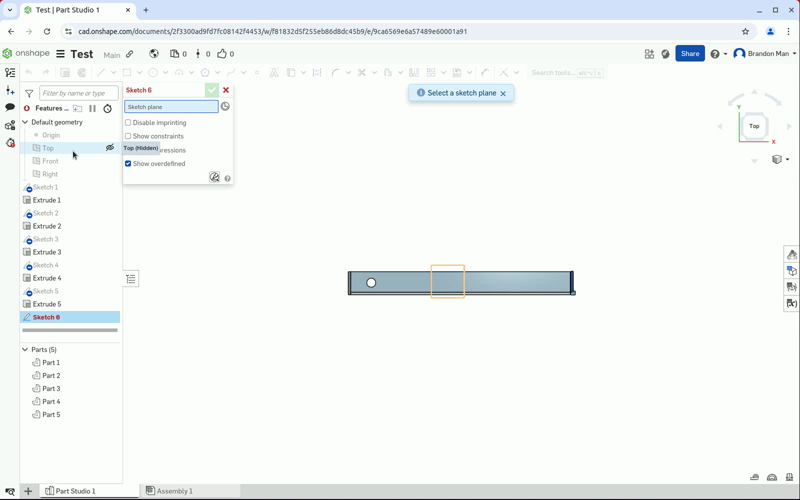
click(73, 150)
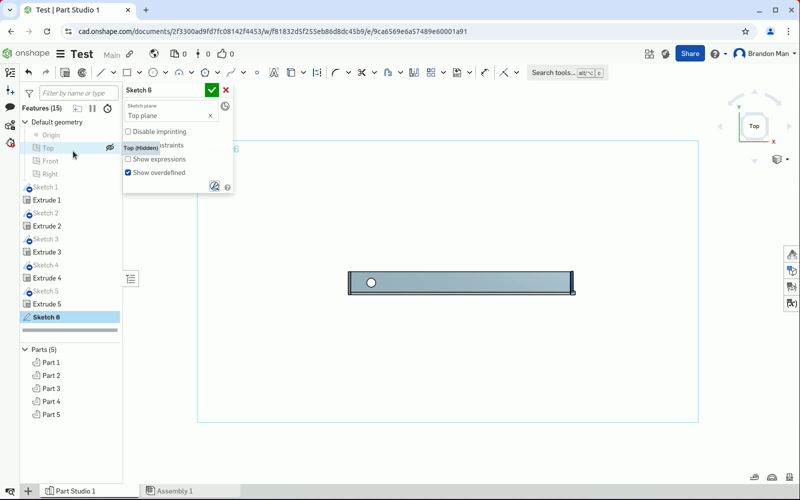
mouse_move(73, 352)
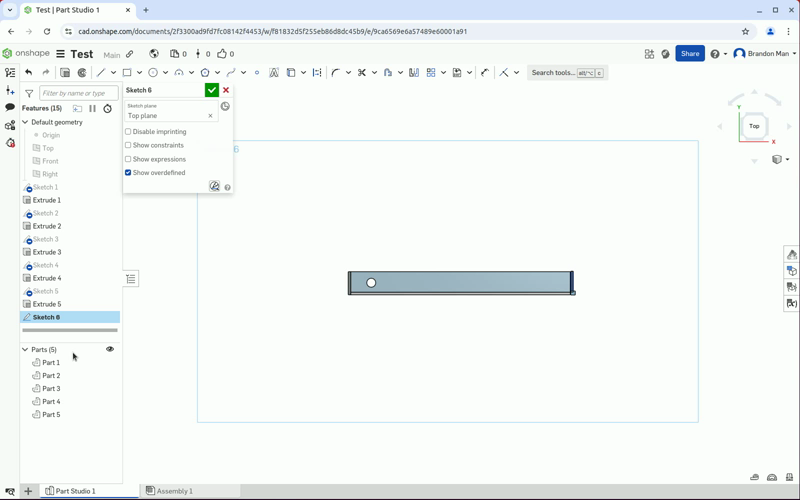
key(y)
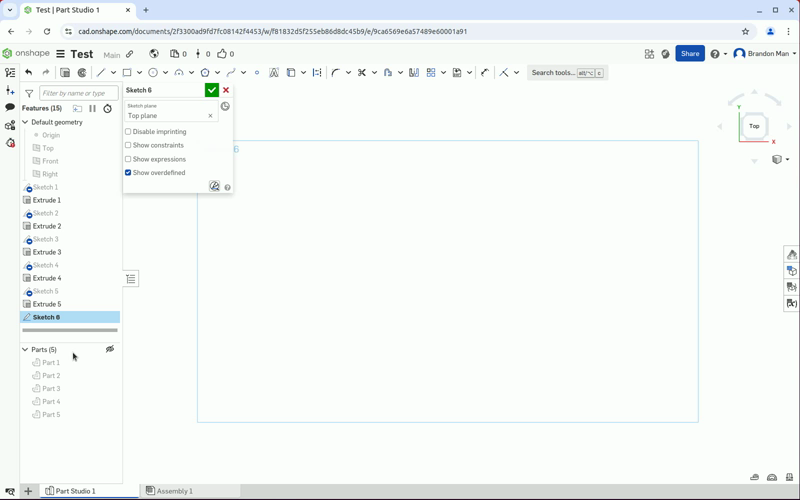
key(l)
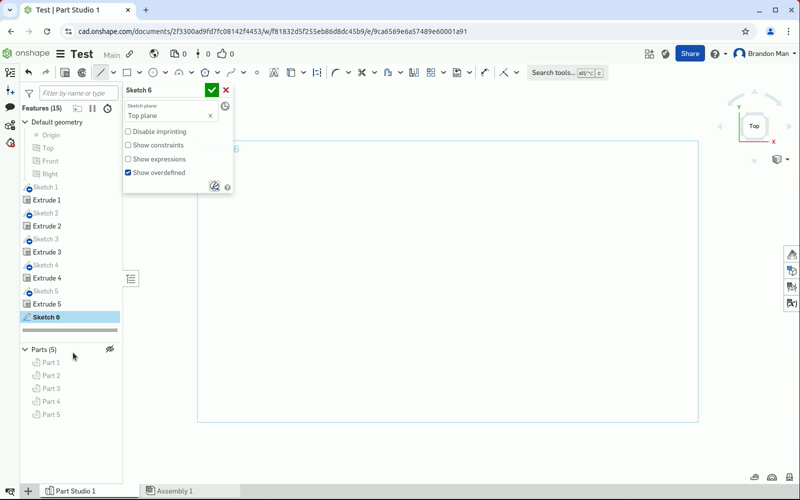
key_down(shift)
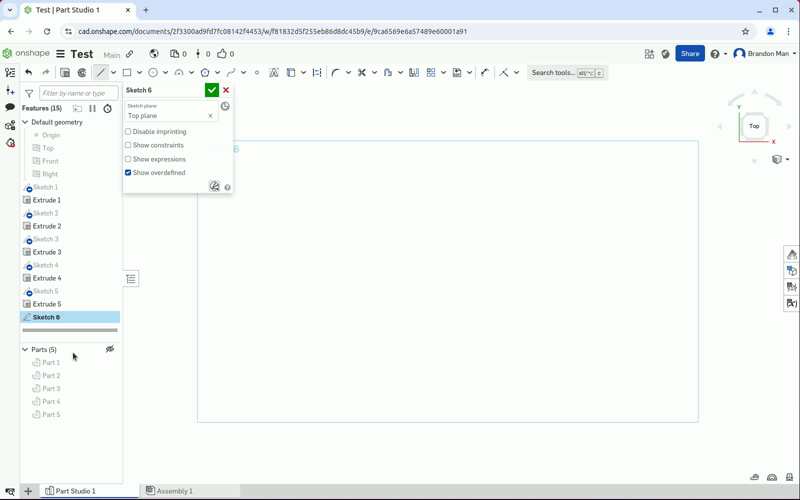
mouse_move(350, 292)
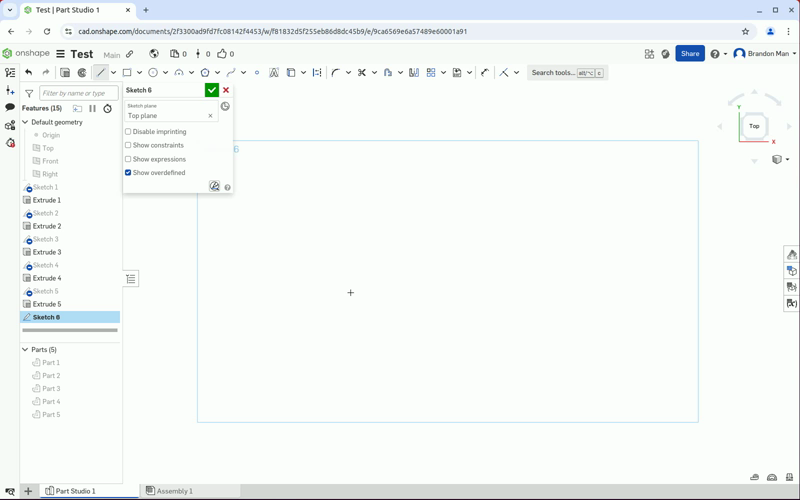
click(350, 292)
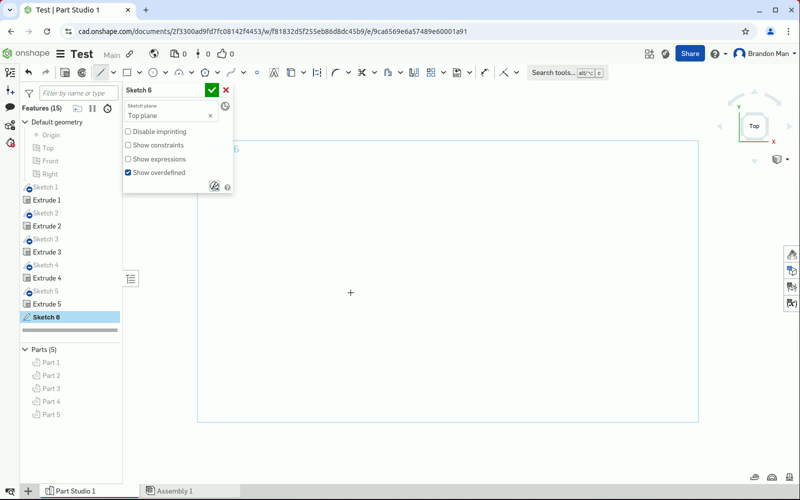
key_up(shift)
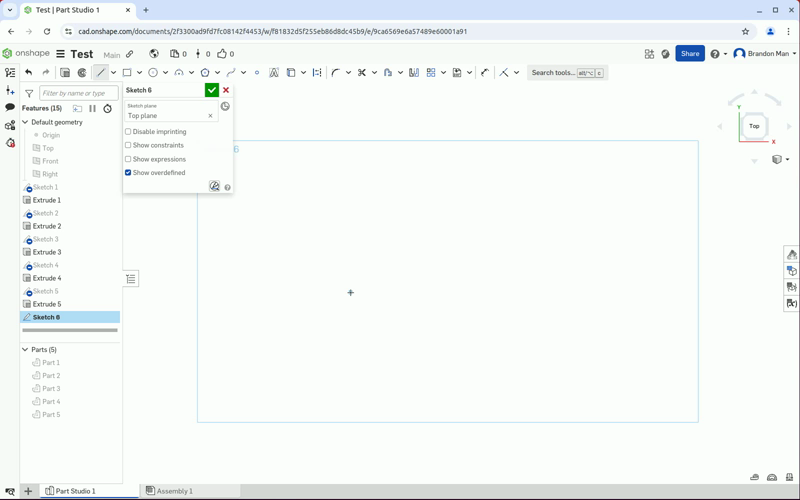
key_down(shift)
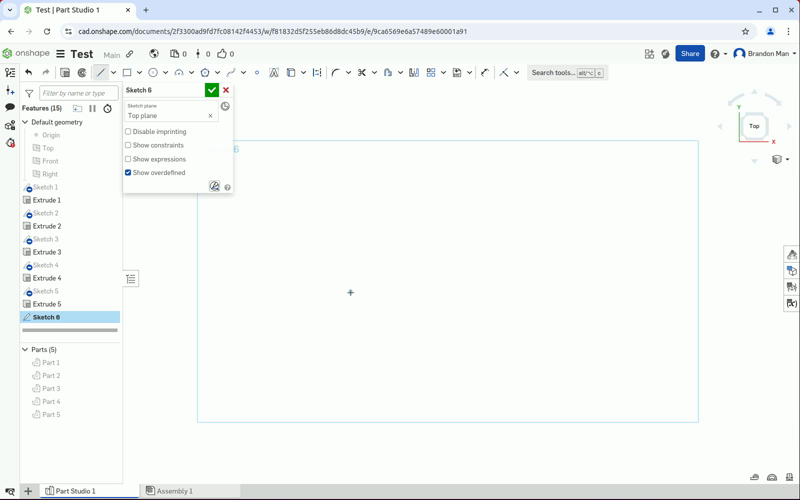
mouse_move(570, 292)
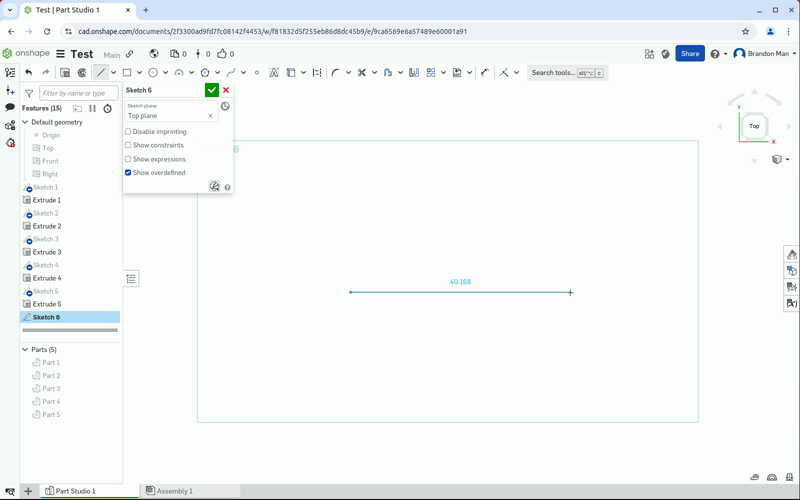
click(570, 292)
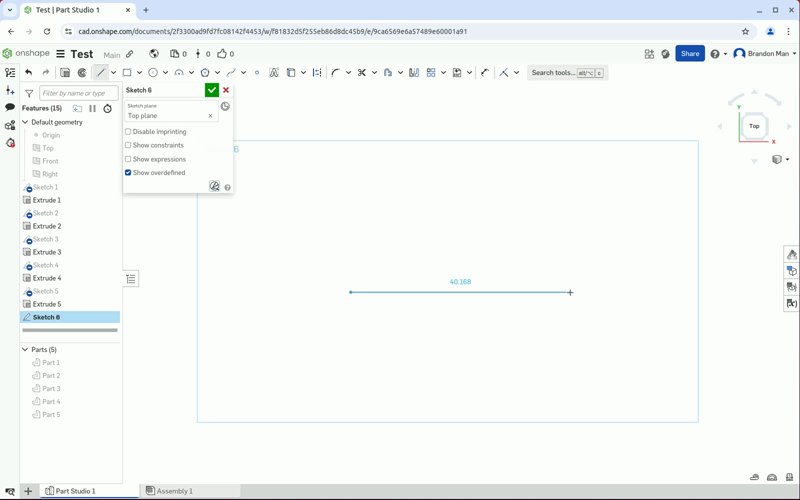
key_up(shift)
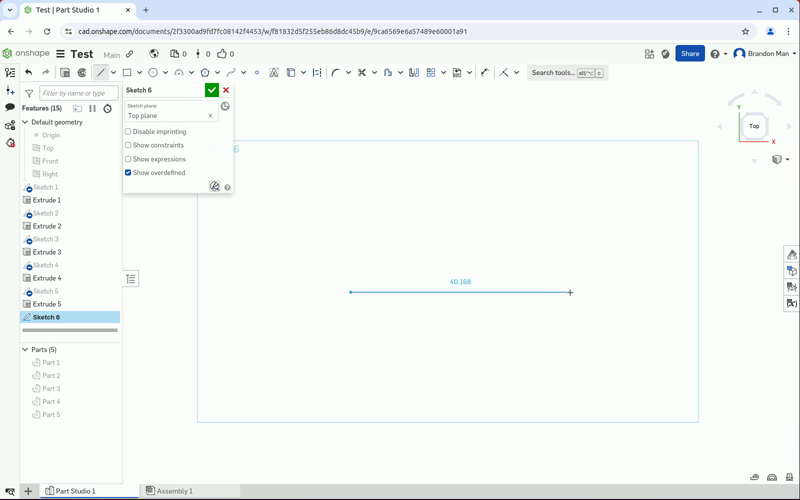
key_down(shift)
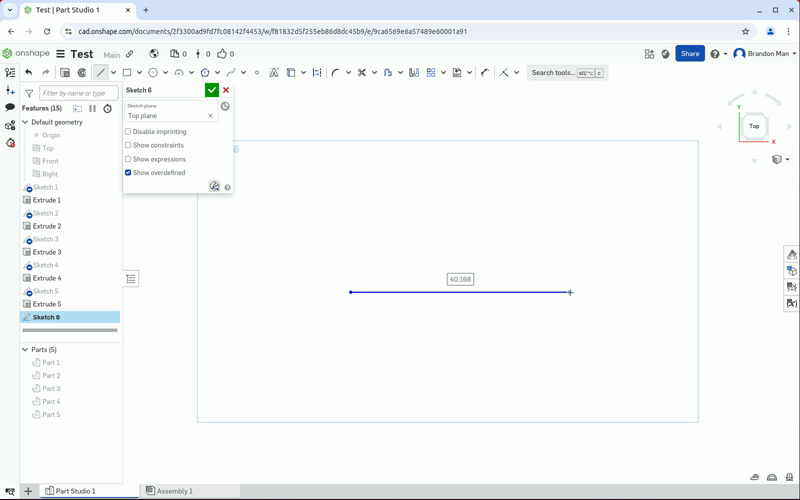
mouse_move(589, 292)
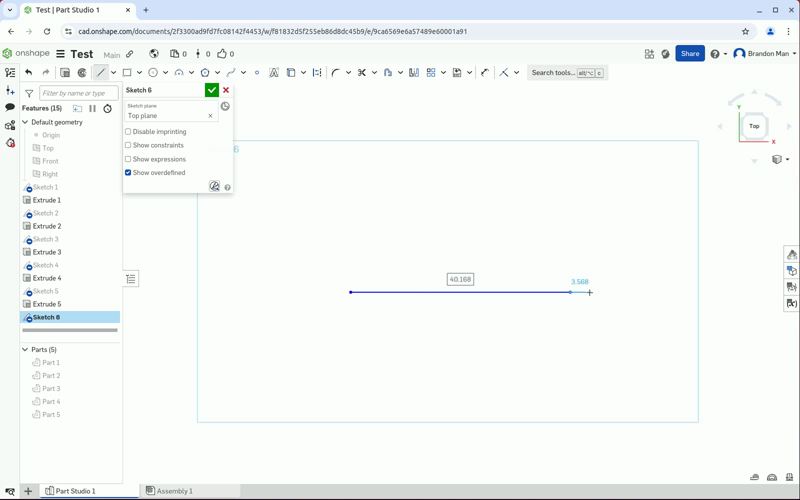
mouse_move(570, 271)
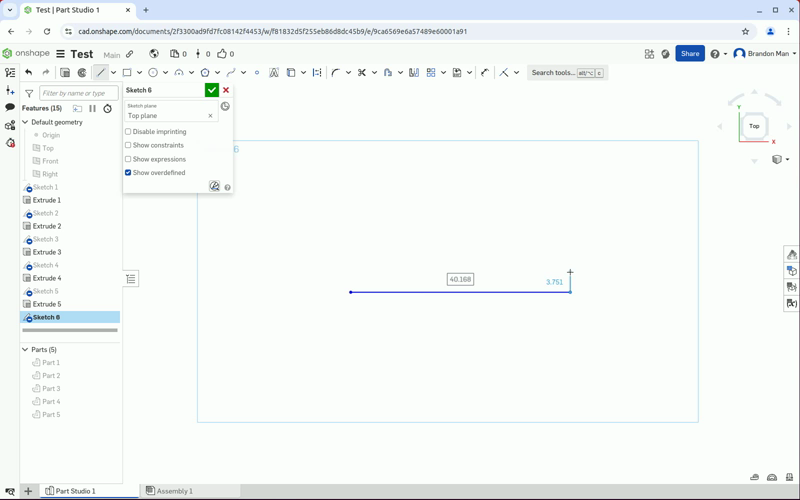
click(570, 271)
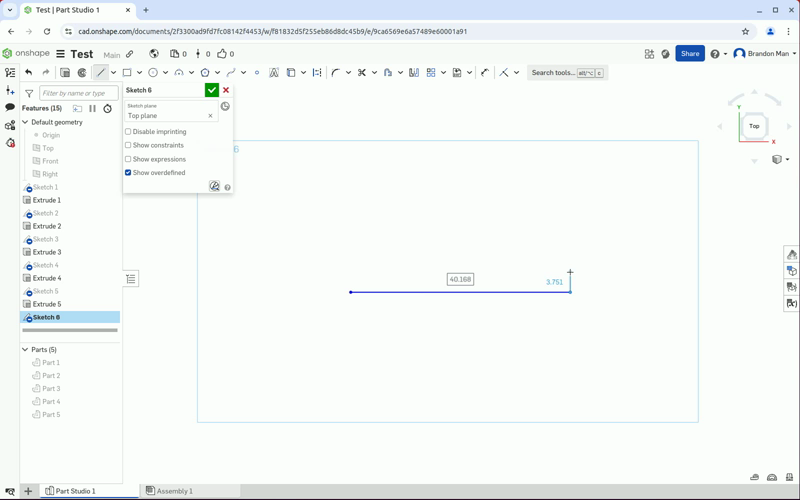
key_up(shift)
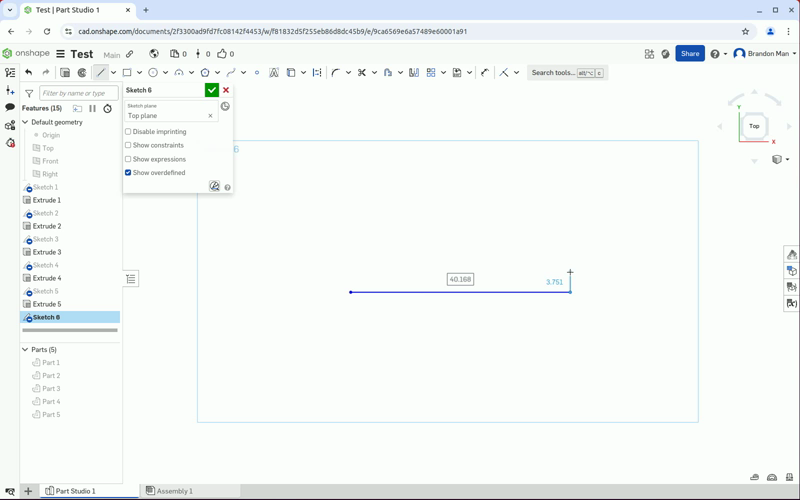
key_down(shift)
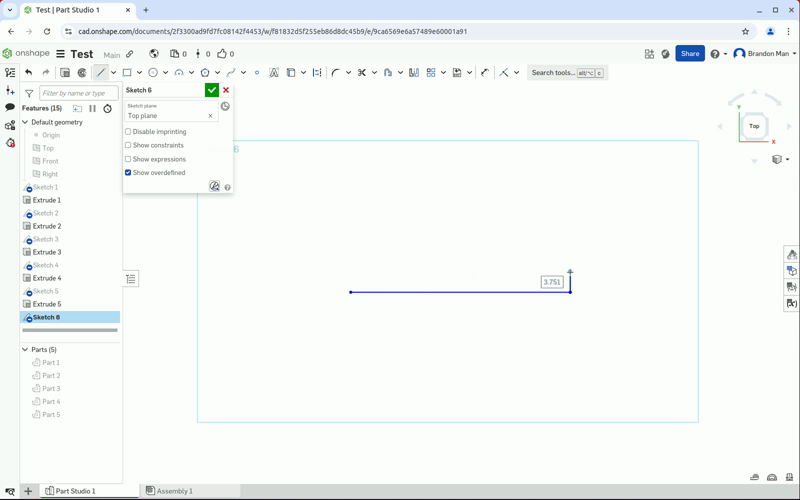
mouse_move(350, 271)
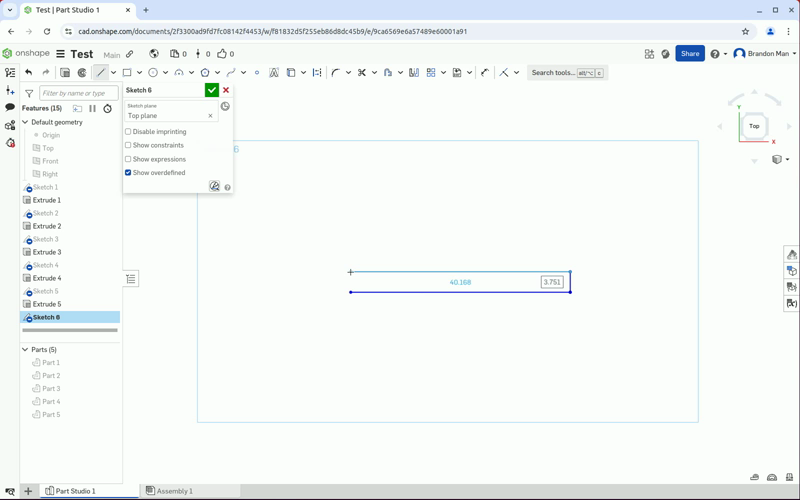
click(350, 271)
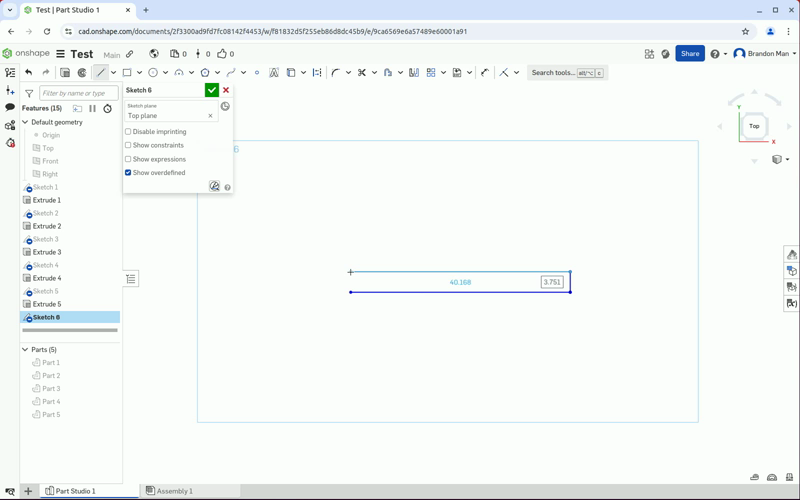
key_up(shift)
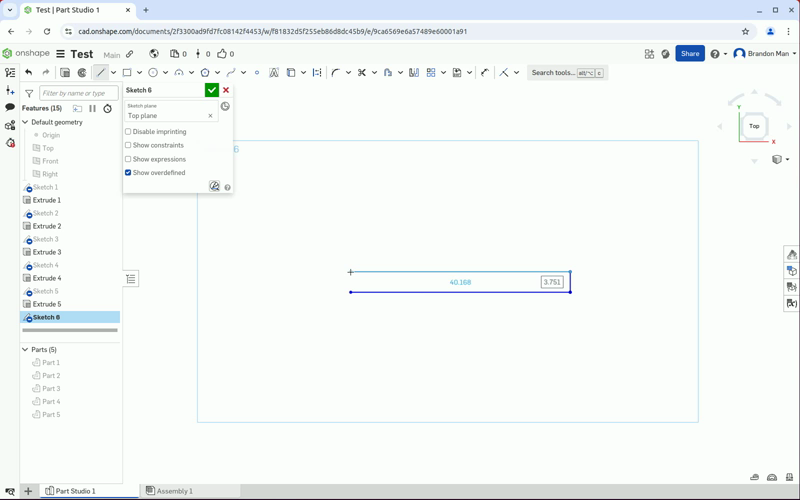
mouse_move(380, 271)
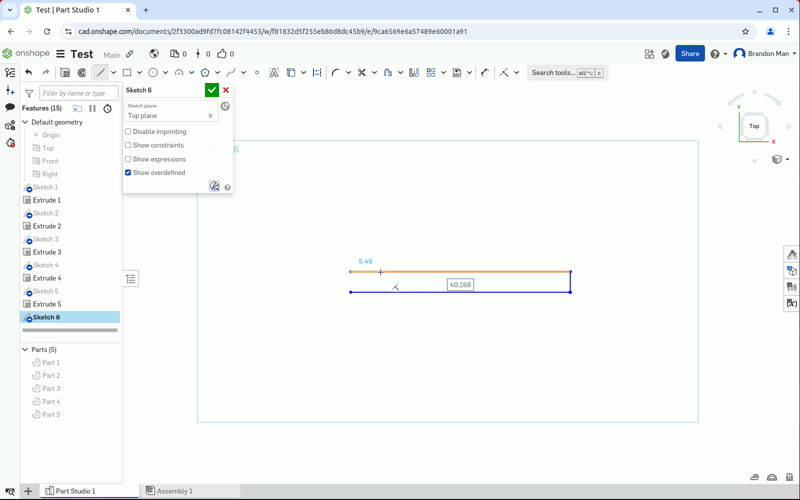
key_down(shift)
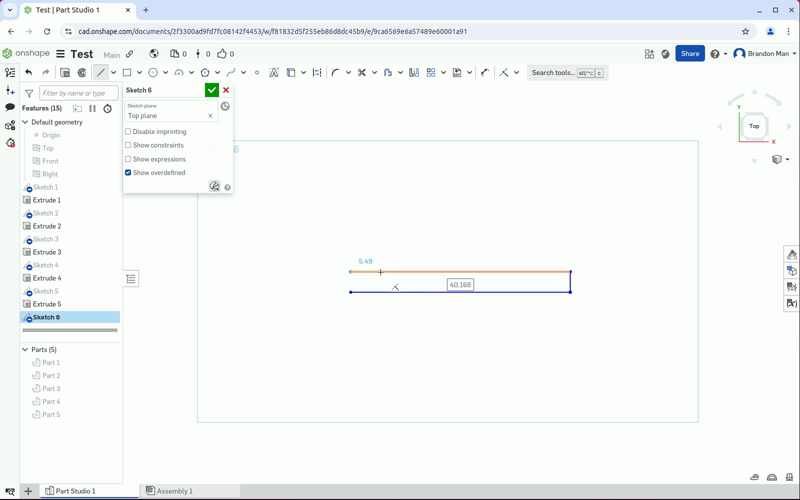
mouse_move(350, 292)
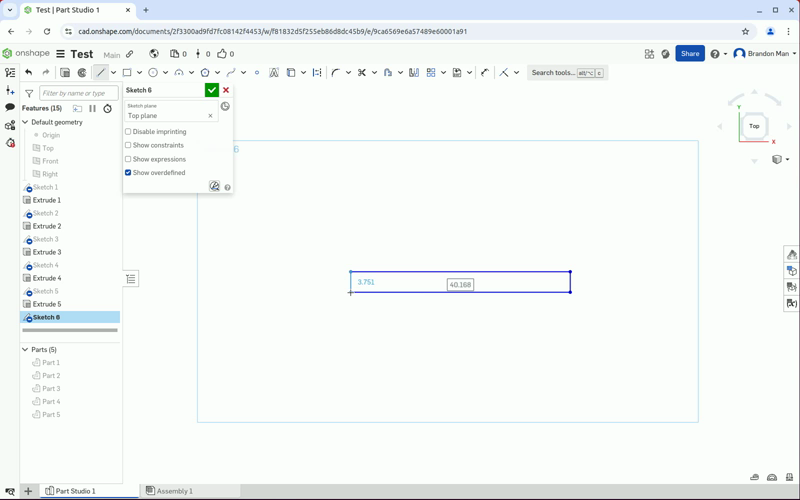
key_up(shift)
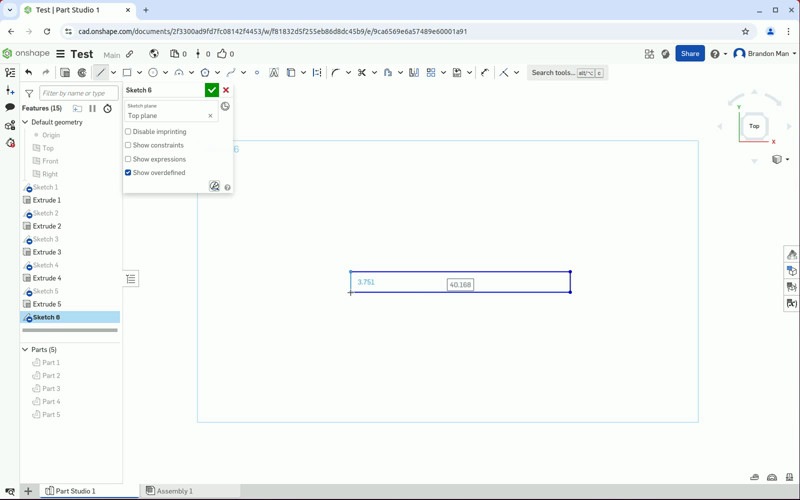
click(350, 292)
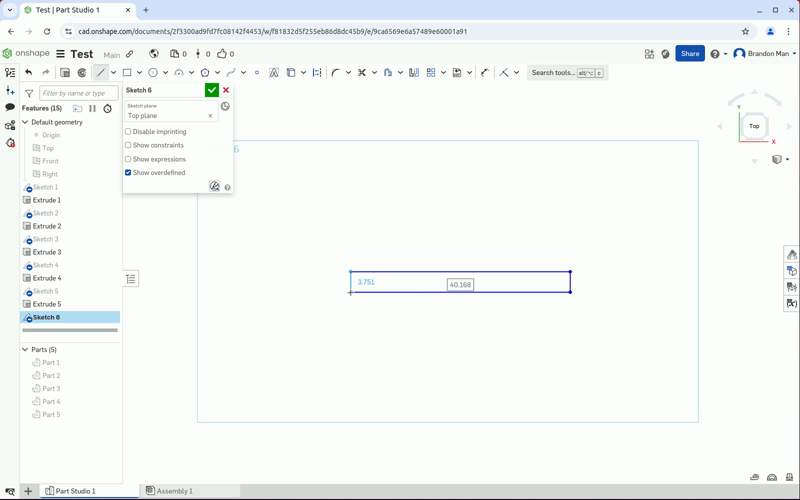
key(esc)
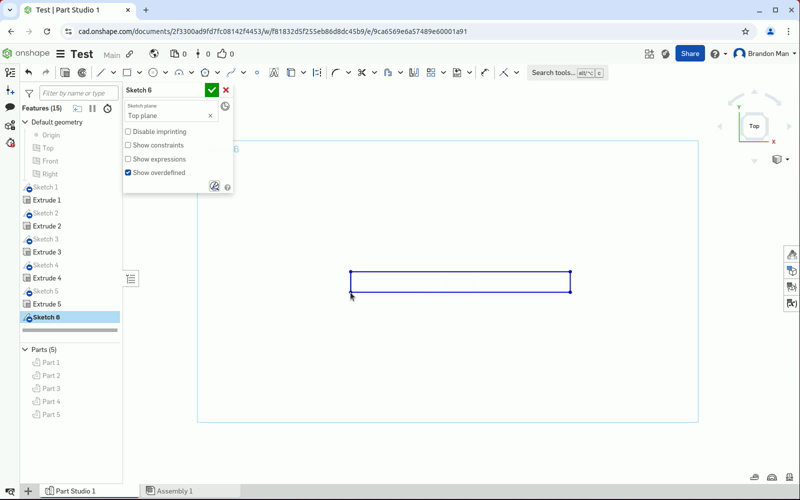
key(c)
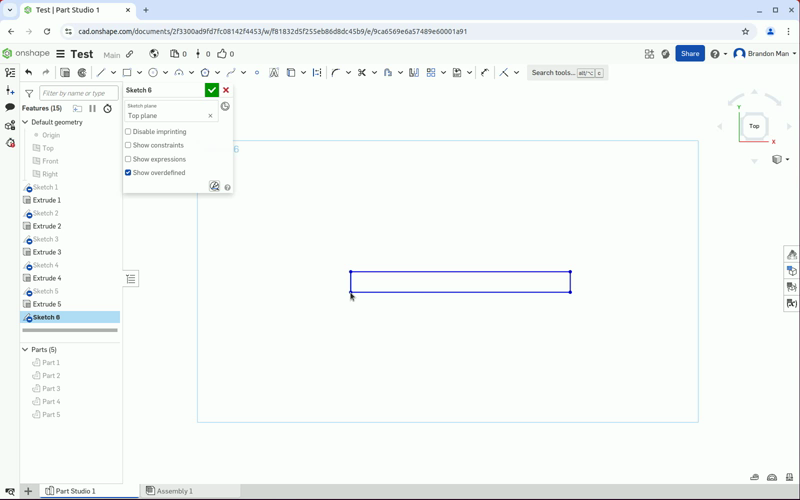
key_down(shift)
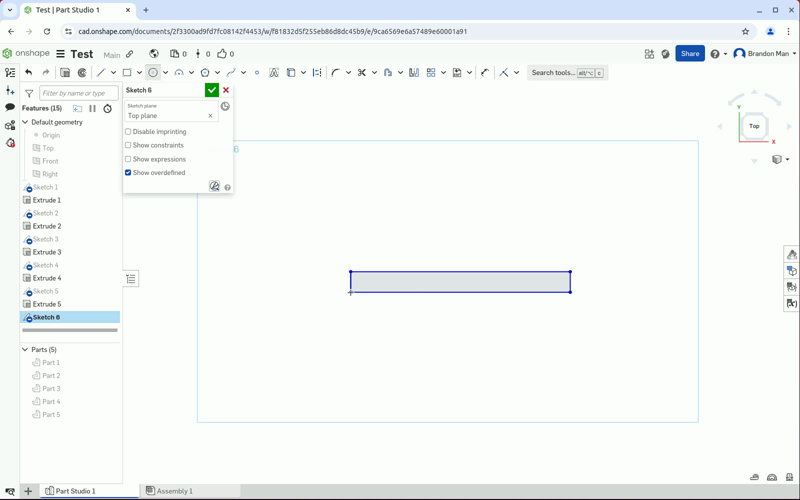
mouse_move(371, 282)
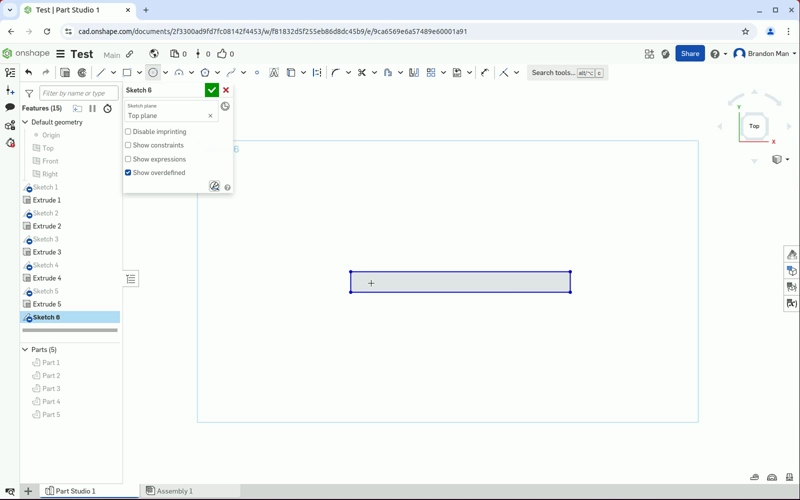
click(371, 282)
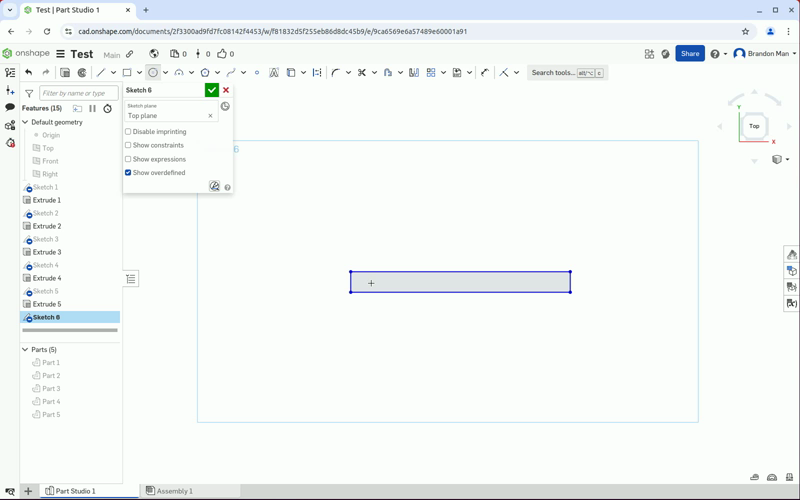
key_up(shift)
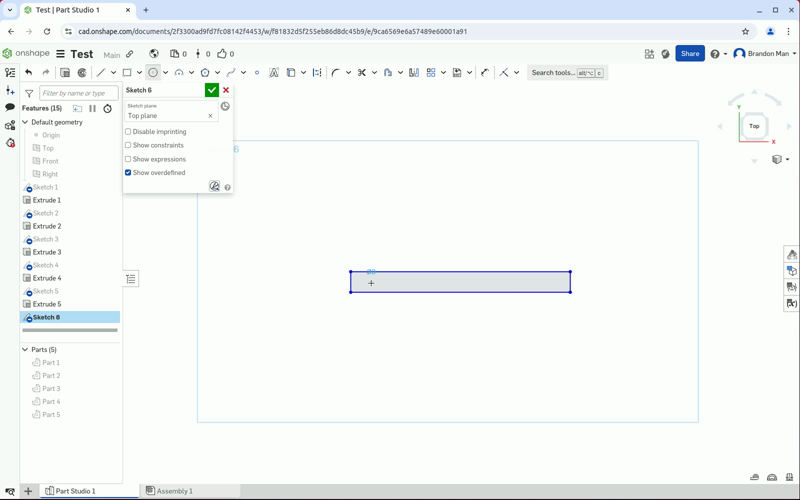
mouse_move(375, 282)
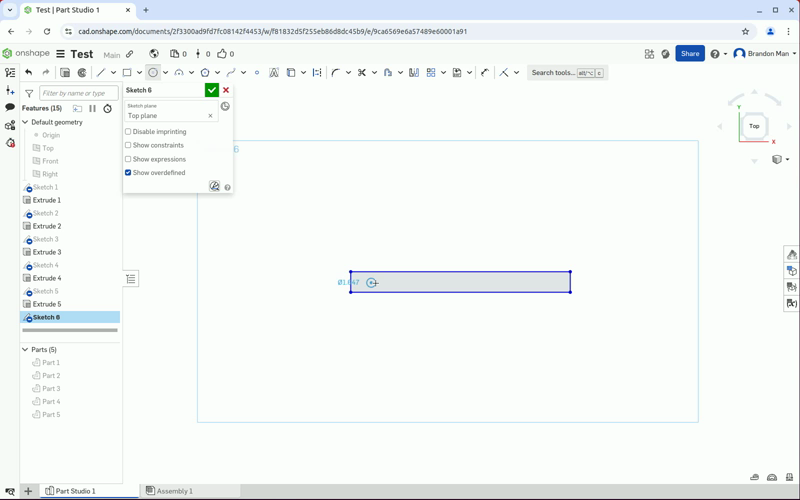
click(375, 282)
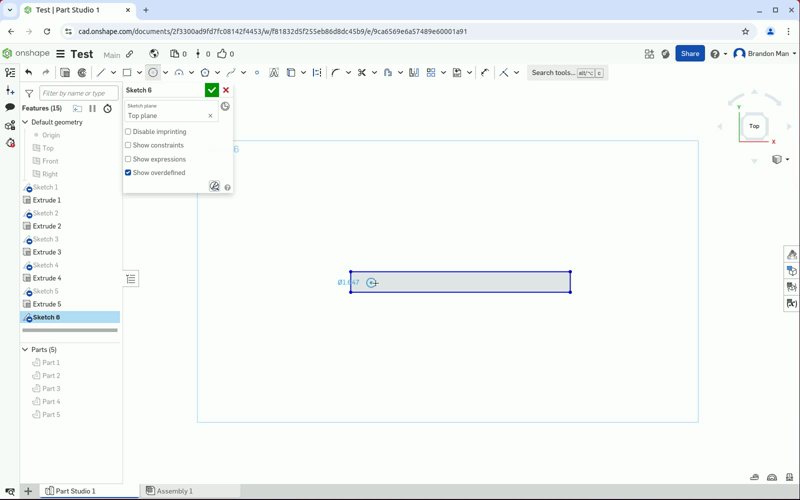
key(esc)
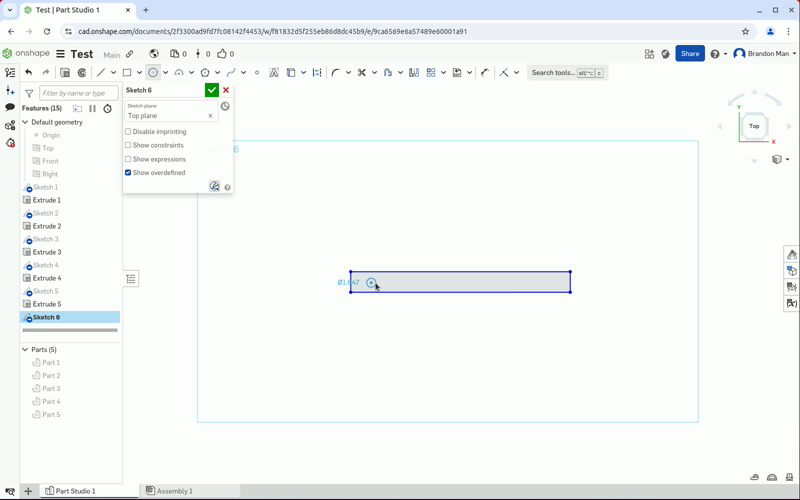
mouse_move(529, 274)
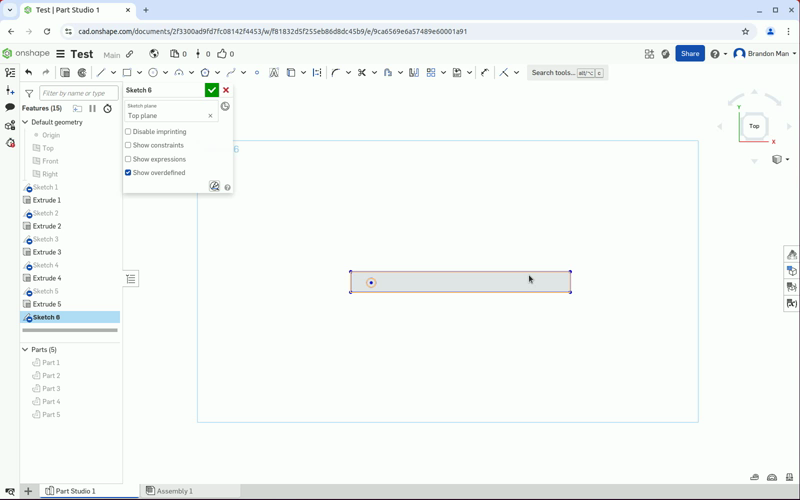
click(529, 274)
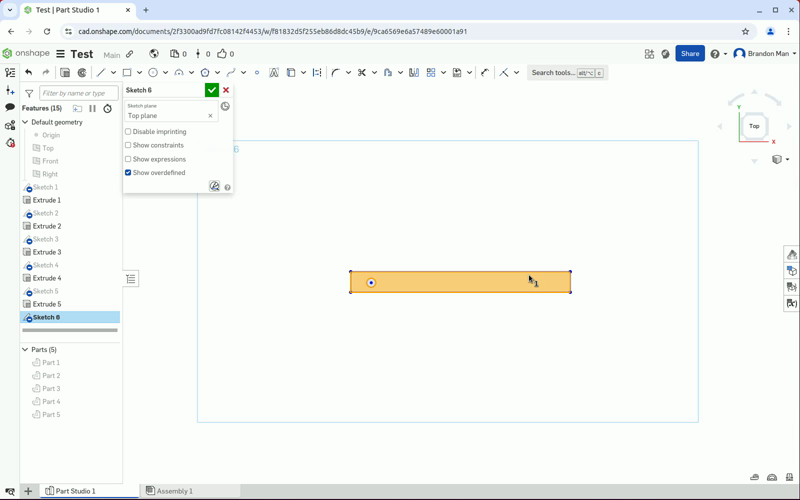
mouse_move(73, 352)
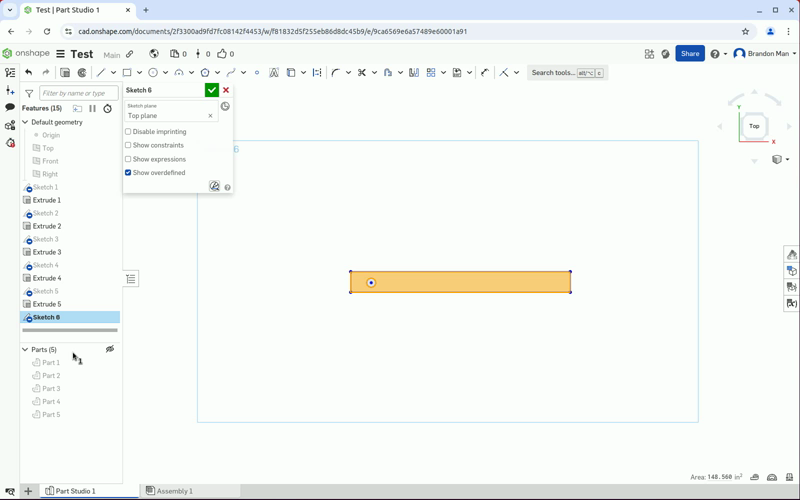
key(shift+y)
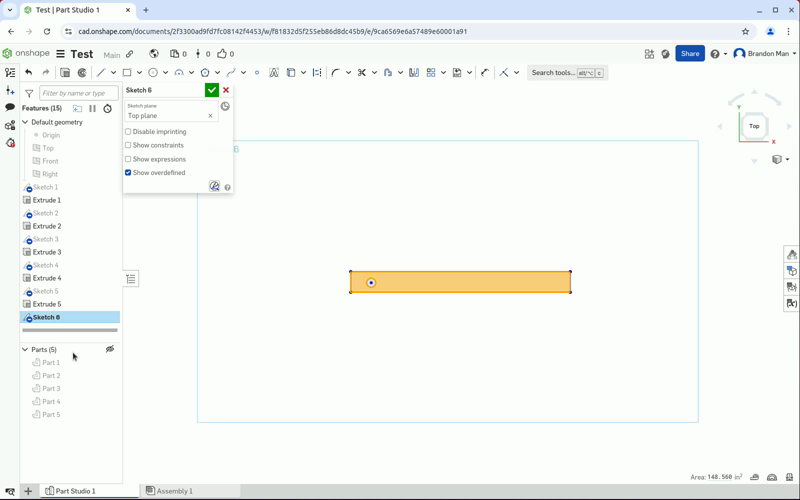
key(shift+e)
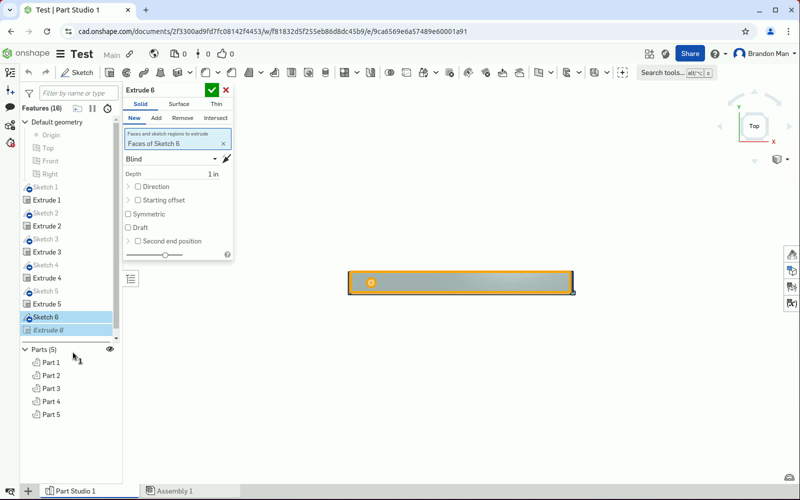
mouse_move(143, 106)
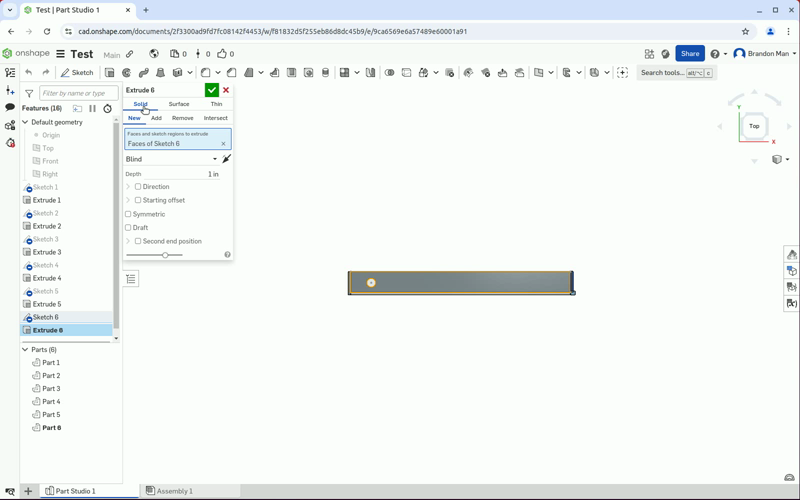
click(143, 106)
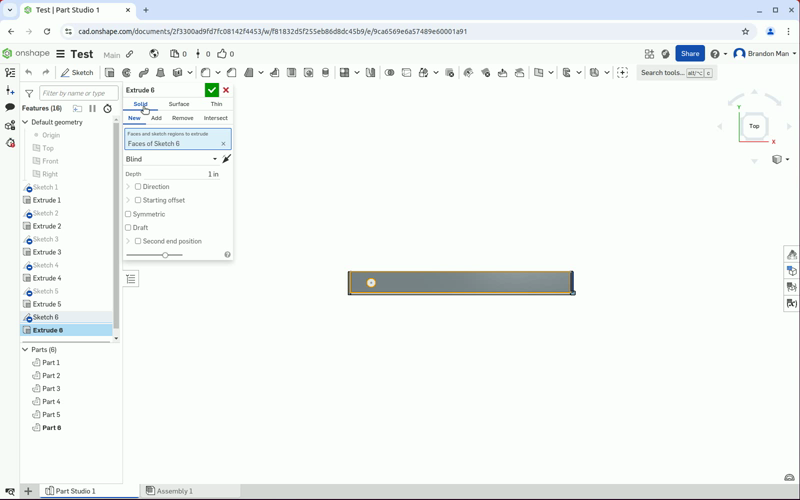
mouse_move(186, 120)
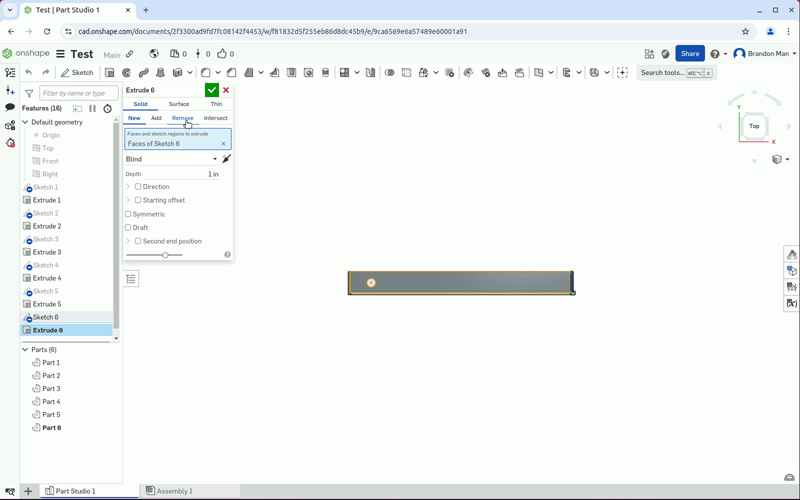
click(186, 120)
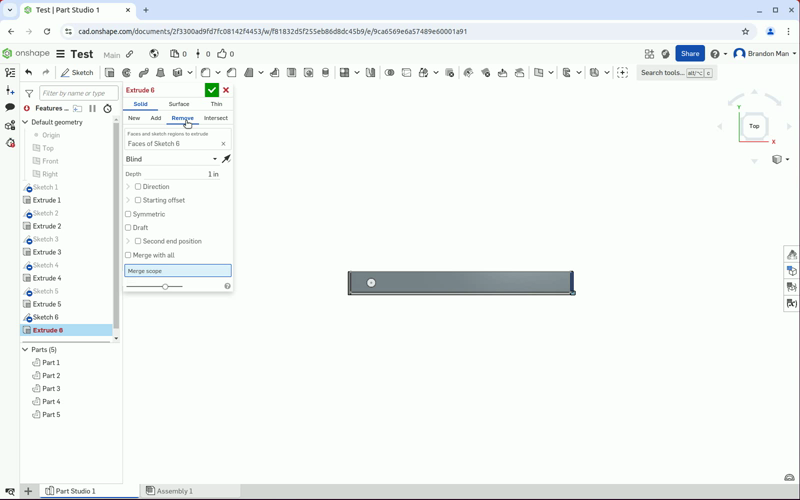
key(tab, 4)
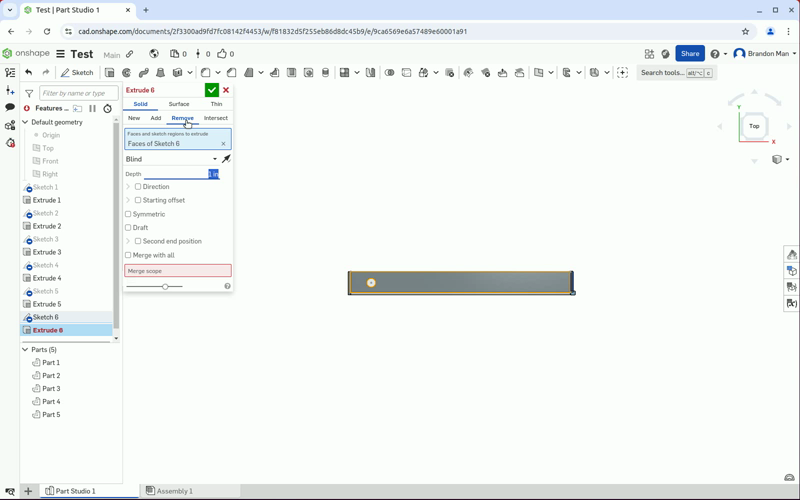
text(22.146)
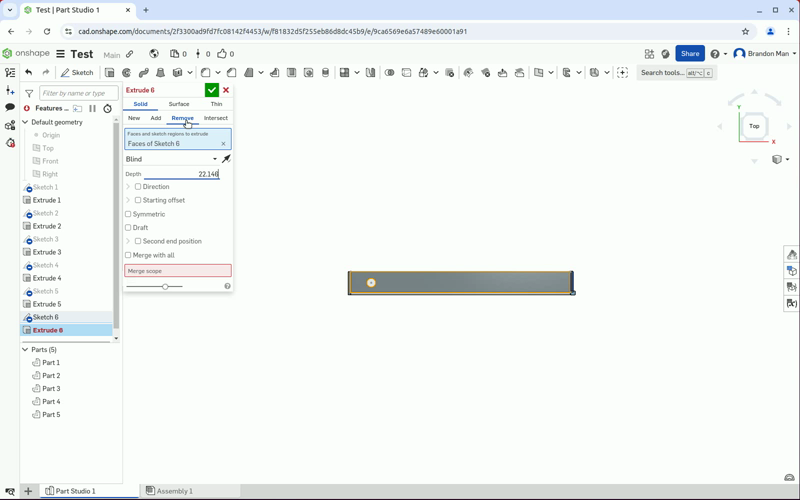
key(tab, 3)
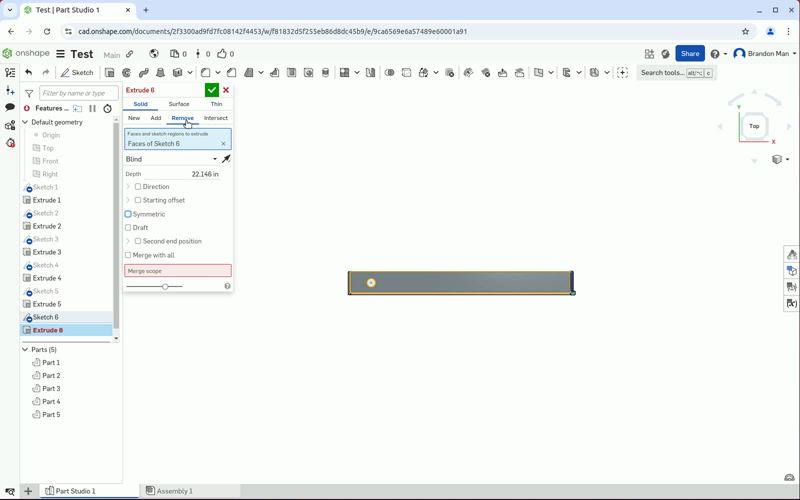
key(space)
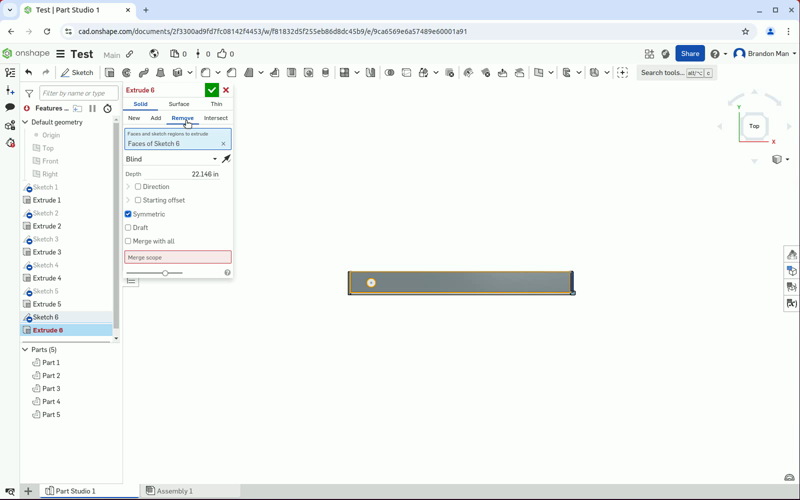
key(tab, 2)
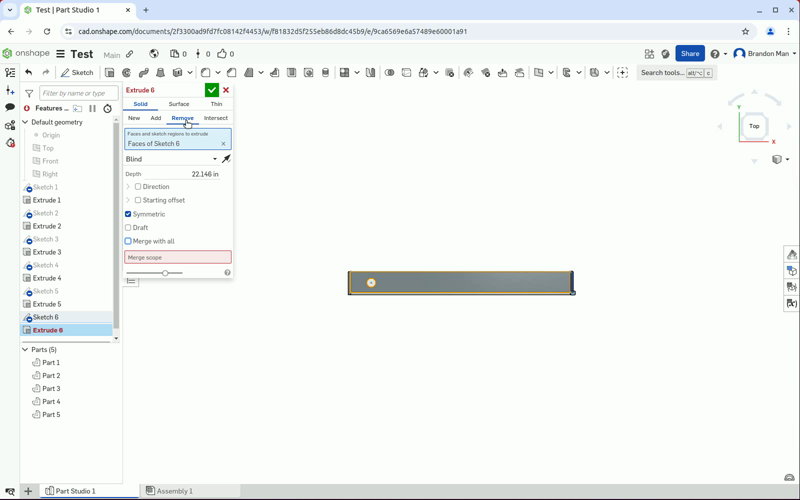
key(space)
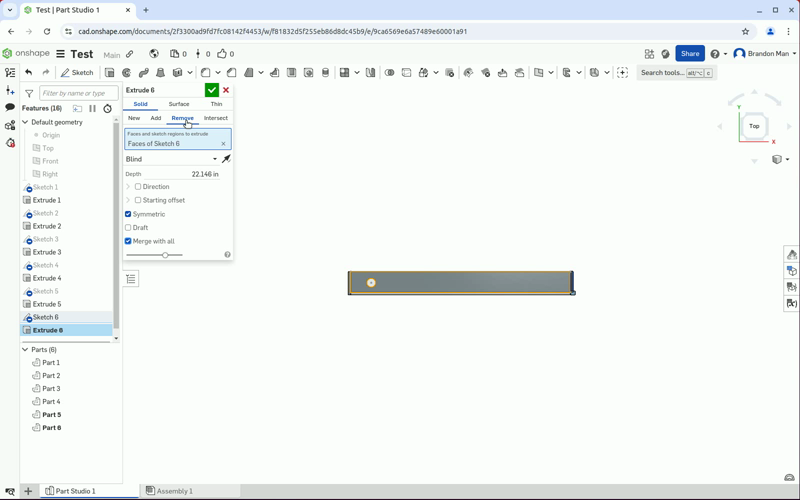
key(enter)
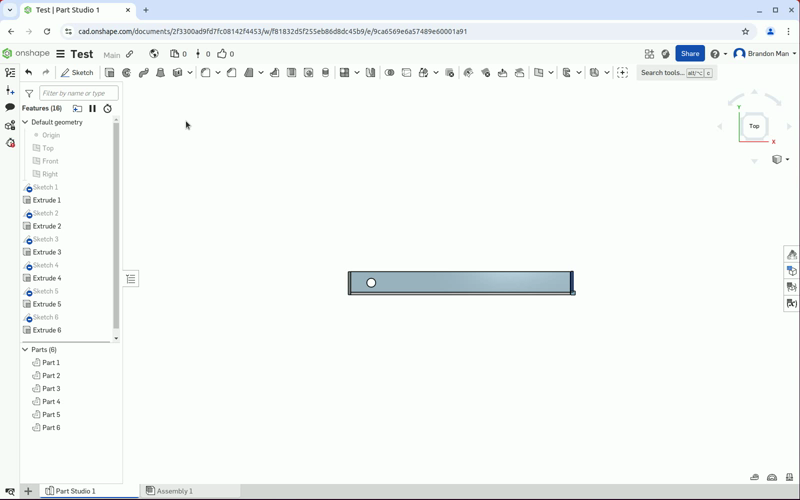
key(shift+h)
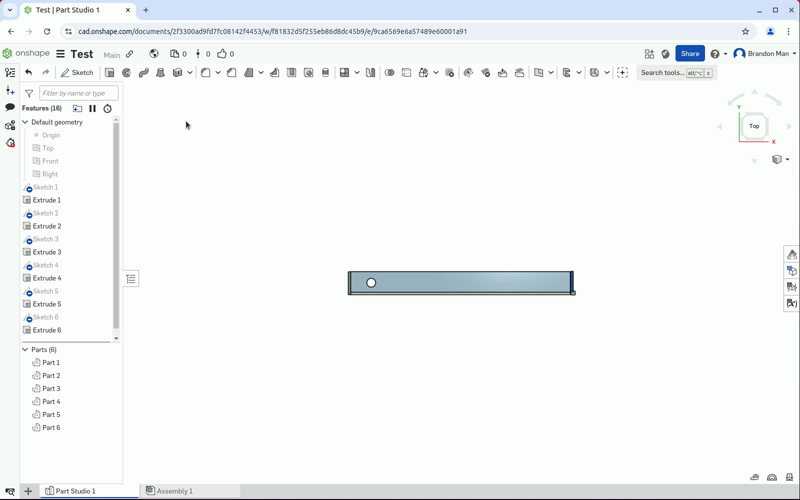
key(shift+h)
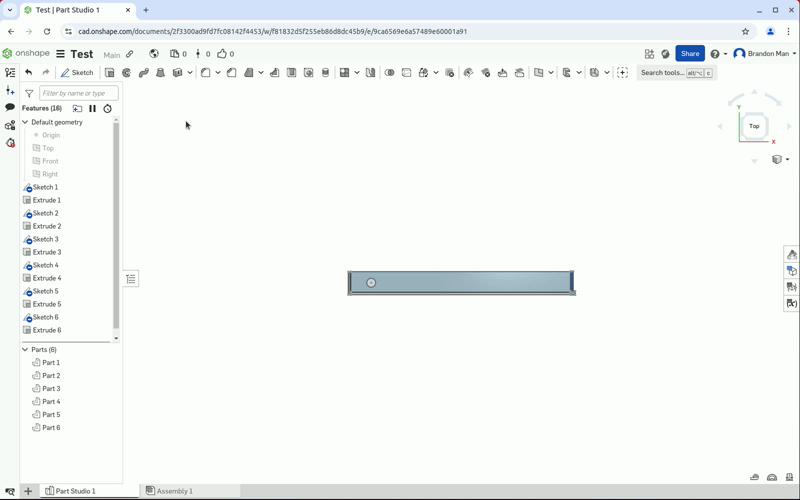
key(shift+7)
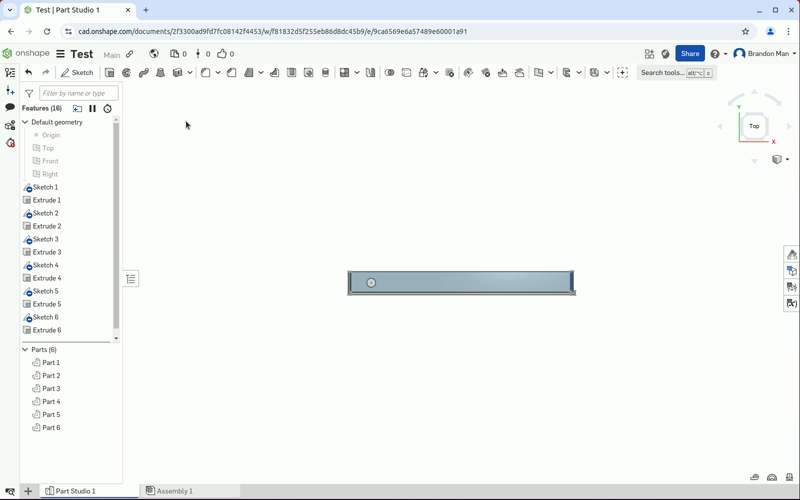
key(up, 3)
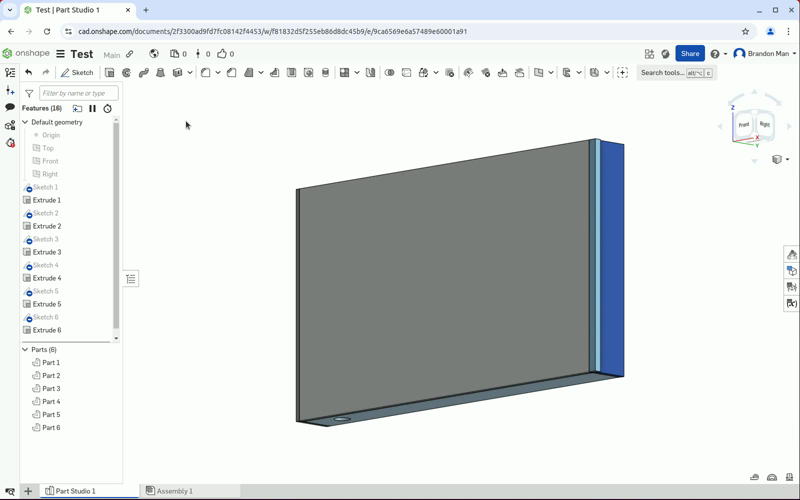
key(left, 3)
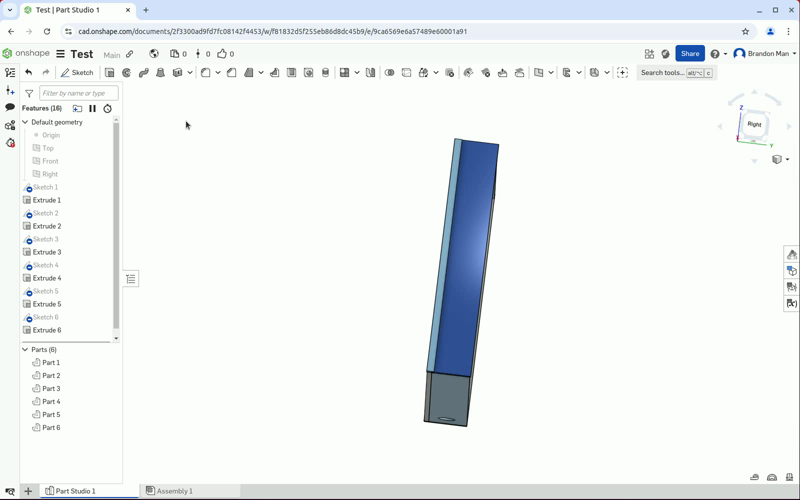
key(right, 3)
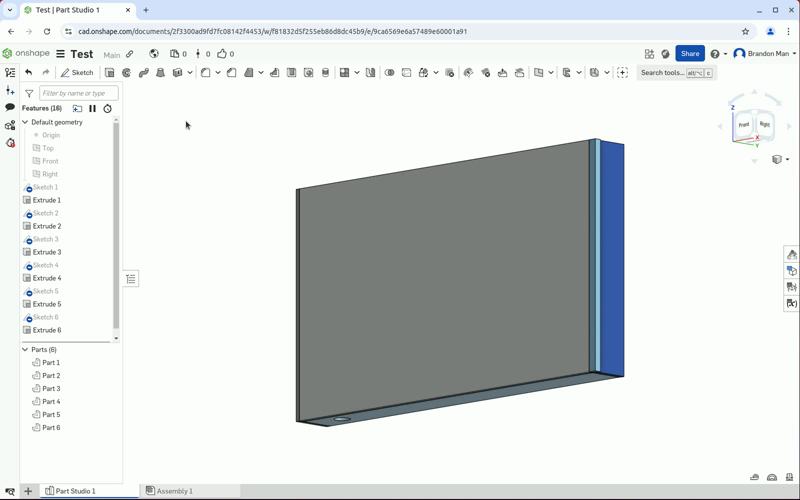
key(down, 3)
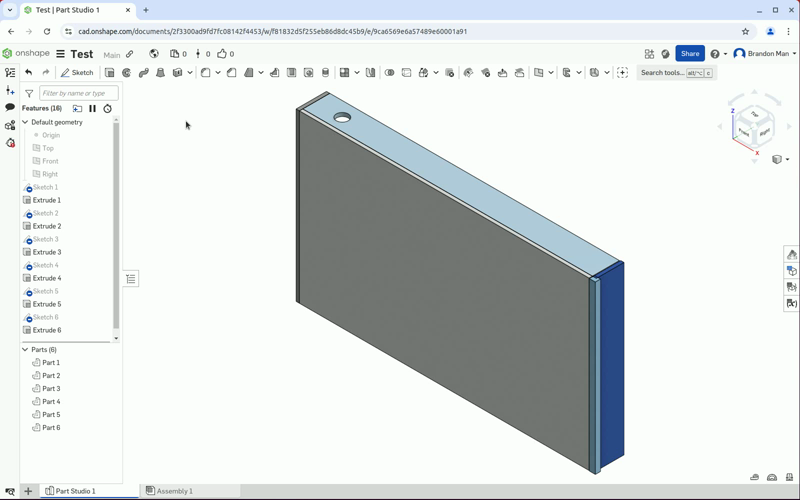
mouse_move(69, 189)
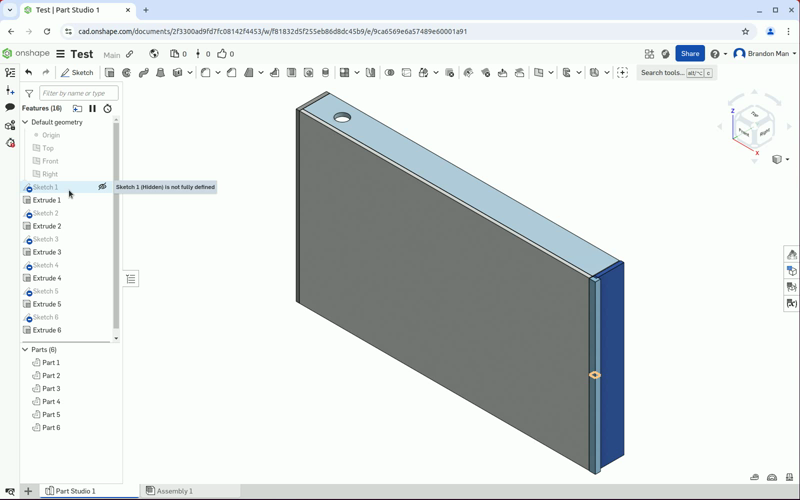
click(69, 189)